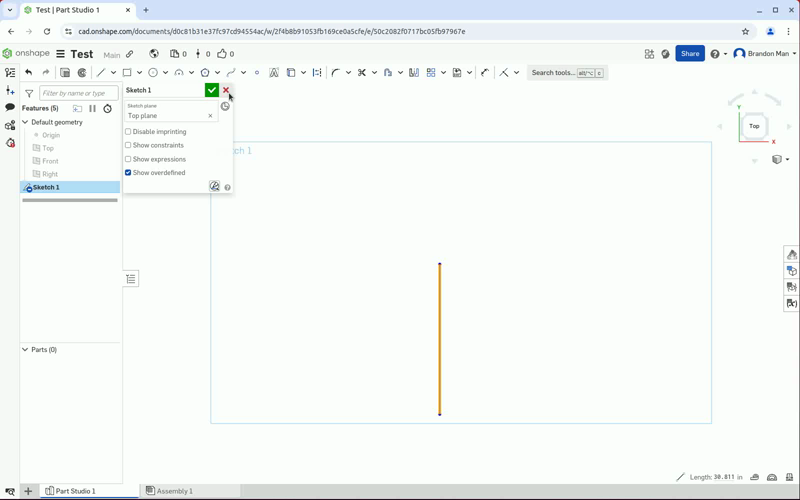
key(shift+h)
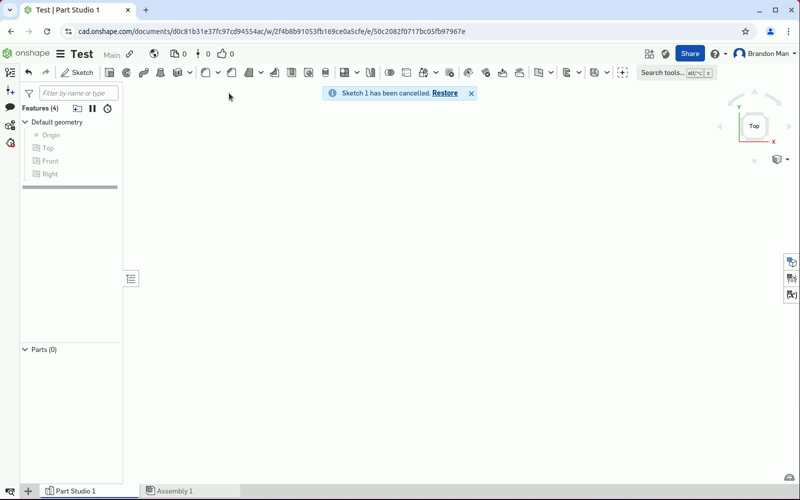
mouse_move(73, 352)
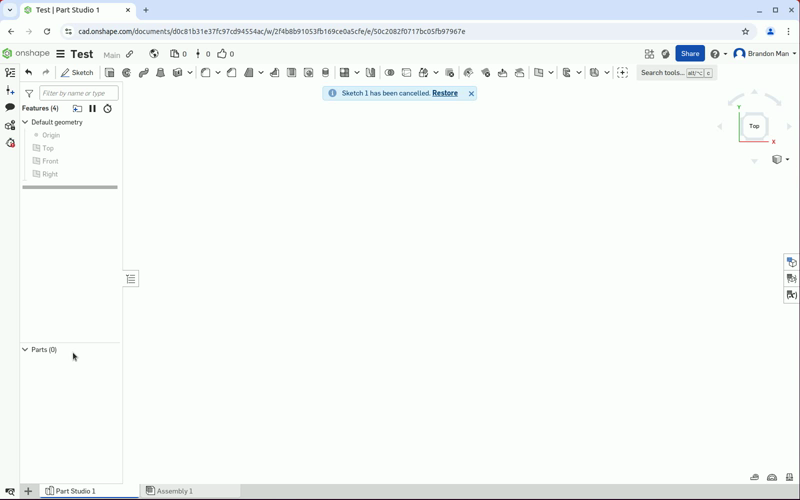
key(y)
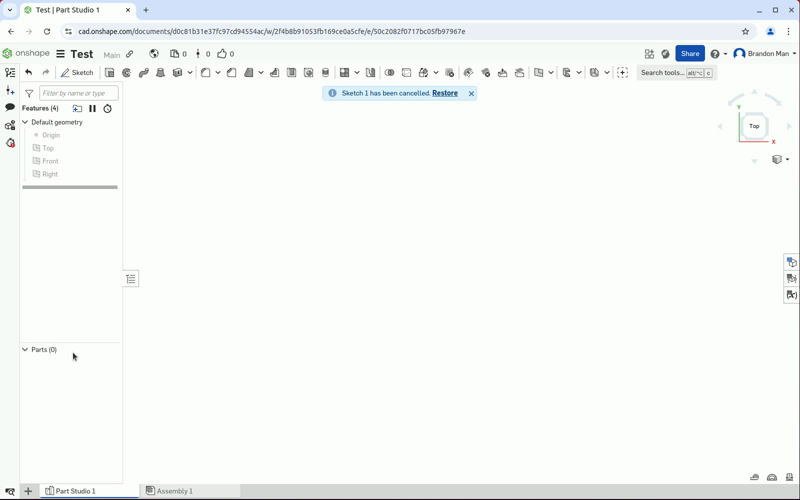
key(shift+p)
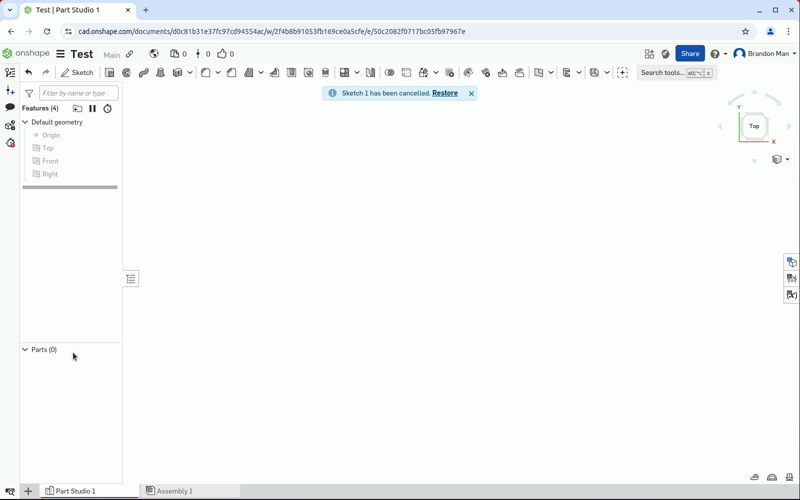
key(space)
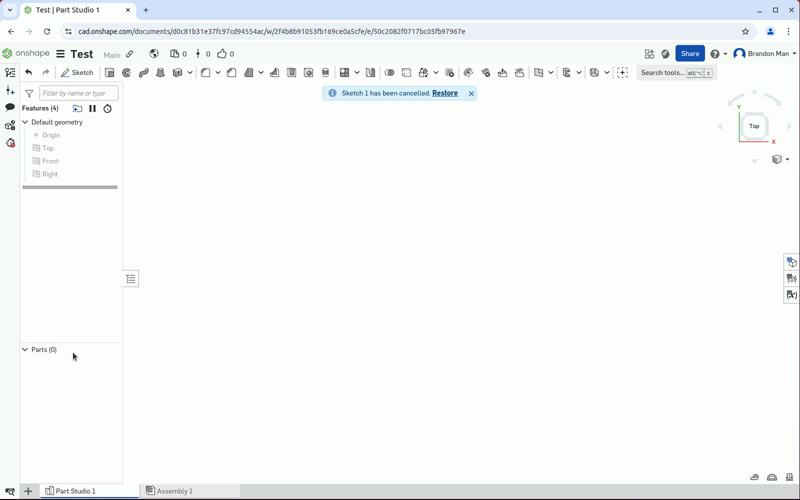
key_down(shift)
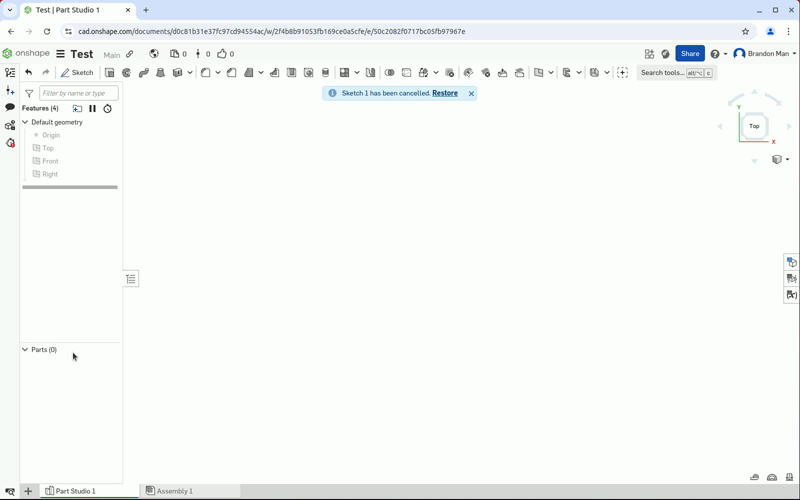
key(up)
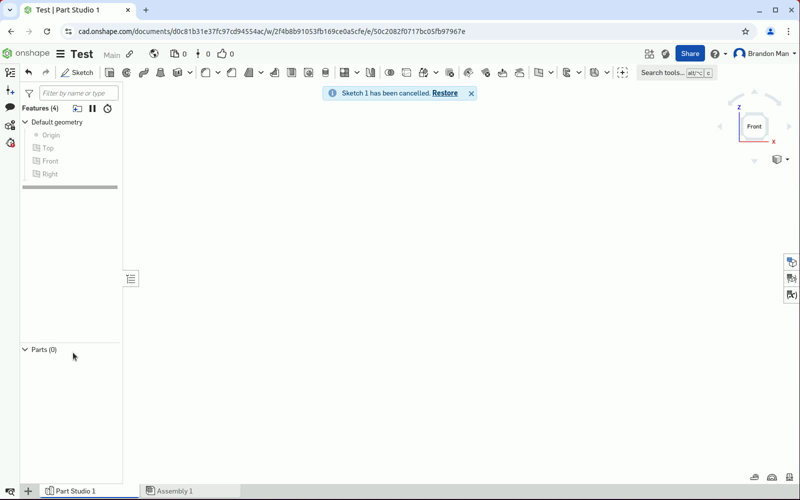
key_up(shift)
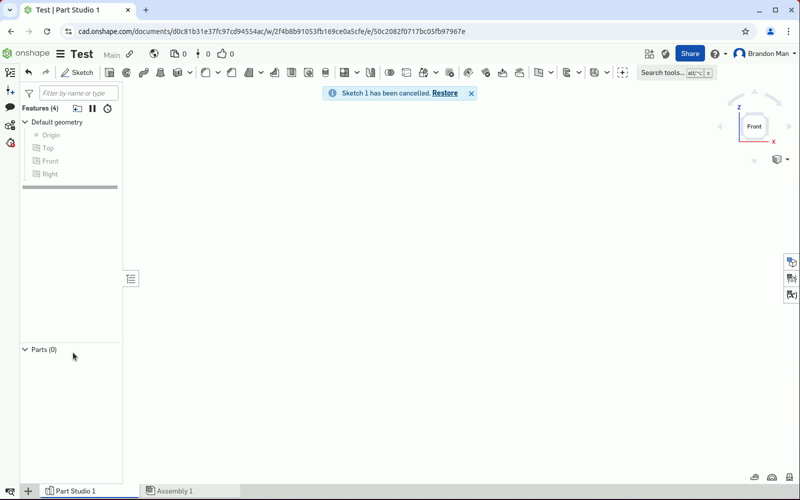
mouse_move(73, 352)
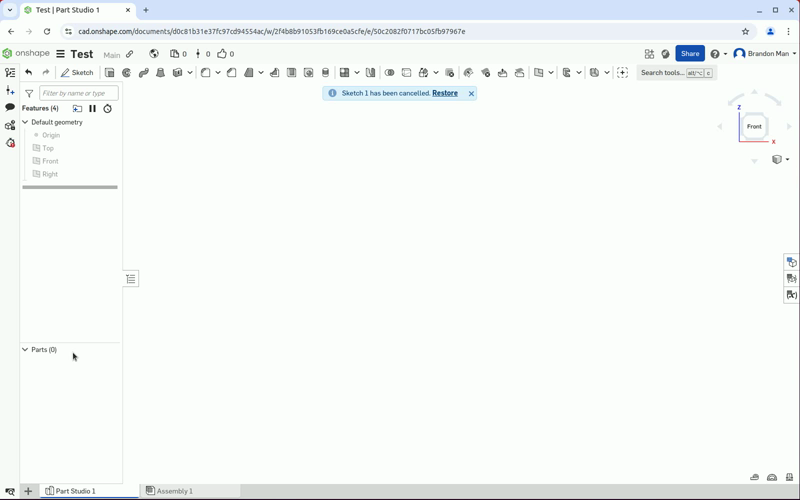
key(shift+y)
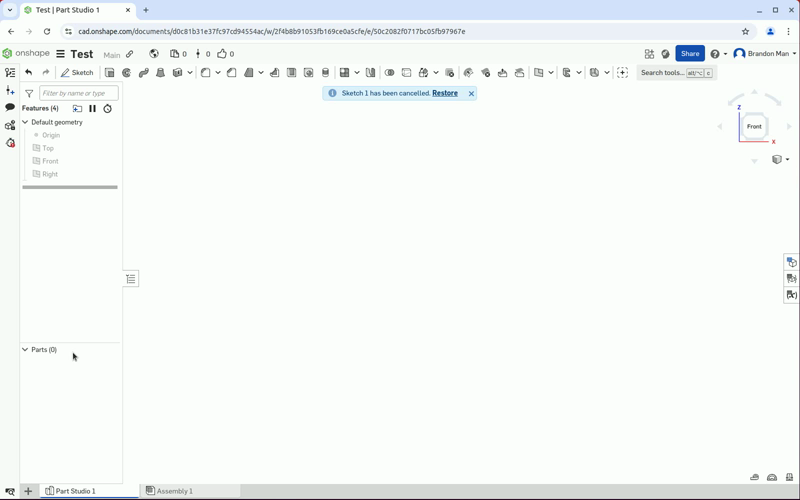
key(shift+s)
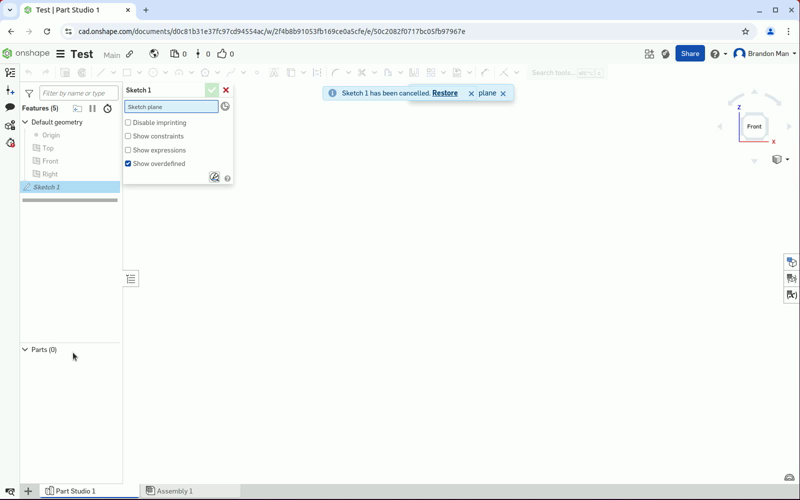
mouse_move(73, 163)
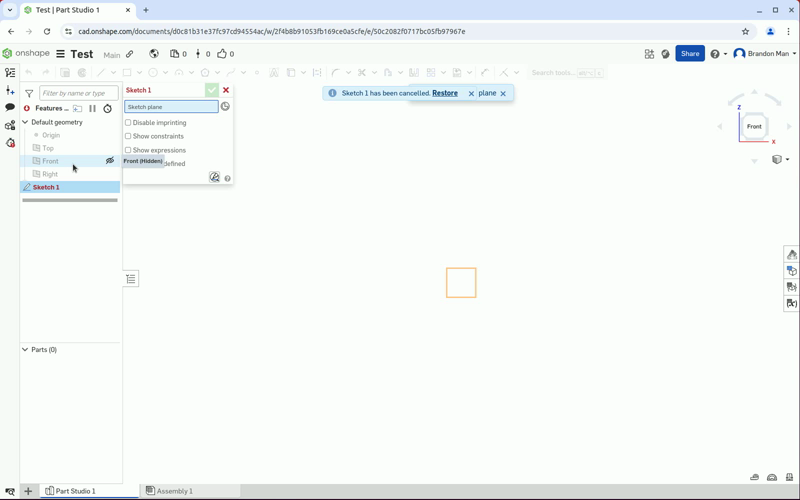
click(73, 163)
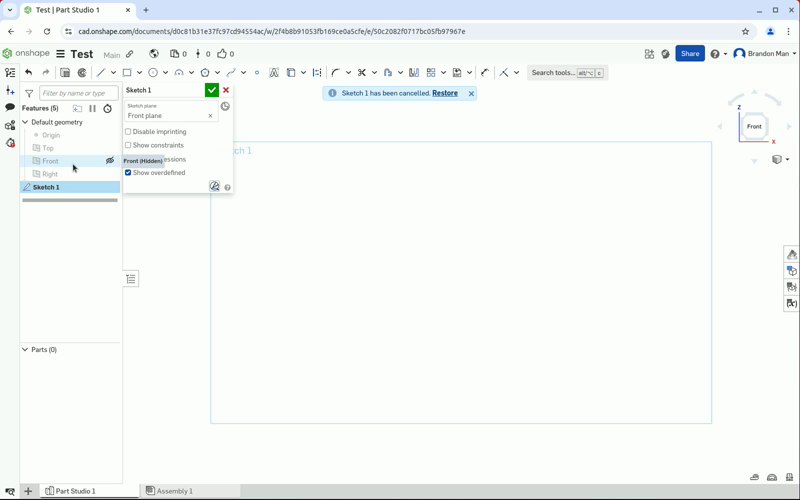
mouse_move(73, 352)
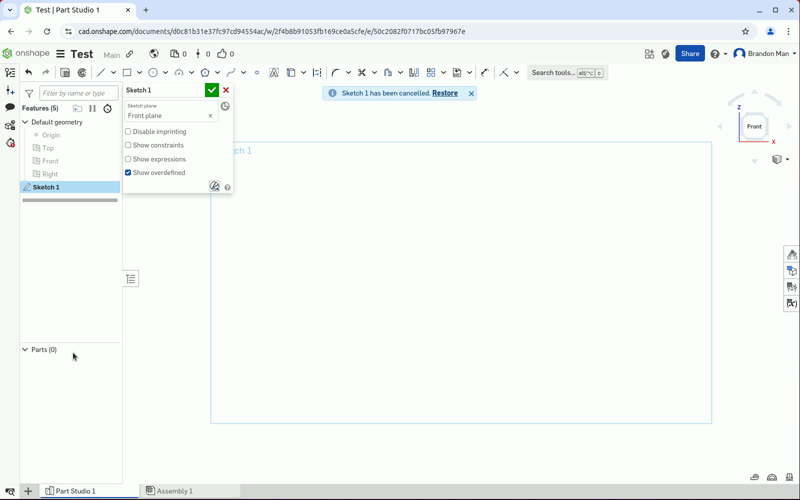
key(y)
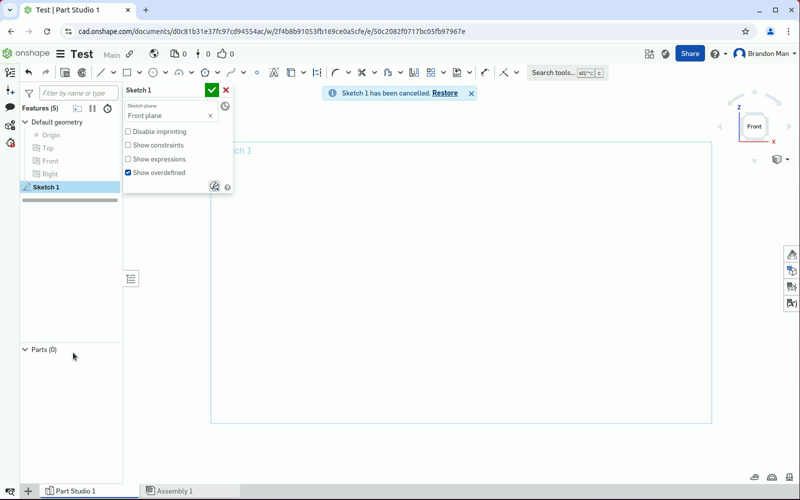
key(l)
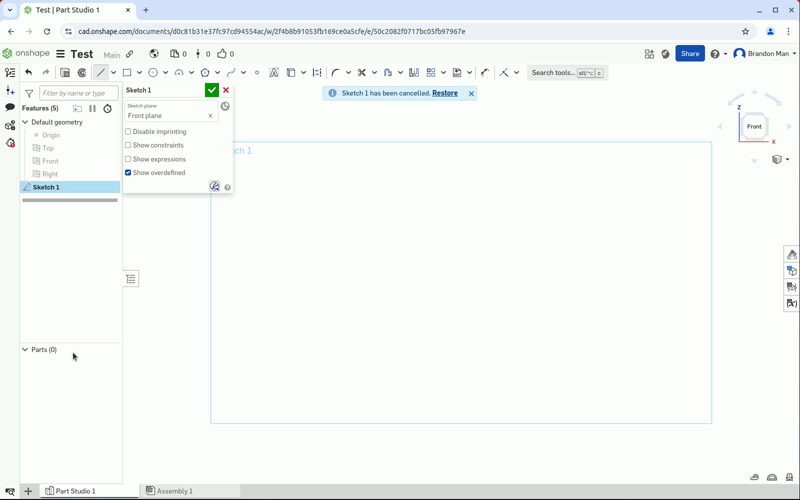
key_down(shift)
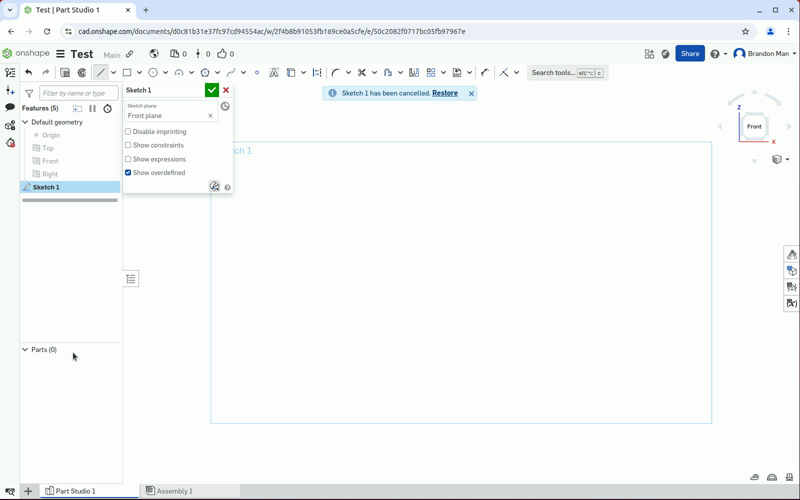
mouse_move(460, 282)
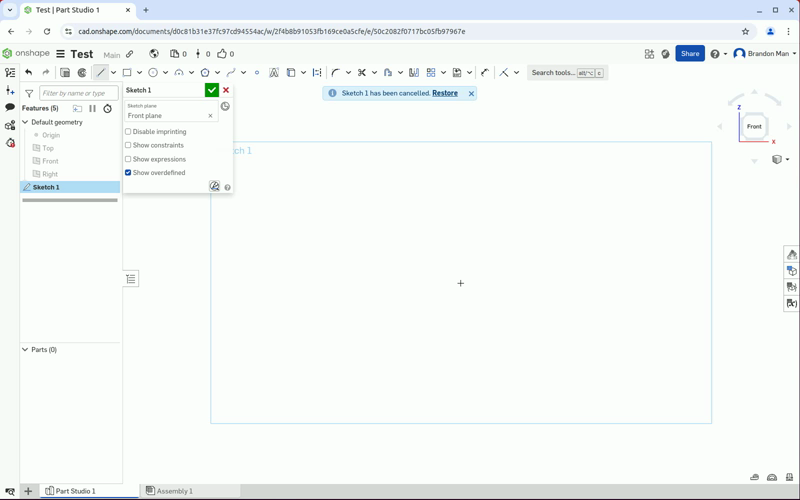
click(460, 282)
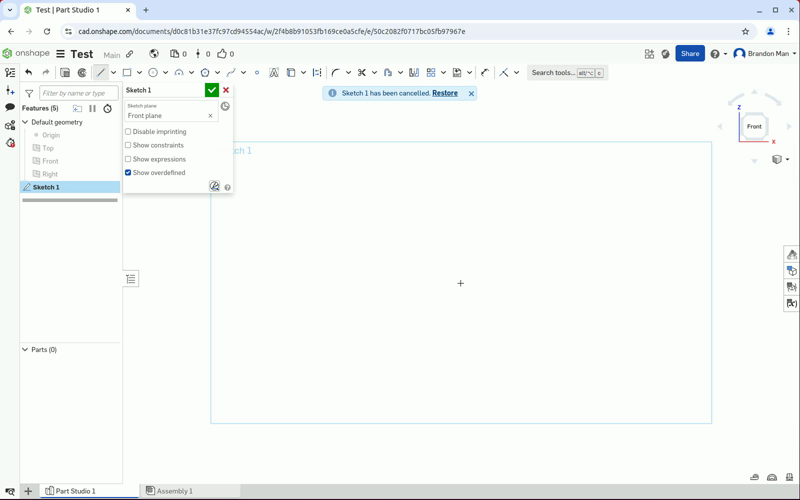
key_up(shift)
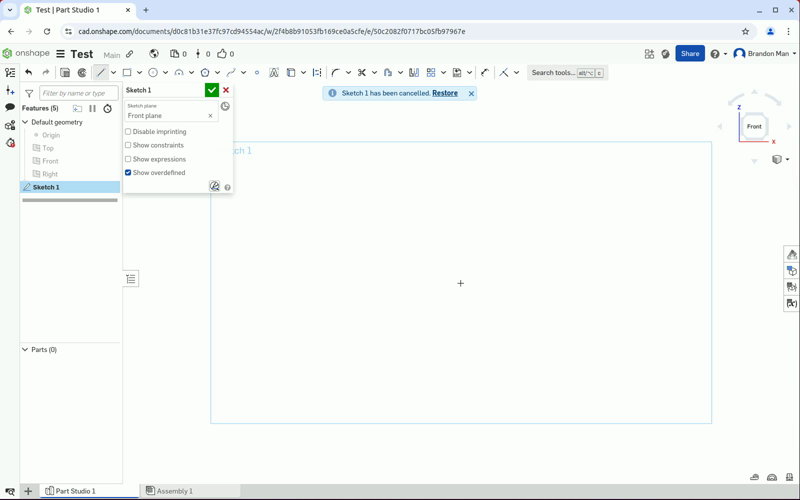
key_down(shift)
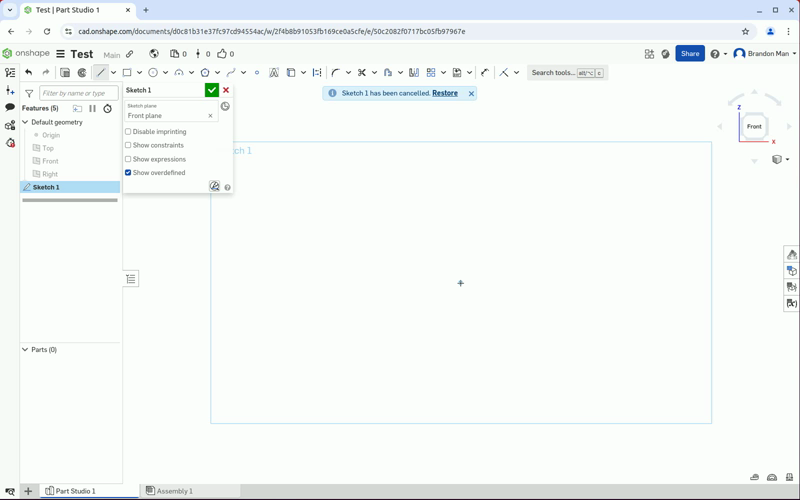
mouse_move(490, 282)
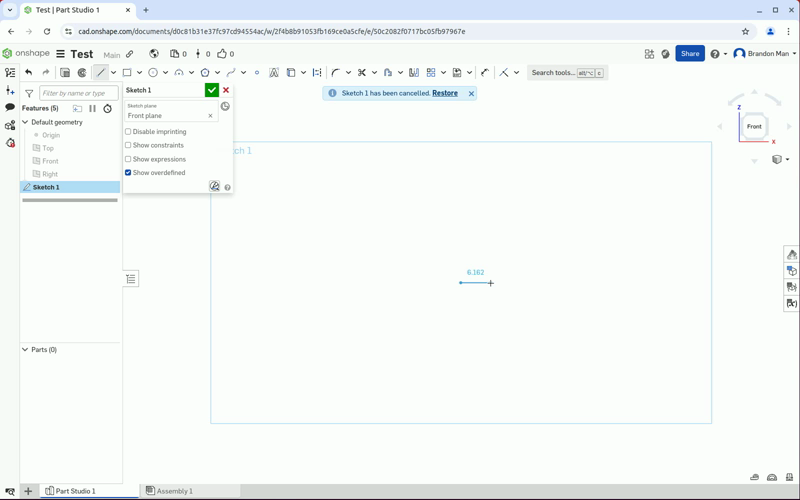
mouse_move(494, 282)
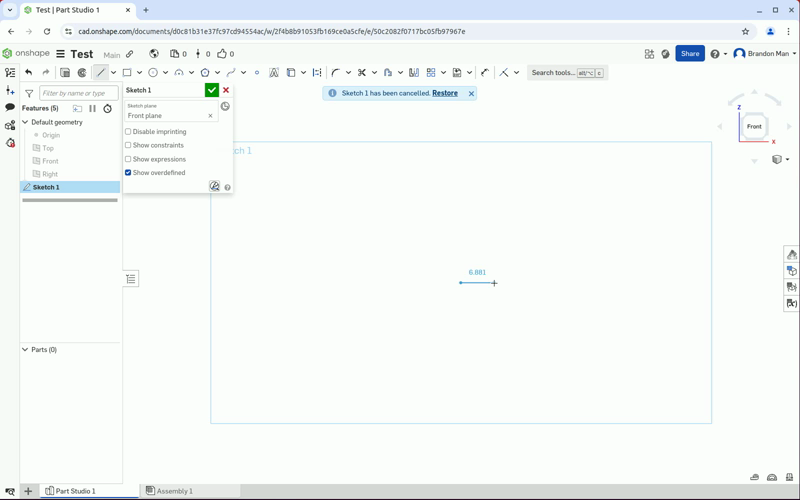
click(494, 282)
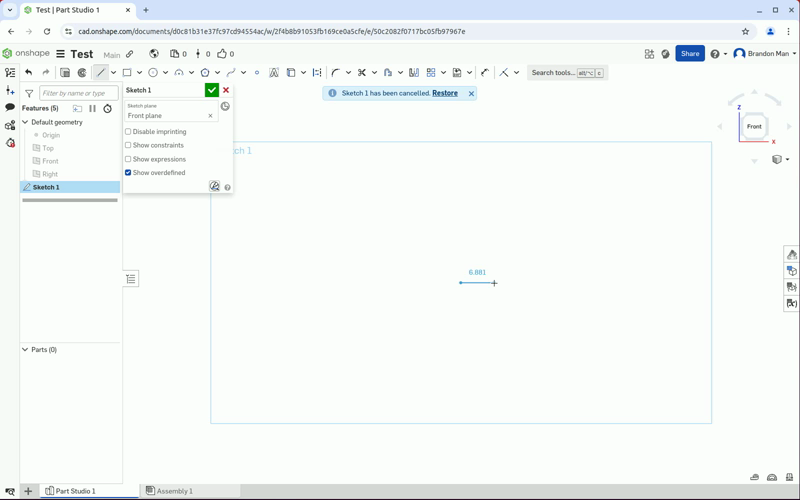
key_up(shift)
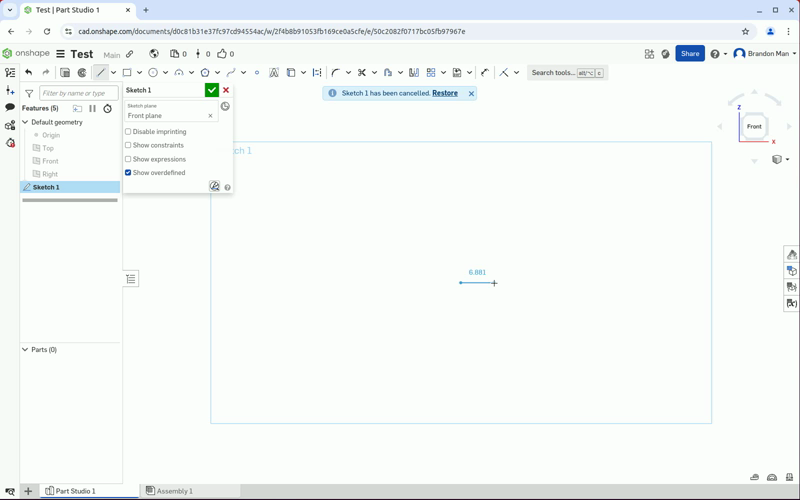
key_down(shift)
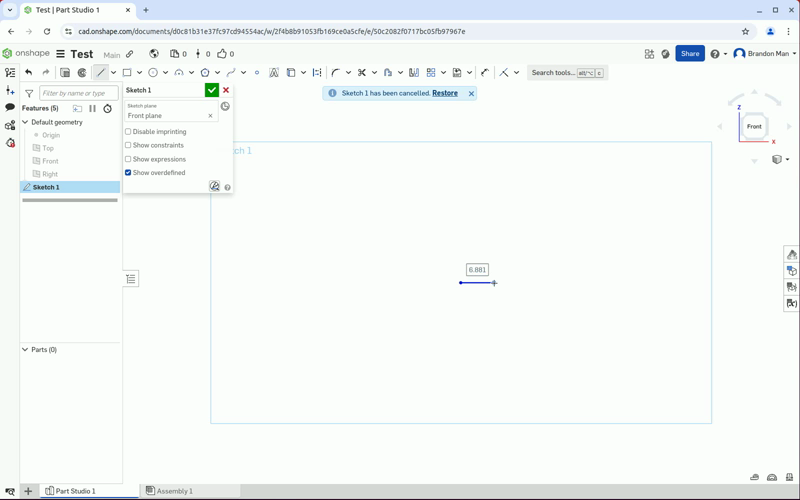
mouse_move(524, 282)
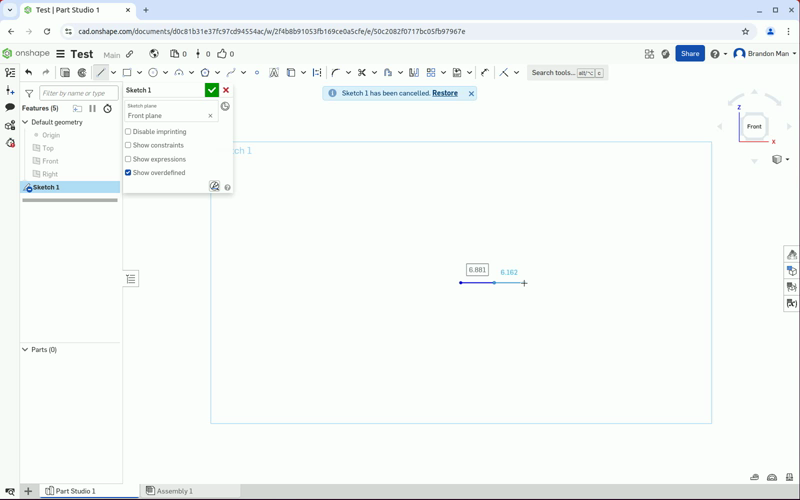
mouse_move(494, 271)
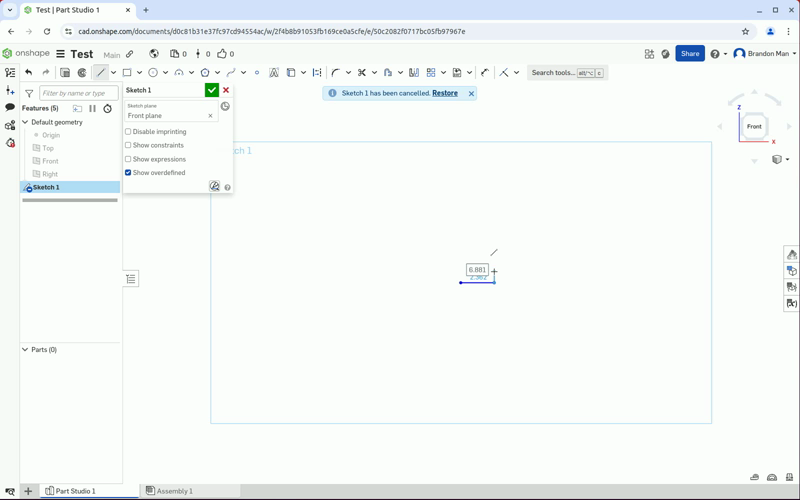
click(494, 271)
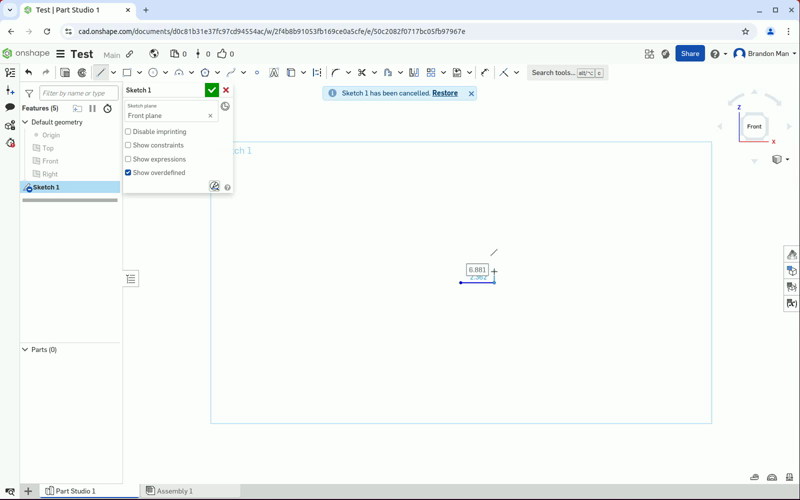
key_up(shift)
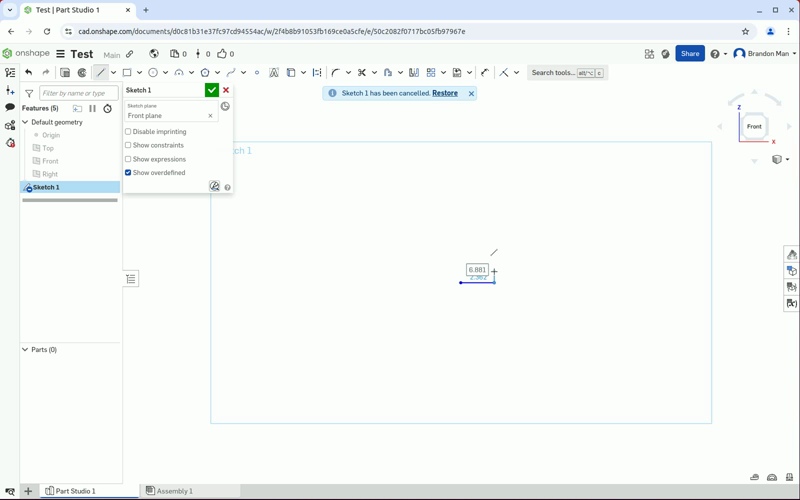
key_down(shift)
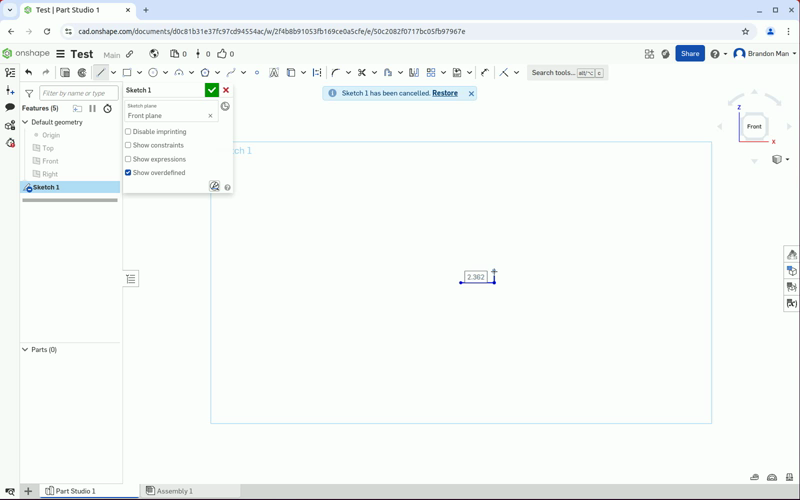
mouse_move(524, 271)
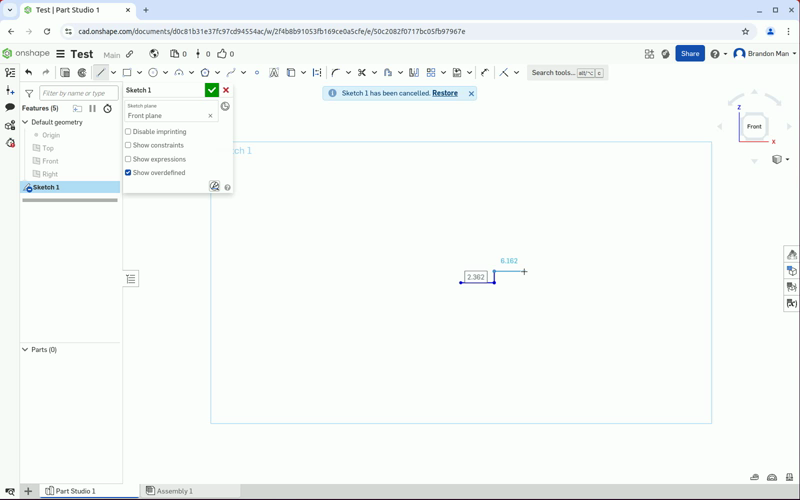
mouse_move(517, 271)
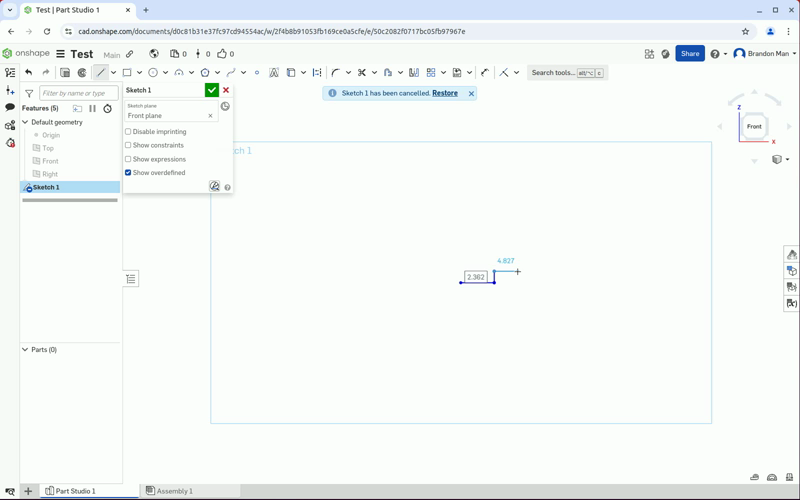
click(517, 271)
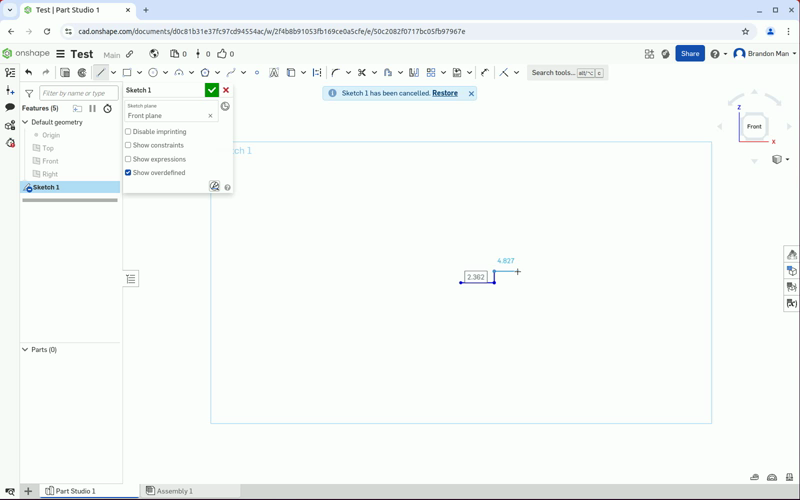
key_up(shift)
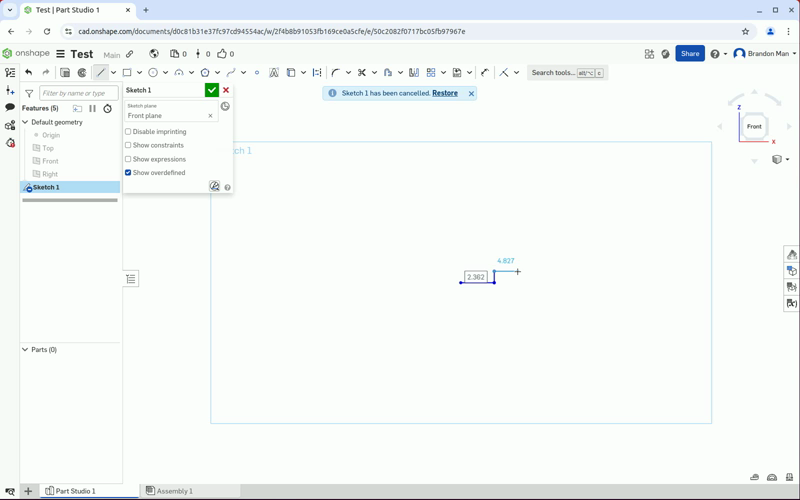
key_down(shift)
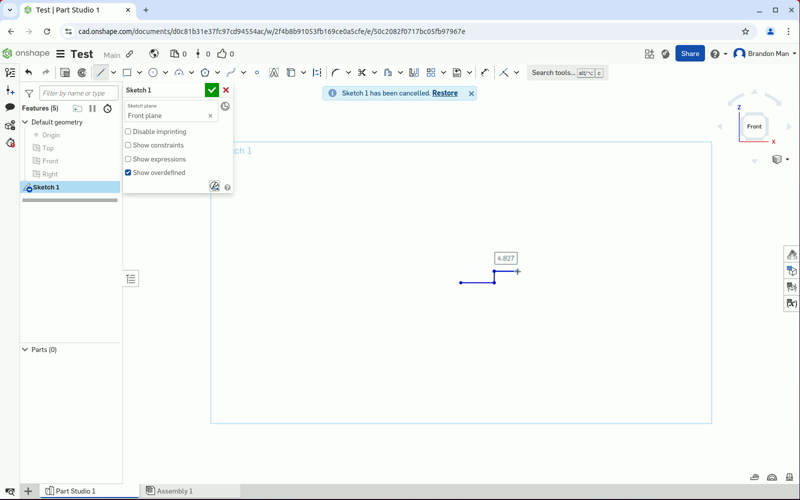
mouse_move(547, 271)
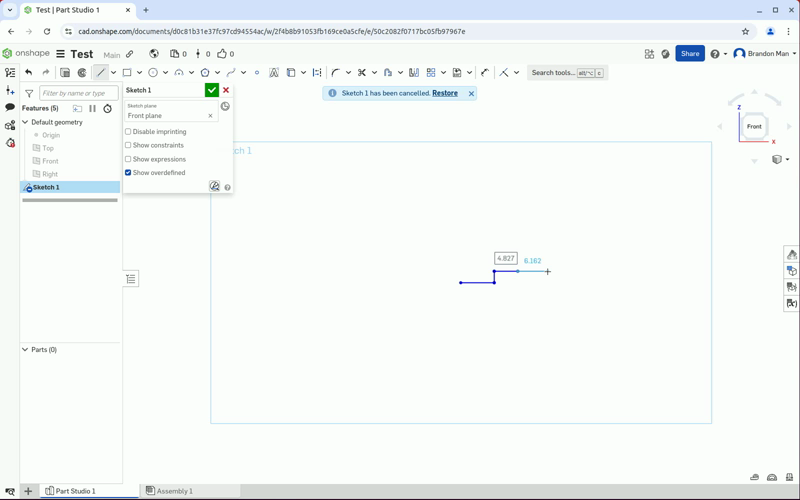
mouse_move(517, 282)
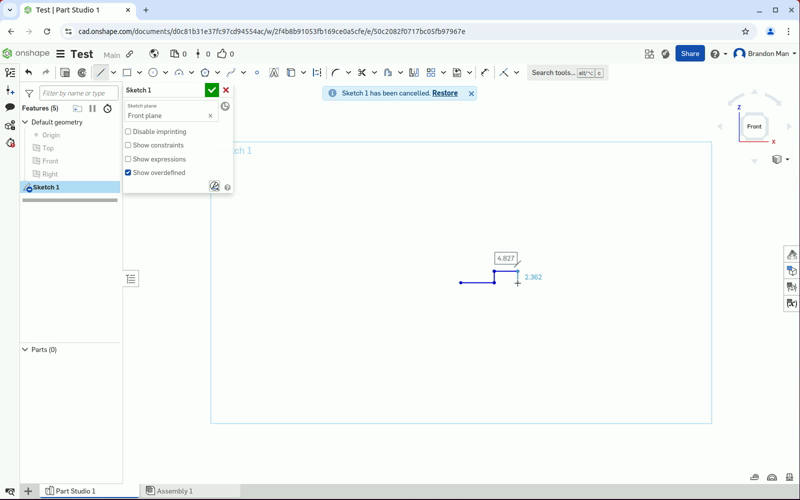
click(517, 282)
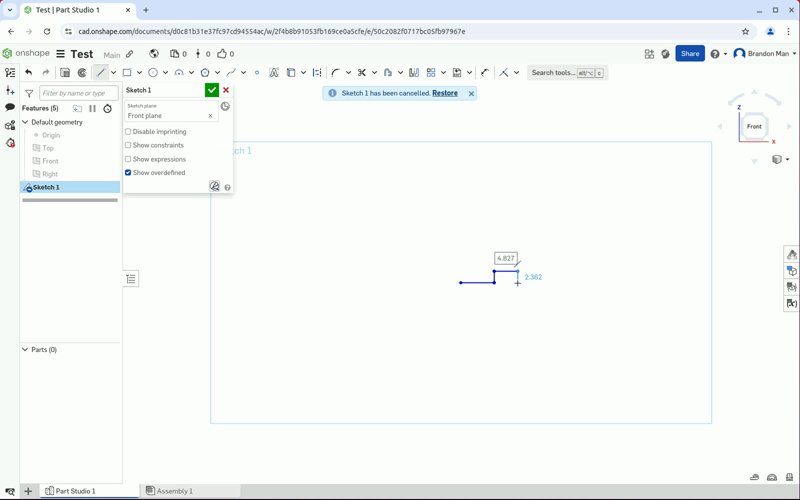
key_up(shift)
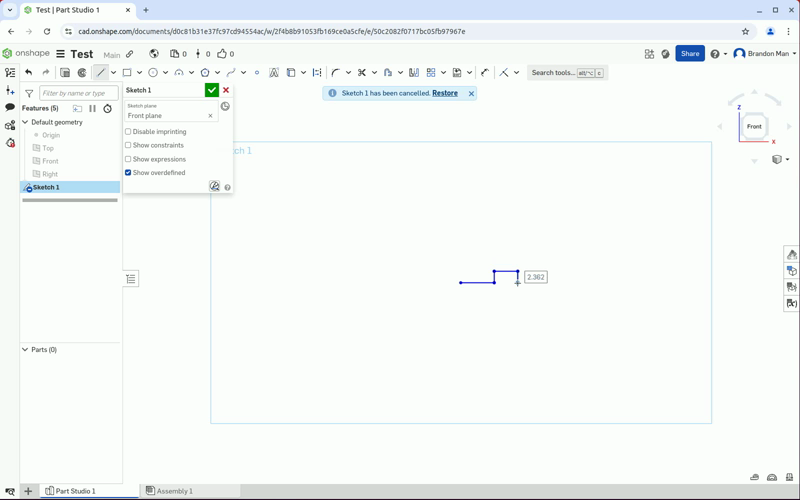
key_down(shift)
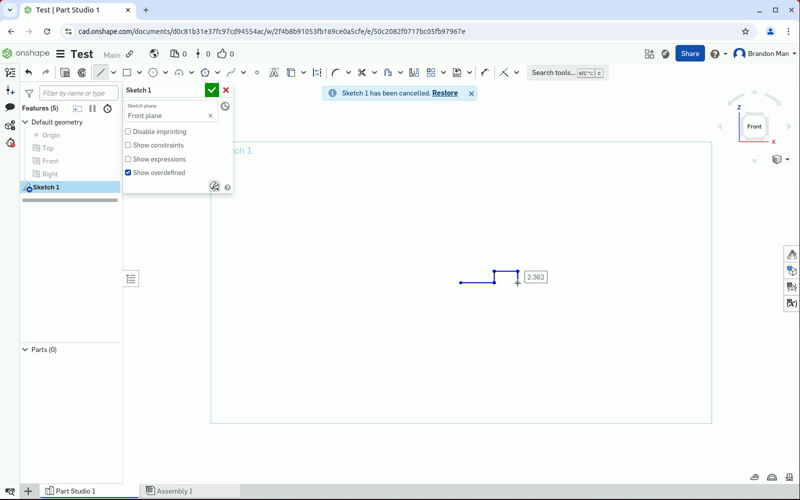
mouse_move(547, 282)
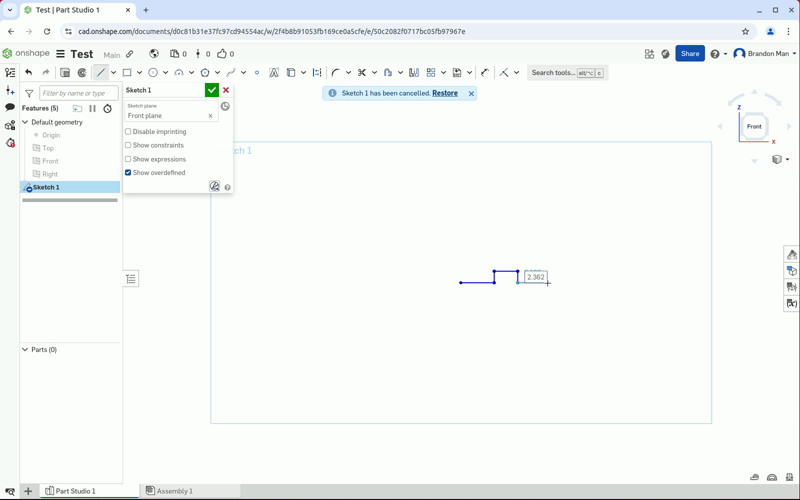
mouse_move(550, 282)
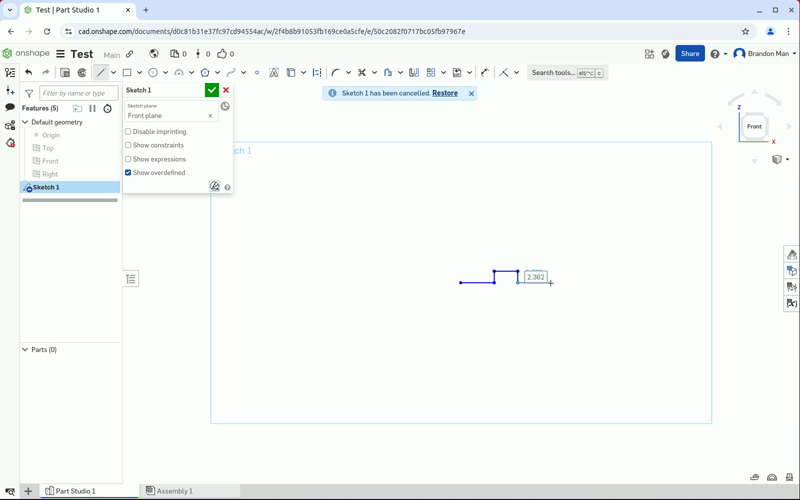
click(550, 282)
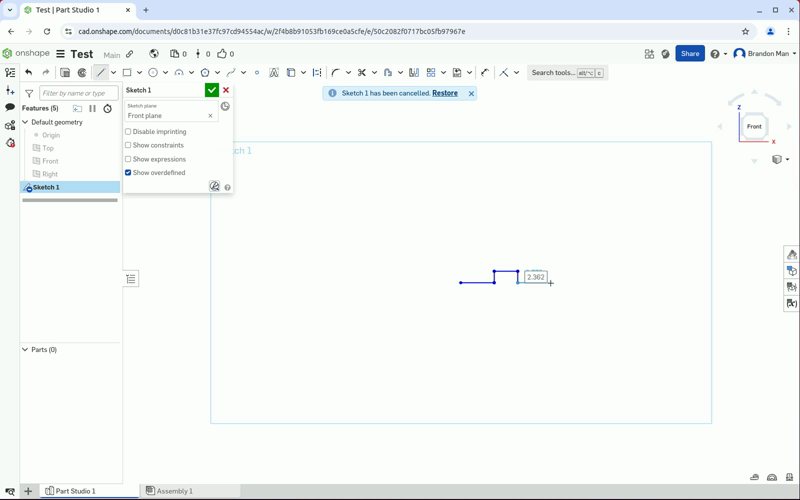
key_up(shift)
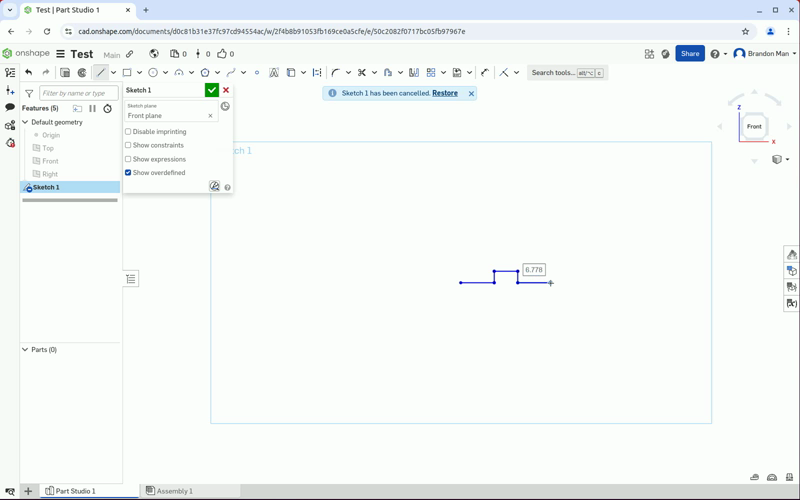
key_down(shift)
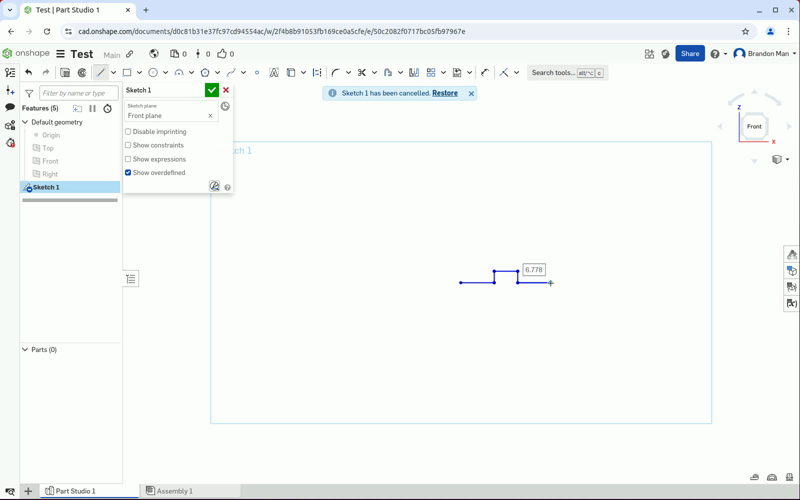
mouse_move(580, 282)
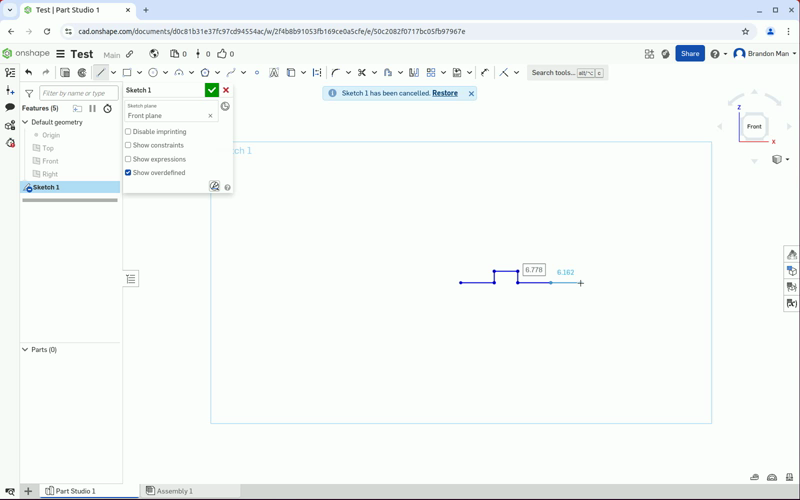
mouse_move(550, 271)
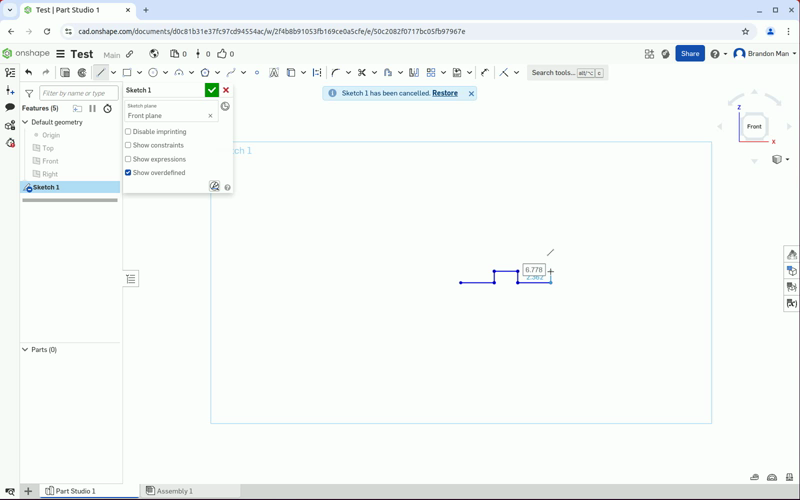
click(550, 271)
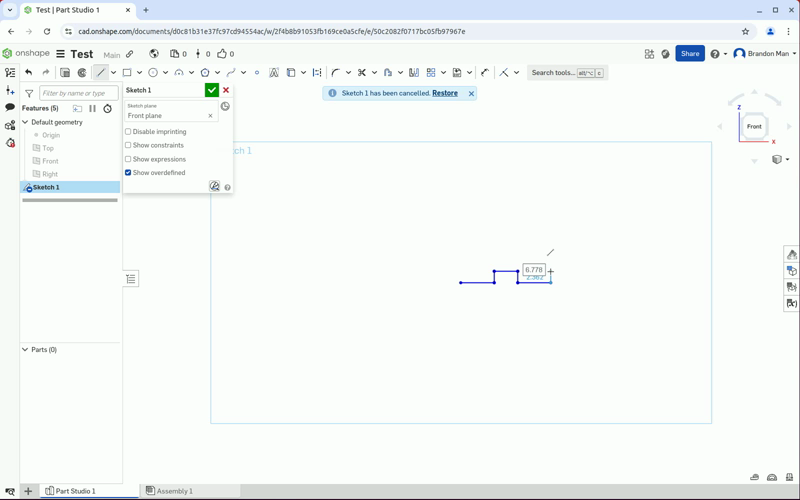
key_up(shift)
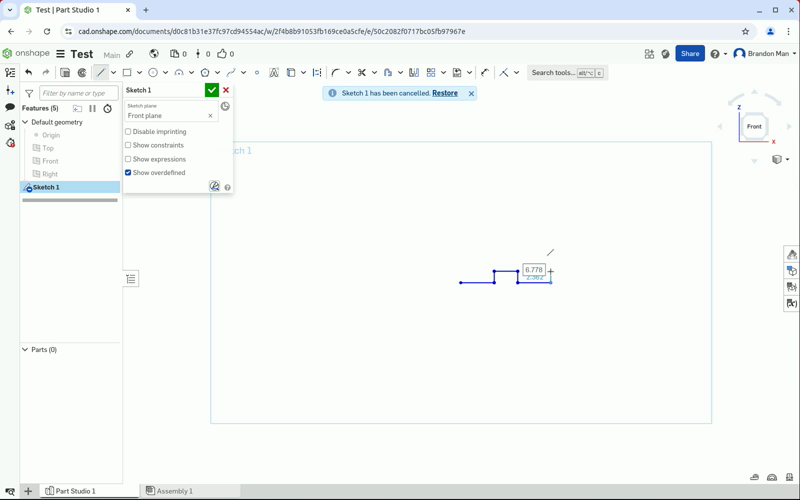
key_down(shift)
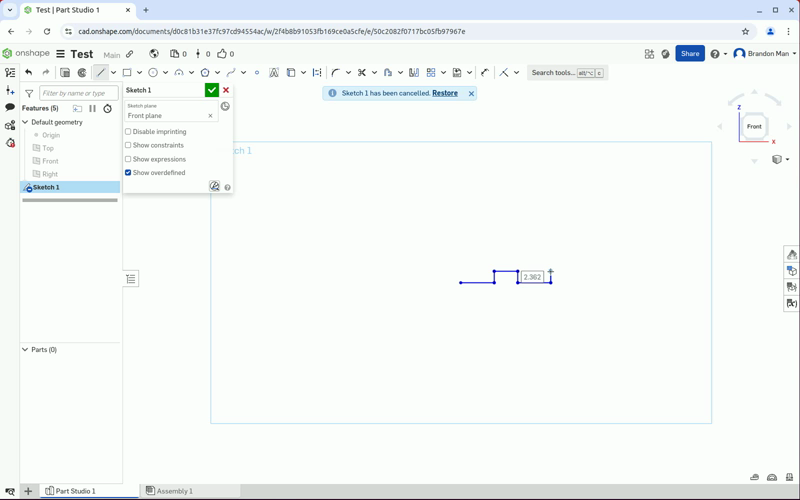
mouse_move(580, 271)
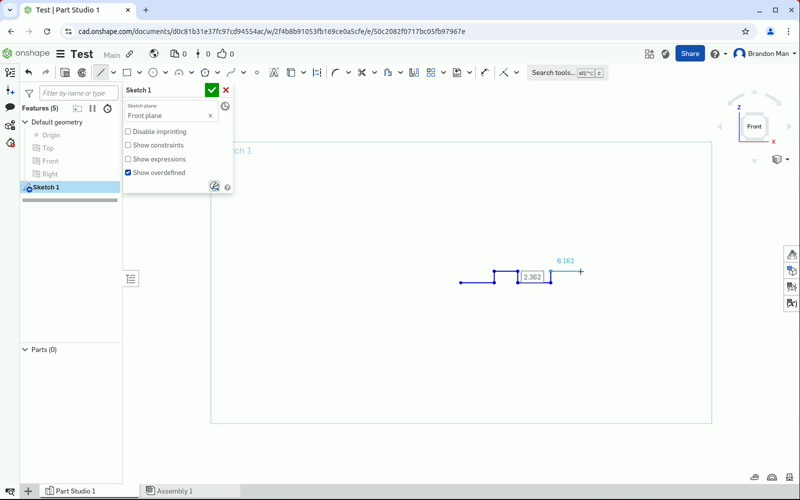
mouse_move(573, 271)
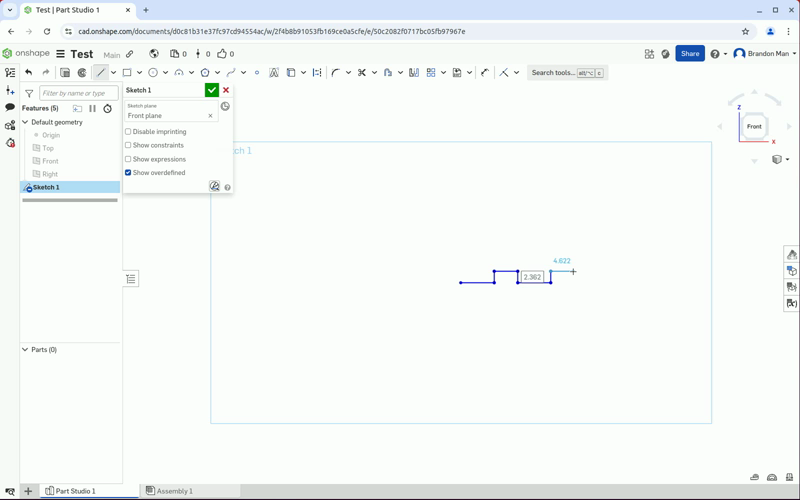
click(573, 271)
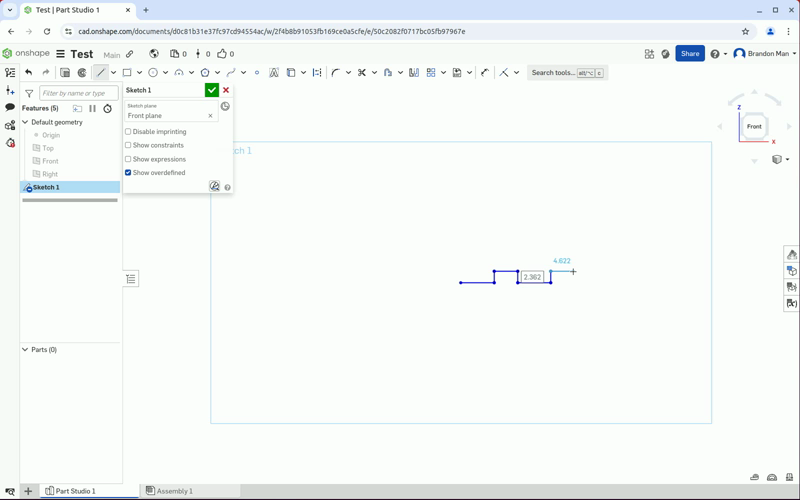
key_up(shift)
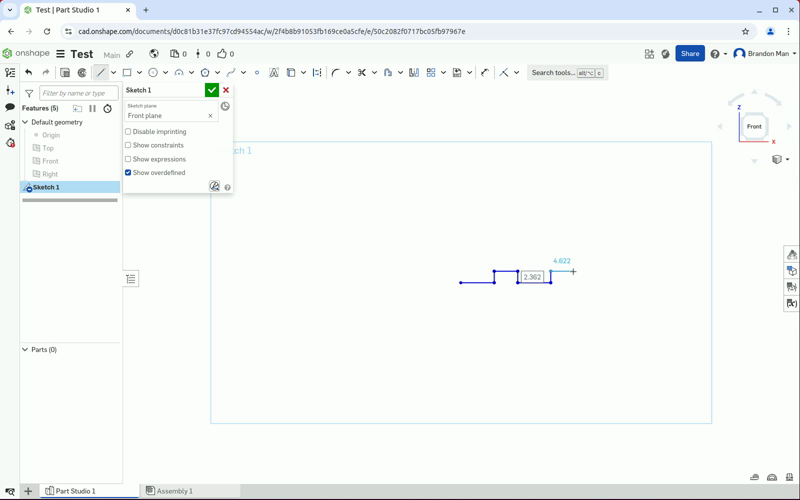
key_down(shift)
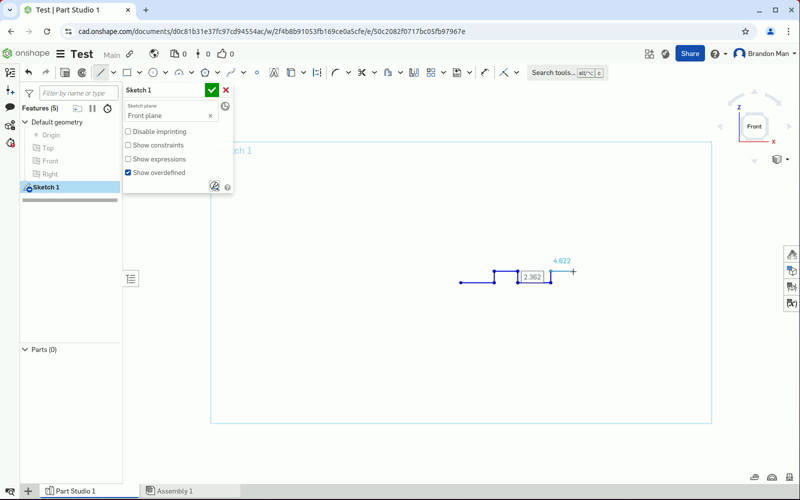
mouse_move(589, 271)
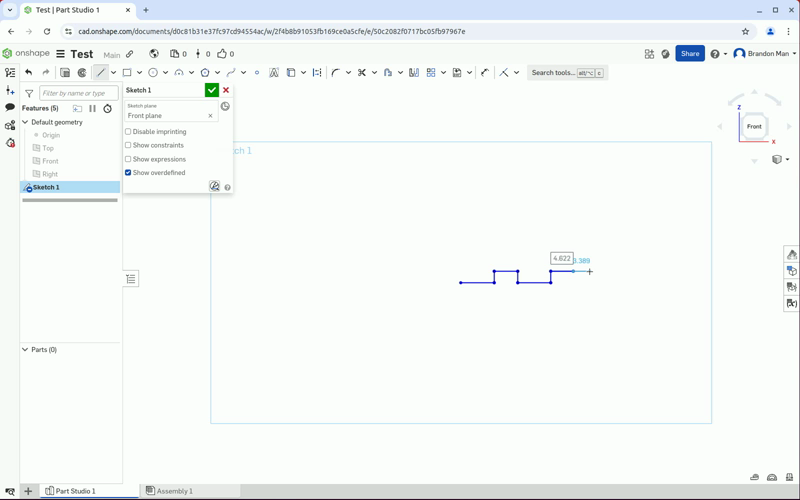
mouse_move(573, 260)
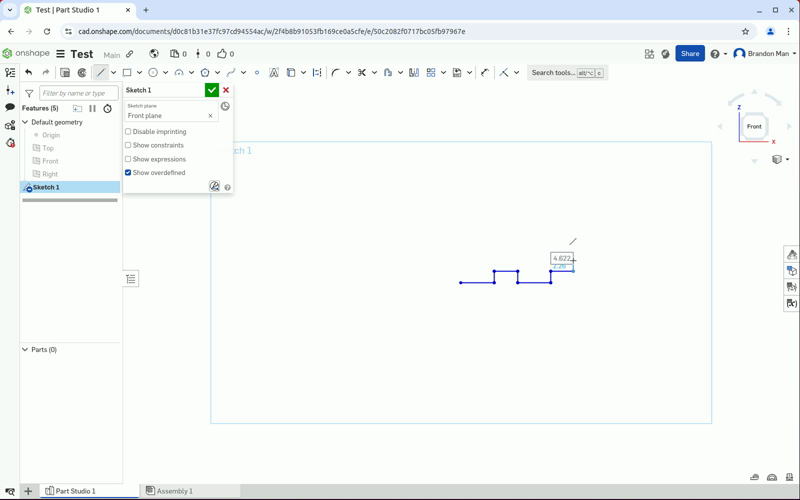
click(573, 260)
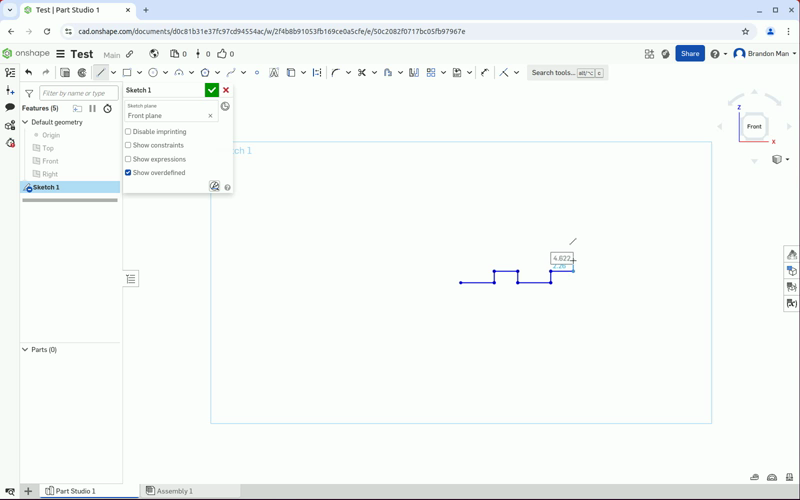
key_up(shift)
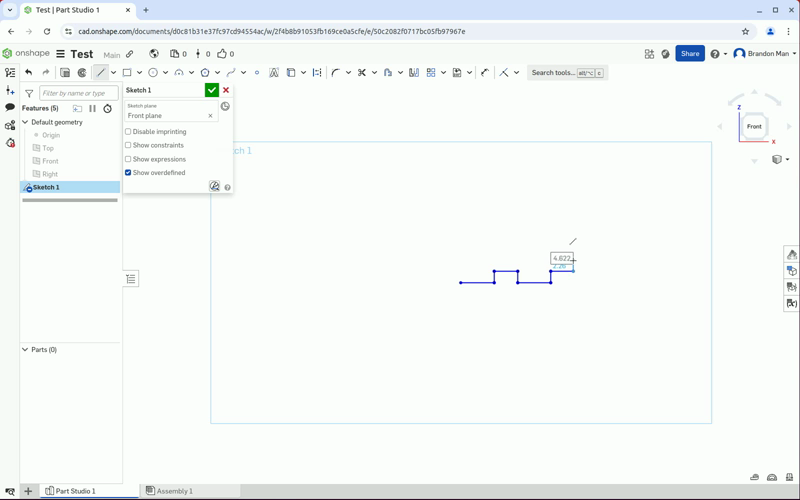
key_down(shift)
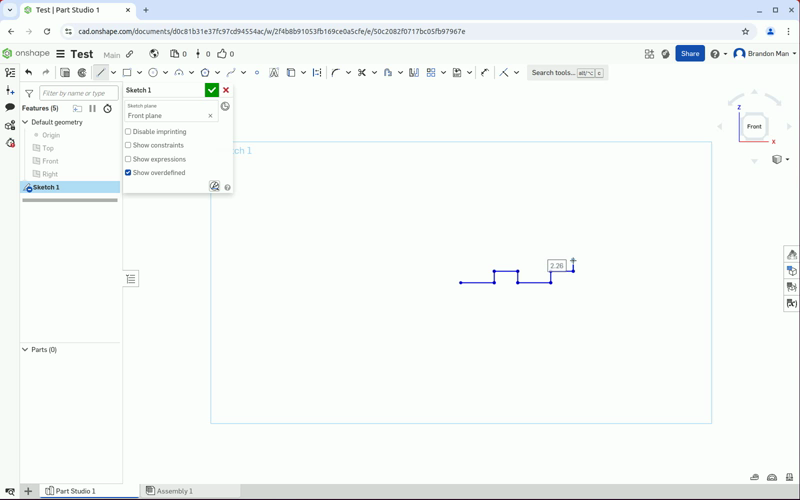
mouse_move(589, 260)
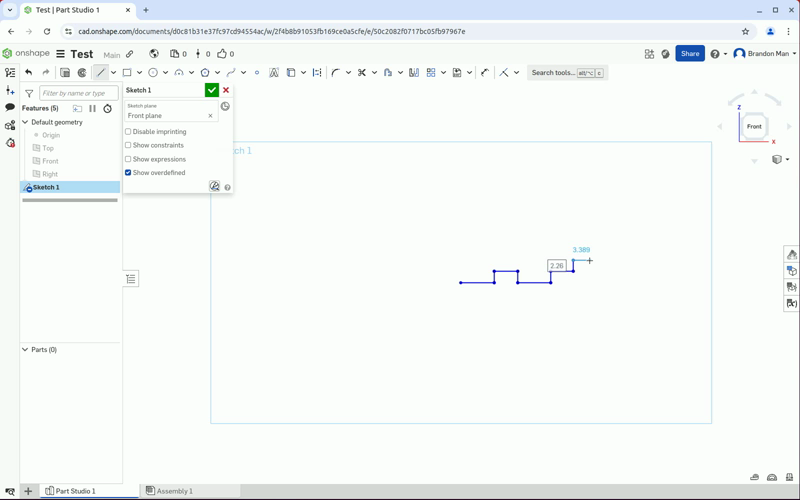
mouse_move(550, 260)
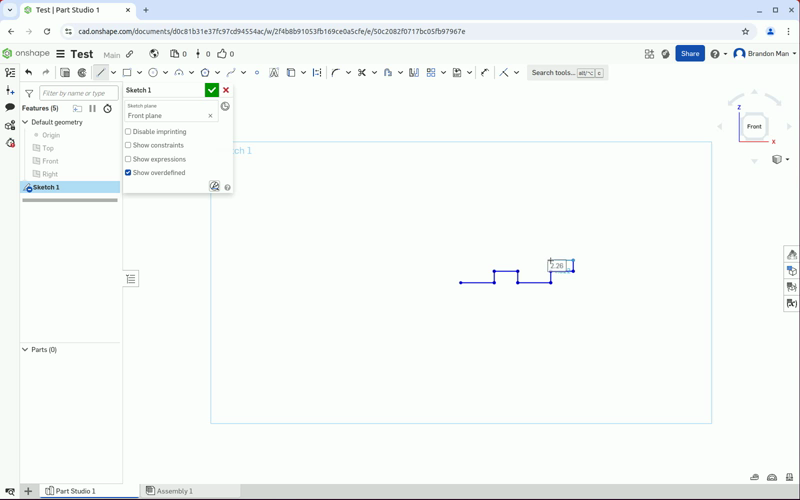
click(550, 260)
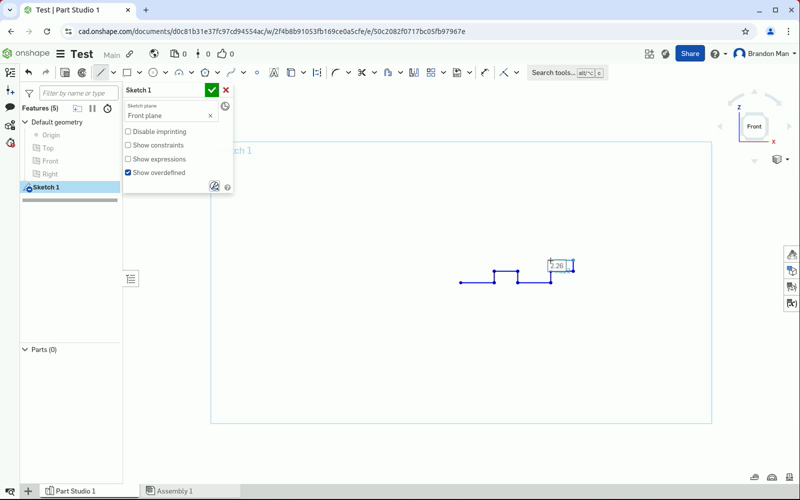
key_up(shift)
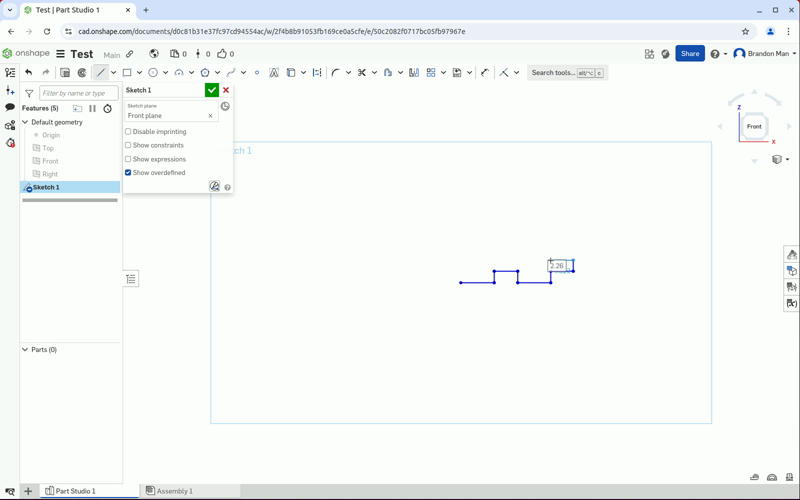
key_down(shift)
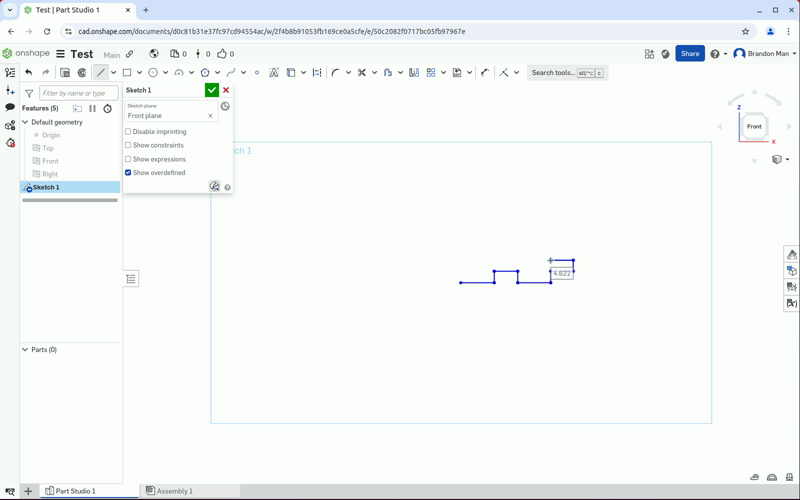
mouse_move(580, 260)
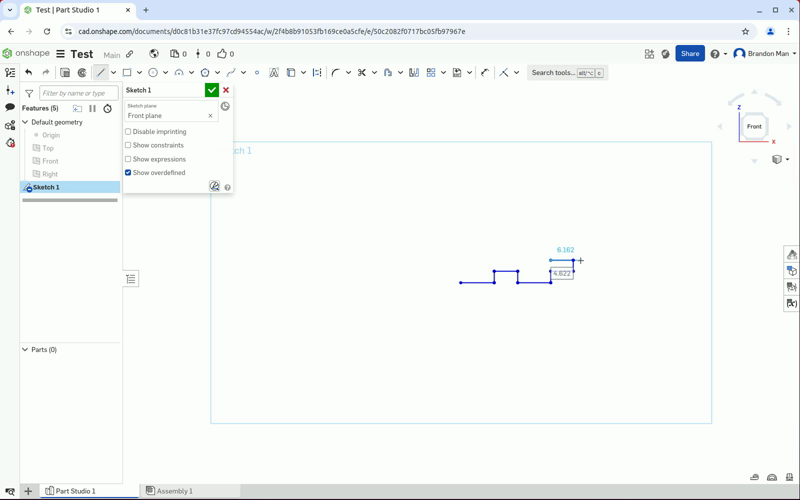
mouse_move(528, 260)
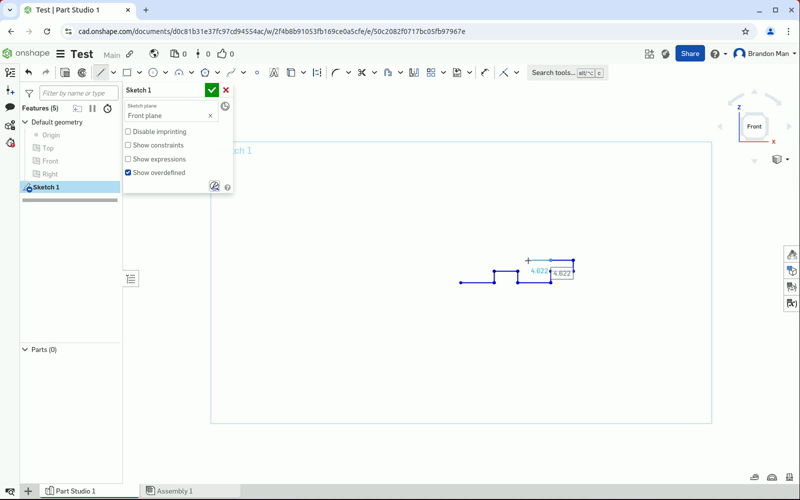
click(528, 260)
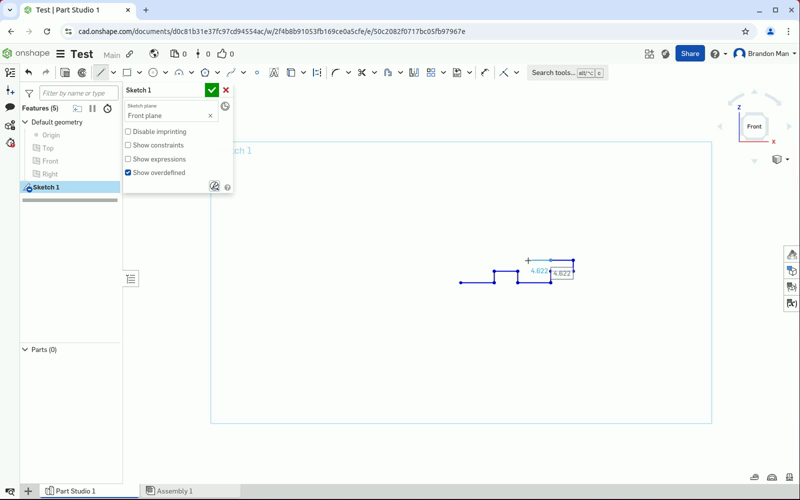
key_up(shift)
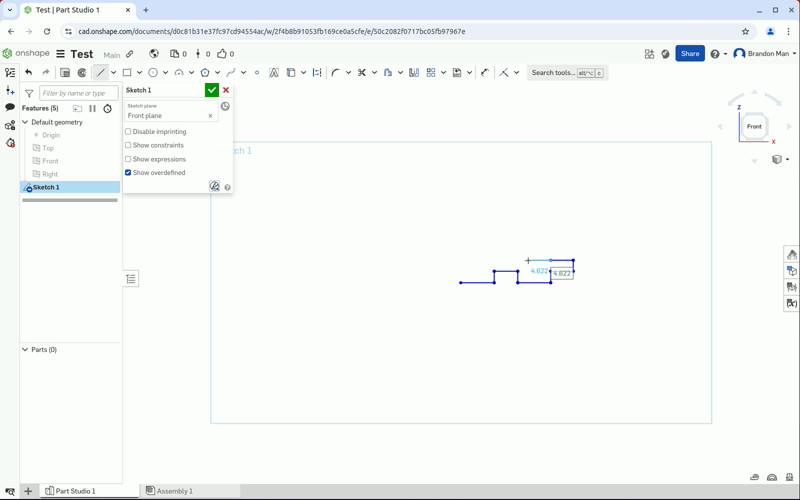
key_down(shift)
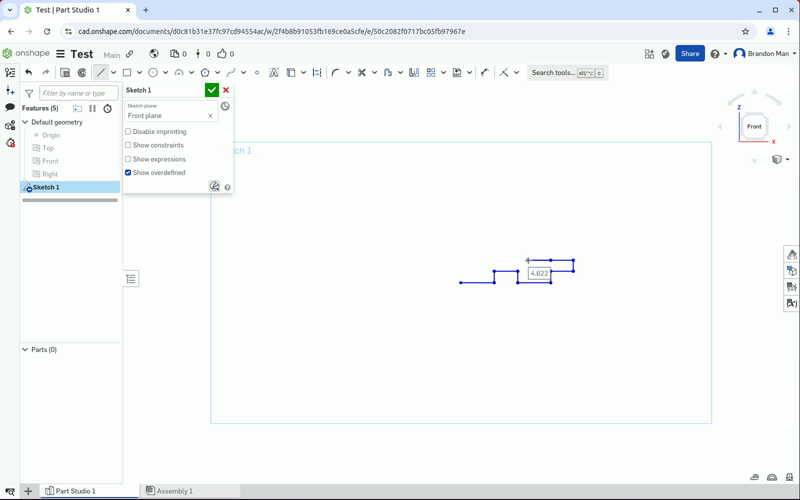
mouse_move(558, 260)
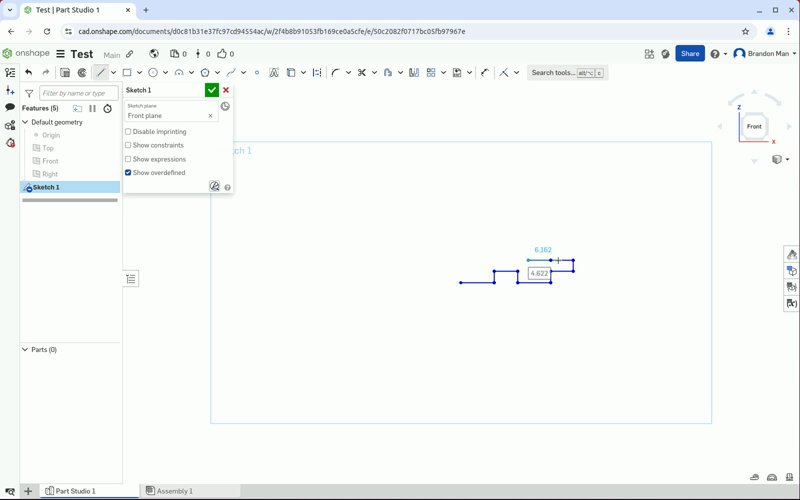
mouse_move(505, 260)
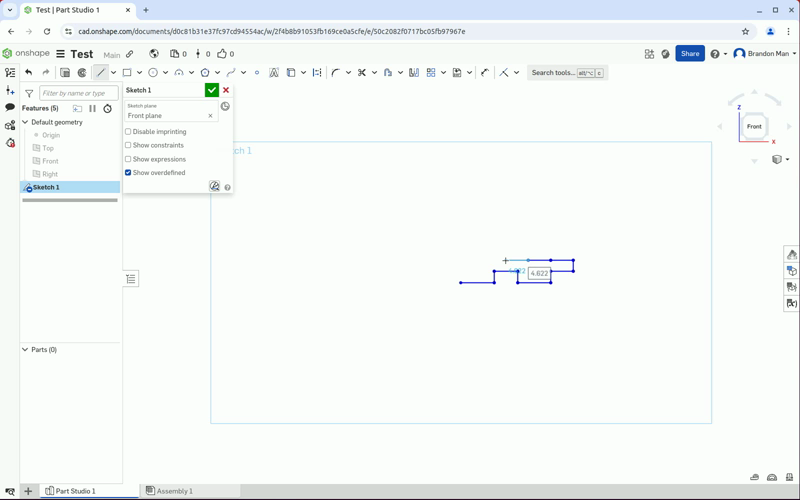
click(505, 260)
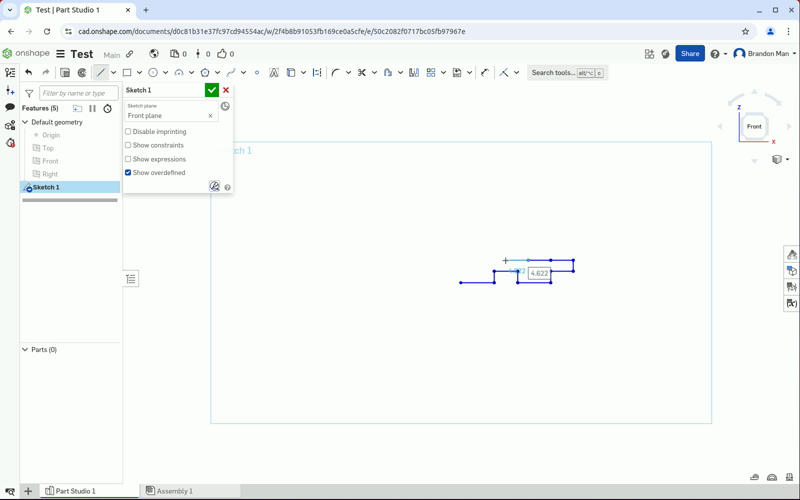
key_up(shift)
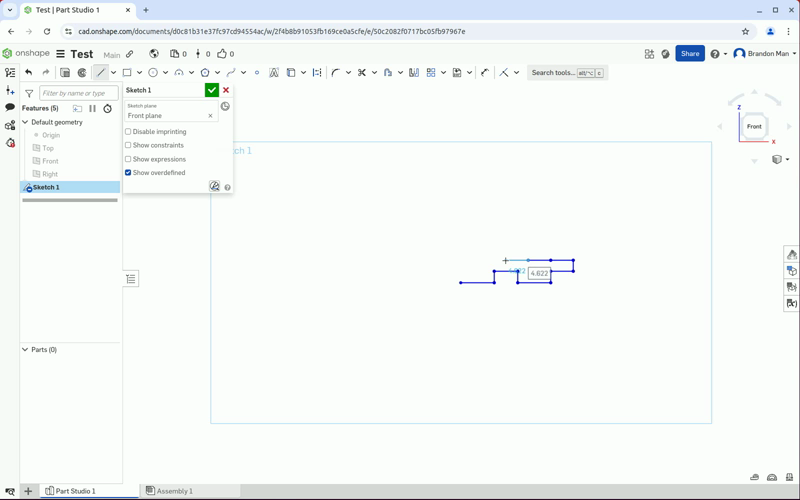
key_down(shift)
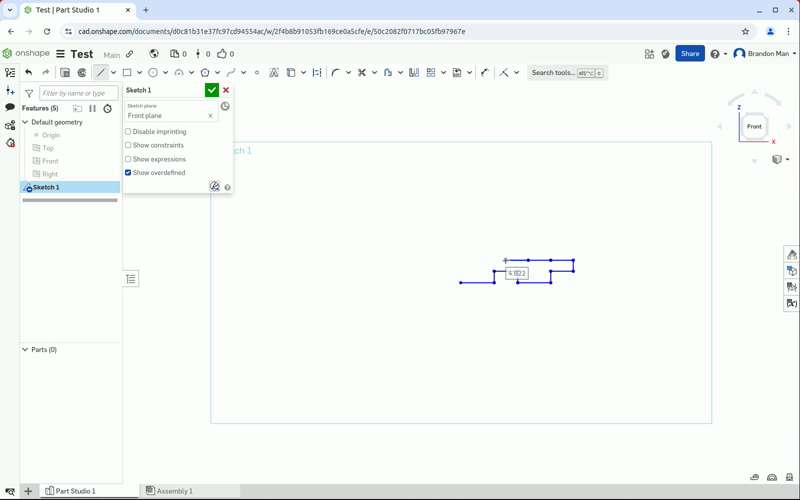
mouse_move(535, 260)
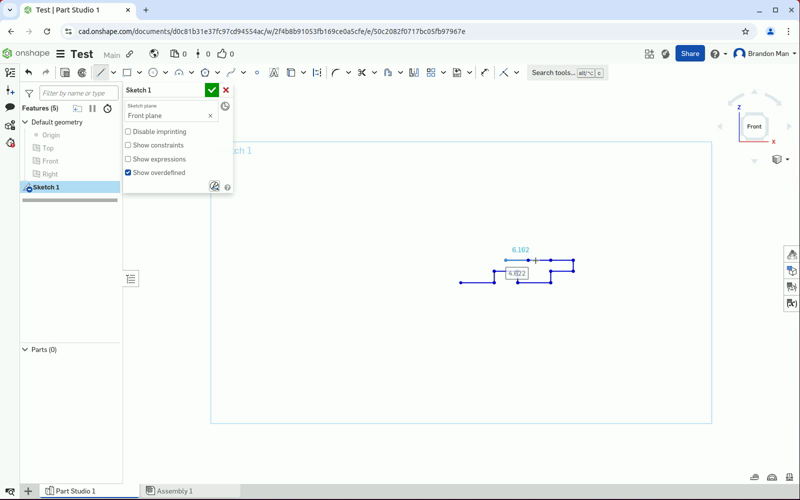
mouse_move(483, 260)
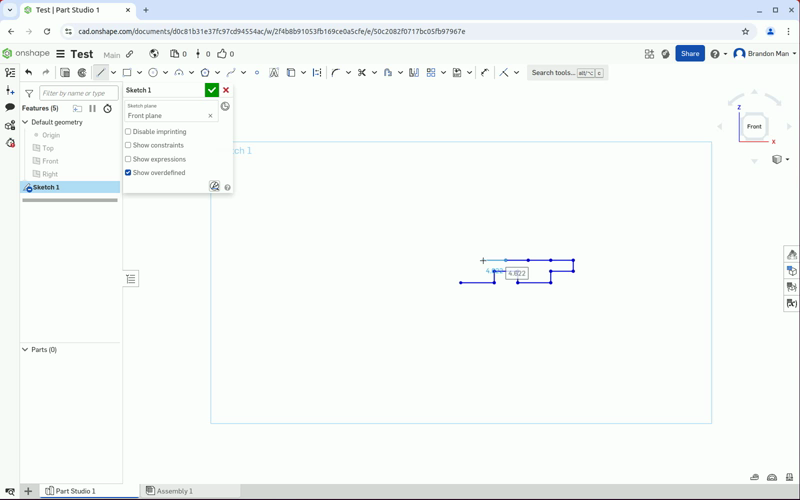
click(483, 260)
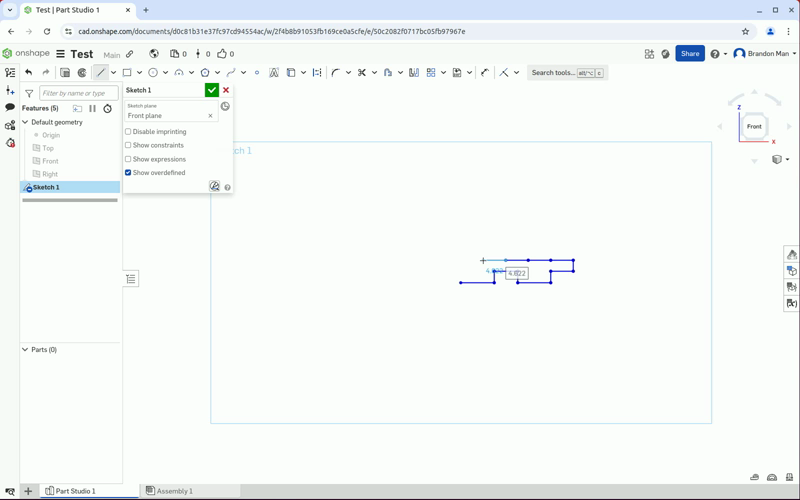
key_up(shift)
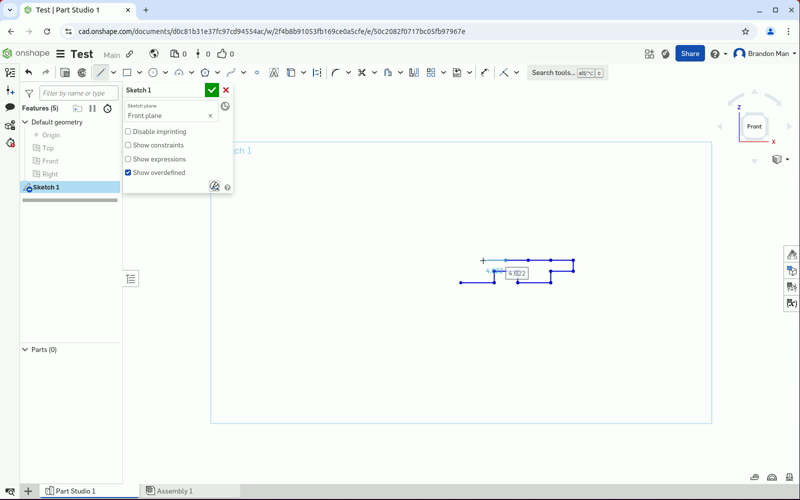
key_down(shift)
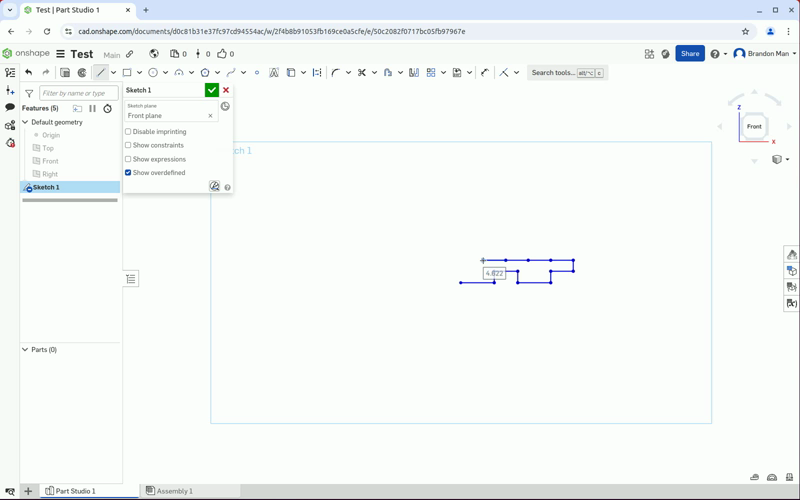
mouse_move(513, 260)
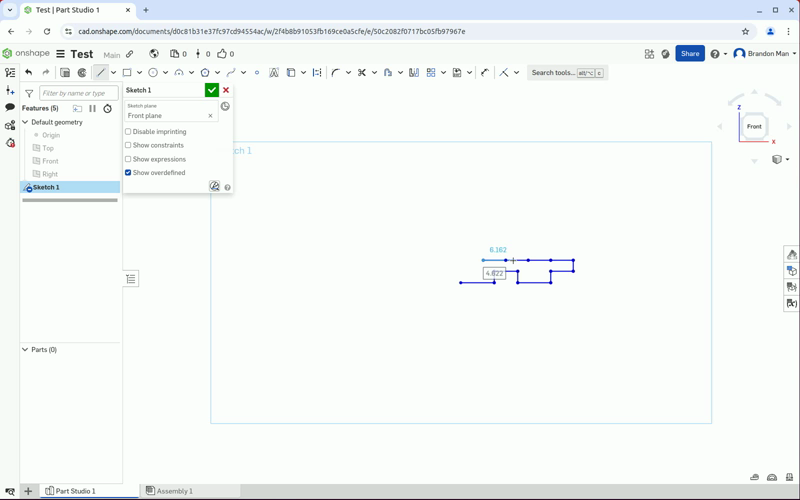
mouse_move(460, 260)
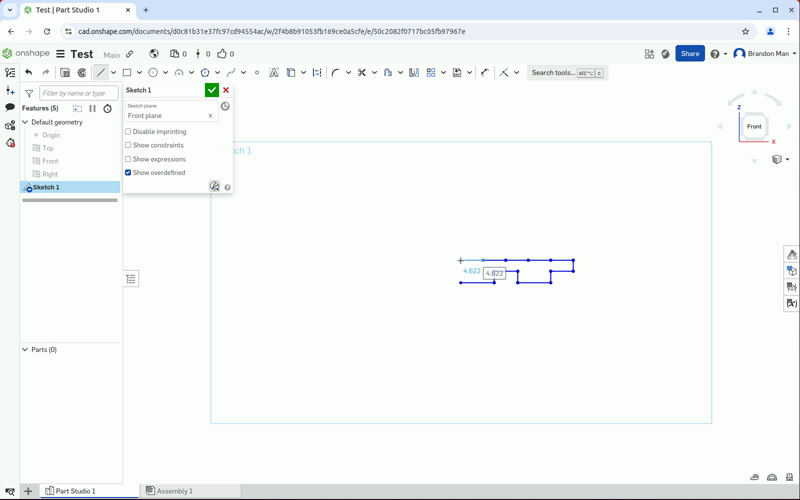
click(460, 260)
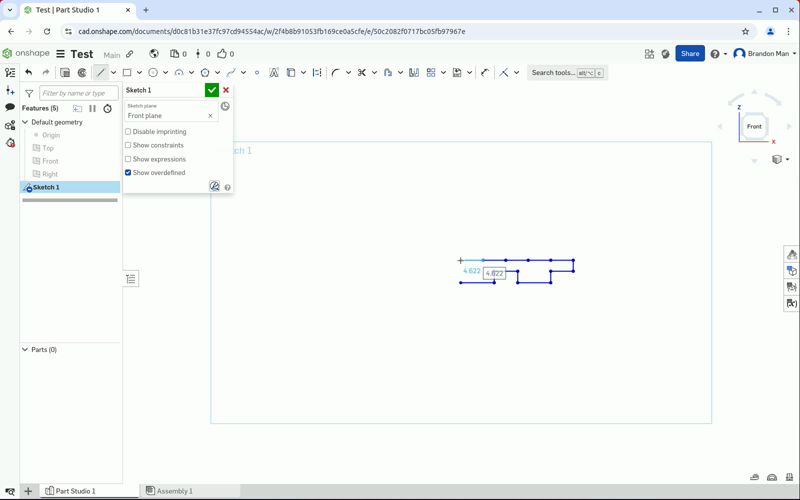
key_up(shift)
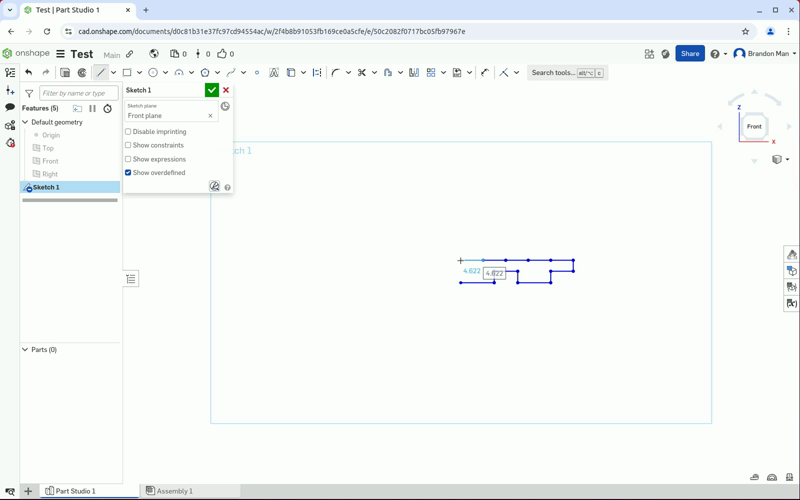
mouse_move(490, 260)
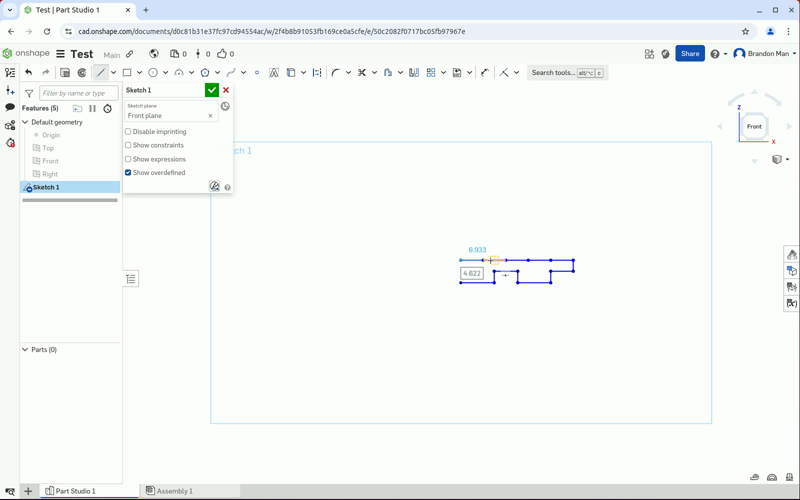
key_down(shift)
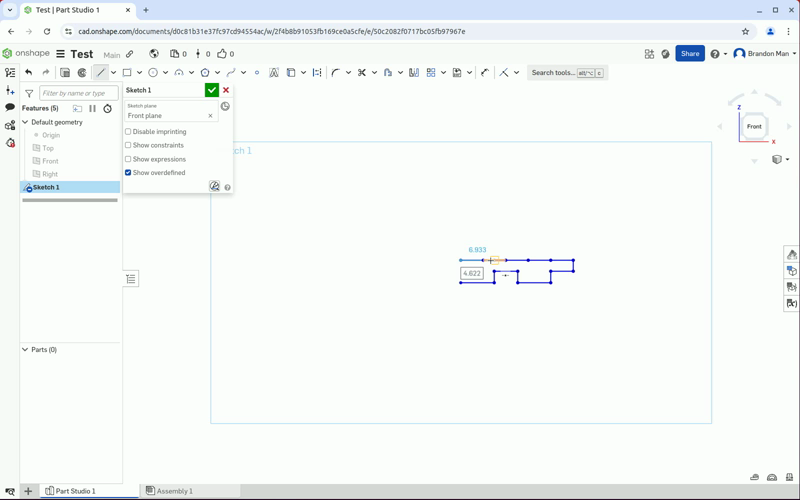
mouse_move(460, 282)
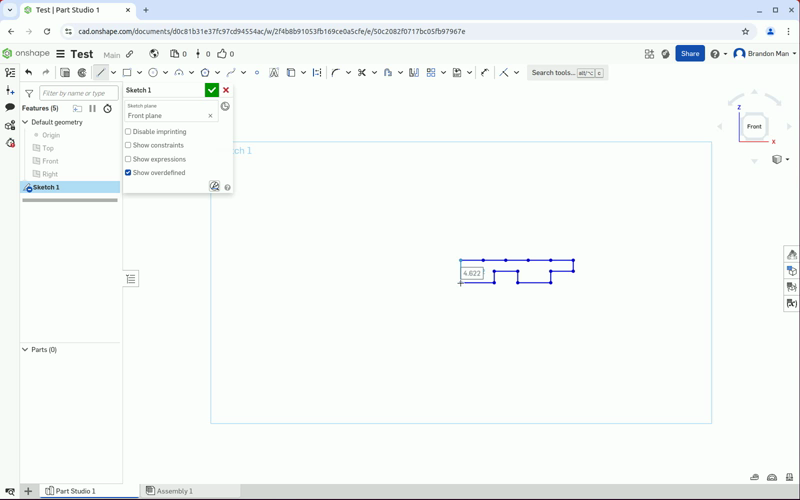
key_up(shift)
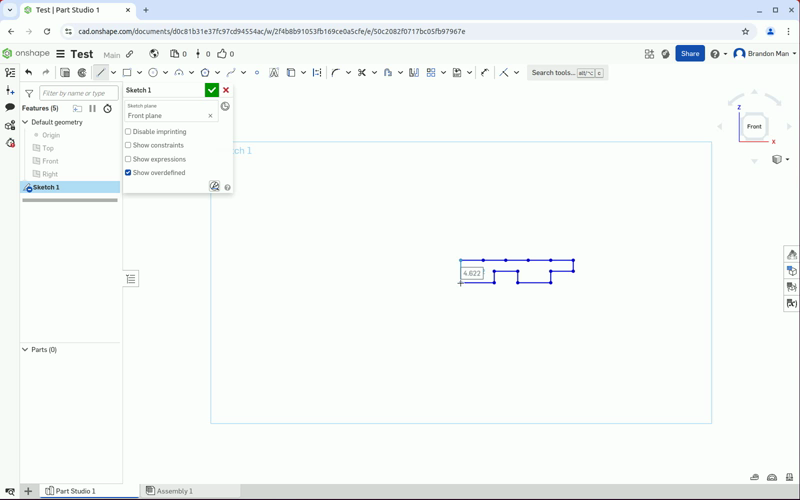
click(460, 282)
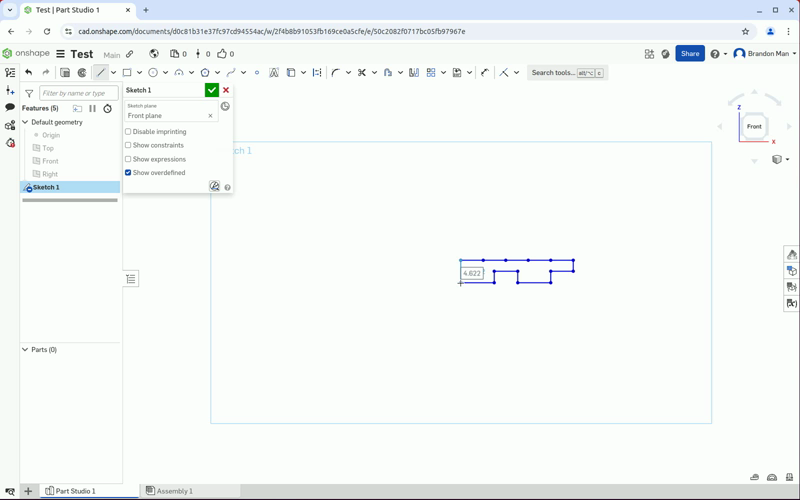
key(esc)
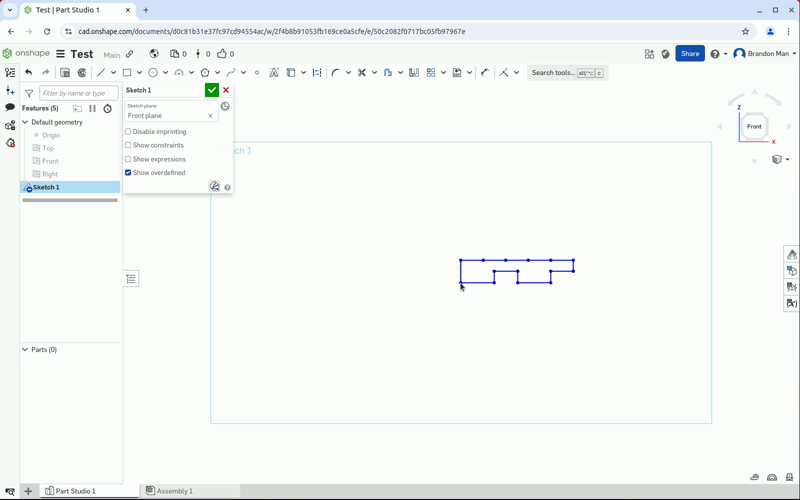
mouse_move(511, 263)
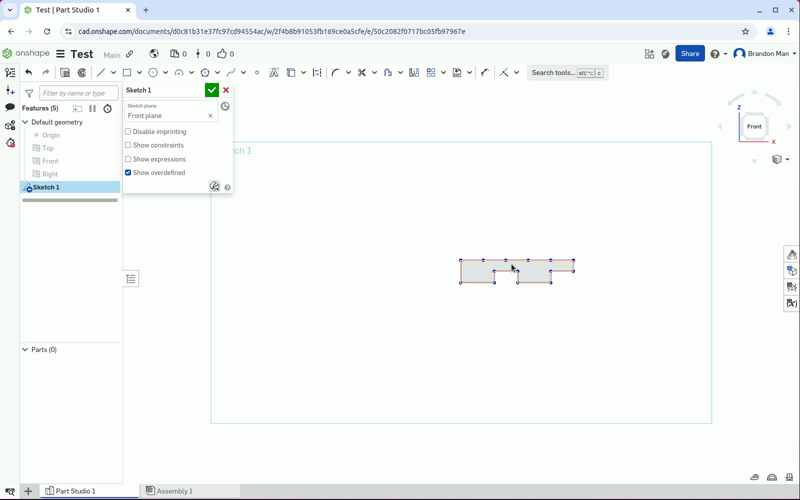
click(511, 263)
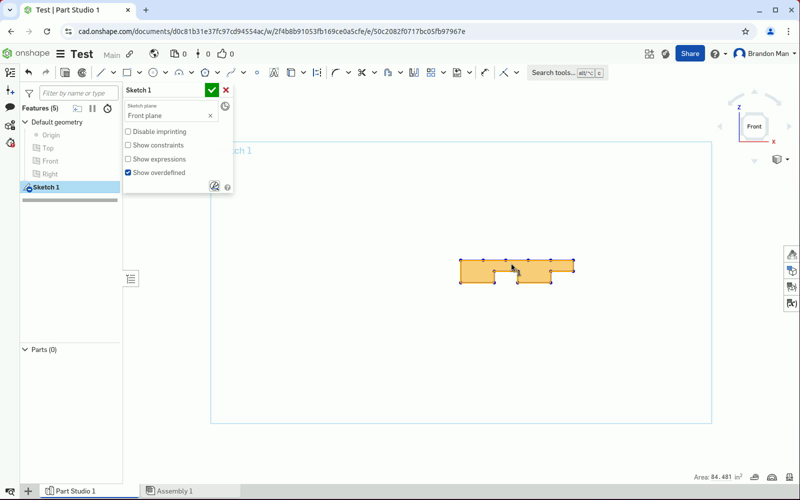
mouse_move(73, 352)
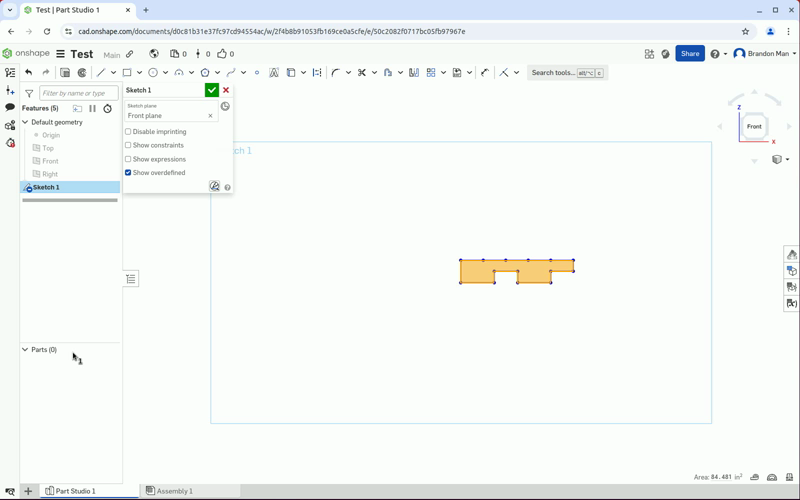
key(shift+y)
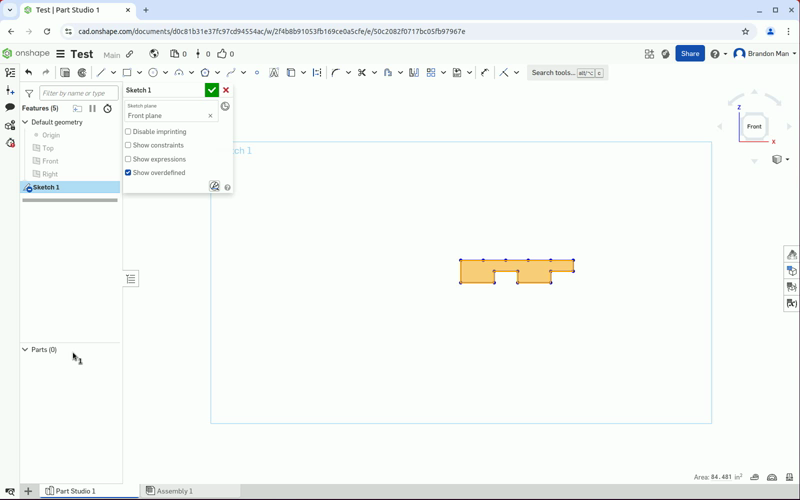
key(shift+e)
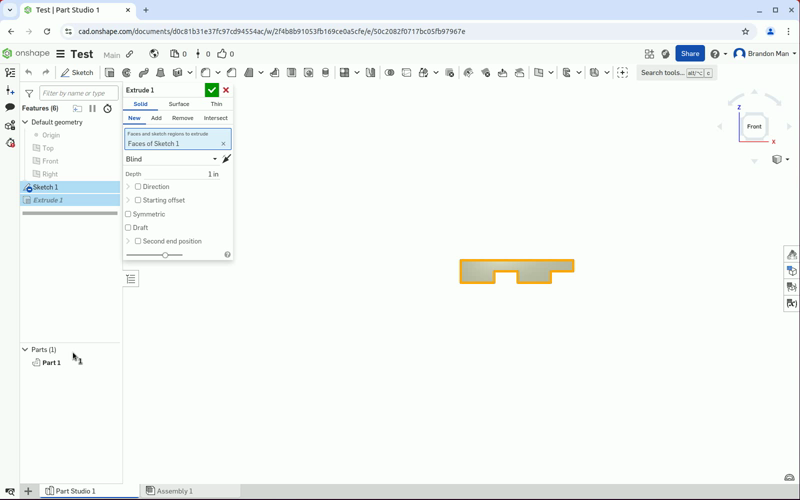
mouse_move(143, 106)
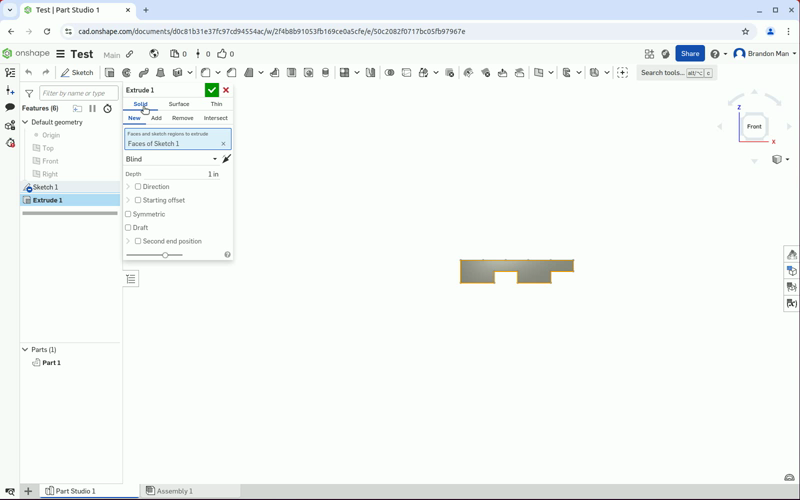
click(143, 106)
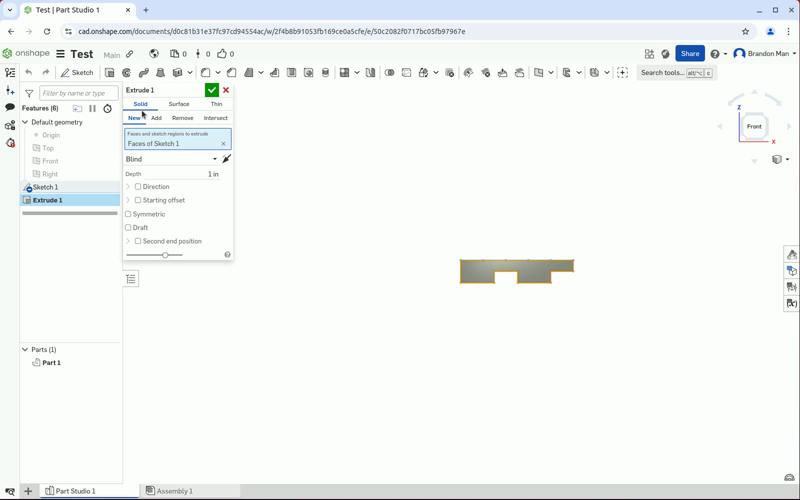
mouse_move(137, 120)
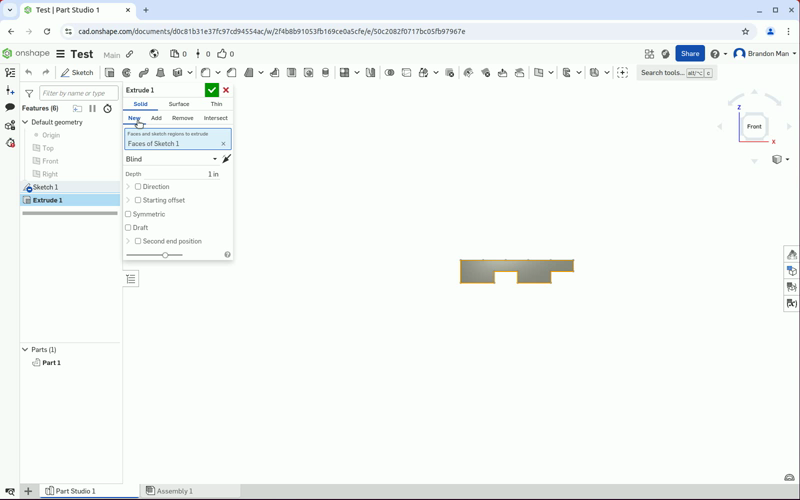
click(137, 120)
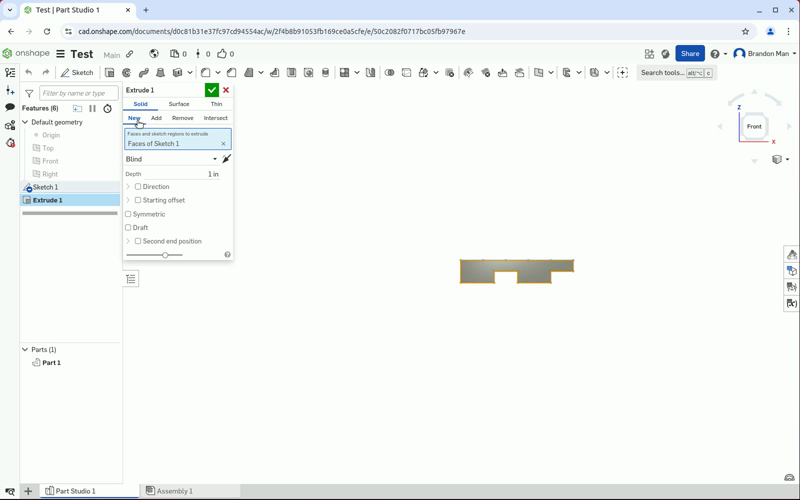
key(tab, 4)
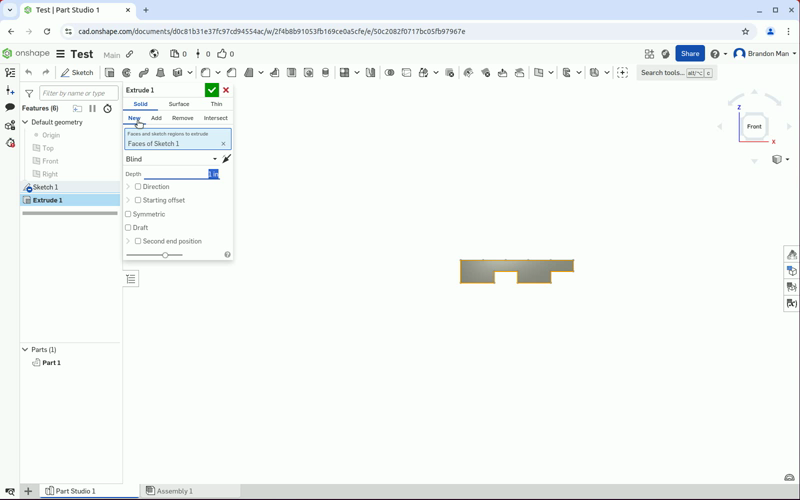
text(13.961)
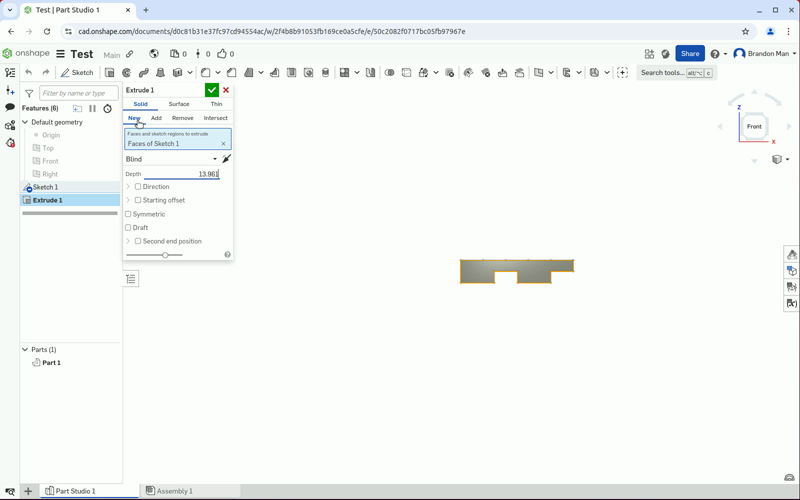
key(enter)
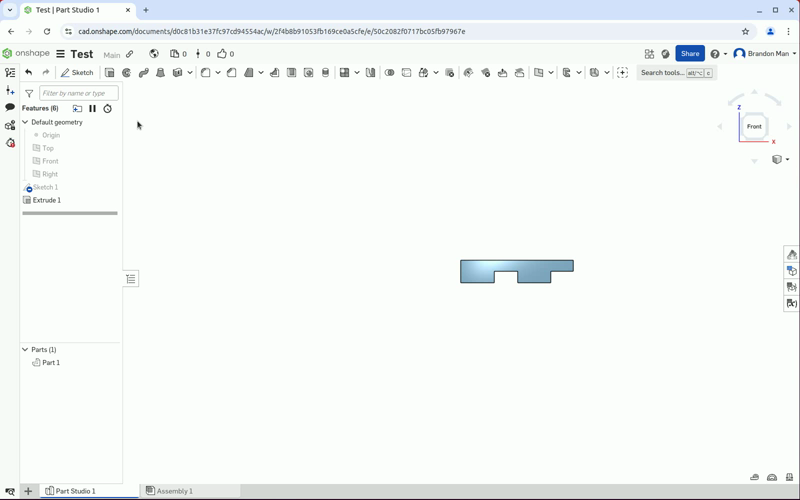
key(shift+h)
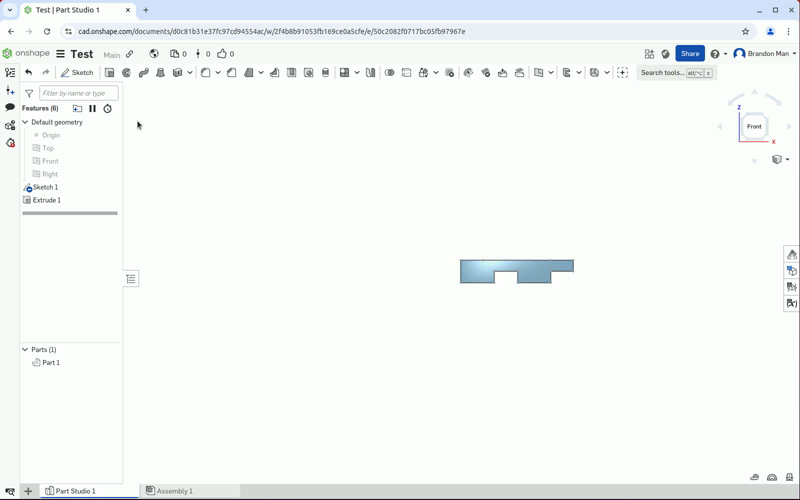
key(shift+h)
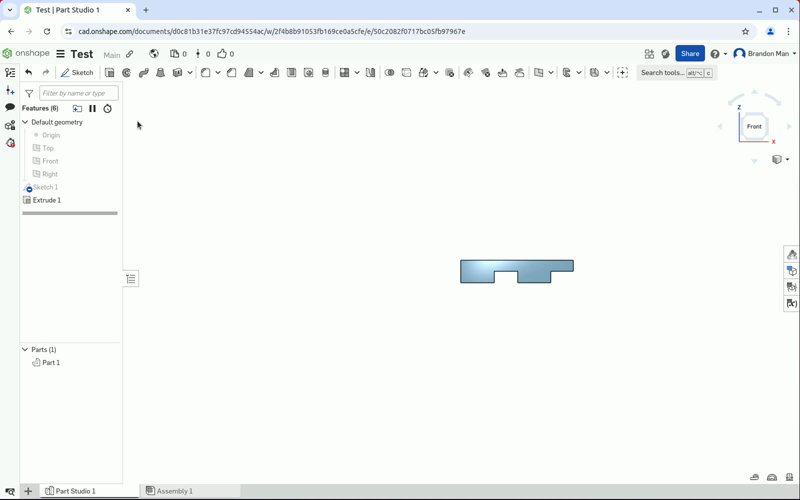
mouse_move(73, 189)
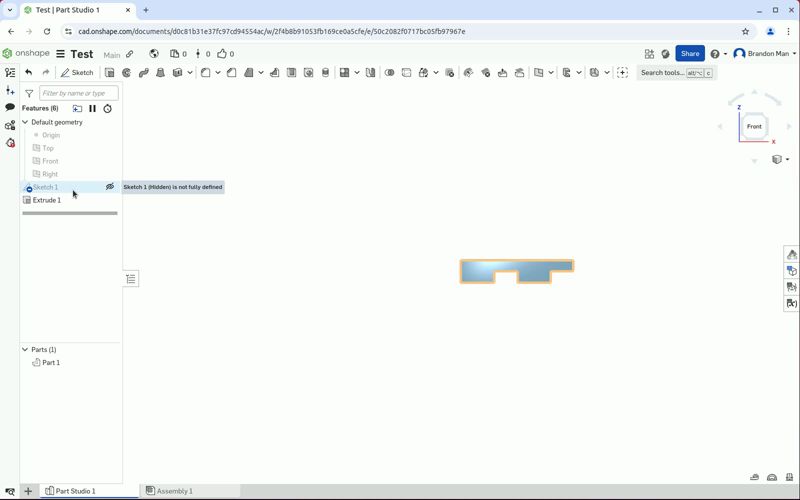
click(73, 189)
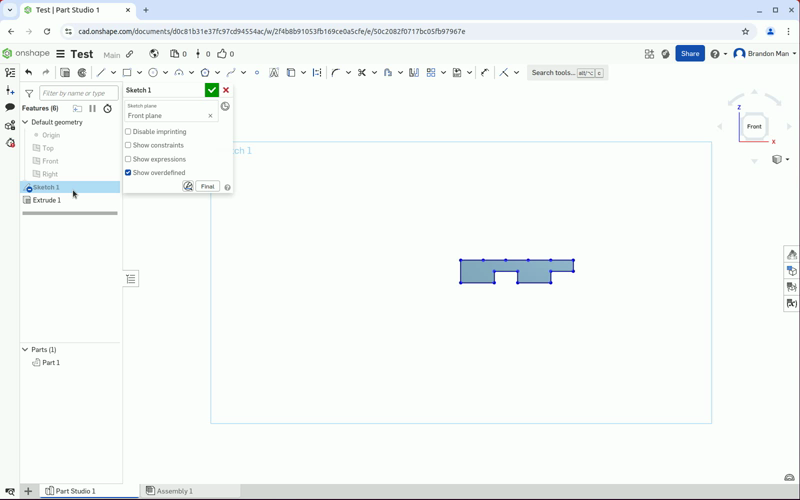
mouse_move(229, 92)
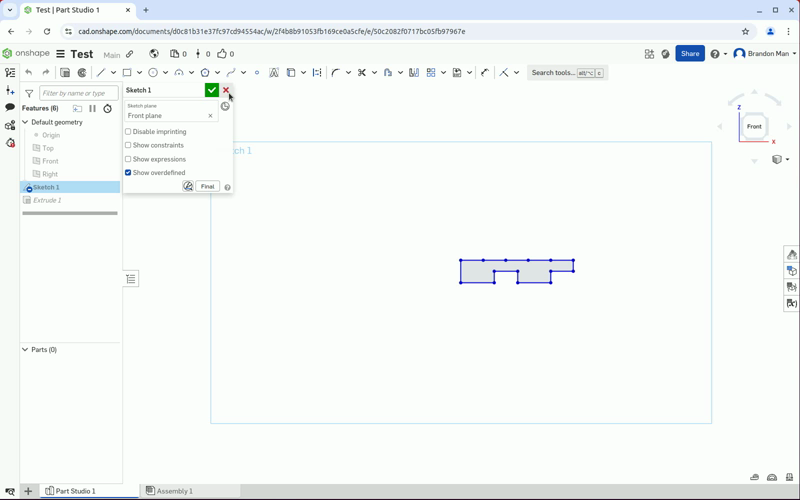
click(229, 92)
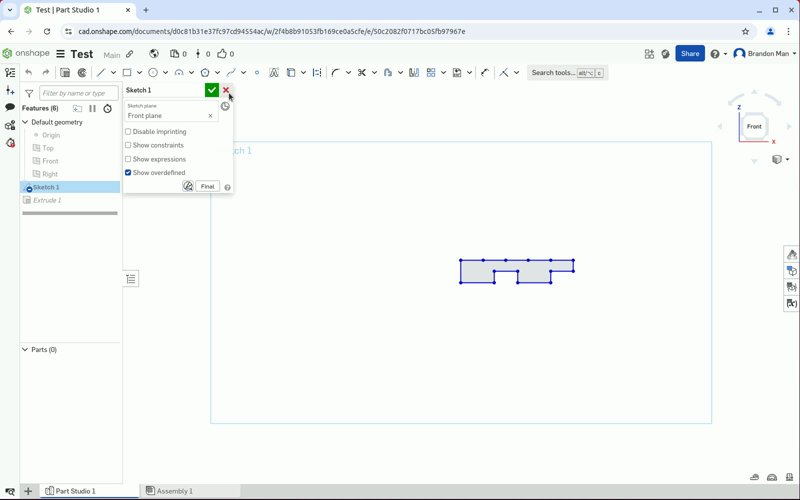
key(shift+s)
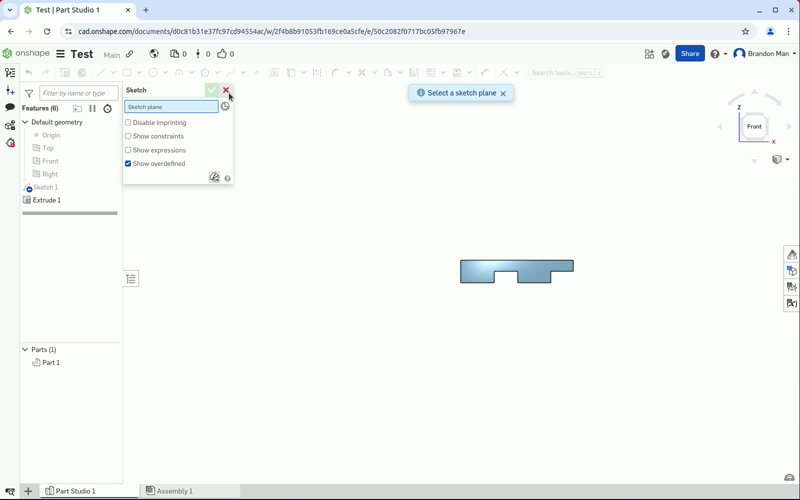
mouse_move(73, 163)
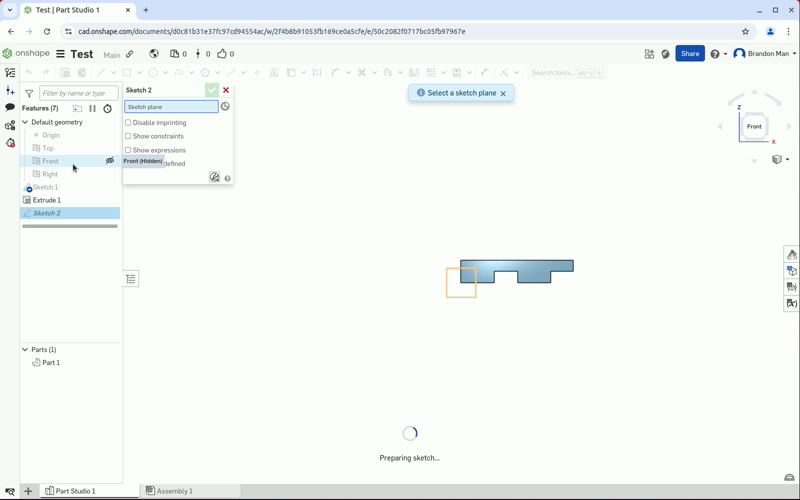
click(73, 163)
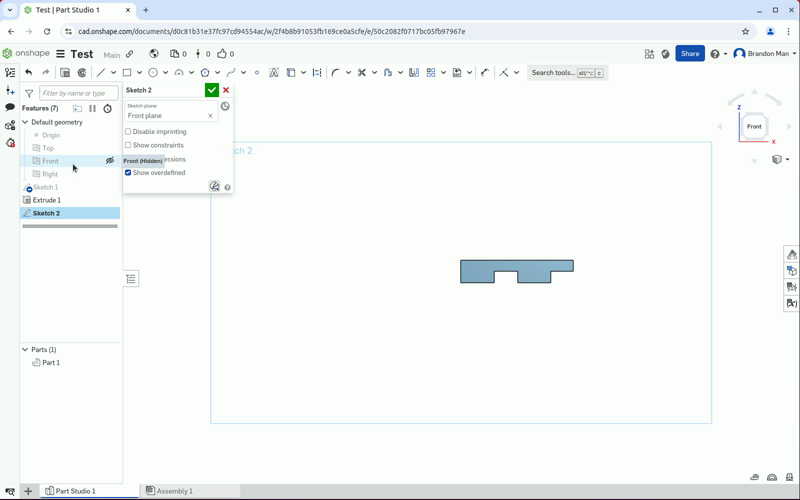
mouse_move(73, 352)
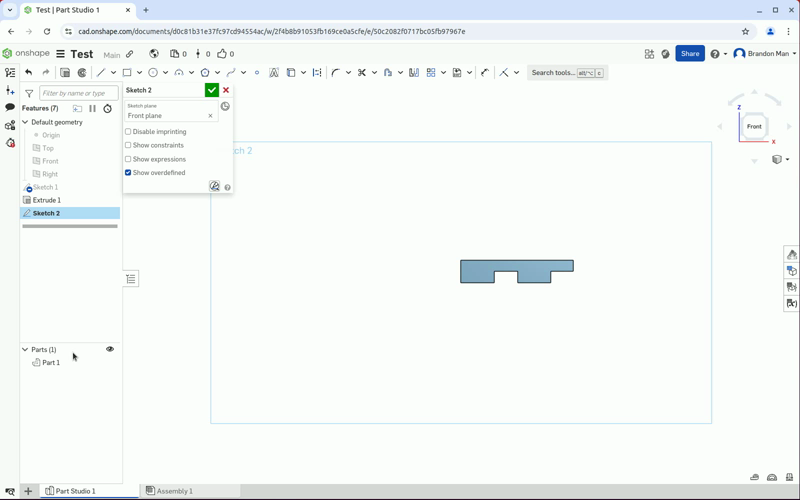
key(y)
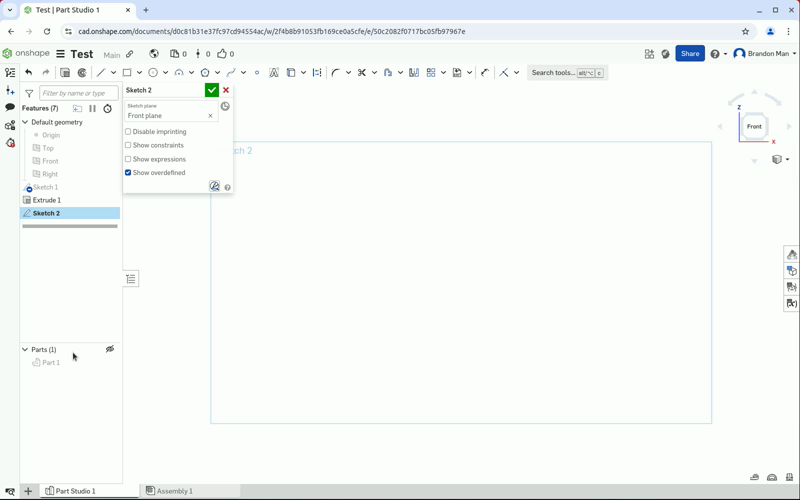
key(l)
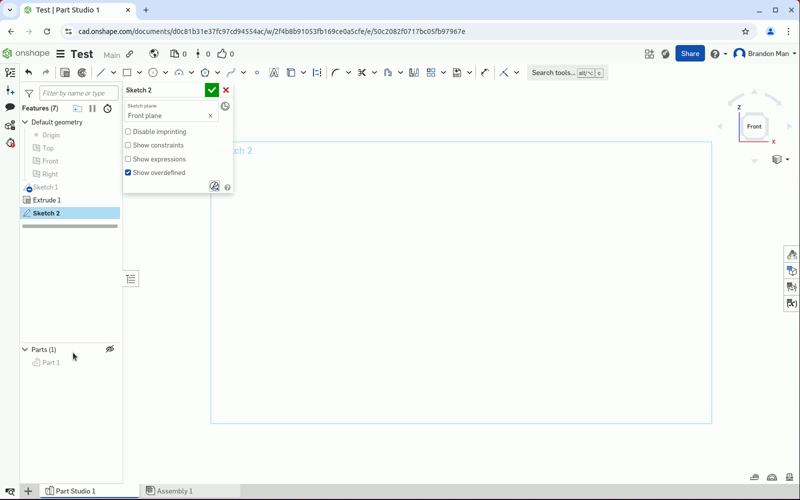
key_down(shift)
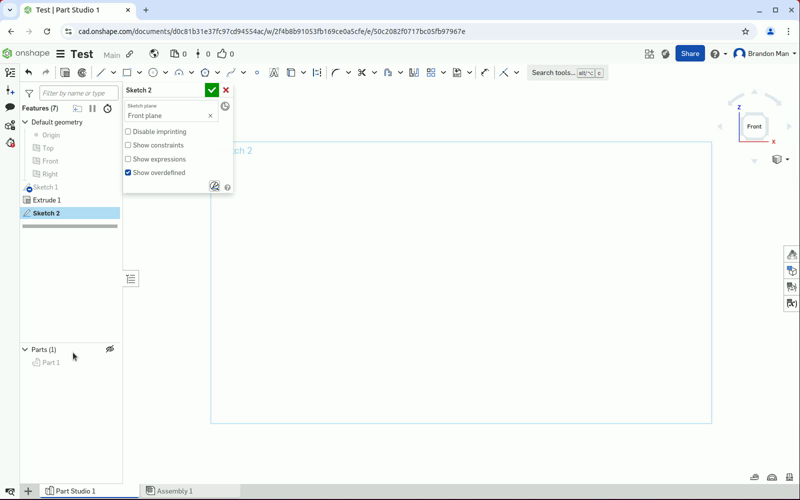
mouse_move(460, 260)
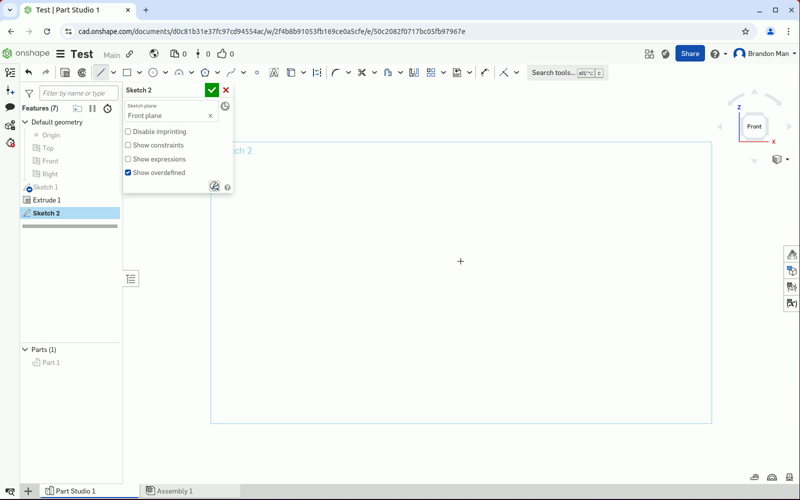
click(460, 260)
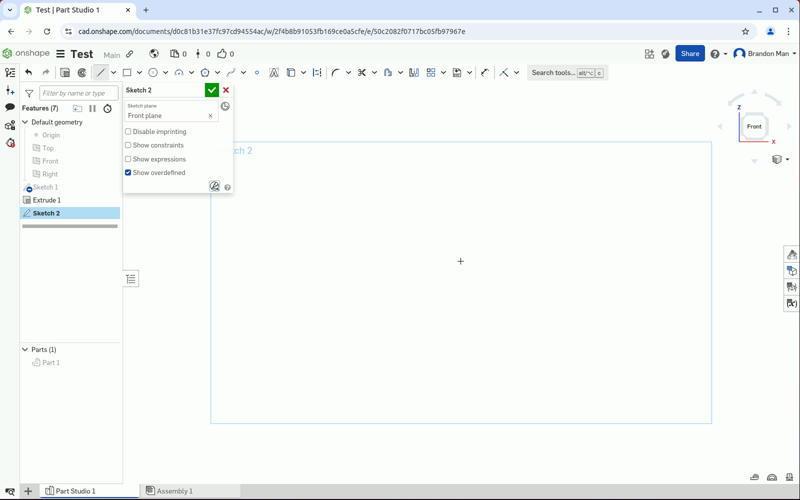
key_up(shift)
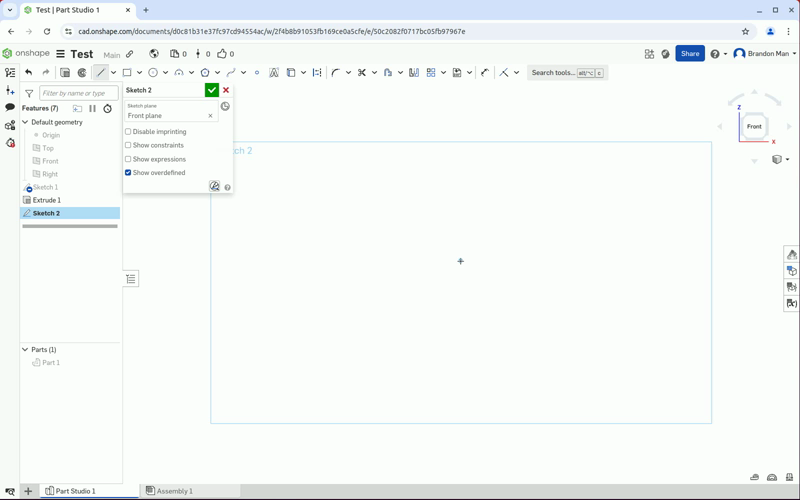
key_down(shift)
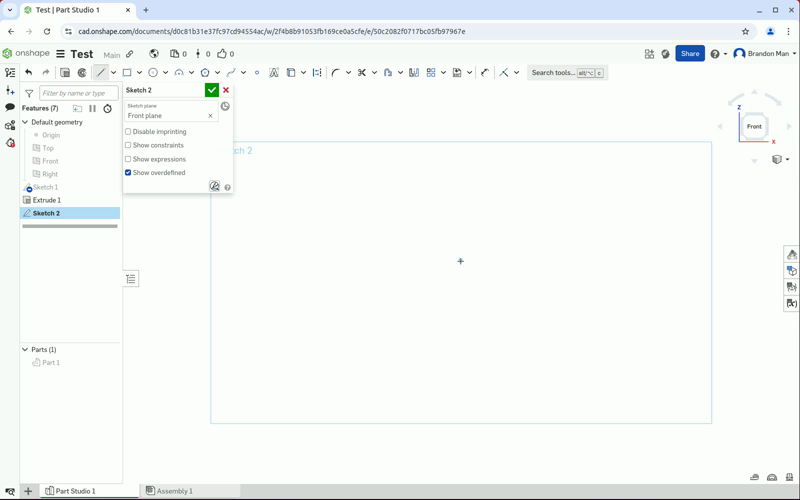
mouse_move(490, 260)
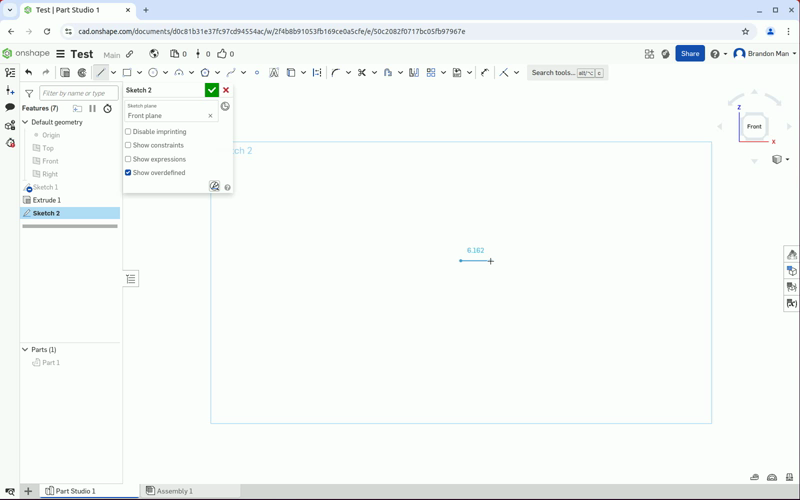
mouse_move(483, 260)
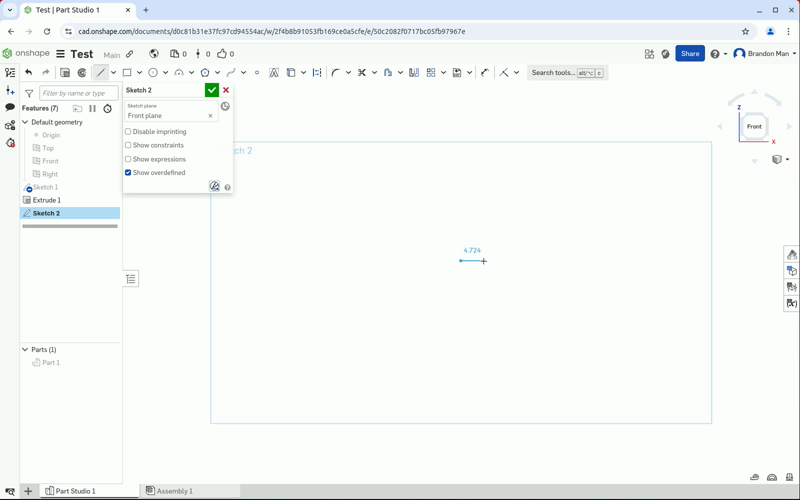
click(483, 260)
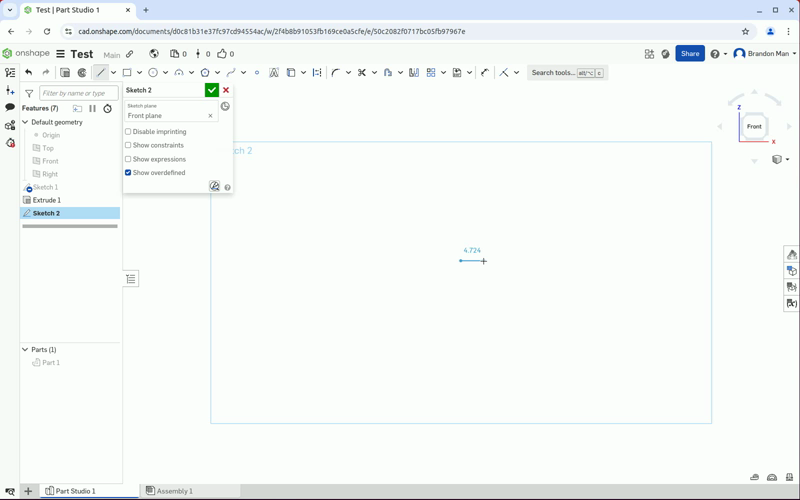
key_up(shift)
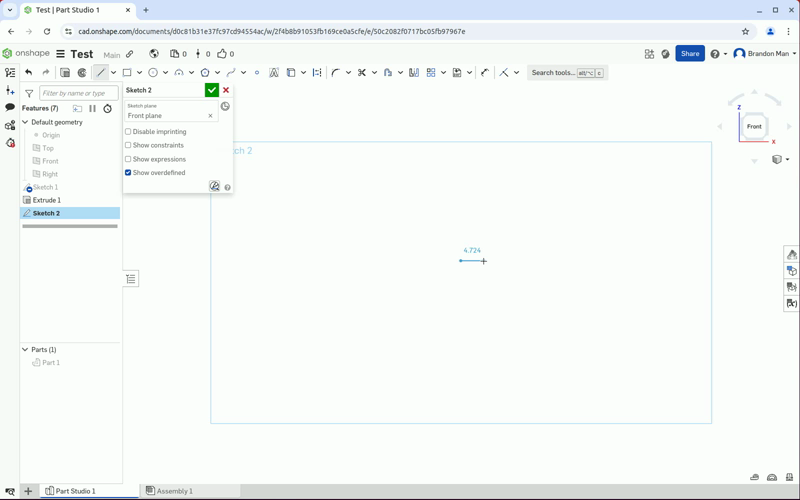
key_down(shift)
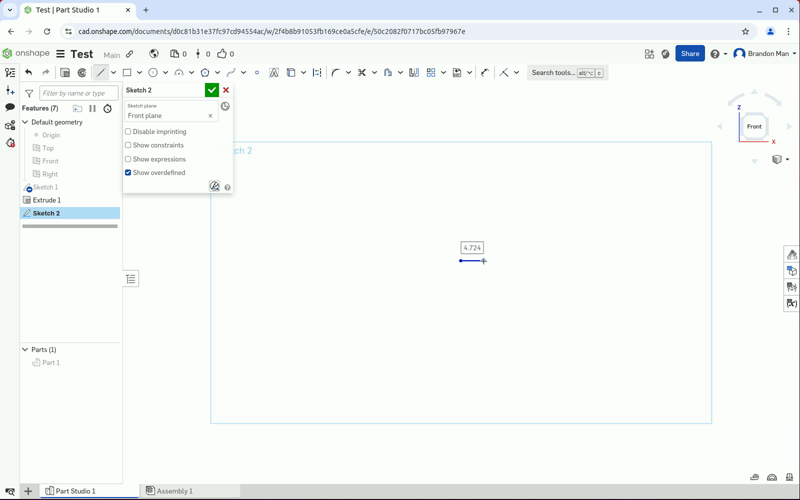
mouse_move(513, 260)
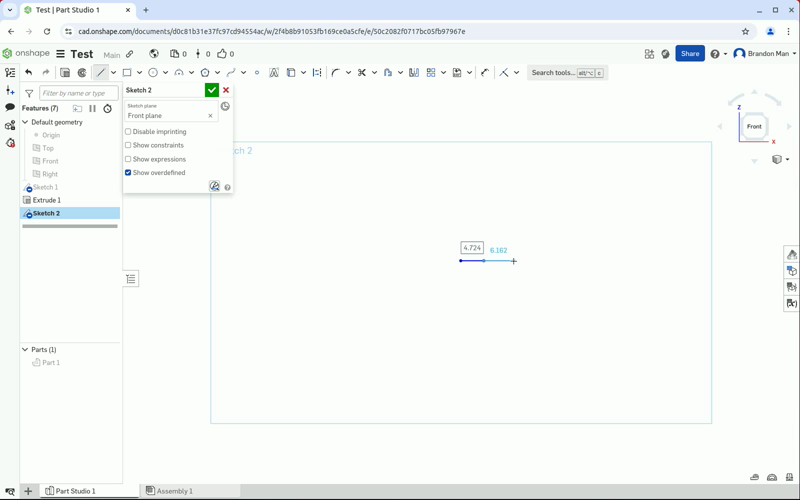
mouse_move(483, 237)
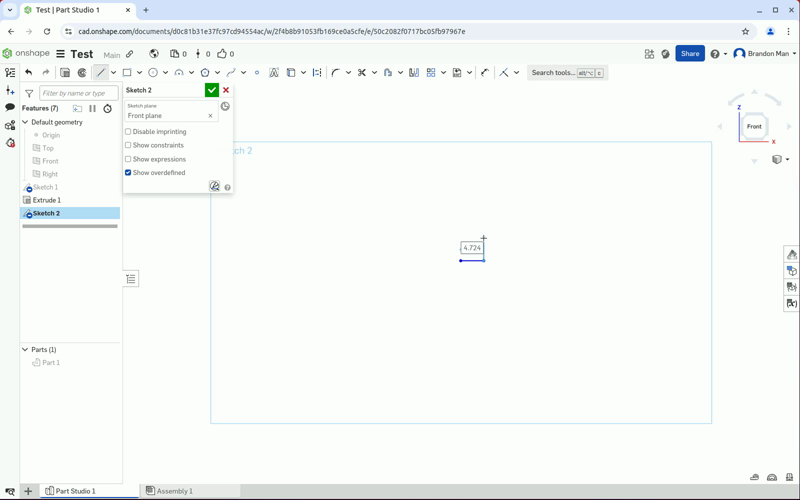
click(483, 237)
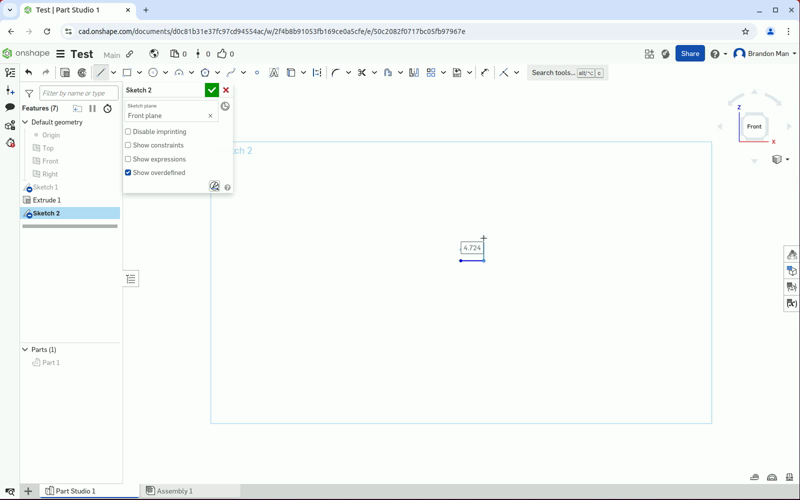
key_up(shift)
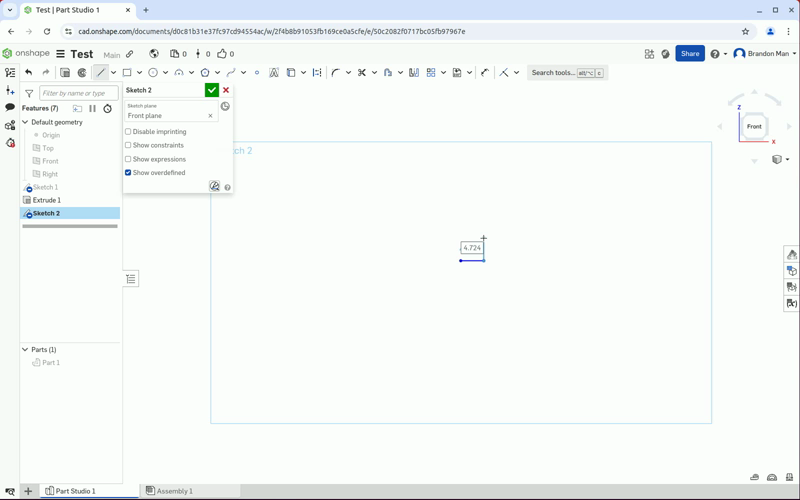
key_down(shift)
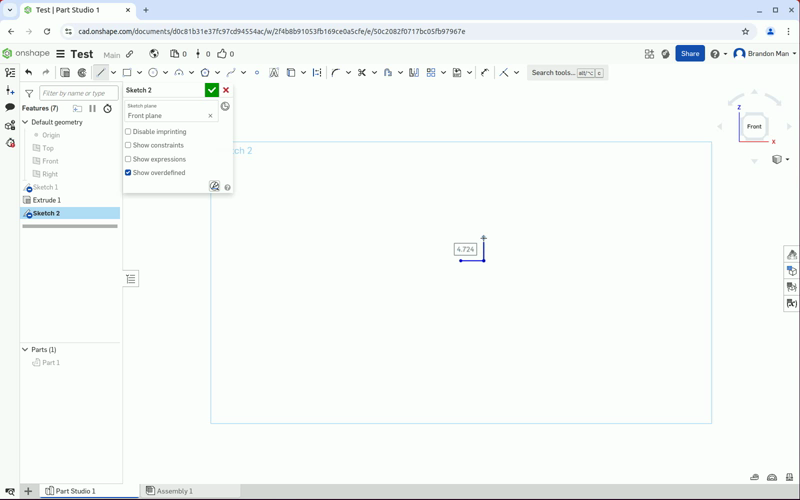
mouse_move(513, 237)
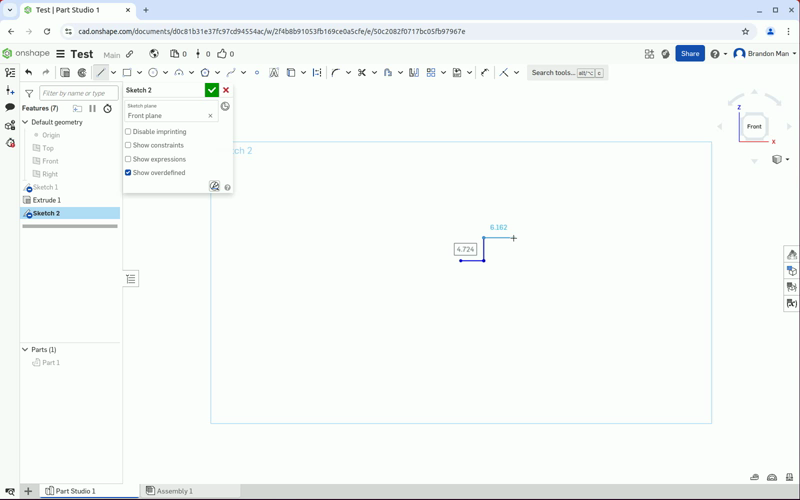
mouse_move(483, 215)
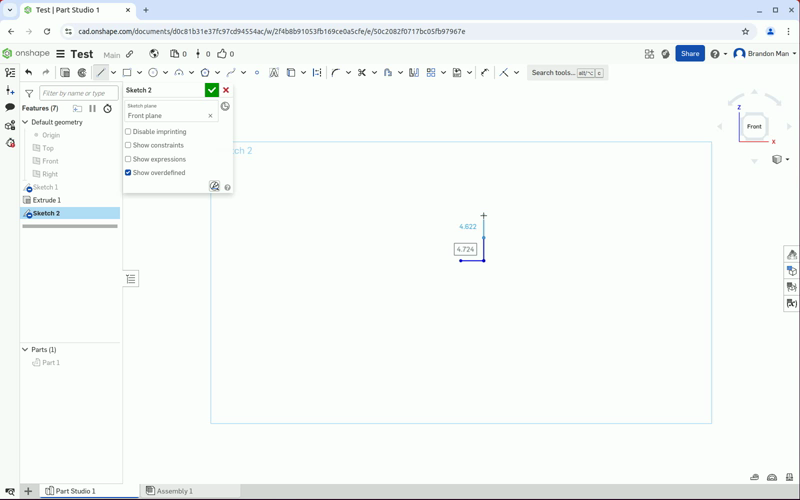
click(483, 215)
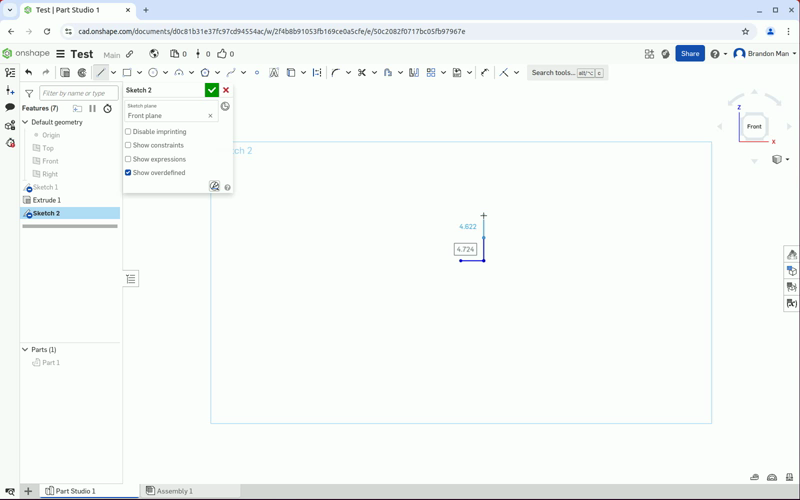
key_up(shift)
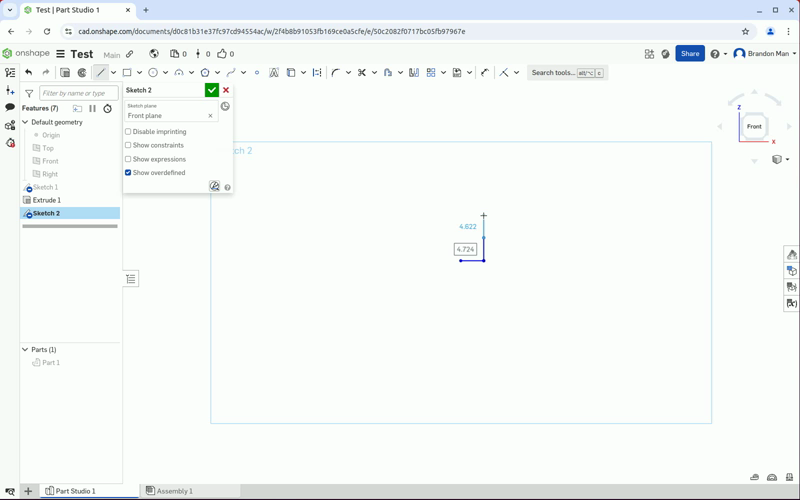
key_down(shift)
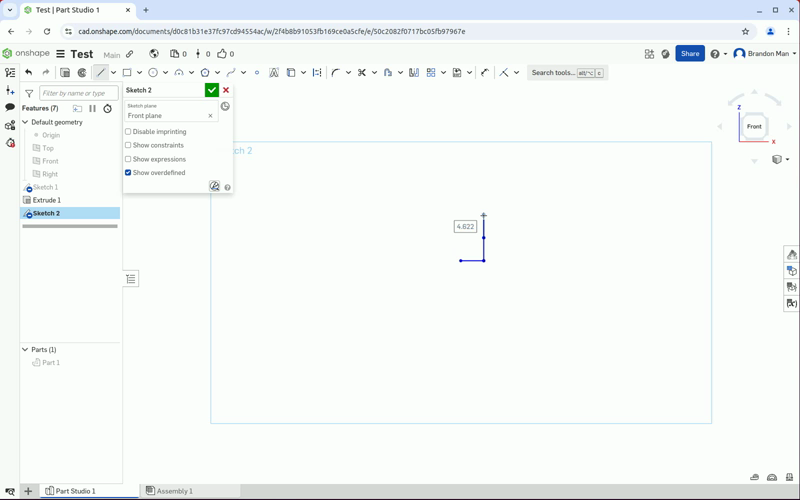
mouse_move(513, 215)
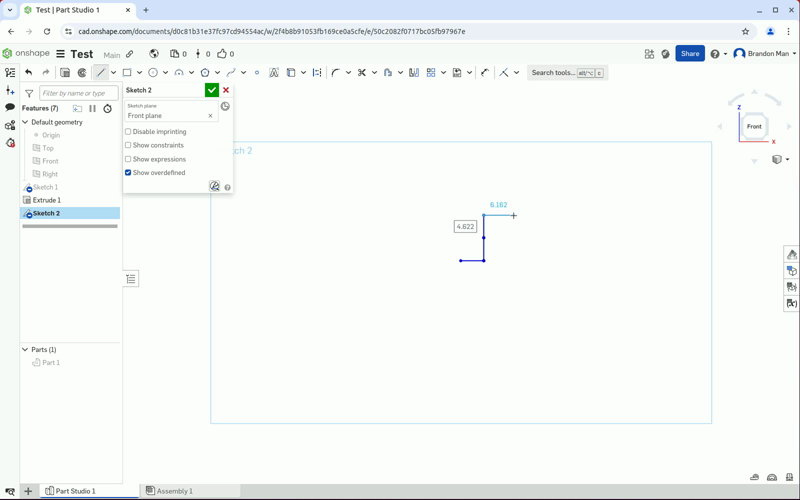
mouse_move(460, 215)
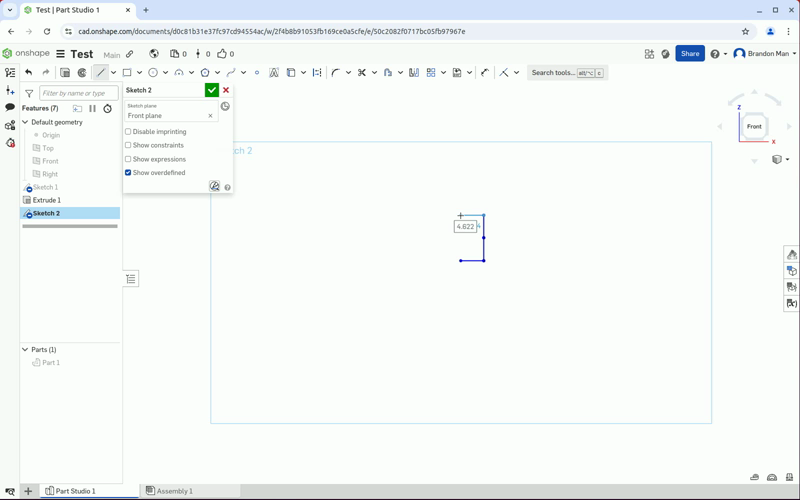
click(460, 215)
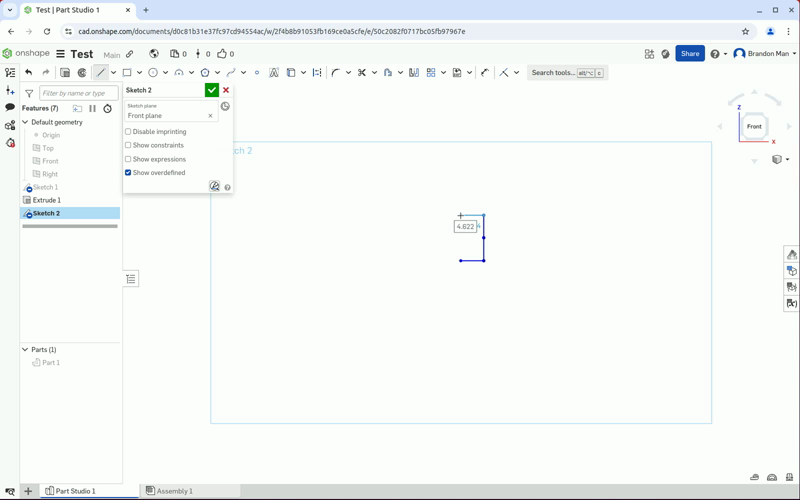
key_up(shift)
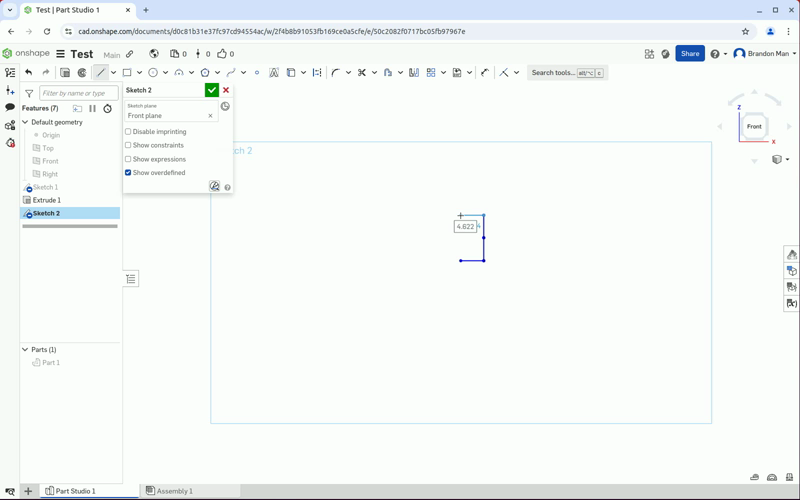
mouse_move(490, 215)
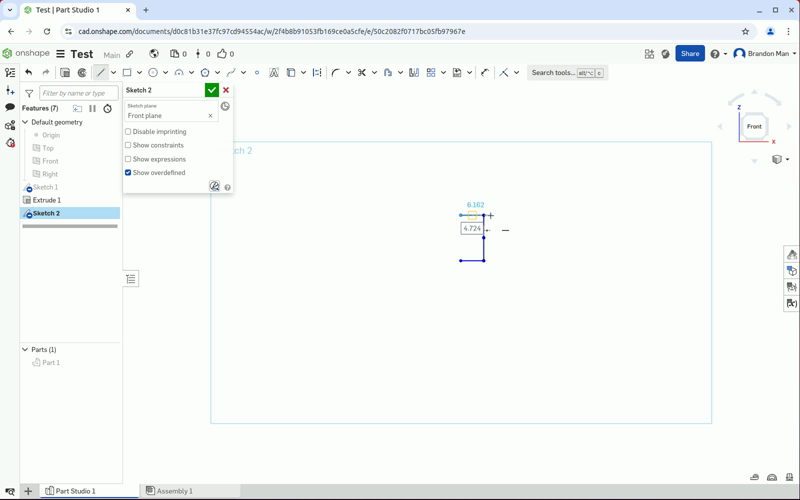
key_down(shift)
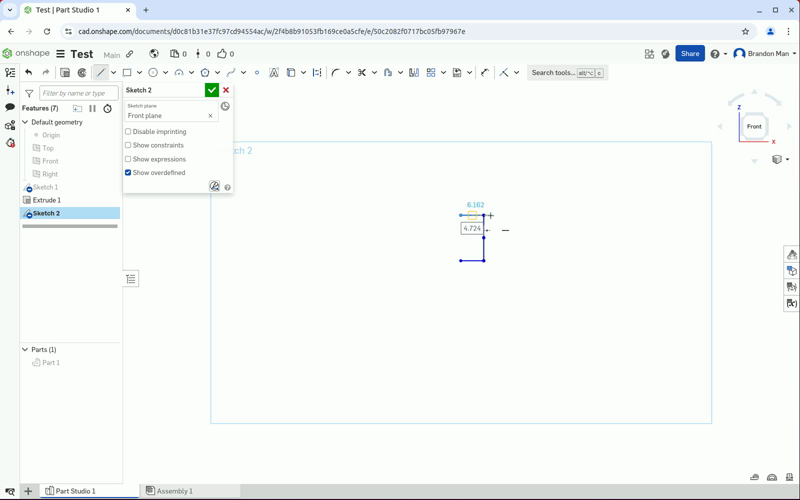
mouse_move(460, 260)
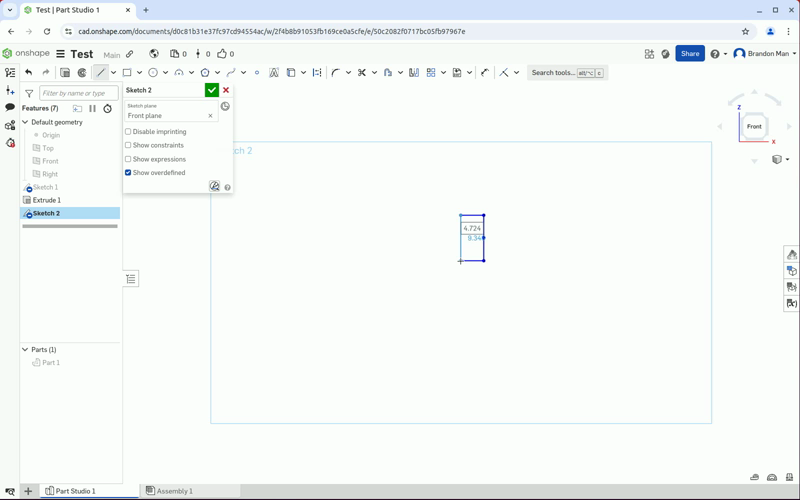
key_up(shift)
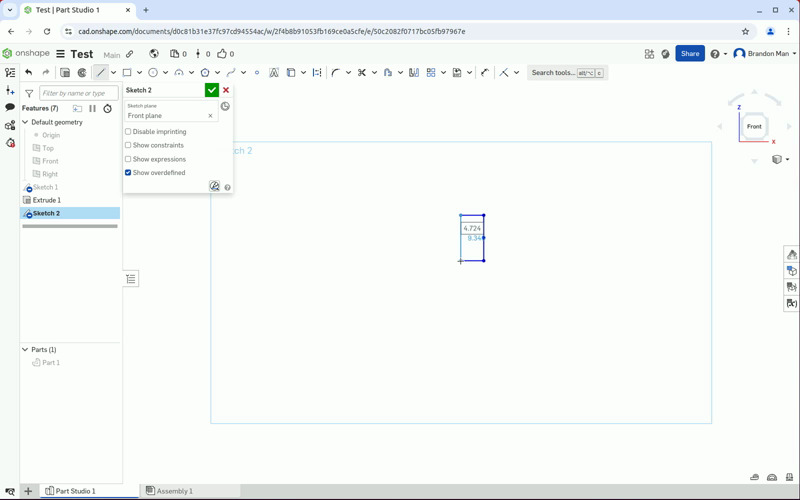
click(460, 260)
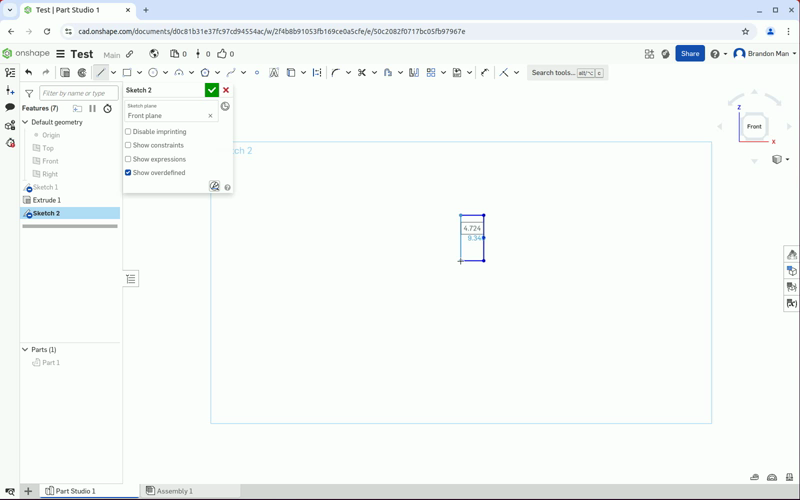
key(esc)
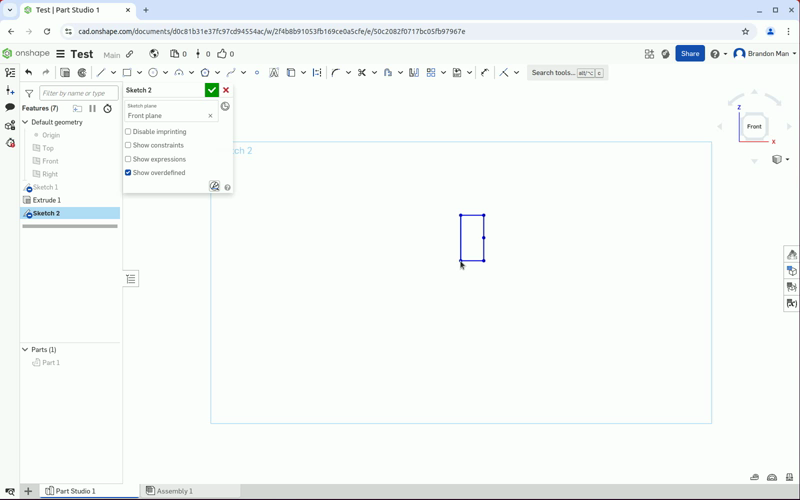
mouse_move(463, 239)
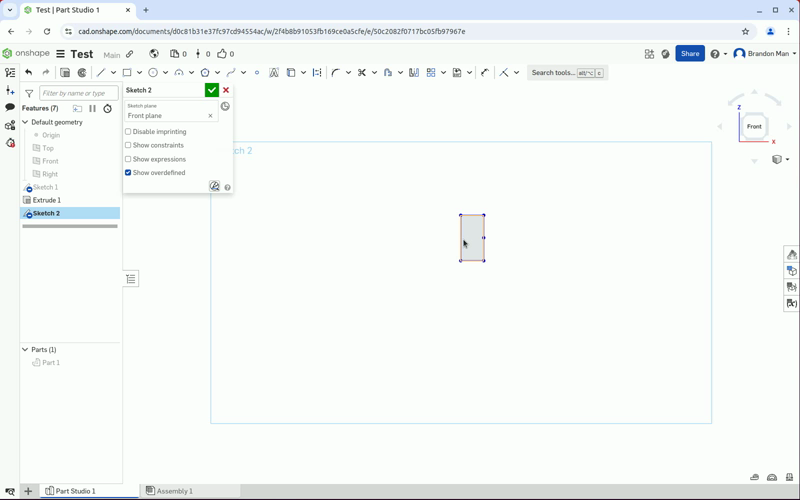
scroll(6)
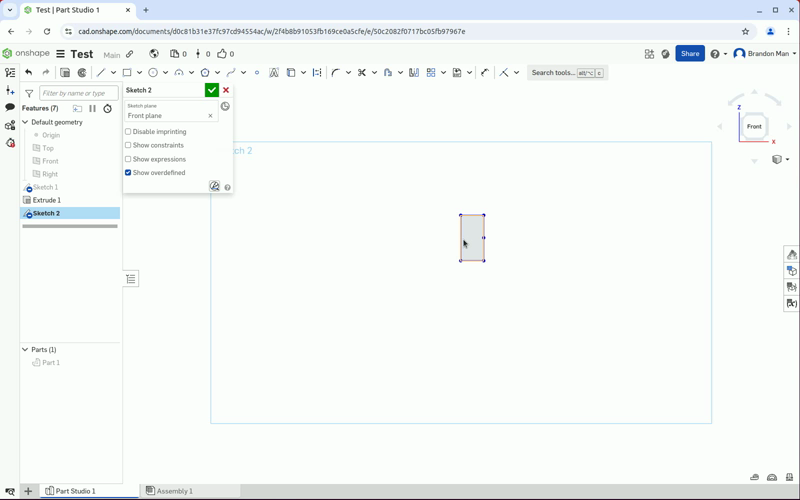
scroll(6)
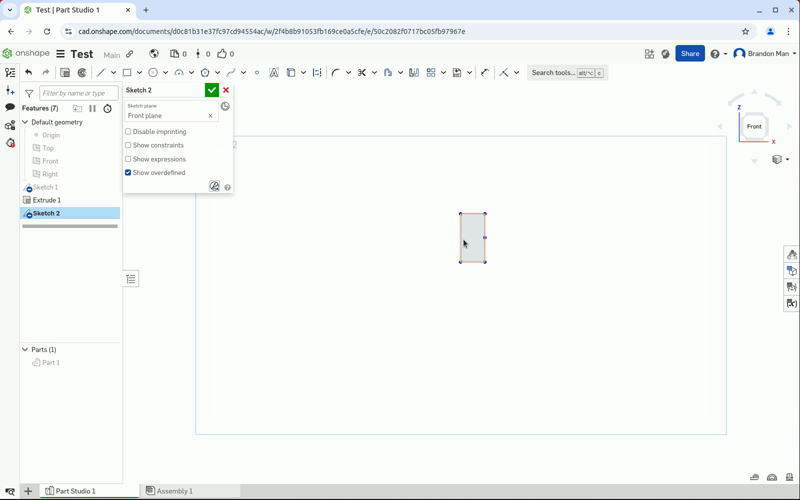
scroll(6)
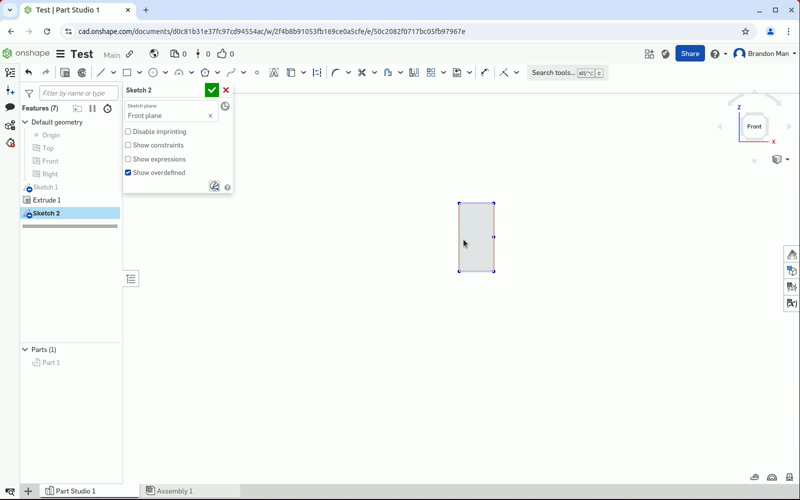
scroll(6)
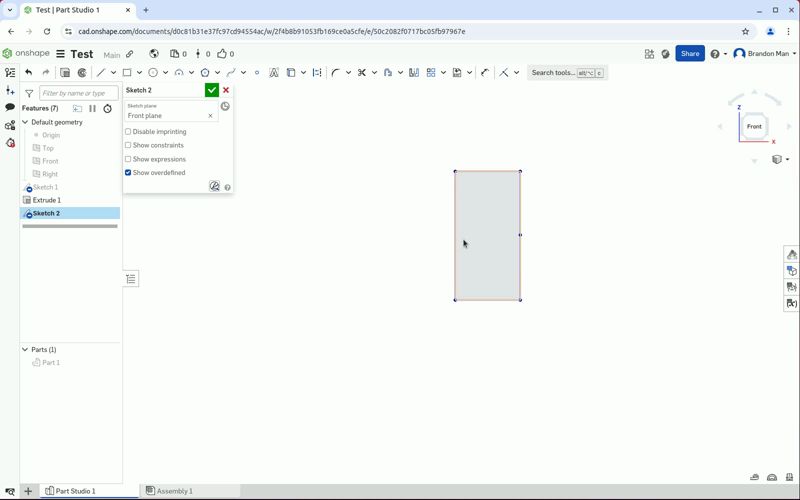
scroll(6)
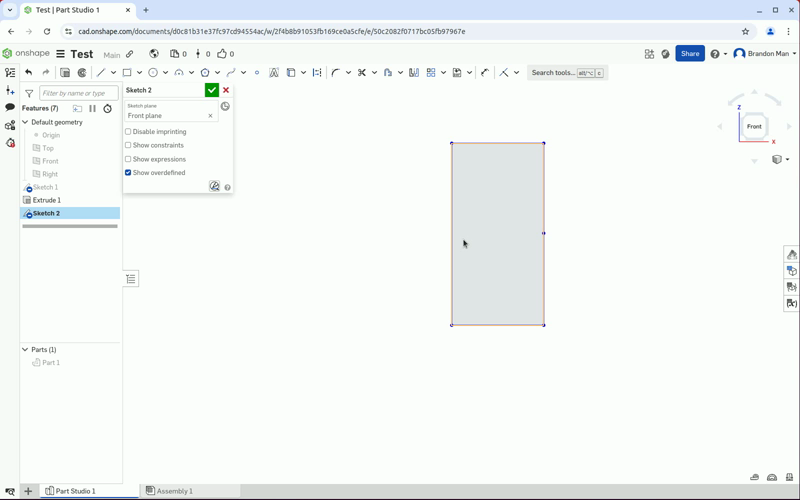
scroll(6)
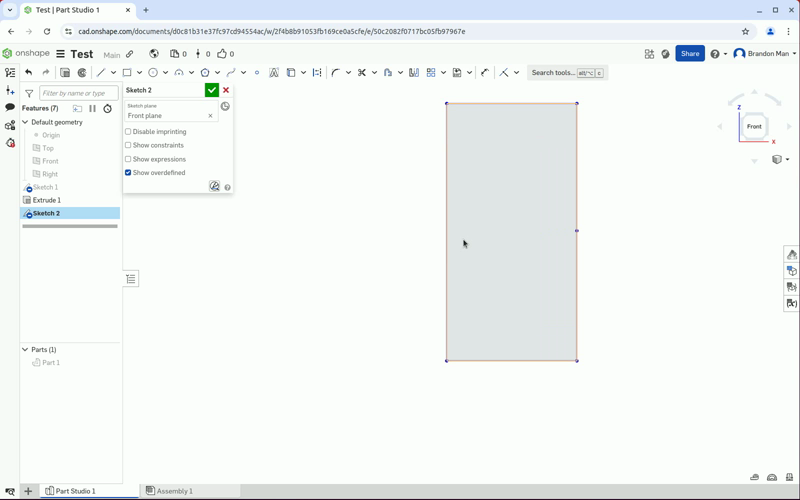
scroll(6)
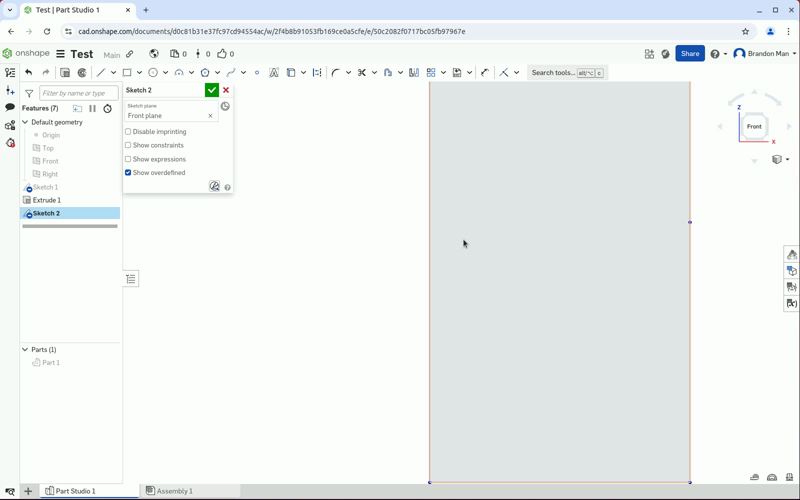
click(463, 239)
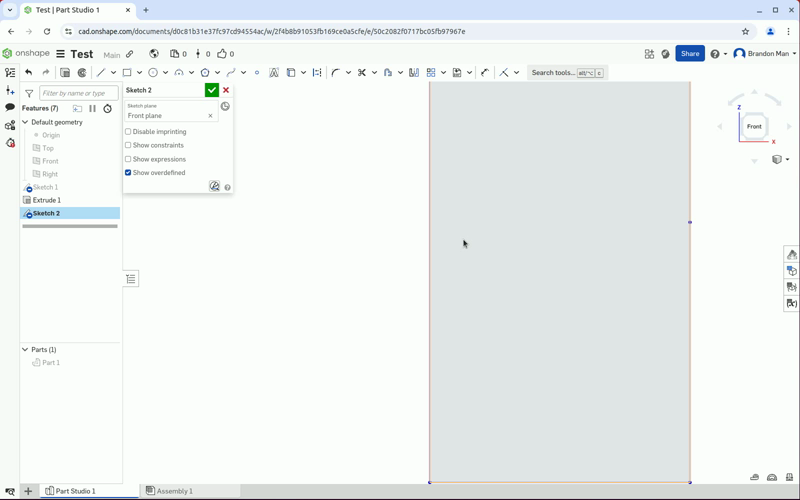
scroll(-6)
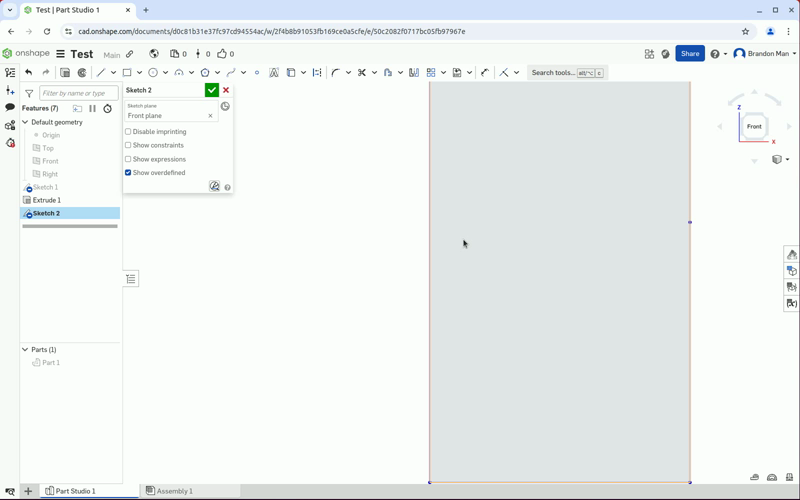
scroll(-6)
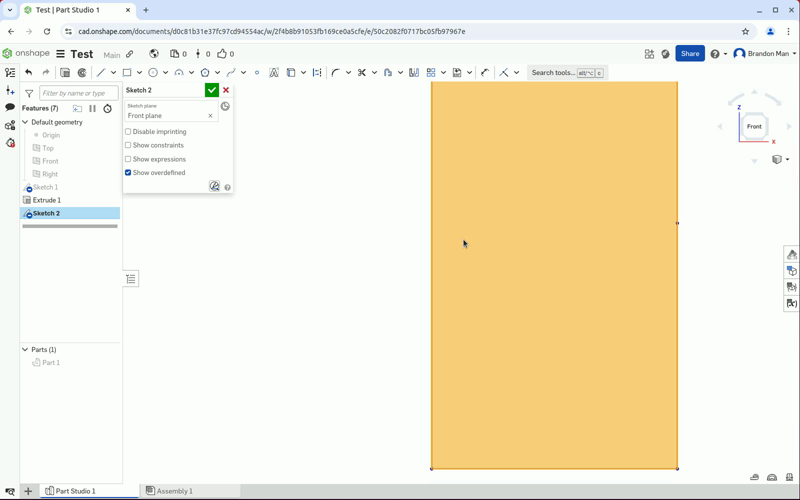
scroll(-6)
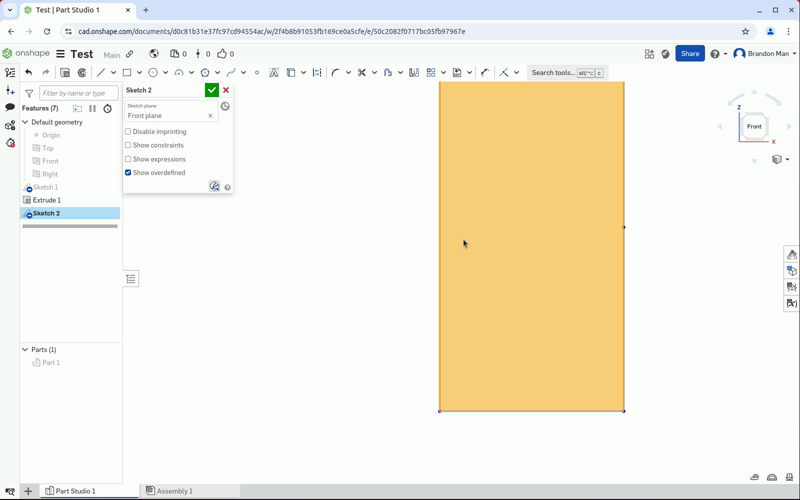
scroll(-6)
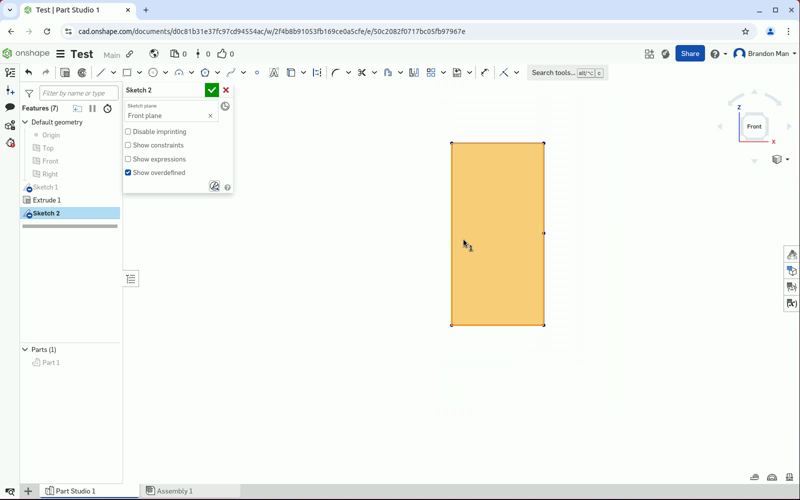
scroll(-6)
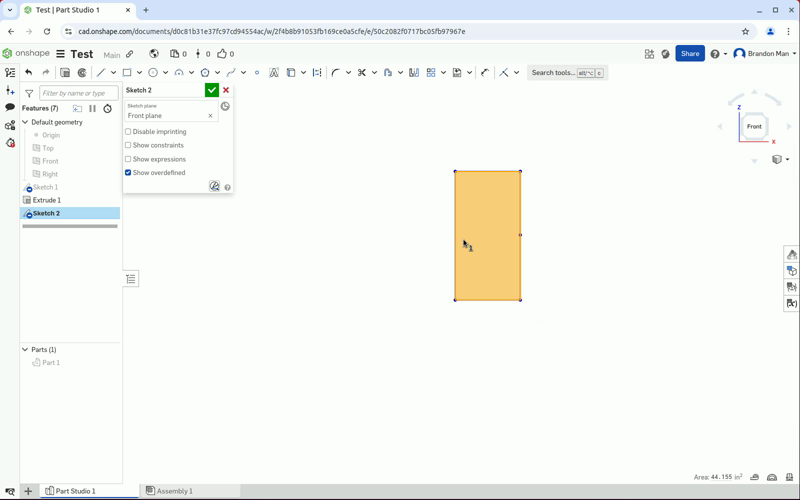
scroll(-6)
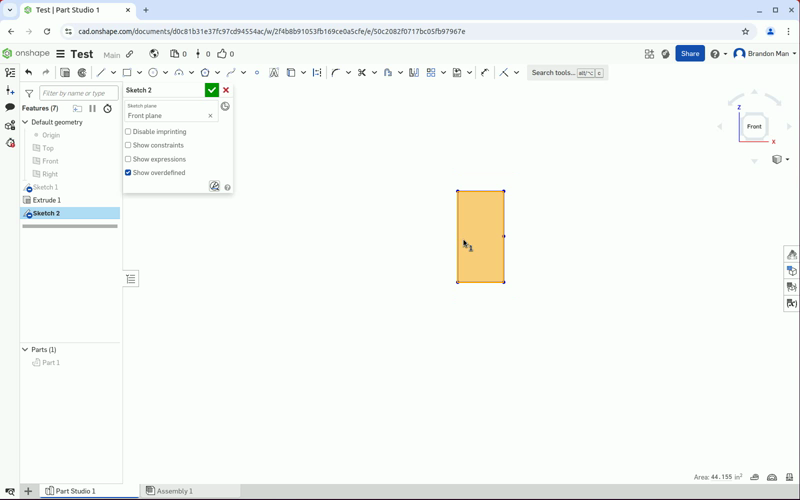
scroll(-6)
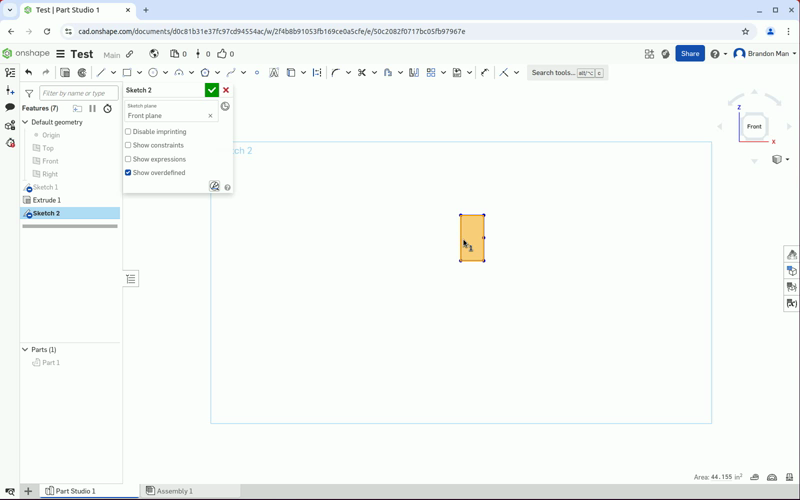
mouse_move(73, 352)
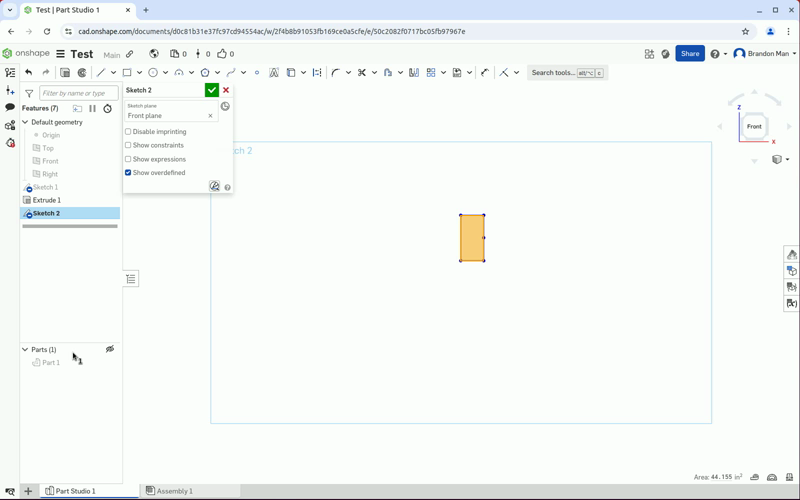
key(shift+y)
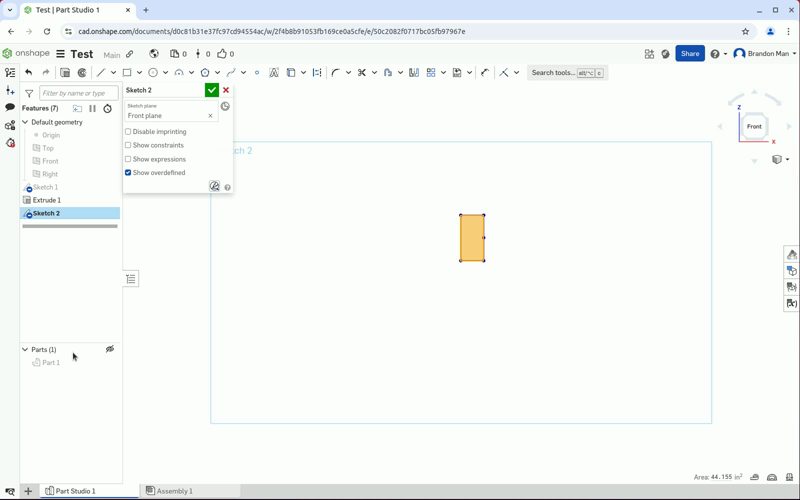
key(shift+e)
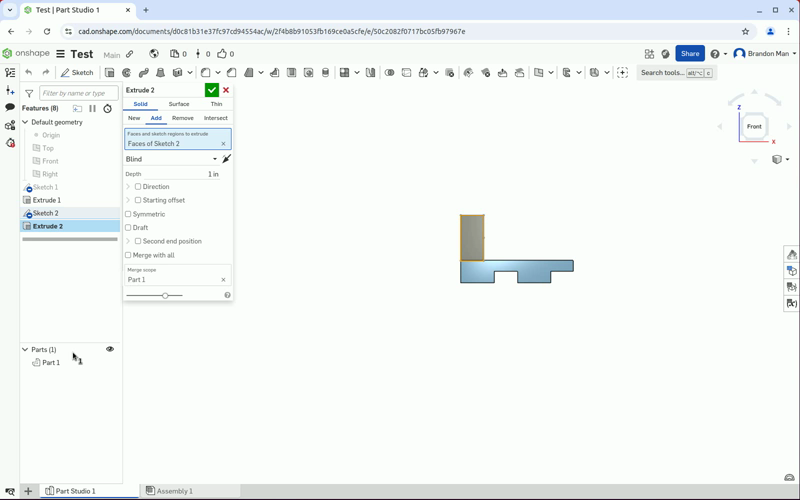
mouse_move(143, 106)
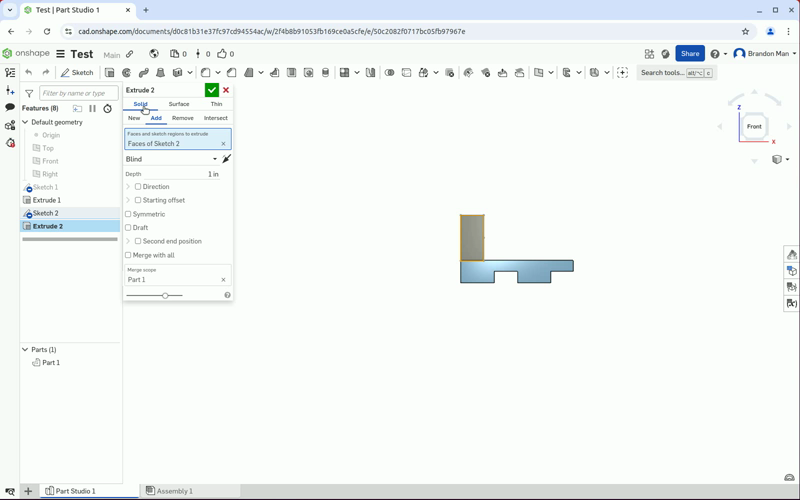
click(143, 106)
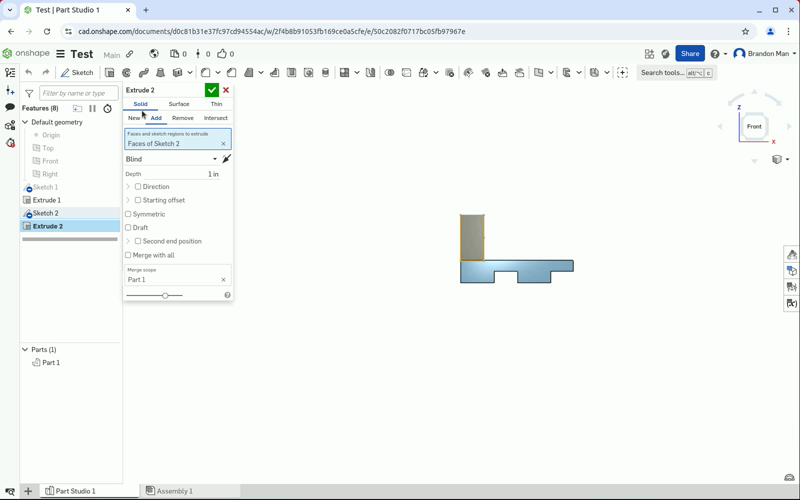
mouse_move(137, 120)
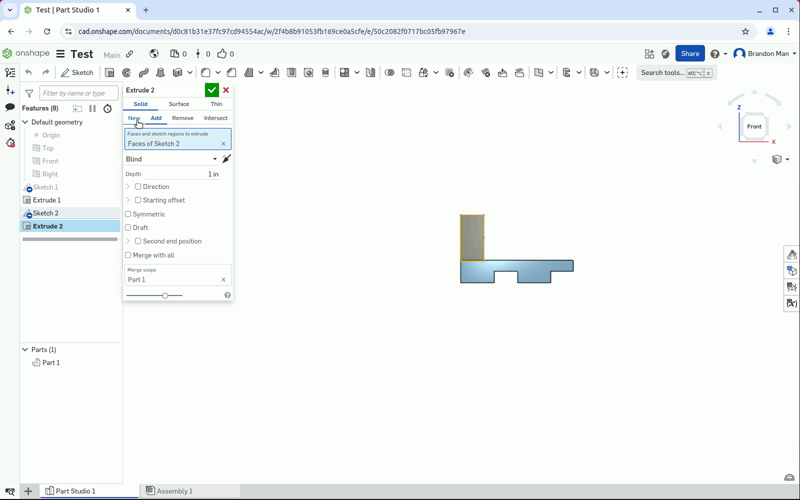
click(137, 120)
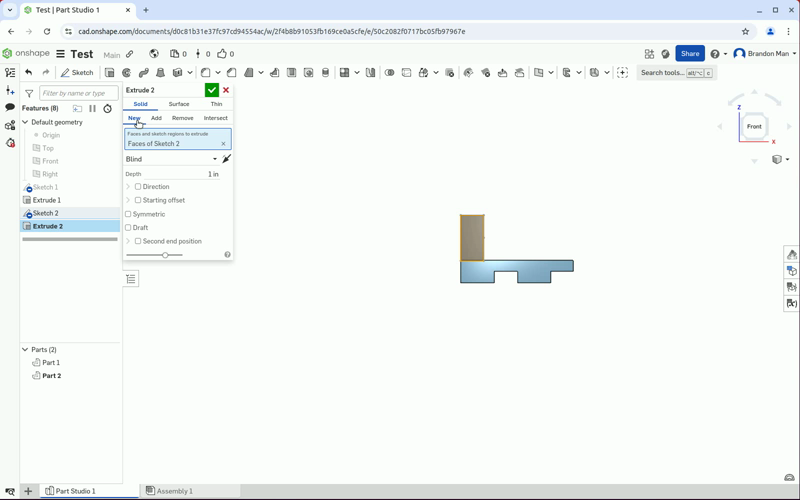
key(tab, 4)
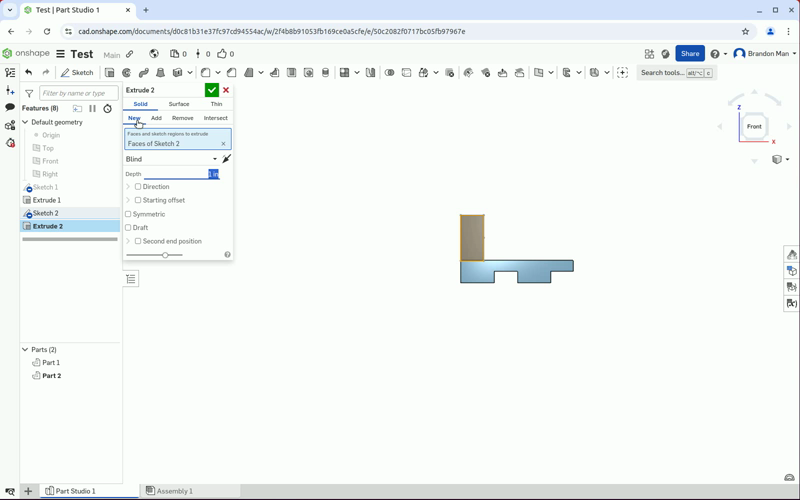
text(9.147)
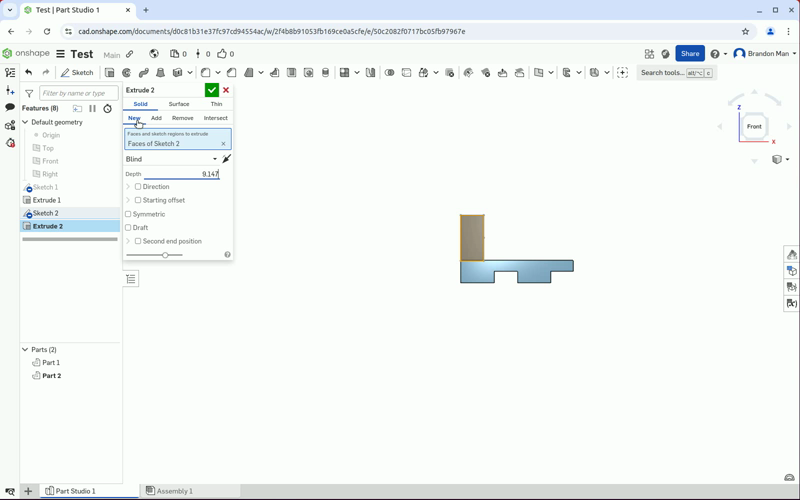
key(enter)
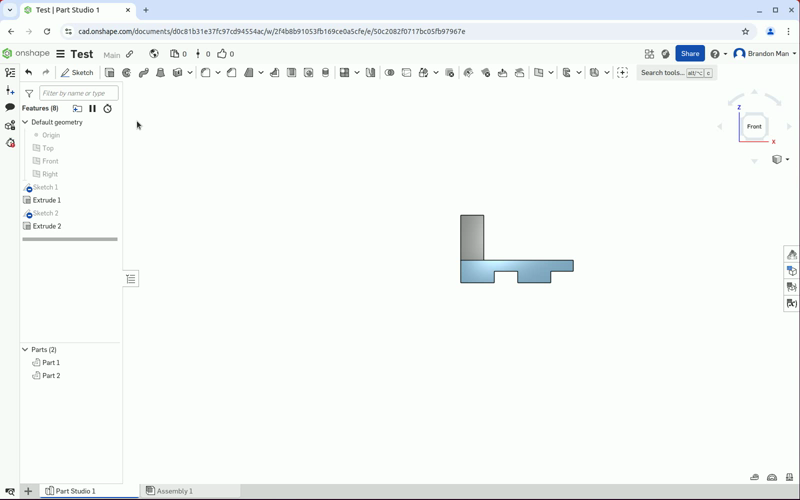
key(shift+h)
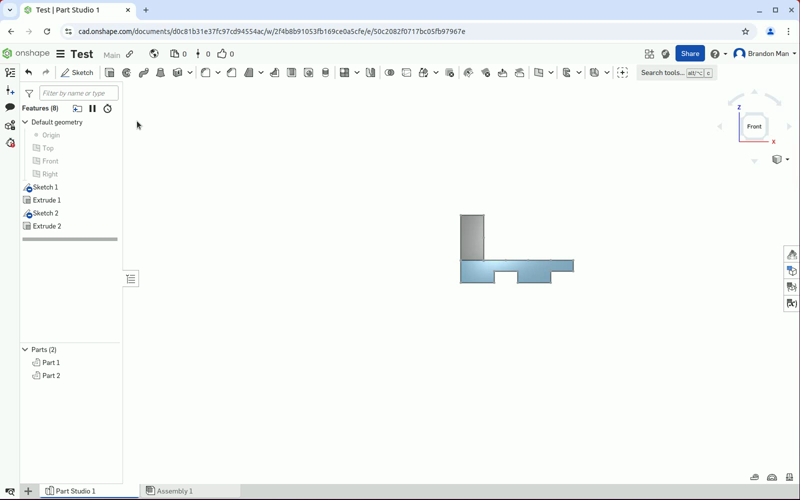
key(shift+h)
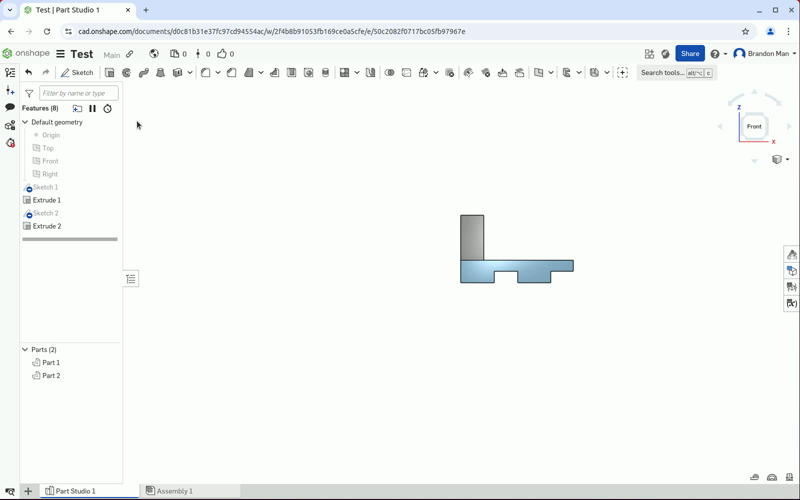
mouse_move(73, 189)
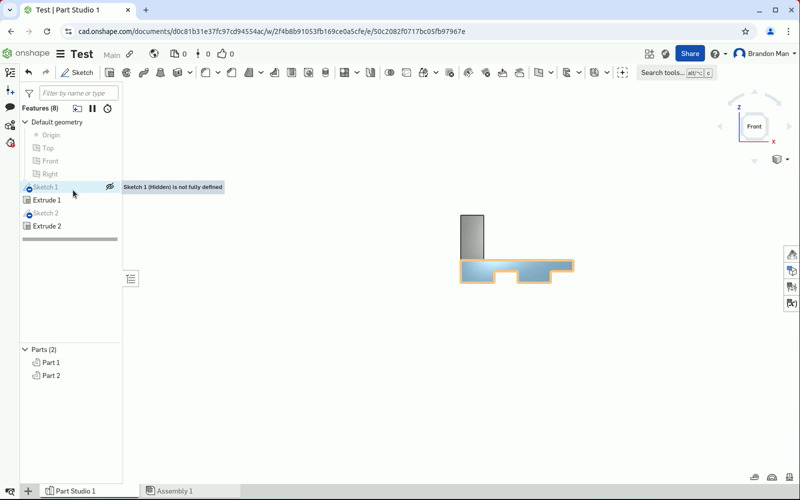
click(73, 189)
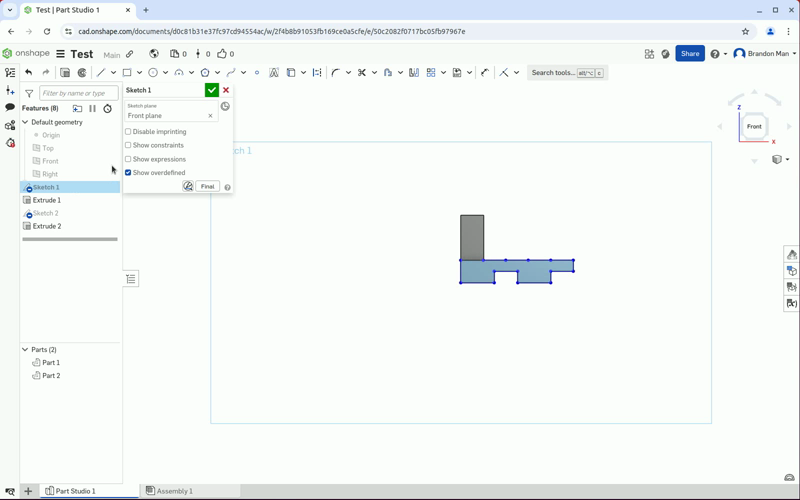
mouse_move(229, 92)
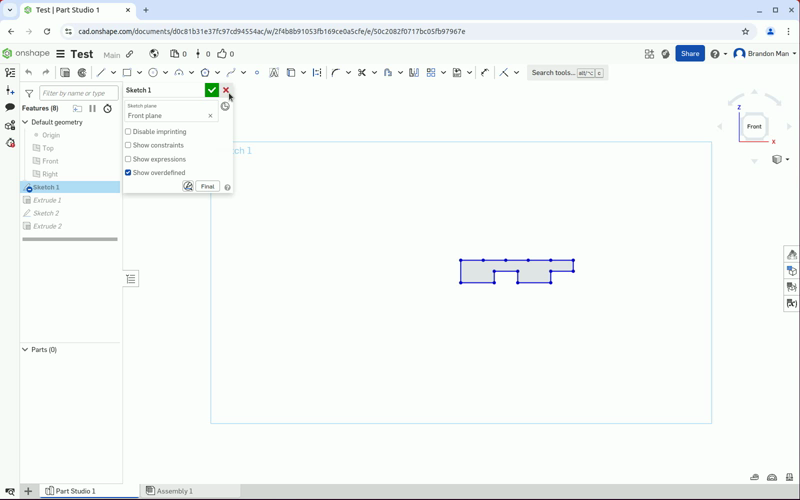
click(229, 92)
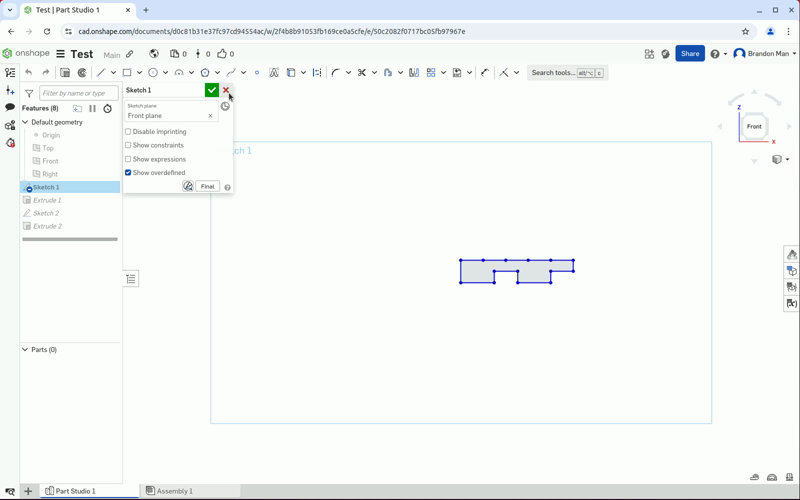
key(shift+s)
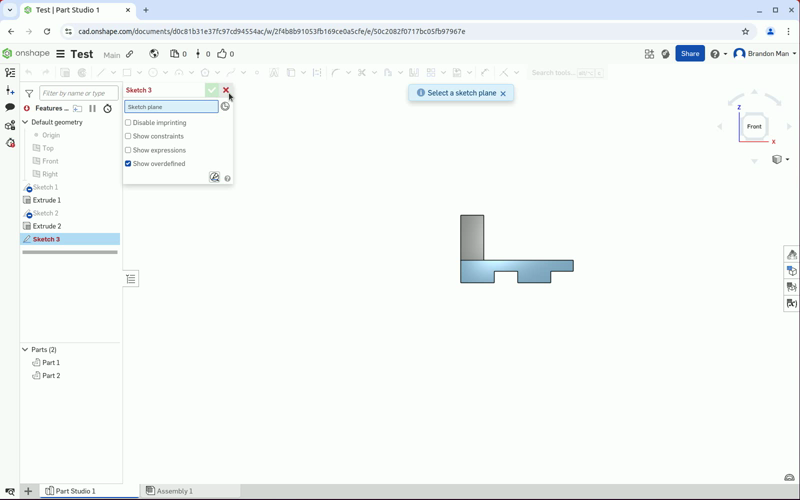
mouse_move(73, 163)
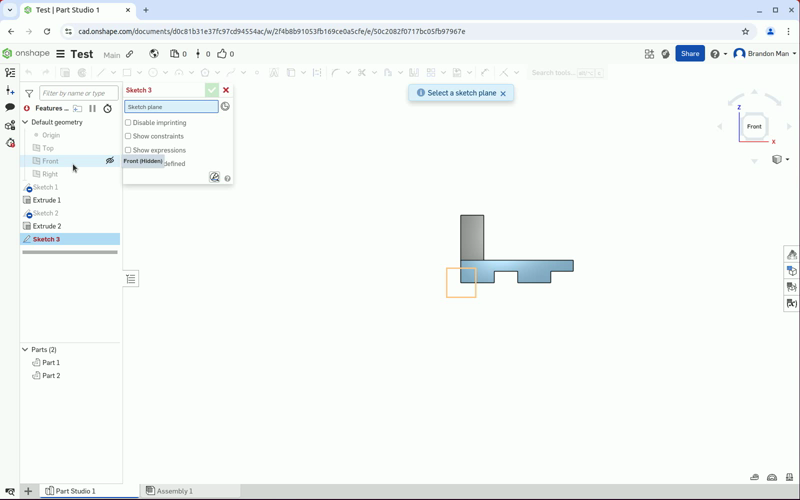
click(73, 163)
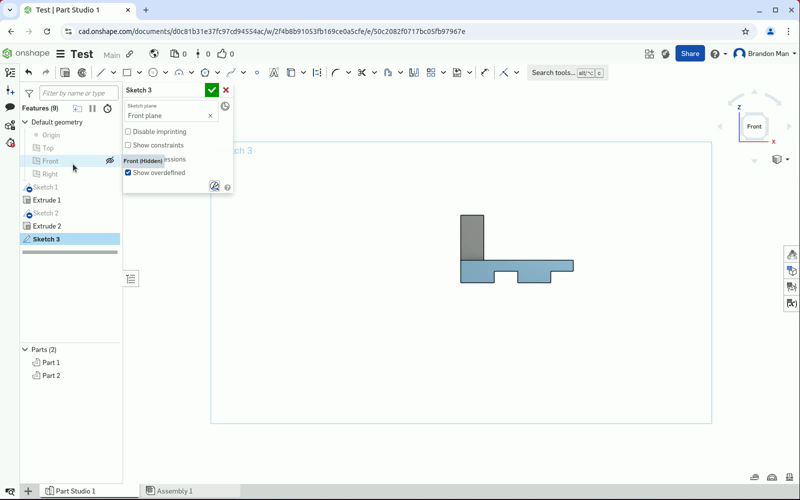
mouse_move(73, 352)
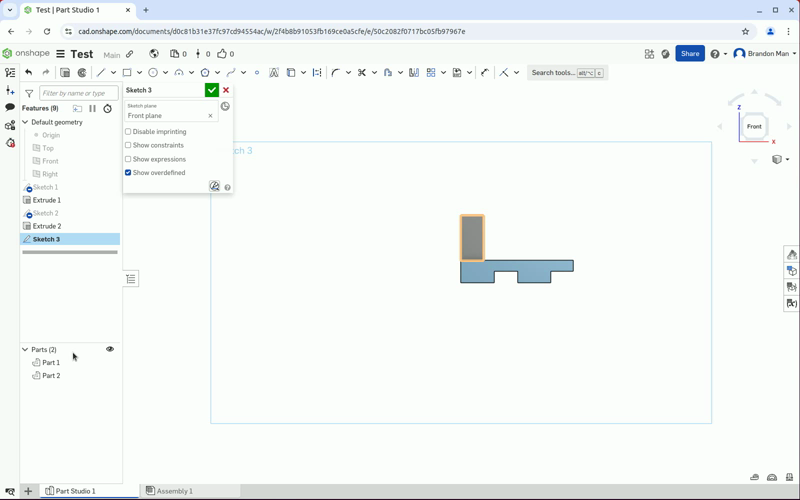
key(y)
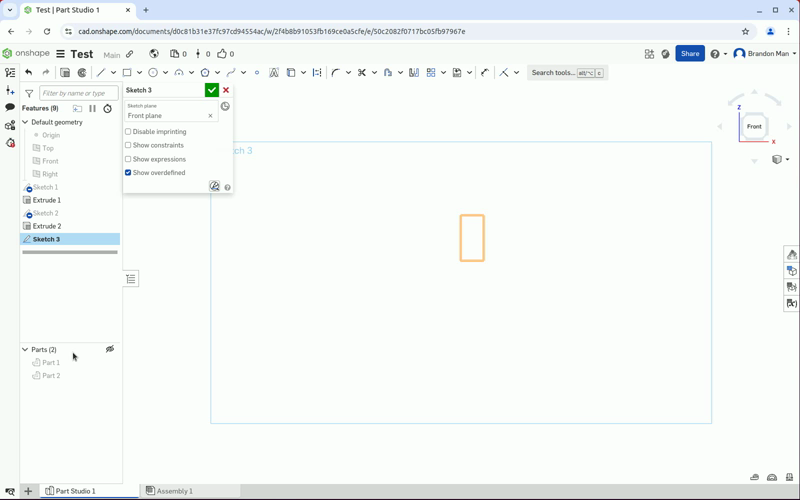
key(l)
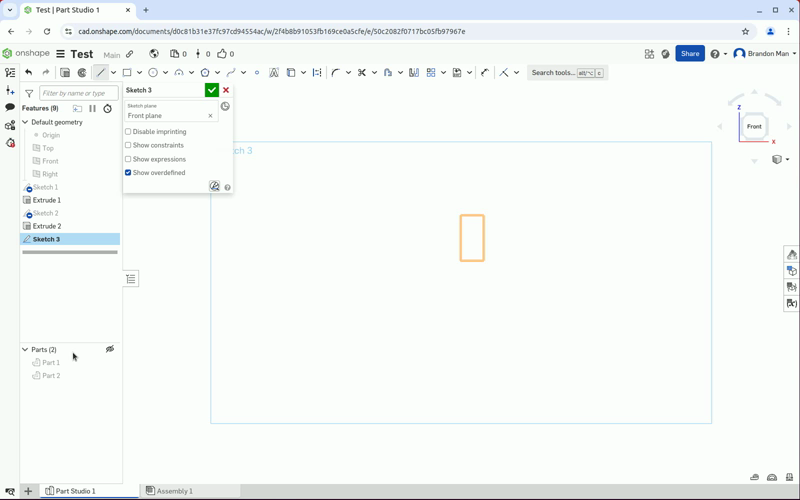
key_down(shift)
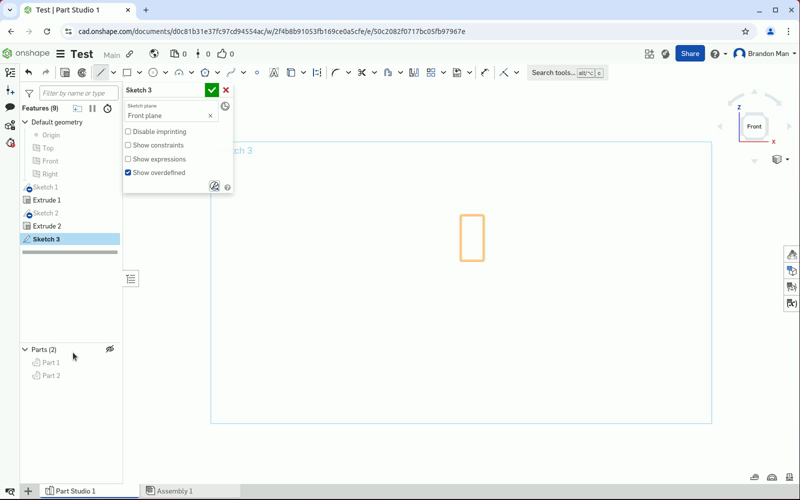
mouse_move(483, 260)
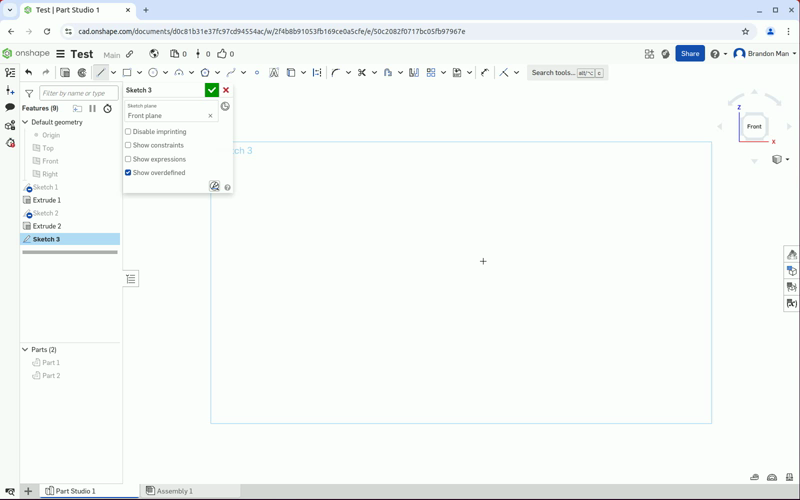
click(483, 260)
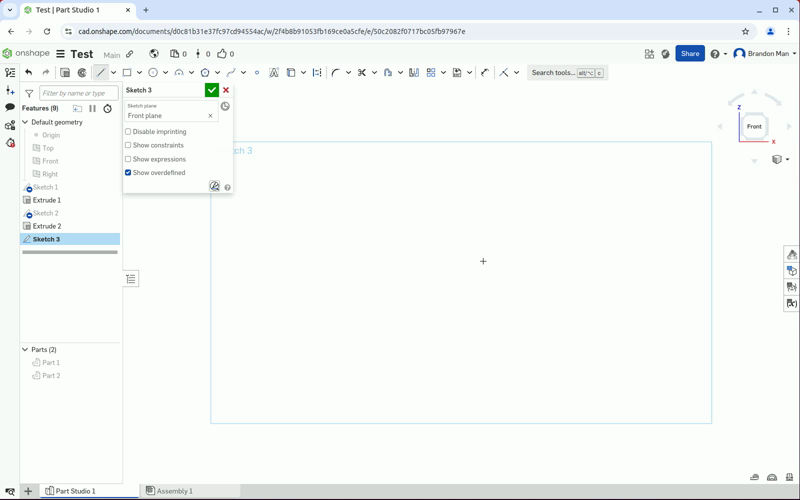
key_up(shift)
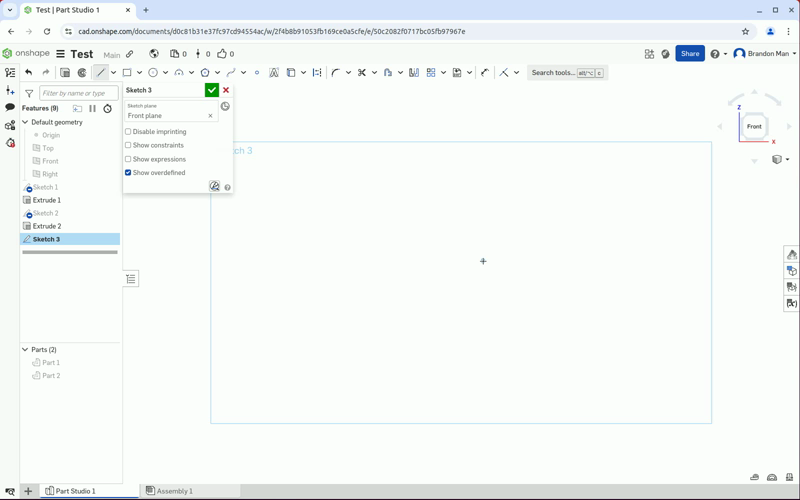
key_down(shift)
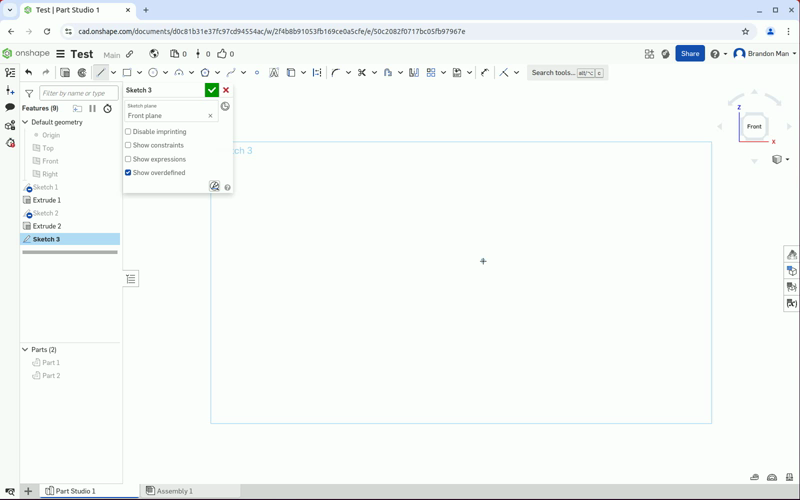
mouse_move(513, 260)
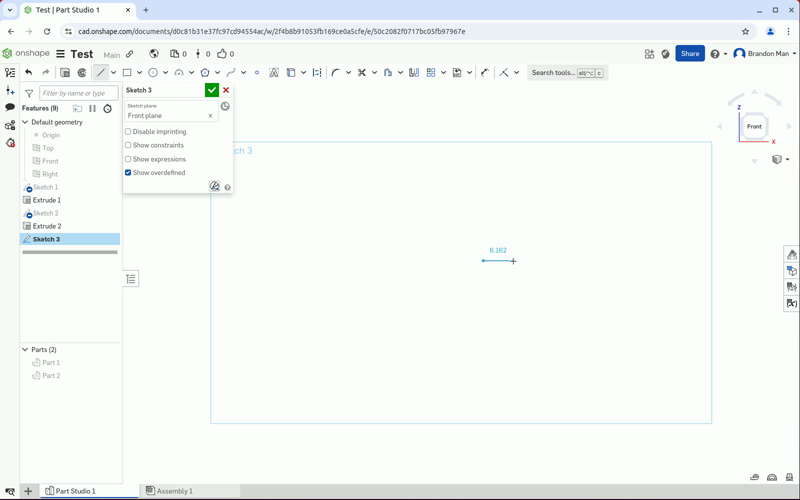
mouse_move(506, 260)
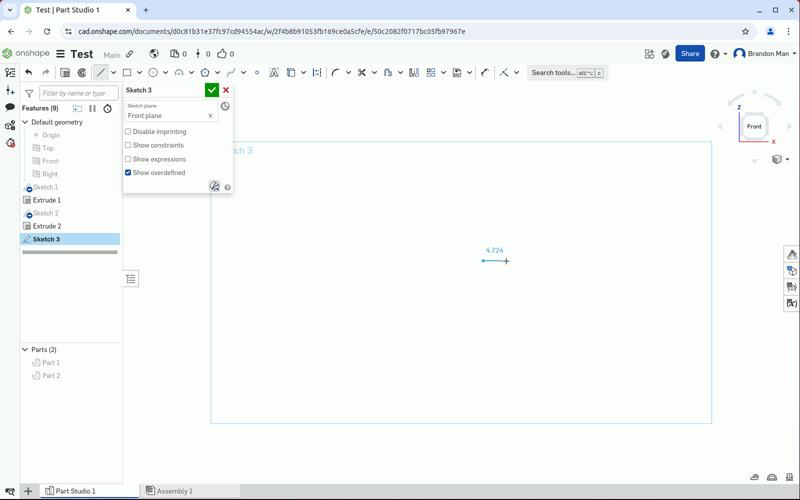
click(506, 260)
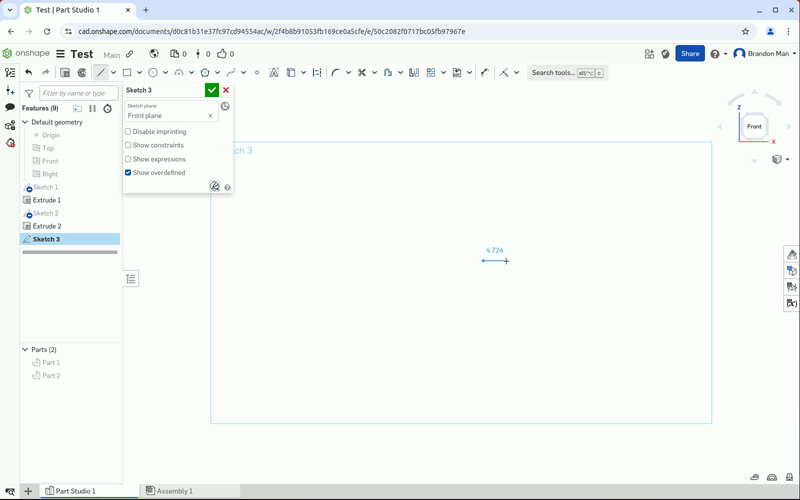
key_up(shift)
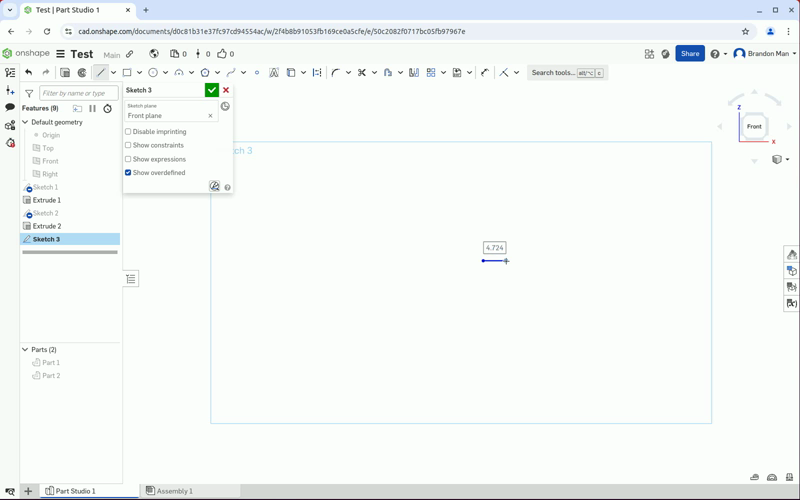
key_down(shift)
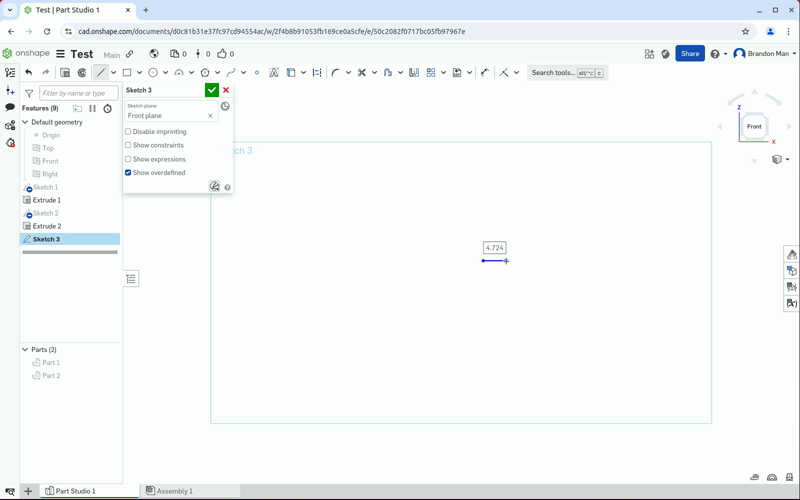
mouse_move(536, 260)
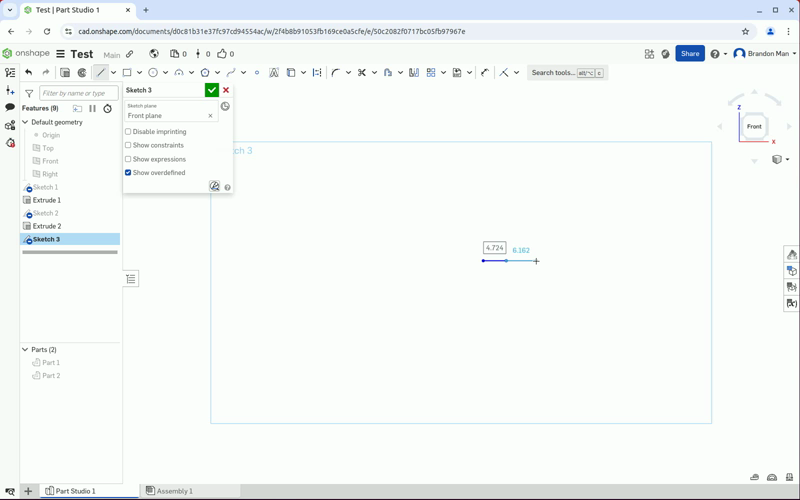
mouse_move(506, 237)
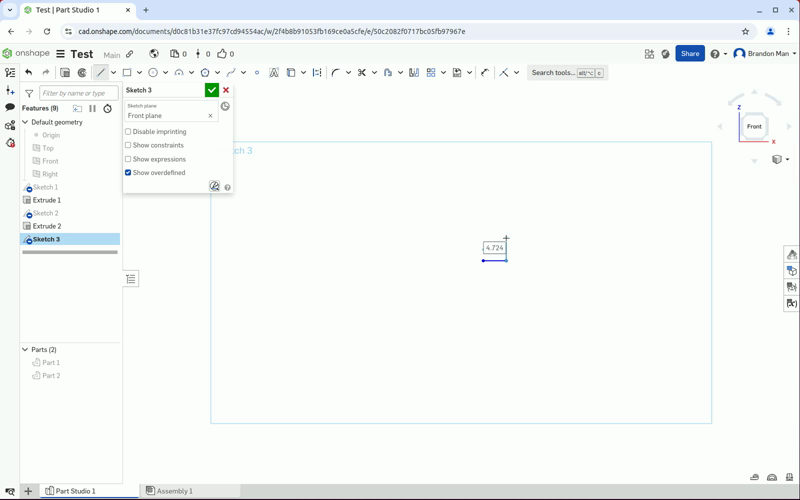
click(506, 237)
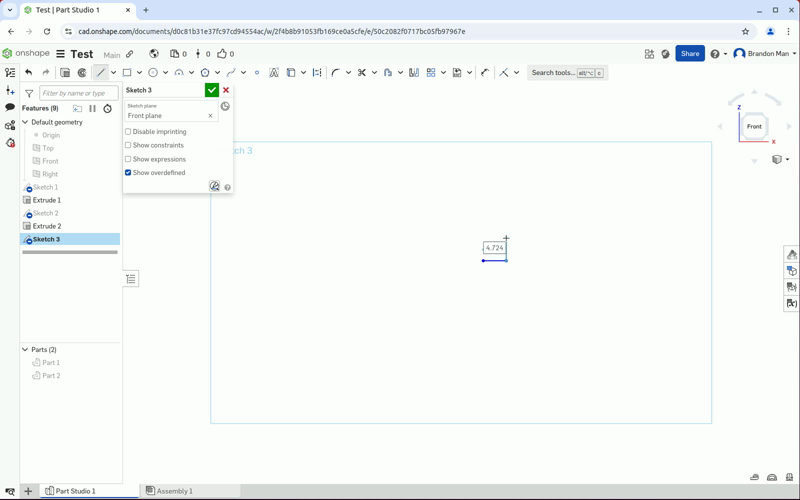
key_up(shift)
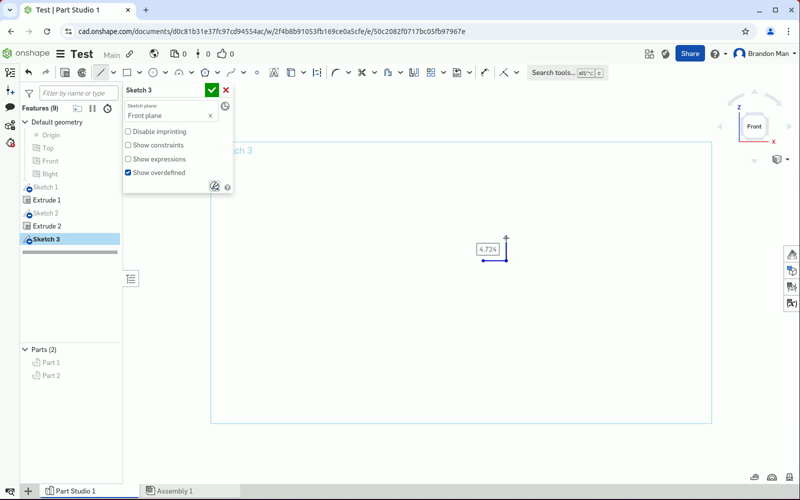
key_down(shift)
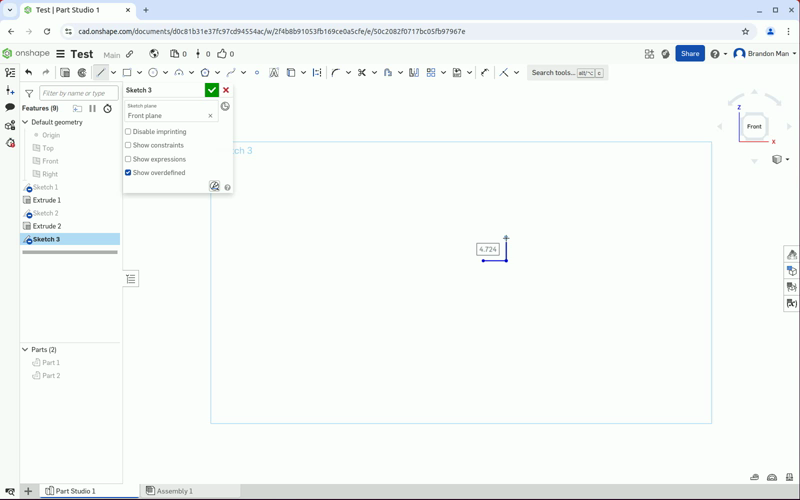
mouse_move(536, 237)
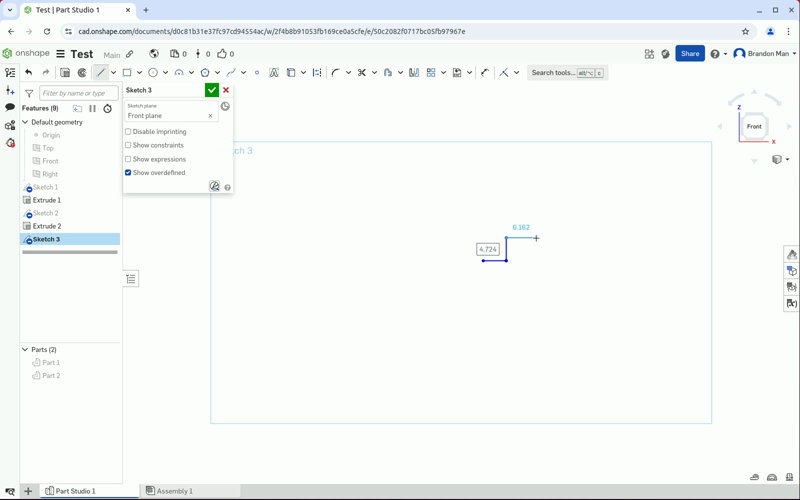
mouse_move(483, 237)
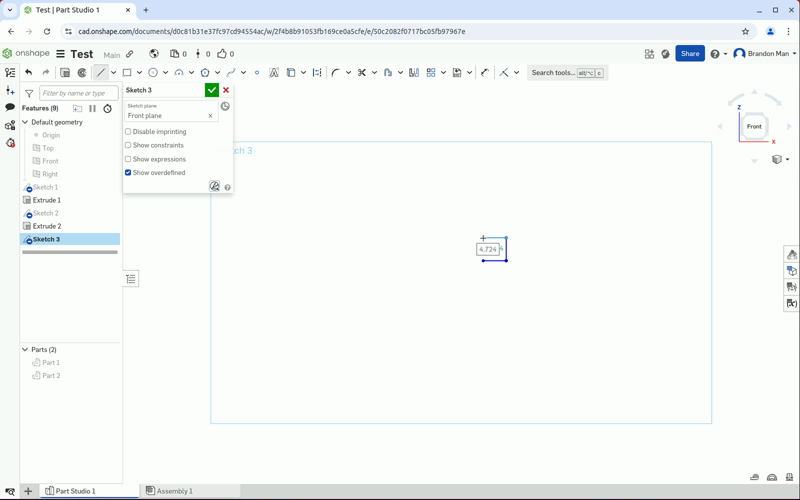
click(483, 237)
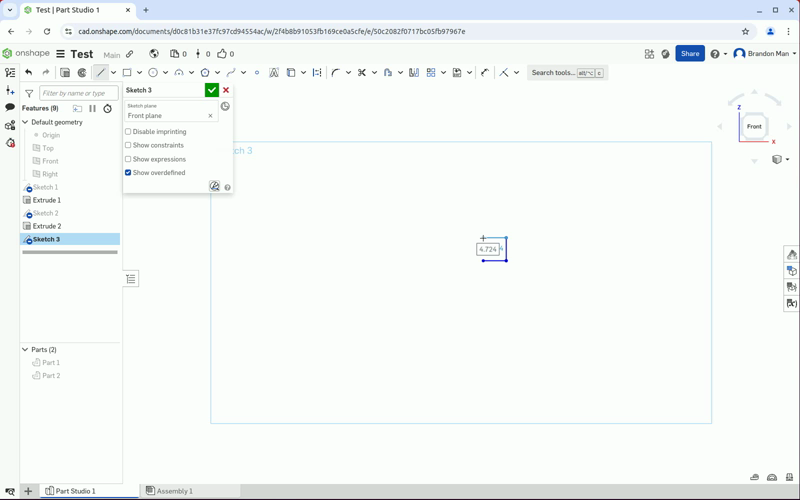
key_up(shift)
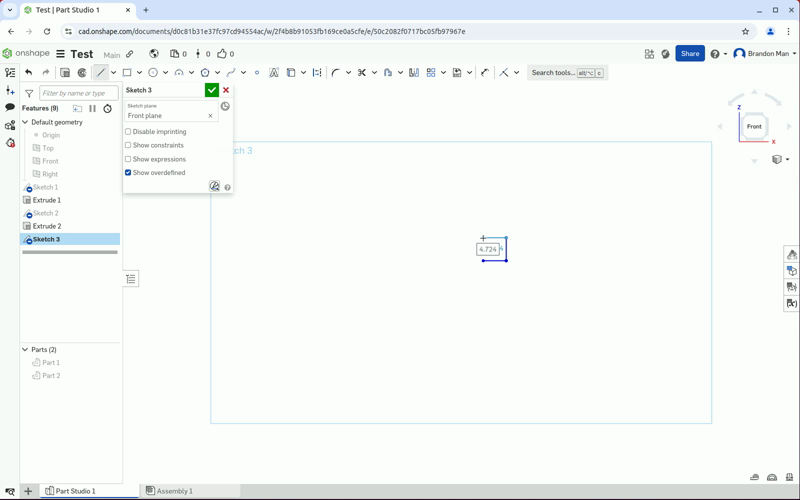
mouse_move(513, 237)
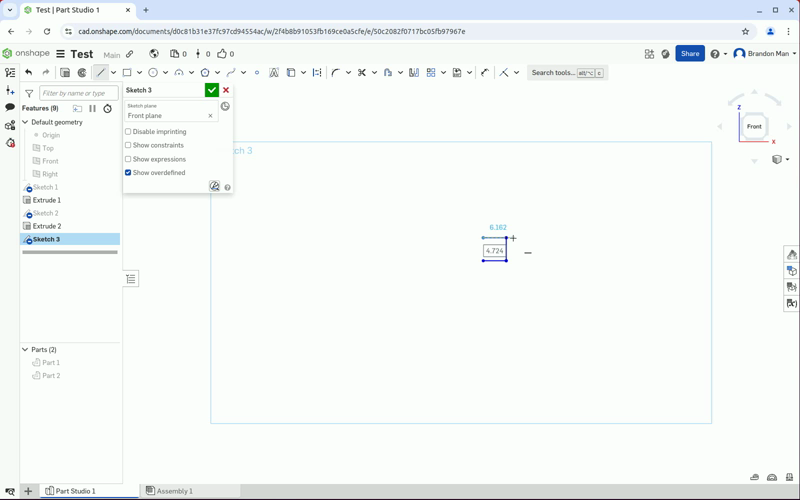
key_down(shift)
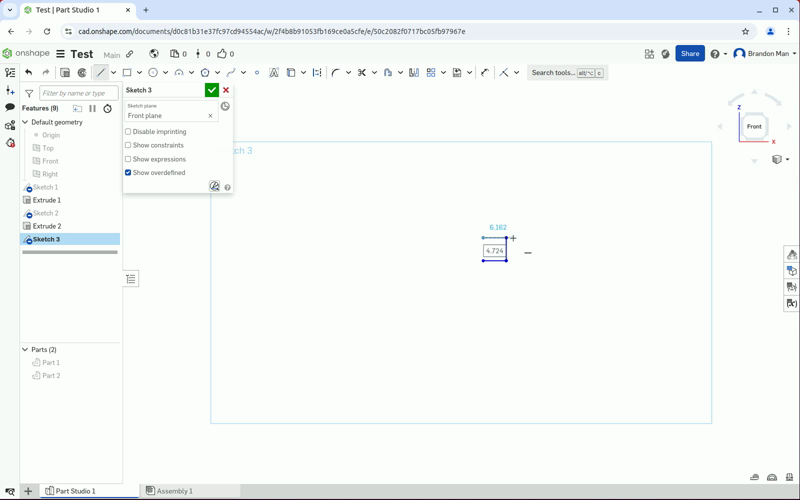
mouse_move(483, 260)
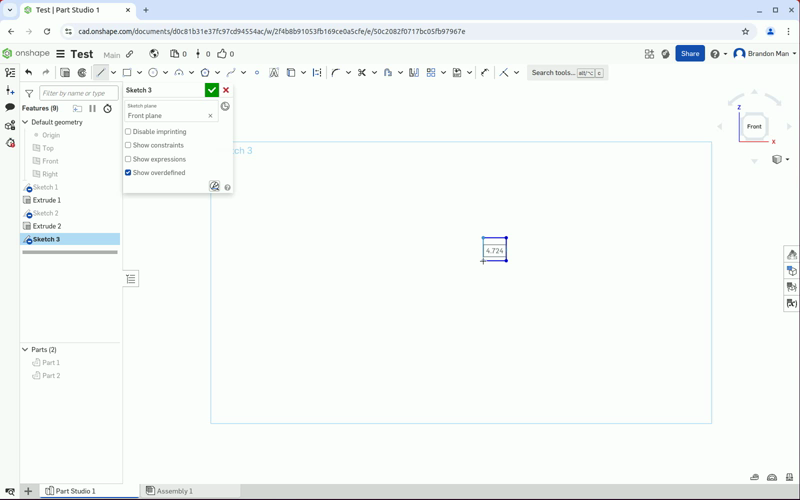
key_up(shift)
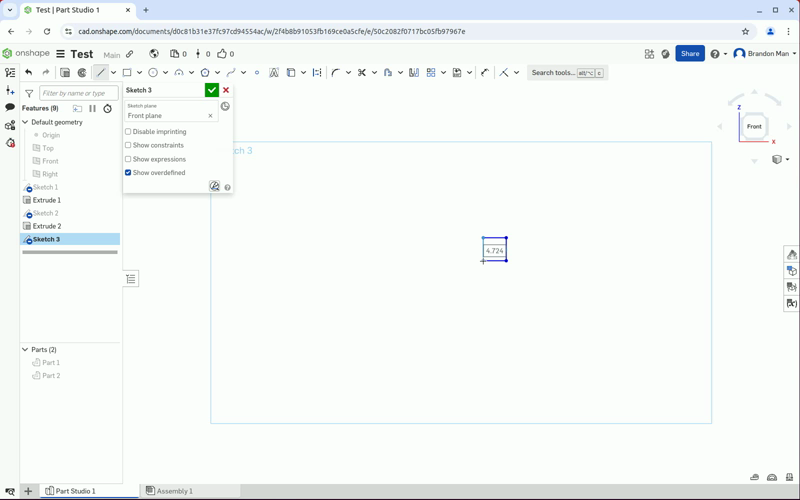
click(483, 260)
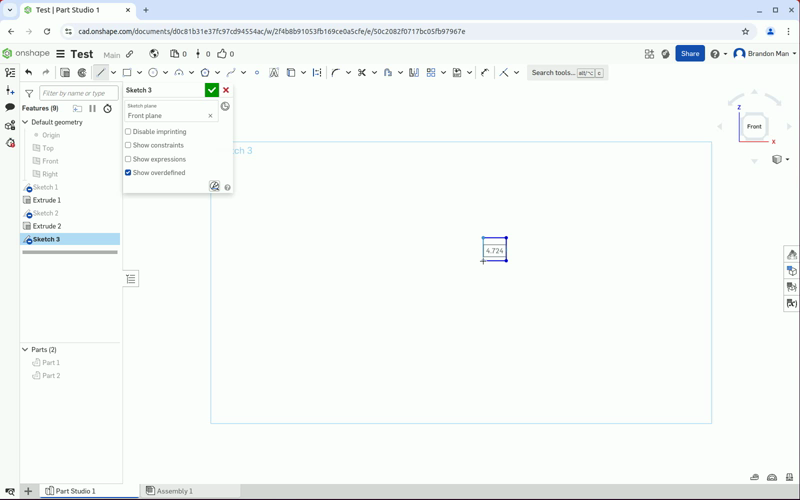
key(esc)
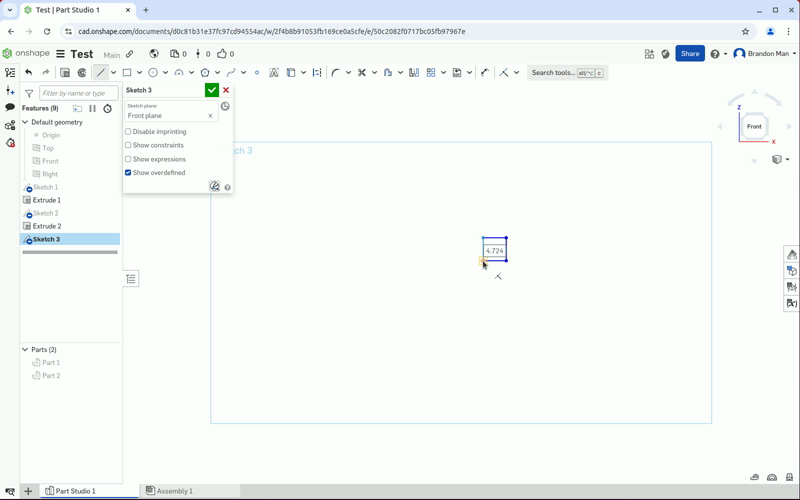
mouse_move(493, 247)
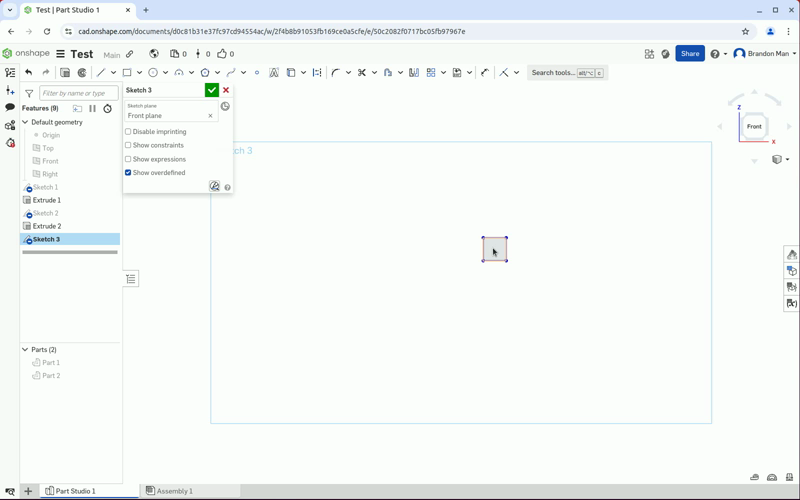
scroll(6)
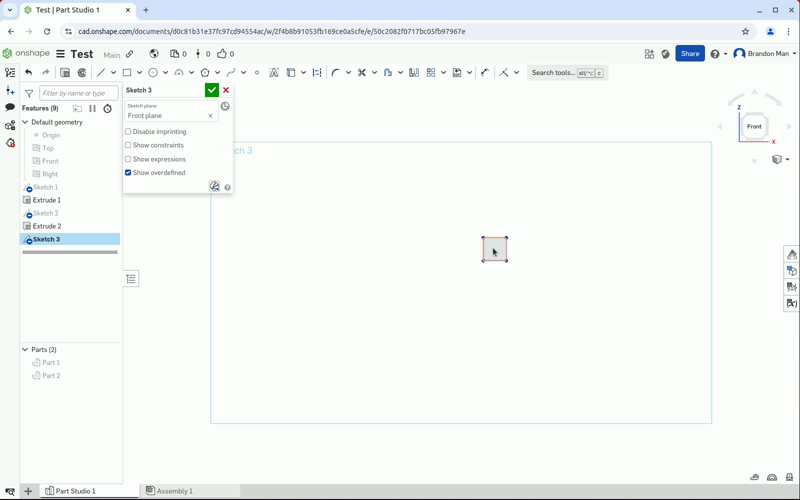
scroll(6)
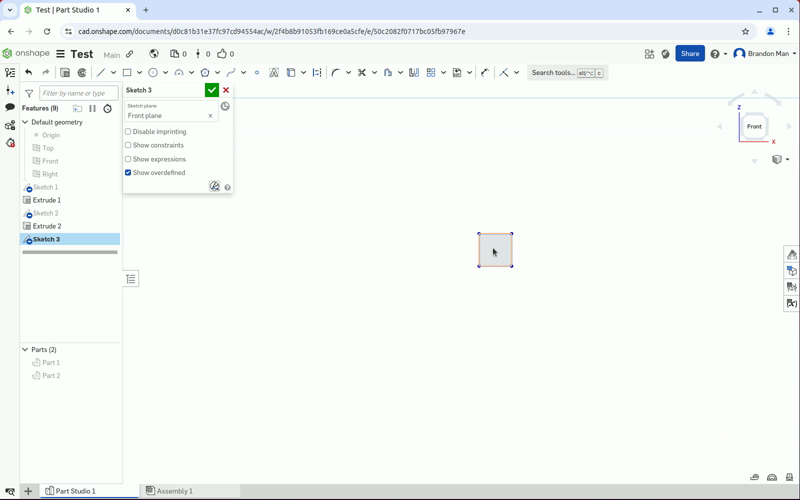
scroll(6)
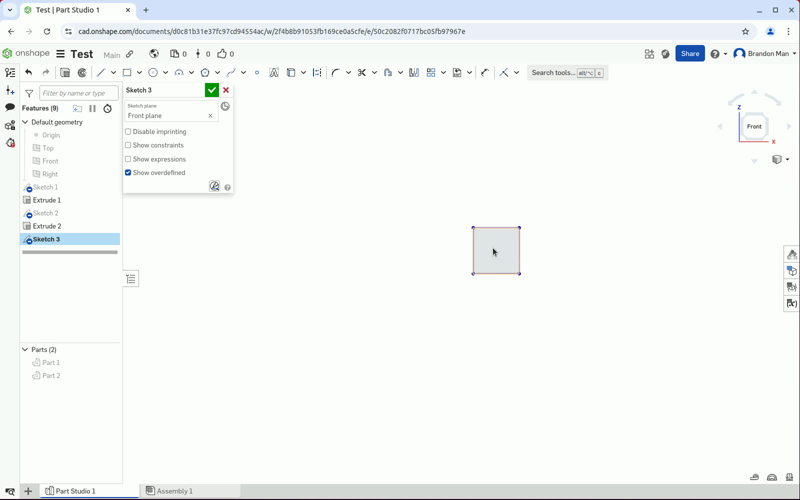
scroll(6)
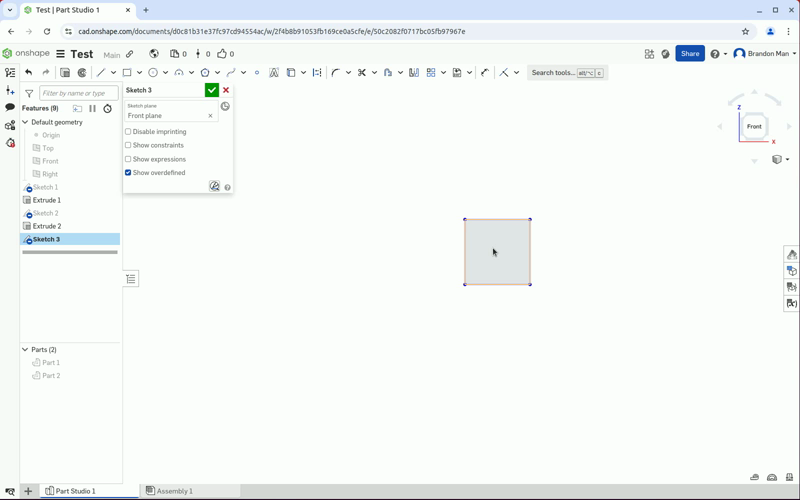
scroll(6)
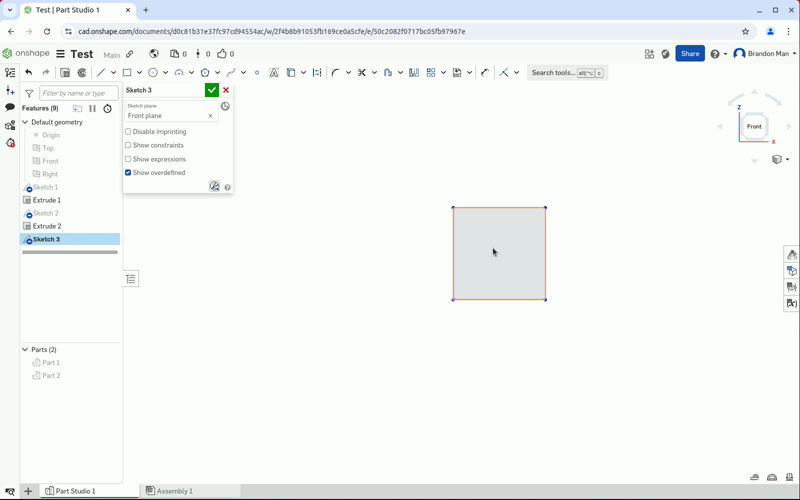
scroll(6)
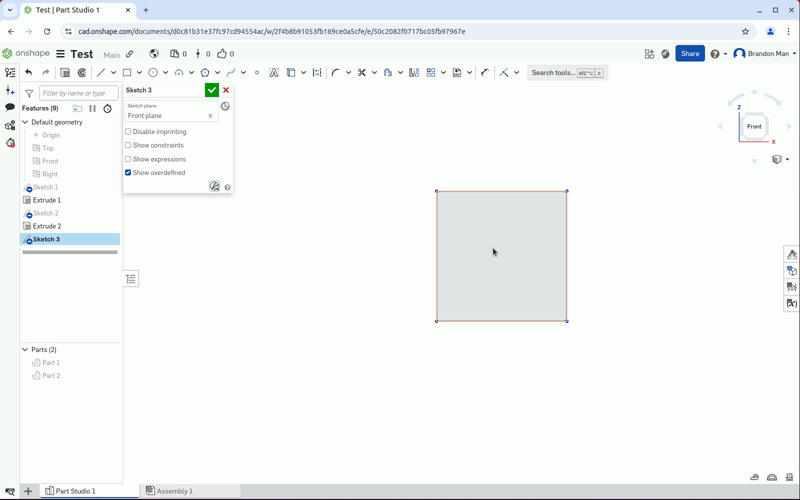
scroll(6)
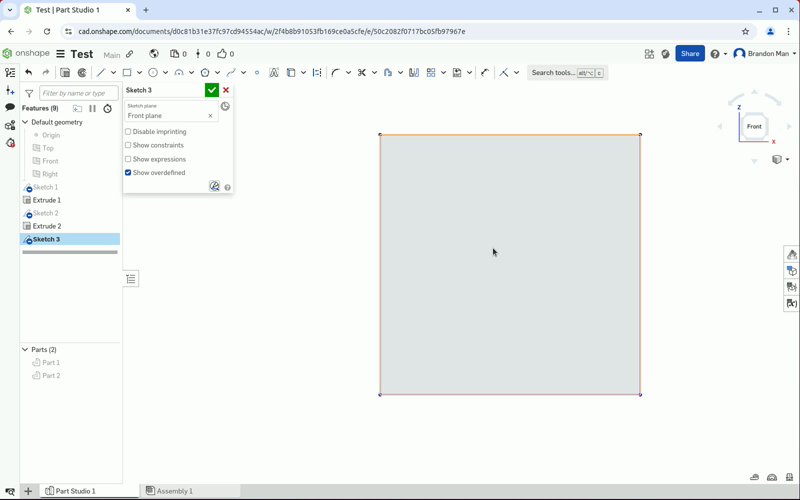
click(493, 247)
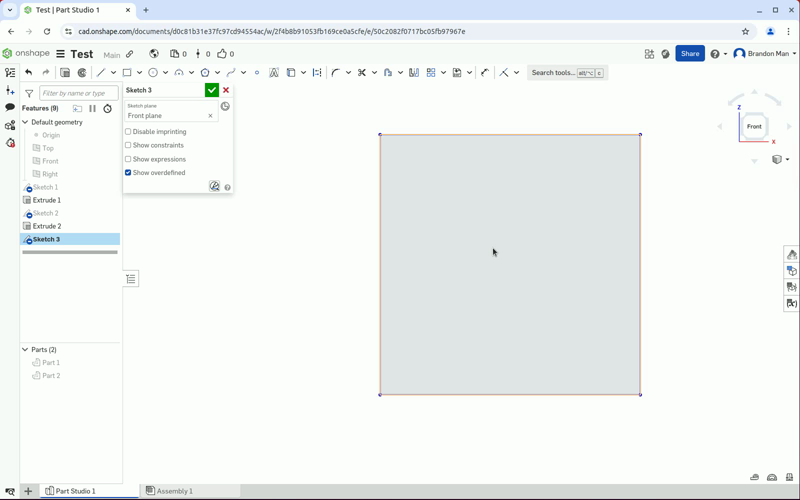
scroll(-6)
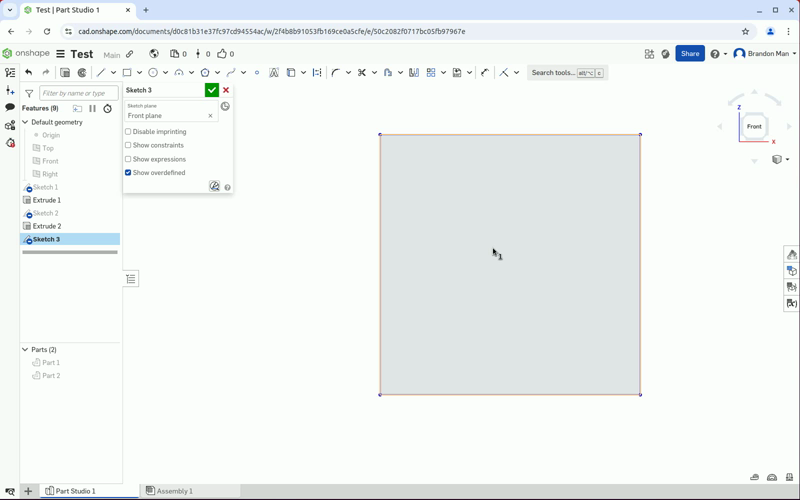
scroll(-6)
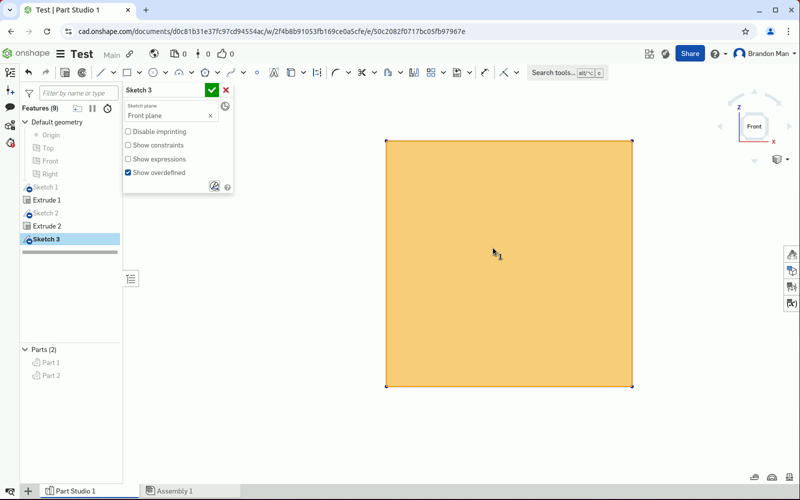
scroll(-6)
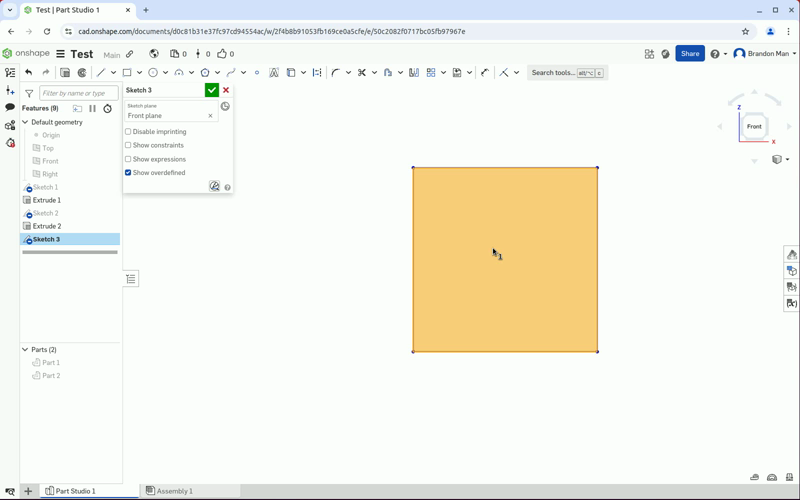
scroll(-6)
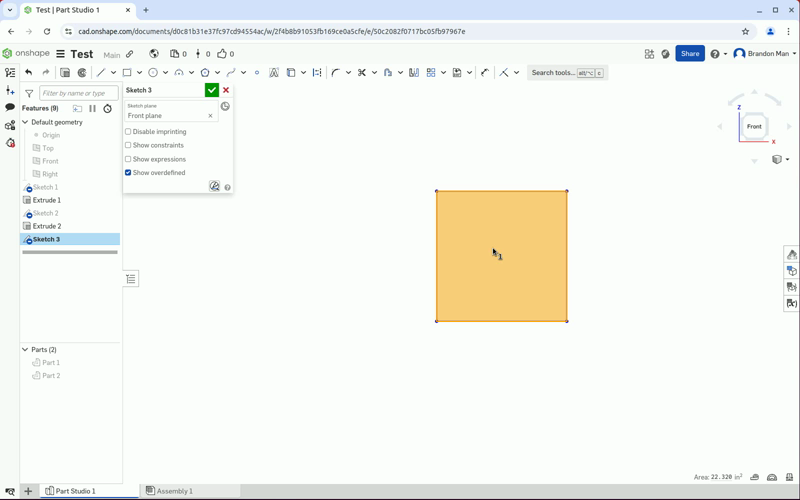
scroll(-6)
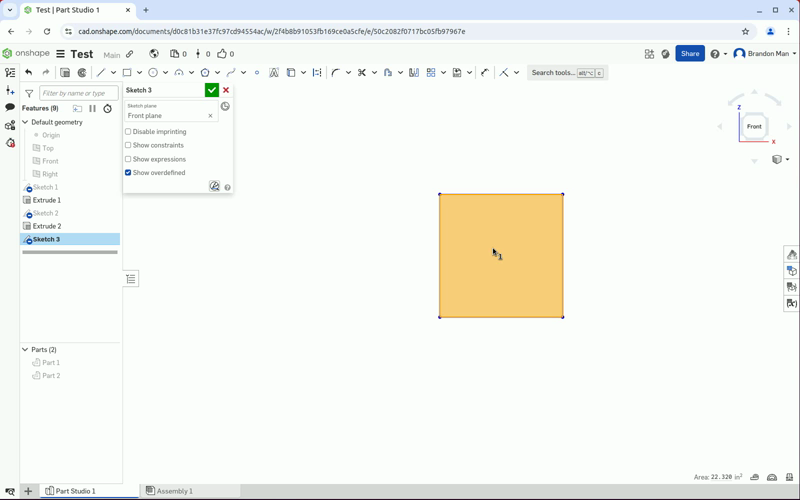
scroll(-6)
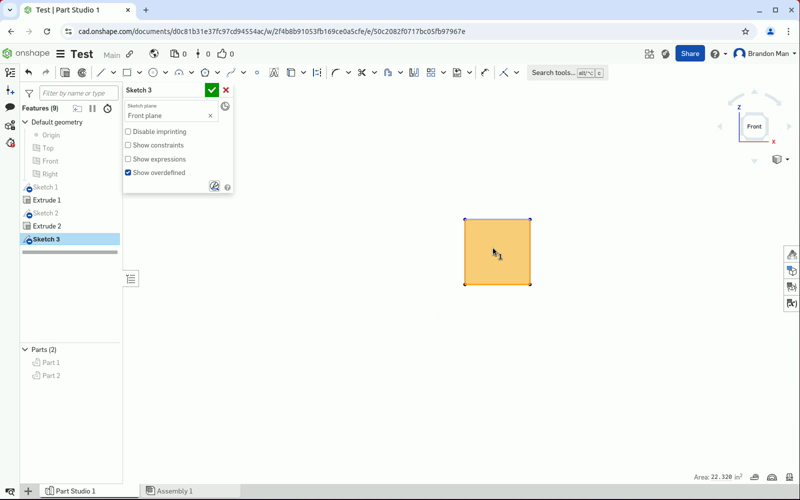
scroll(-6)
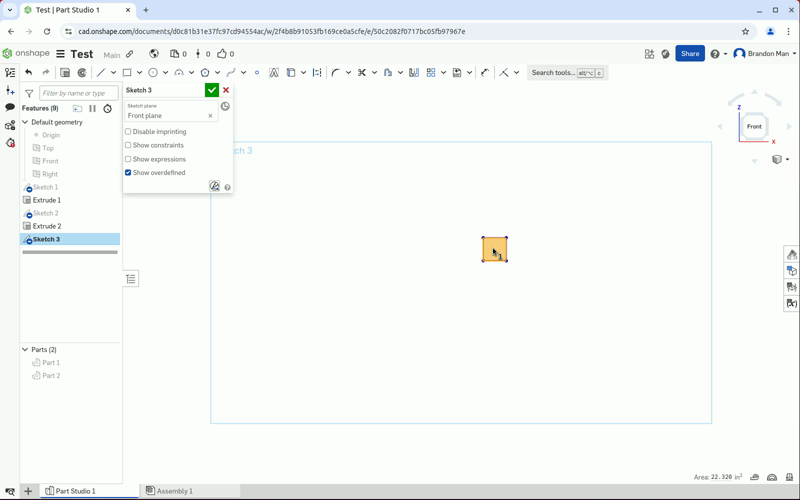
mouse_move(73, 352)
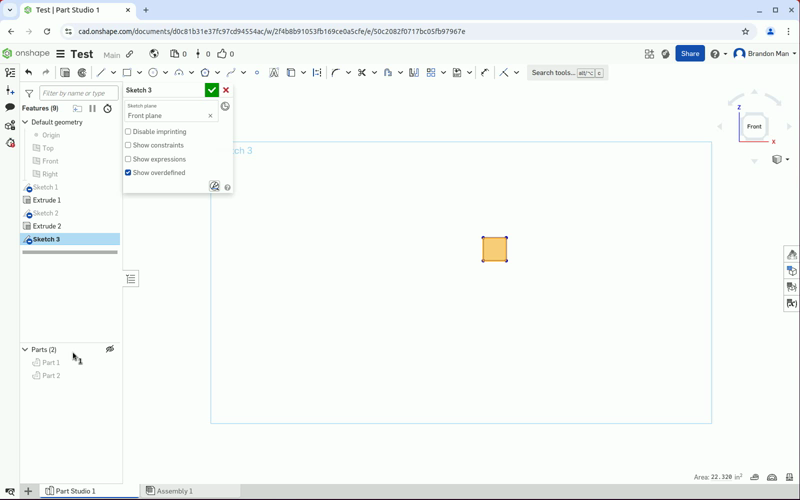
key(shift+y)
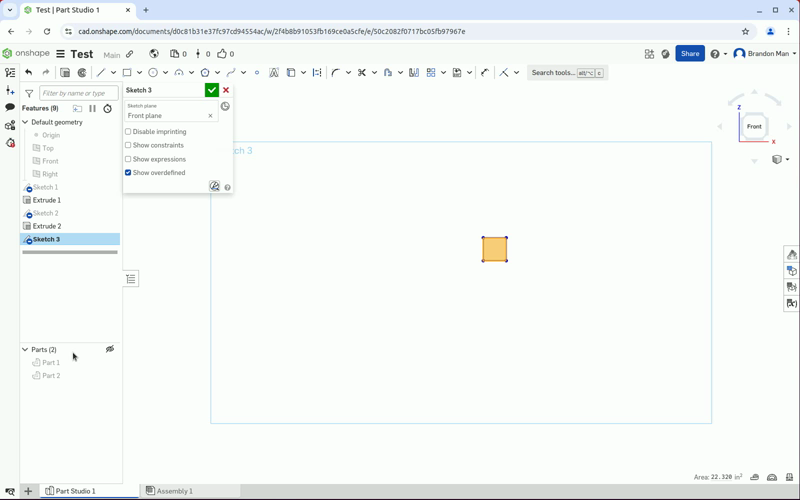
key(shift+e)
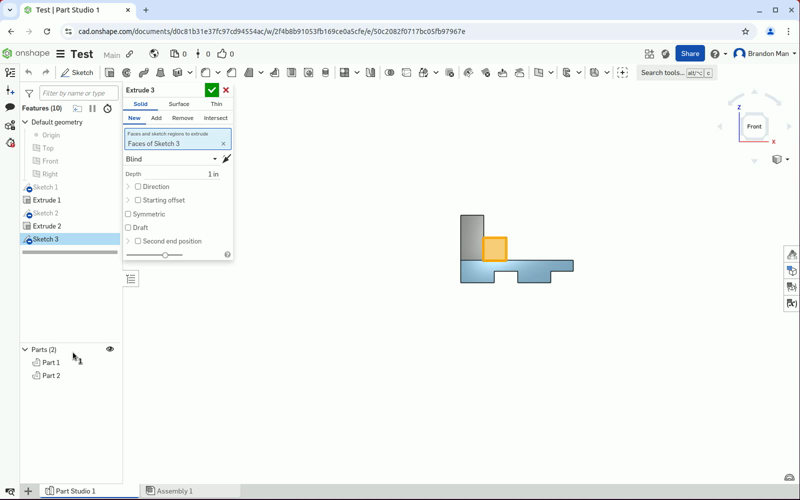
mouse_move(143, 106)
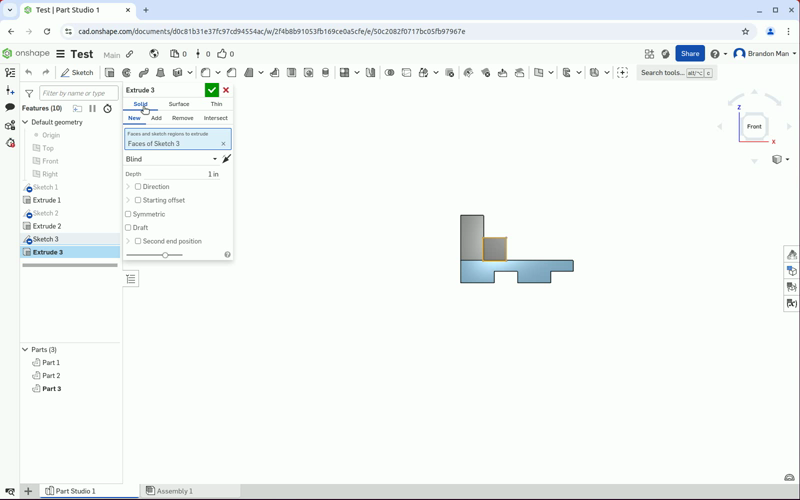
click(143, 106)
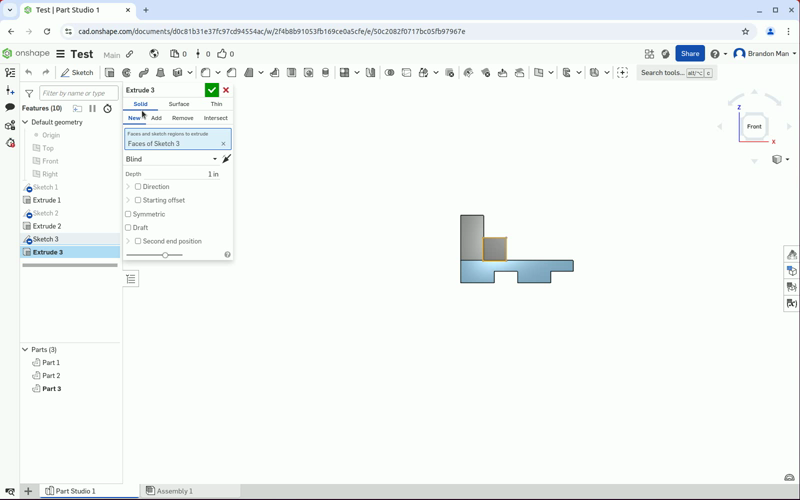
mouse_move(137, 120)
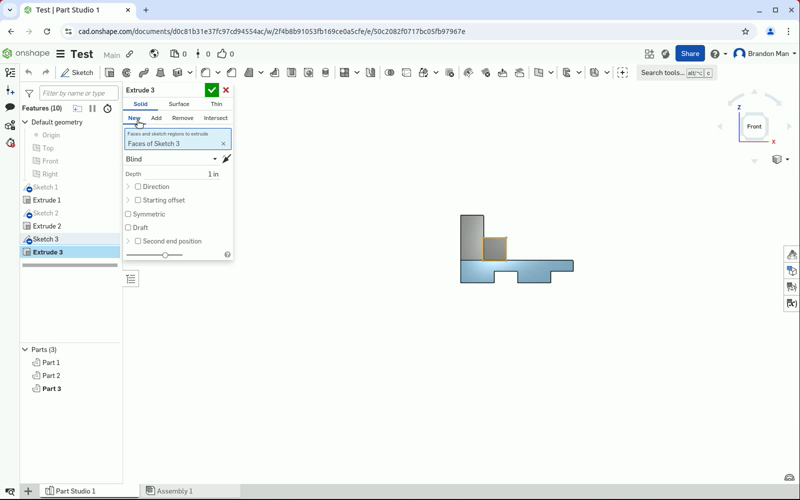
click(137, 120)
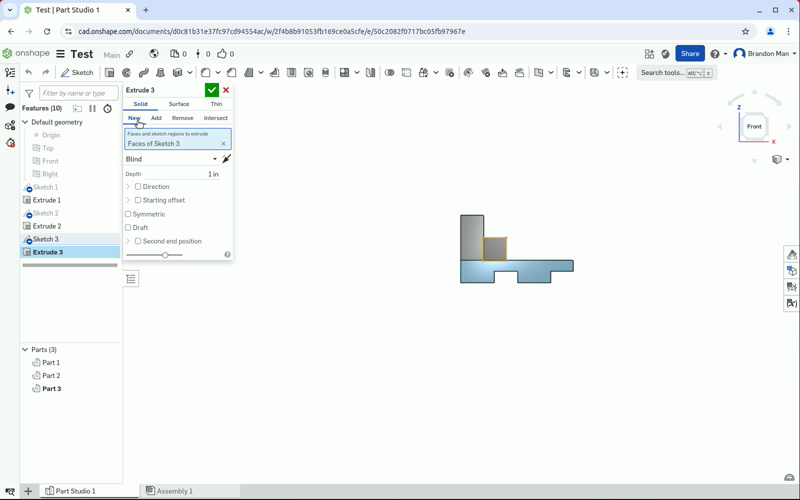
key(tab, 4)
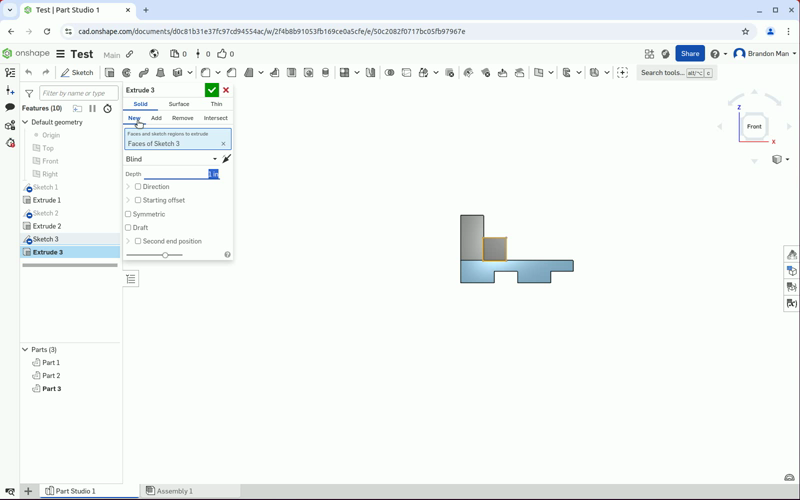
text(7.462)
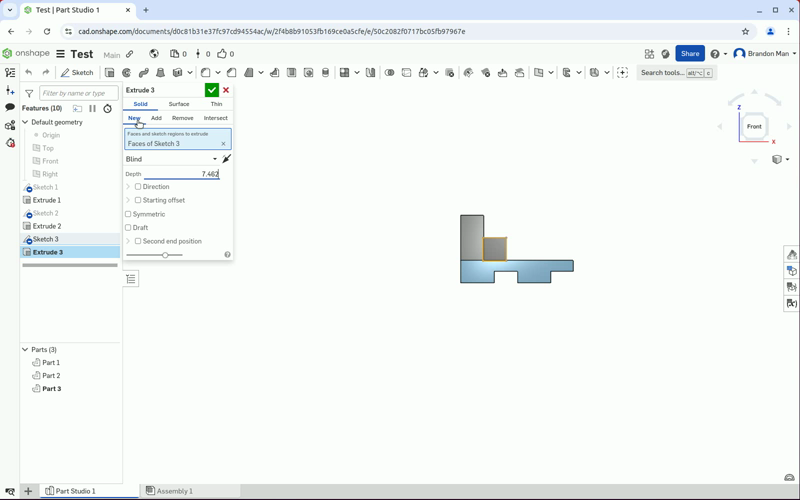
key(enter)
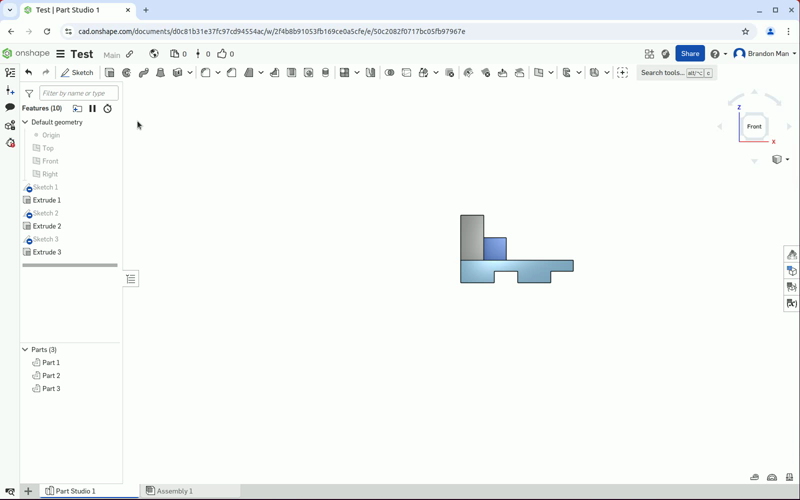
key(shift+h)
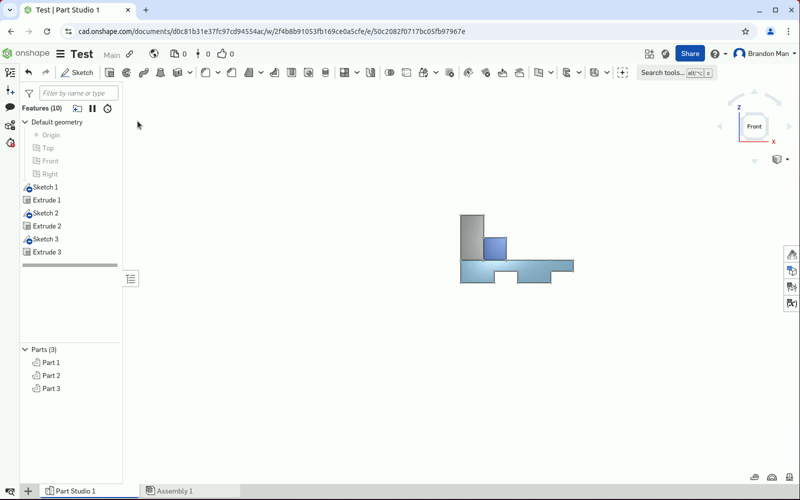
key(shift+h)
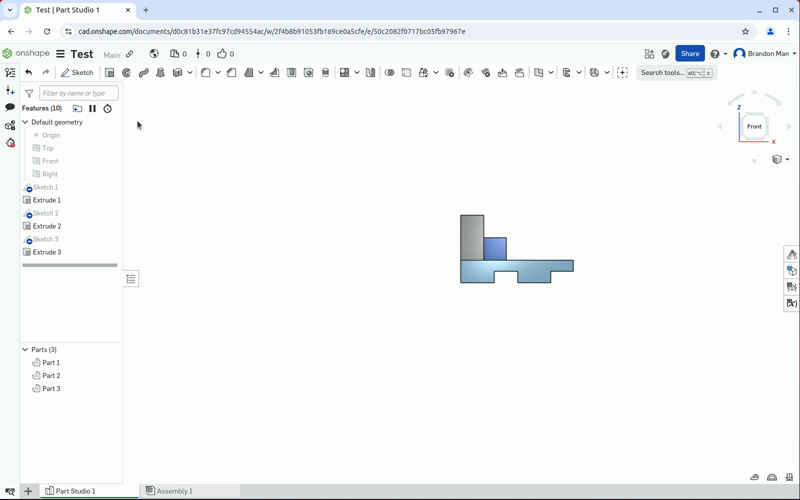
mouse_move(73, 189)
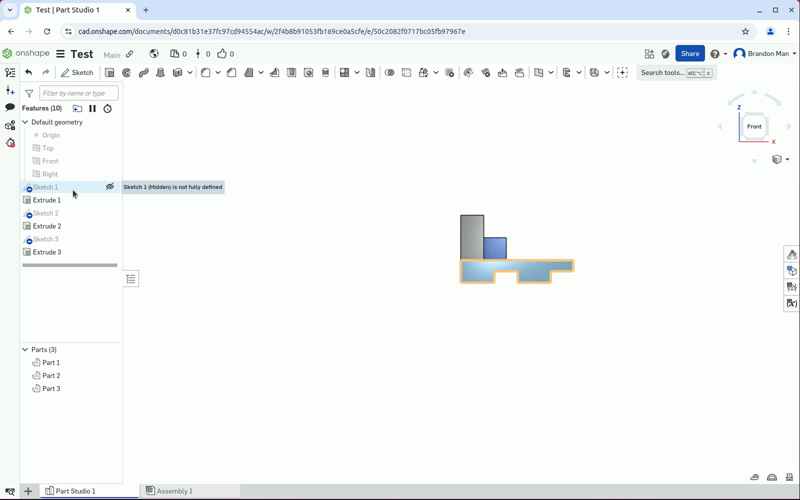
click(73, 189)
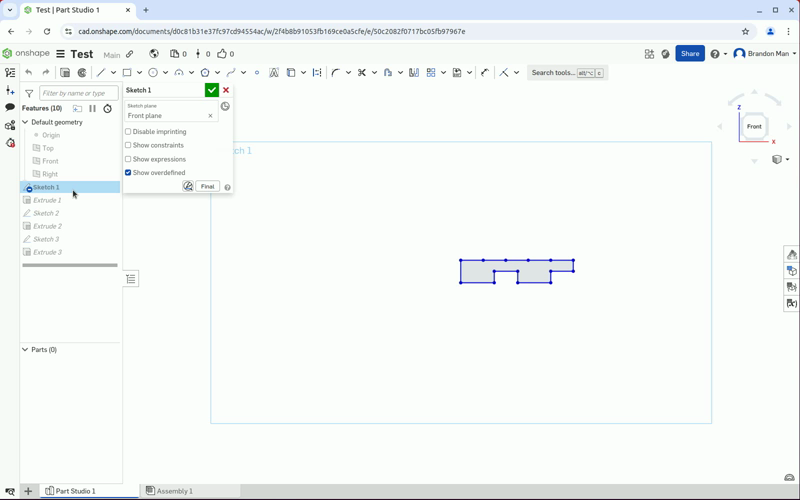
mouse_move(229, 92)
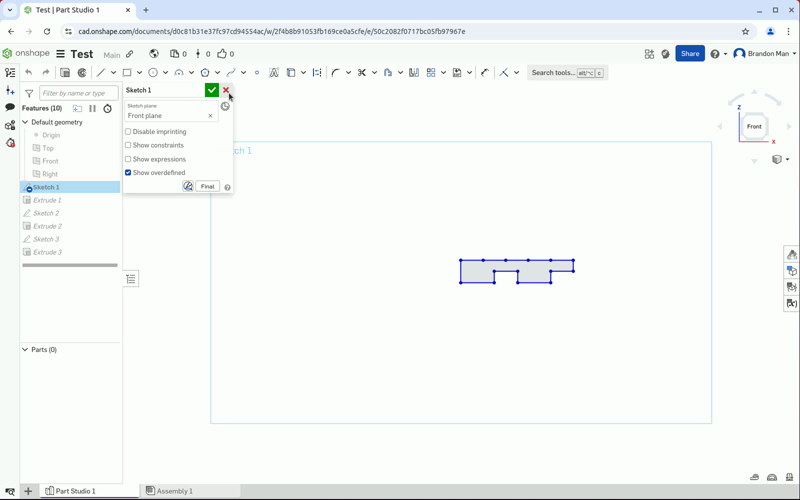
click(229, 92)
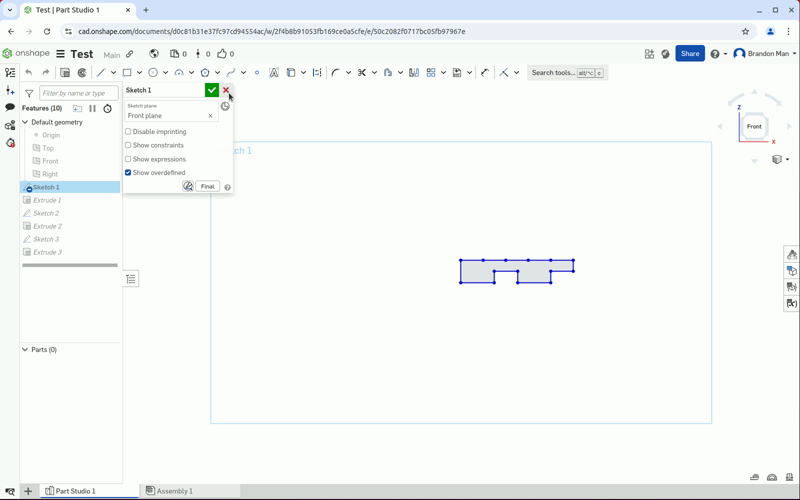
key(shift+s)
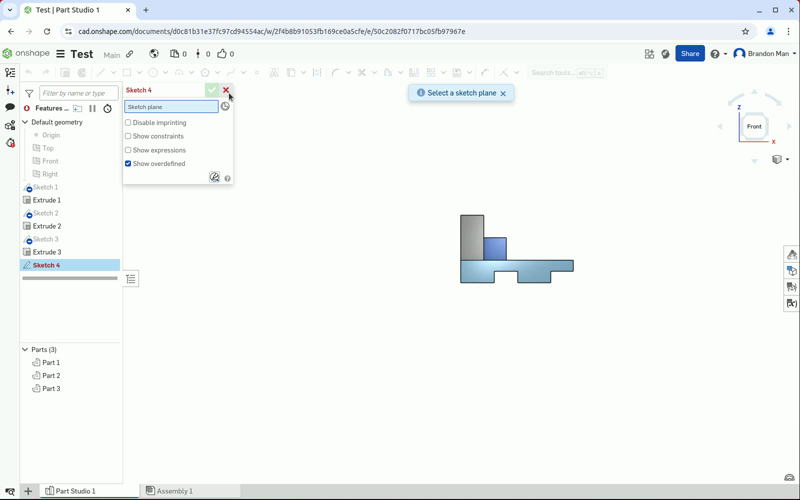
mouse_move(73, 163)
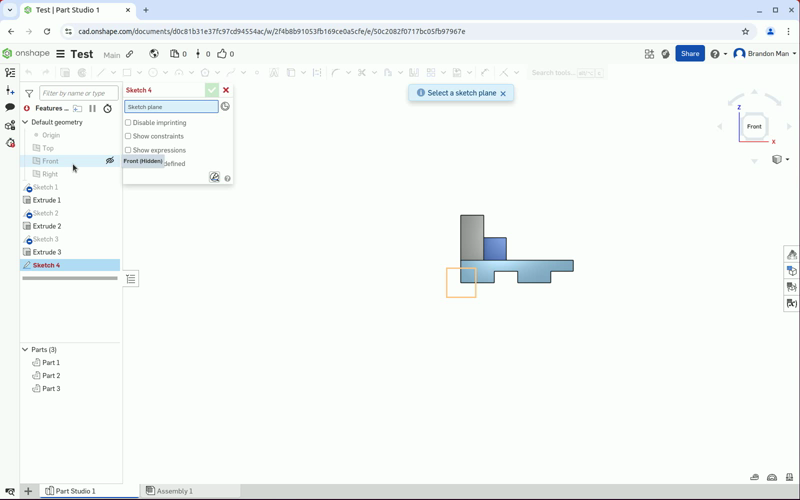
click(73, 163)
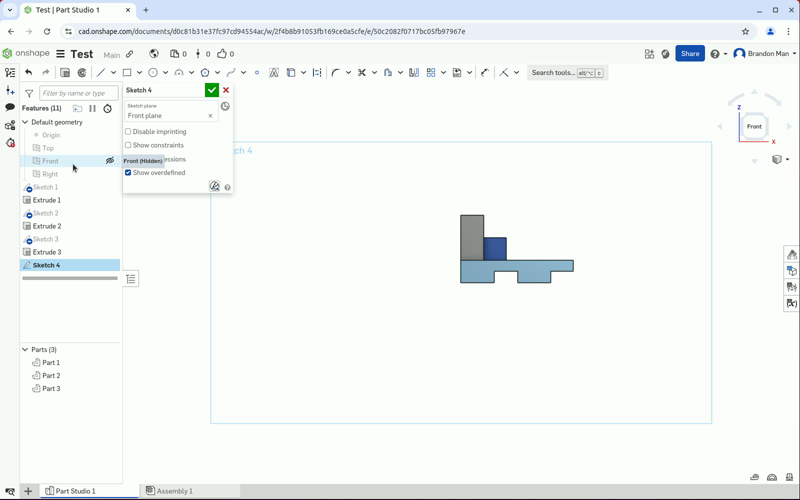
mouse_move(73, 352)
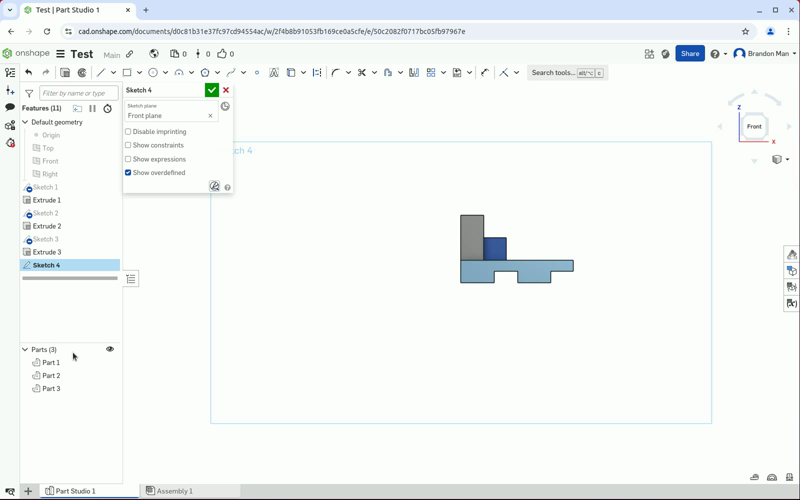
key(y)
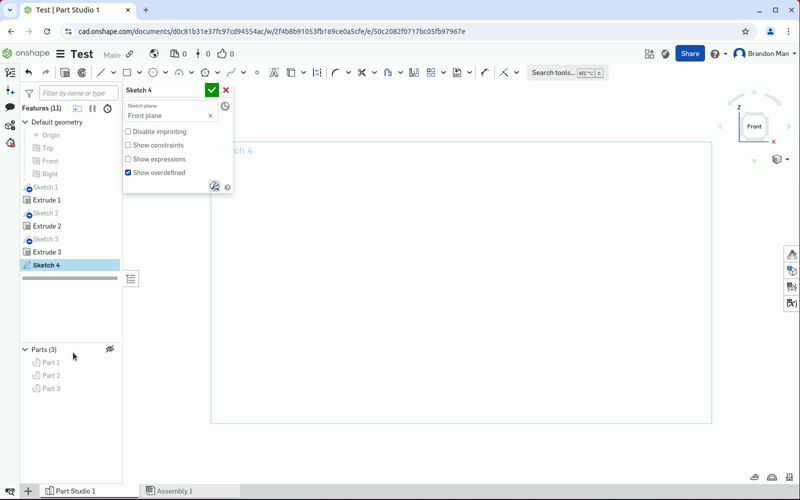
key(l)
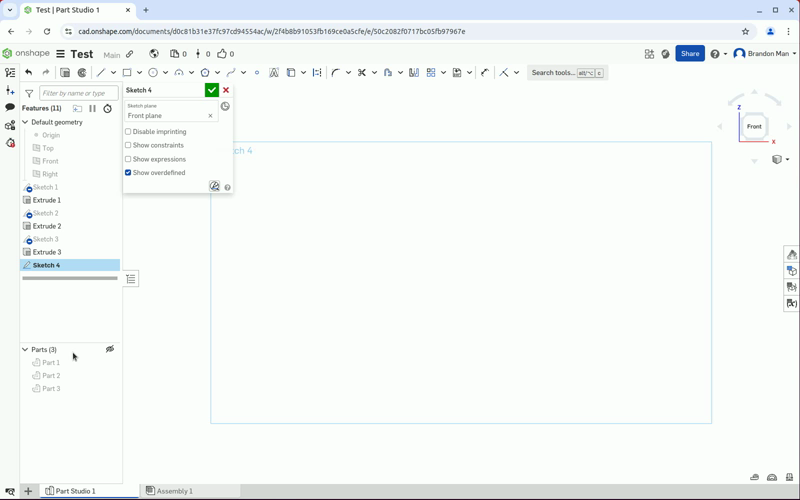
key_down(shift)
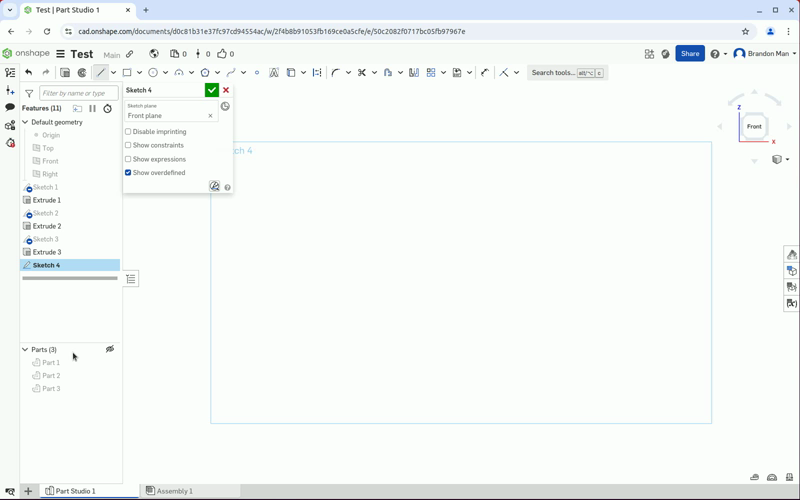
mouse_move(528, 260)
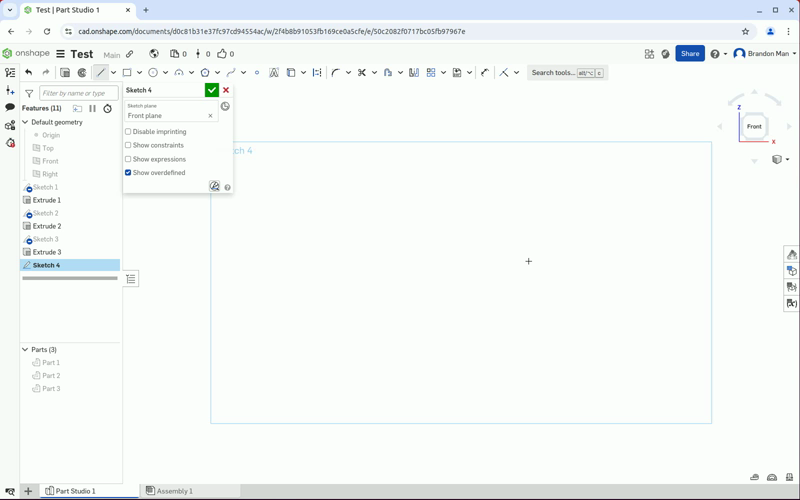
click(528, 260)
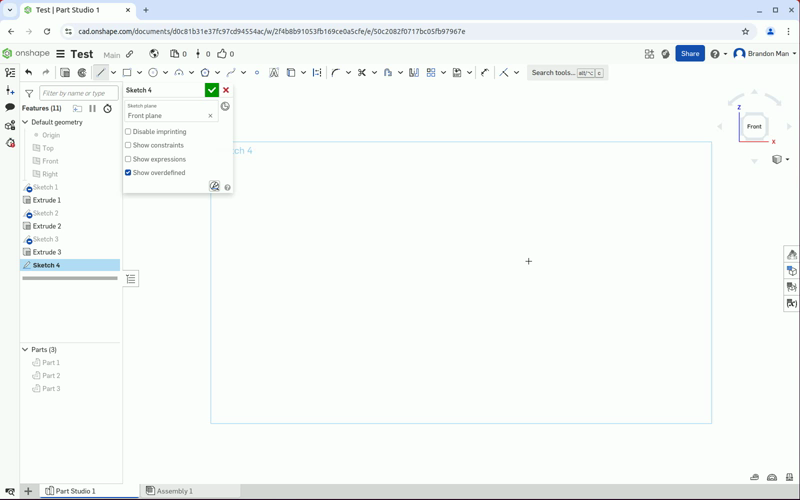
key_up(shift)
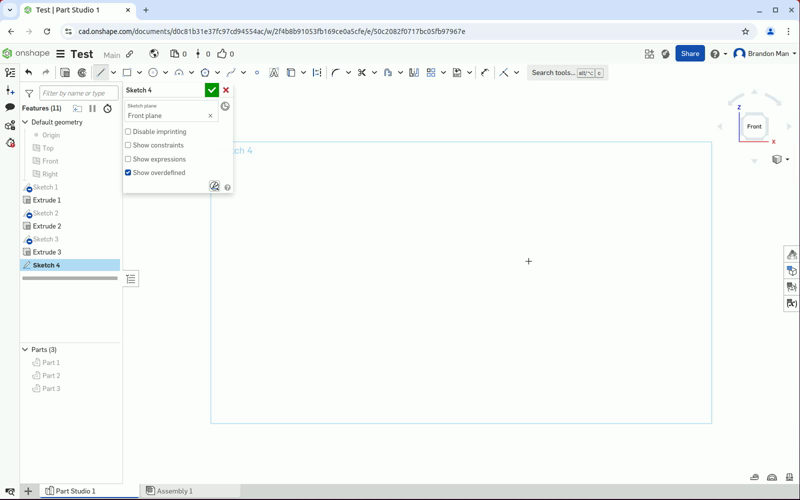
key_down(shift)
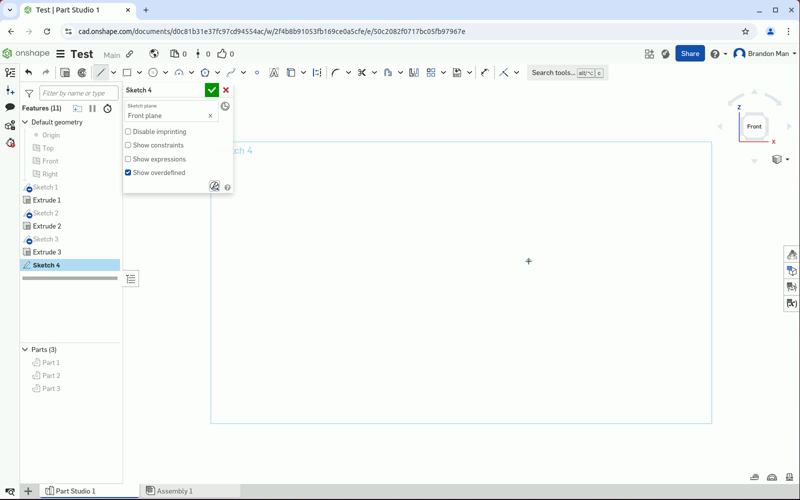
mouse_move(558, 260)
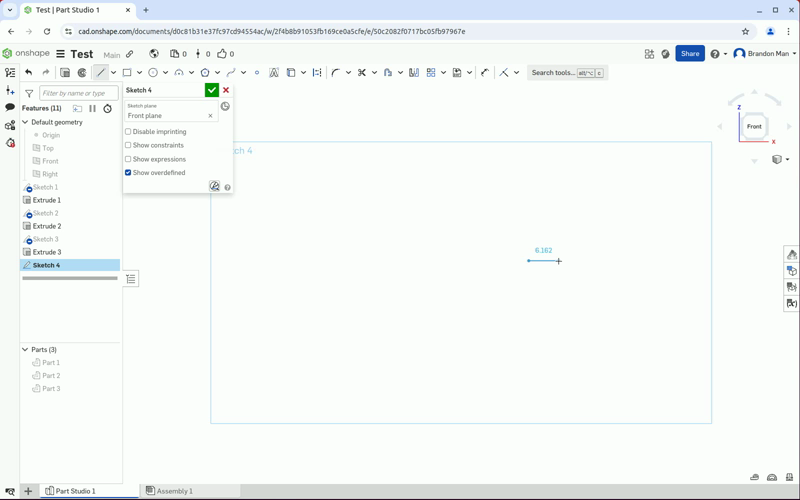
mouse_move(552, 260)
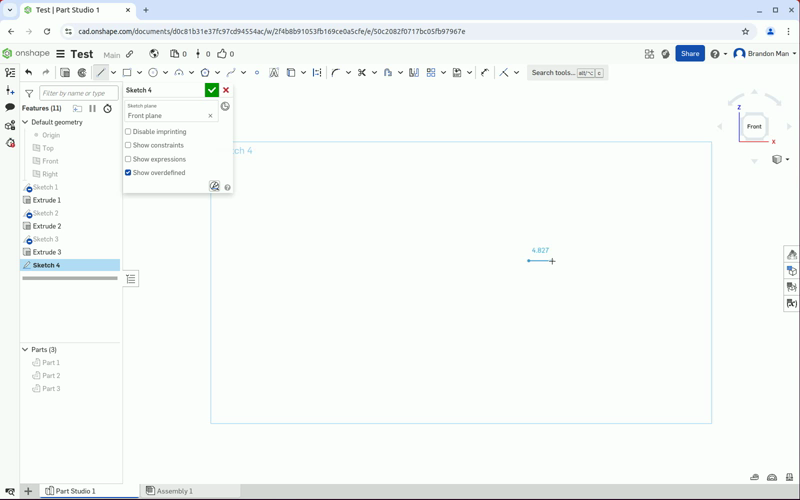
click(552, 260)
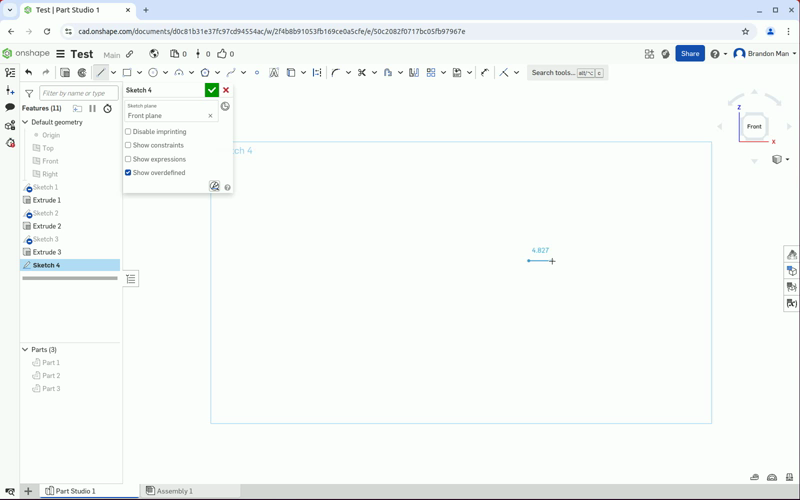
key_up(shift)
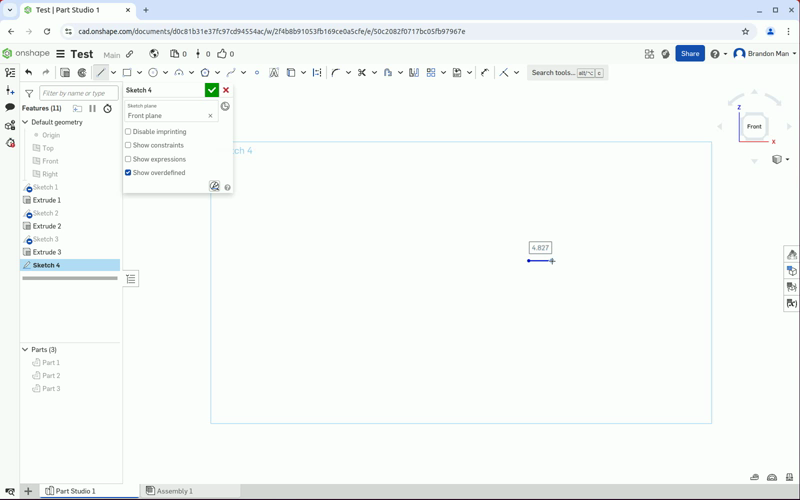
key_down(shift)
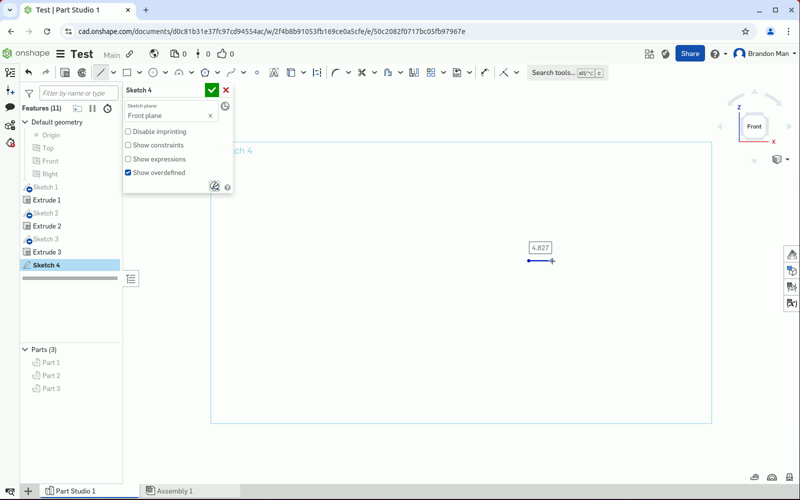
mouse_move(582, 260)
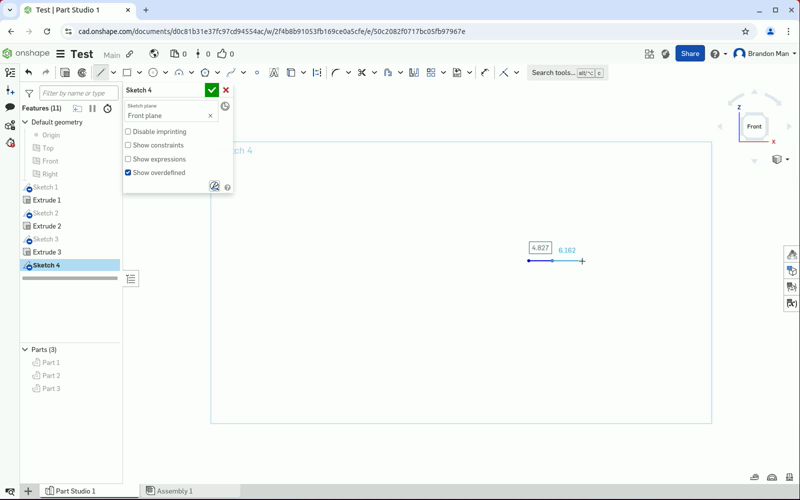
mouse_move(552, 237)
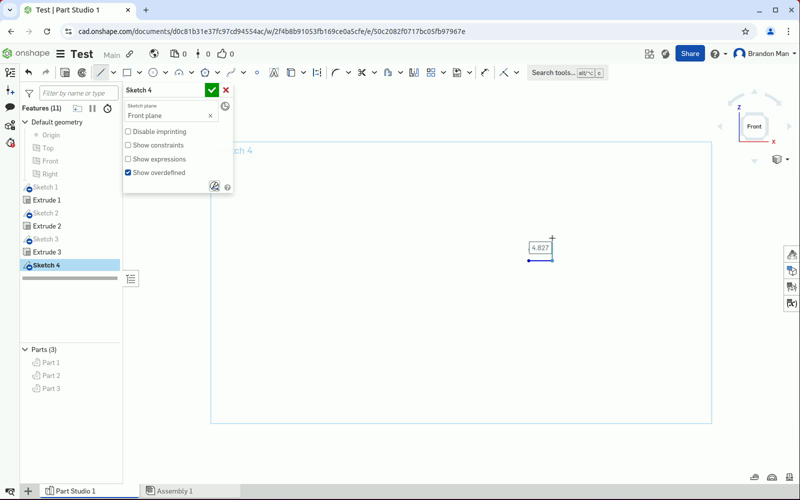
click(552, 237)
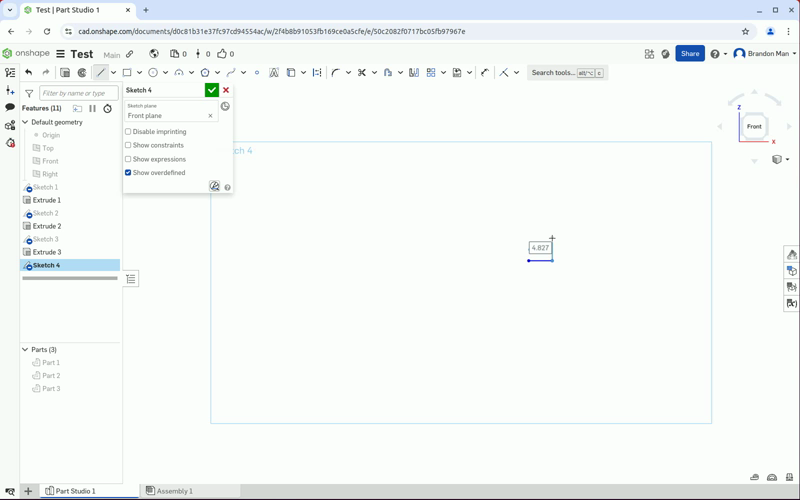
key_up(shift)
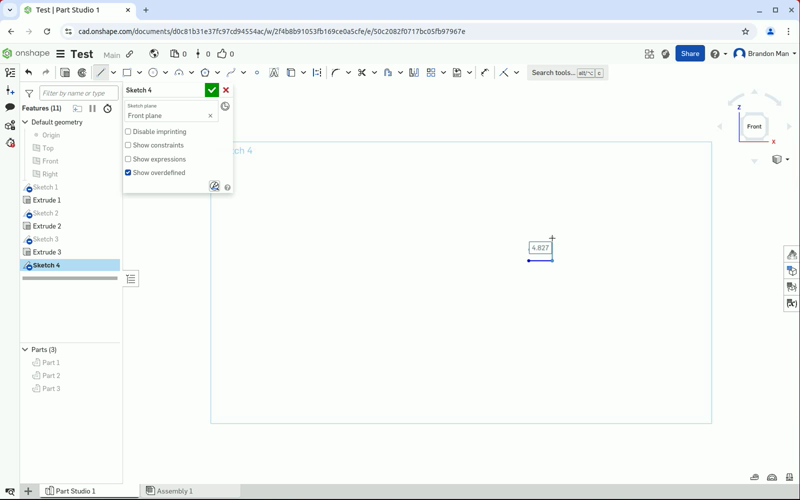
key_down(shift)
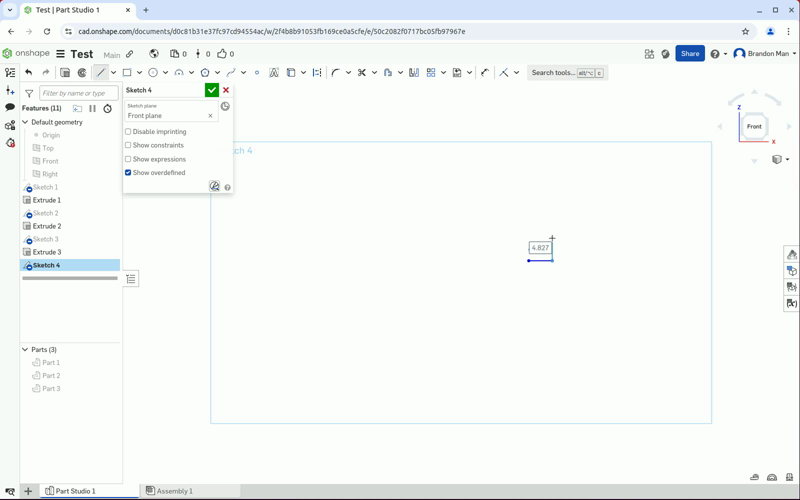
mouse_move(582, 237)
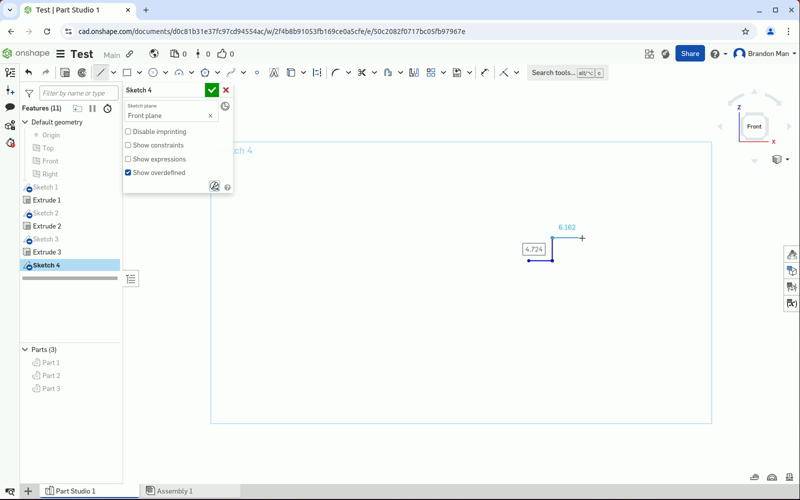
mouse_move(528, 237)
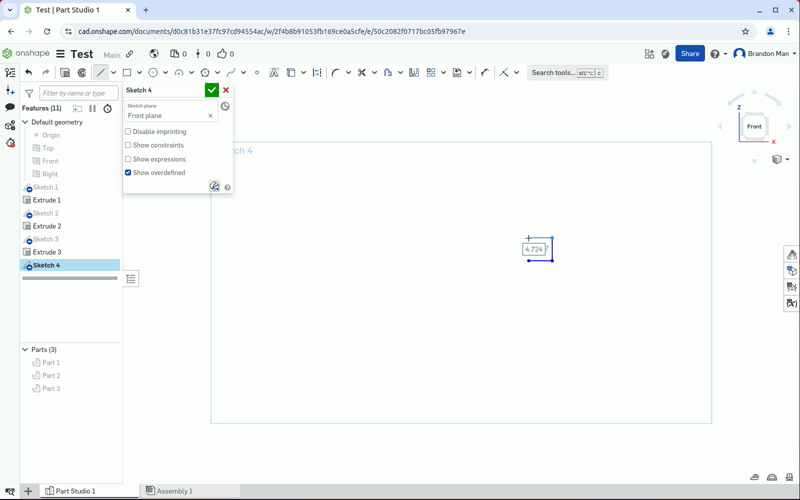
click(528, 237)
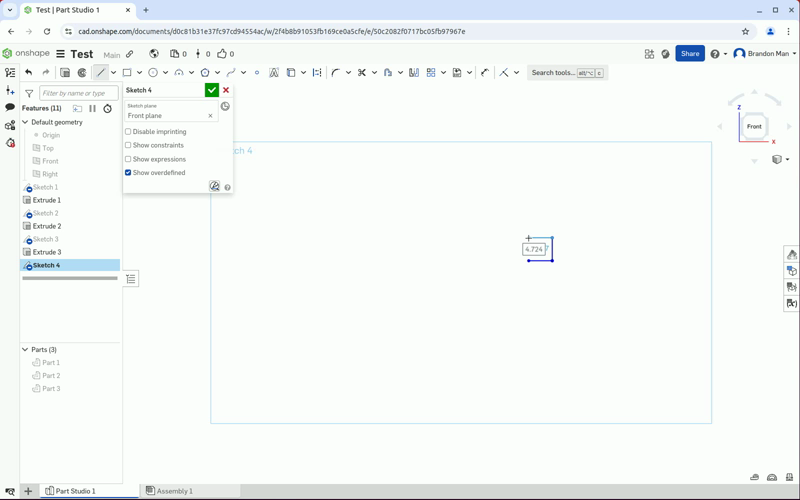
key_up(shift)
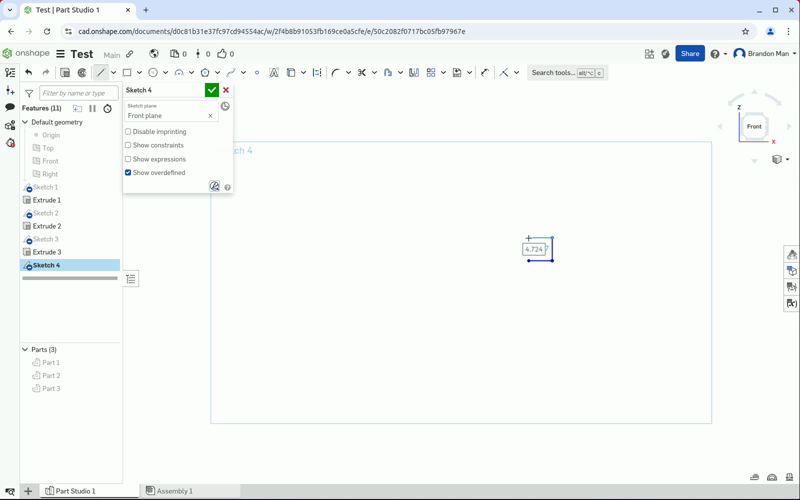
mouse_move(558, 237)
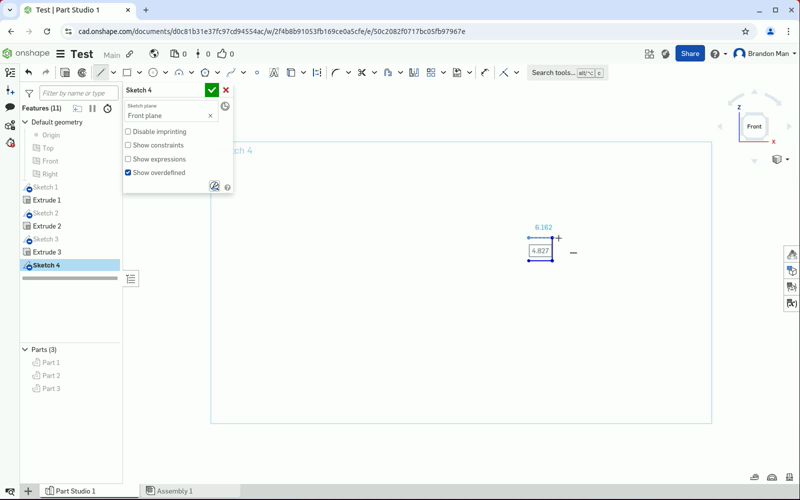
key_down(shift)
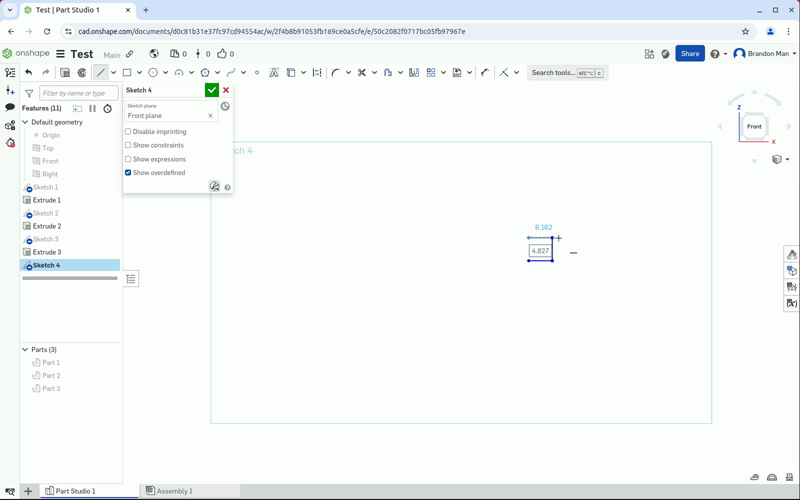
mouse_move(528, 260)
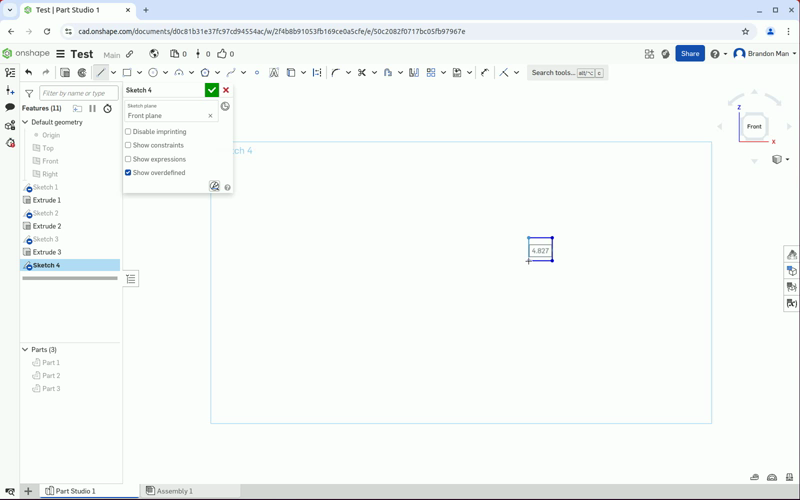
key_up(shift)
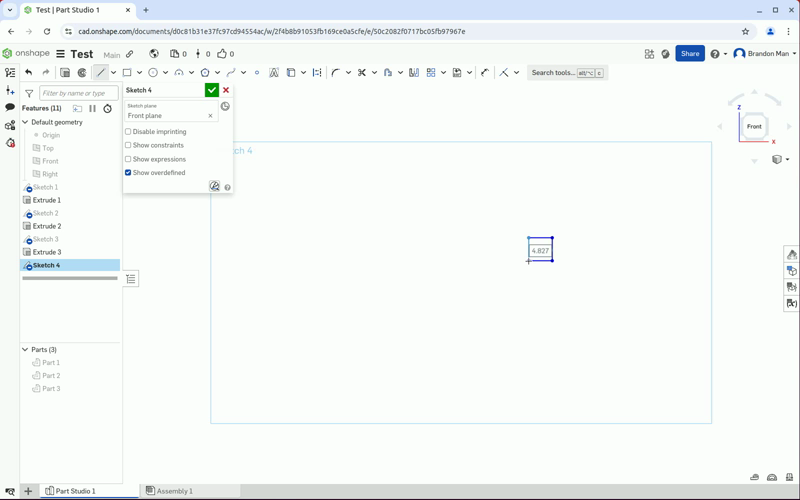
click(528, 260)
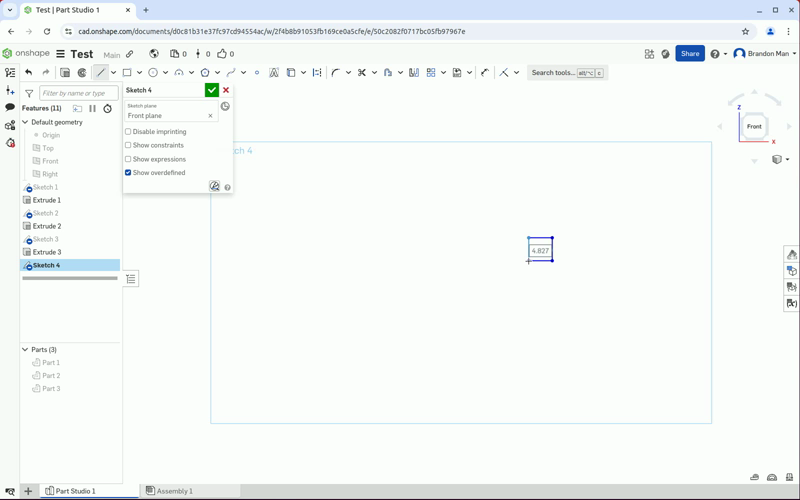
key(esc)
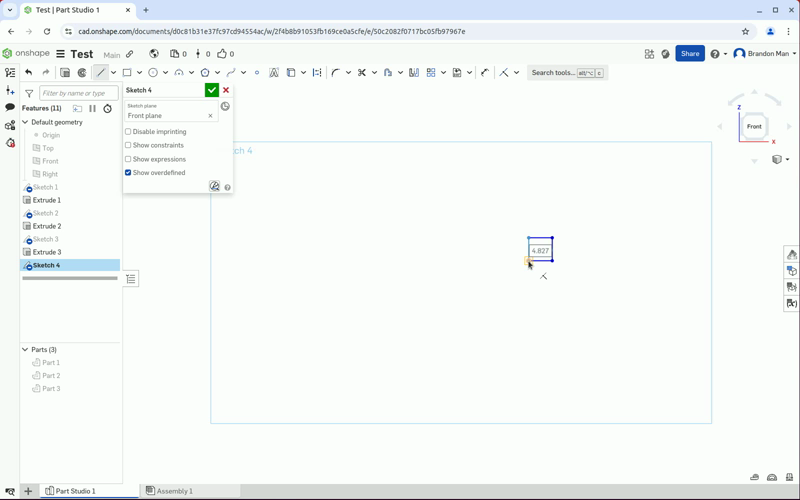
mouse_move(531, 251)
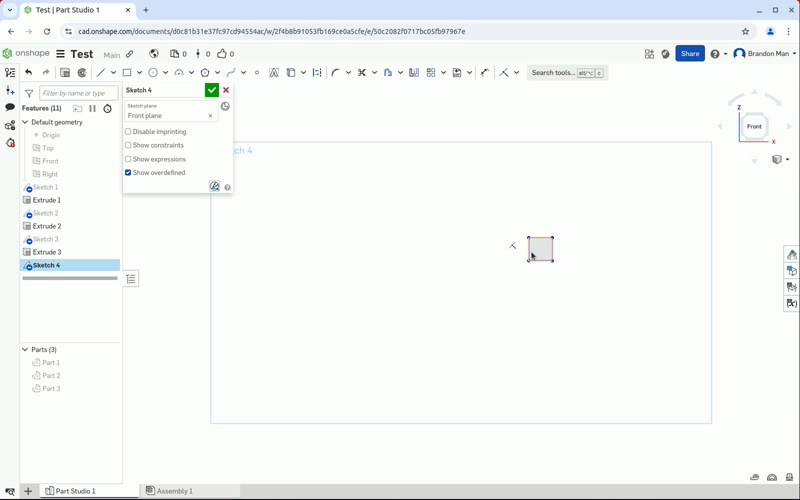
scroll(6)
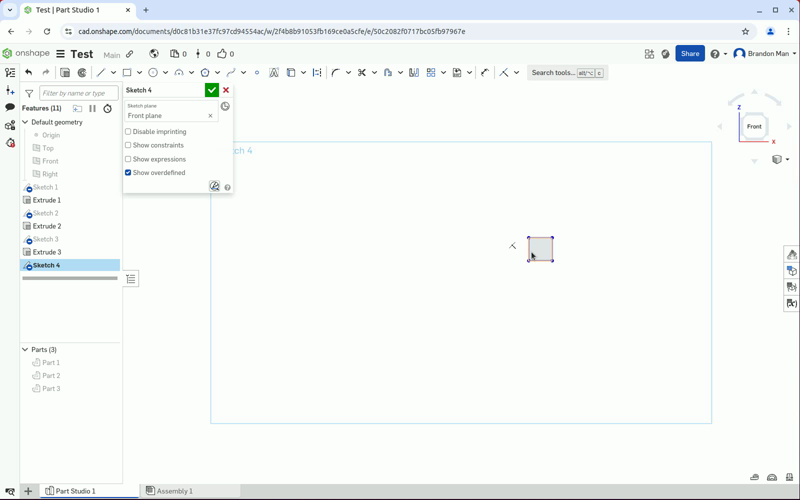
scroll(6)
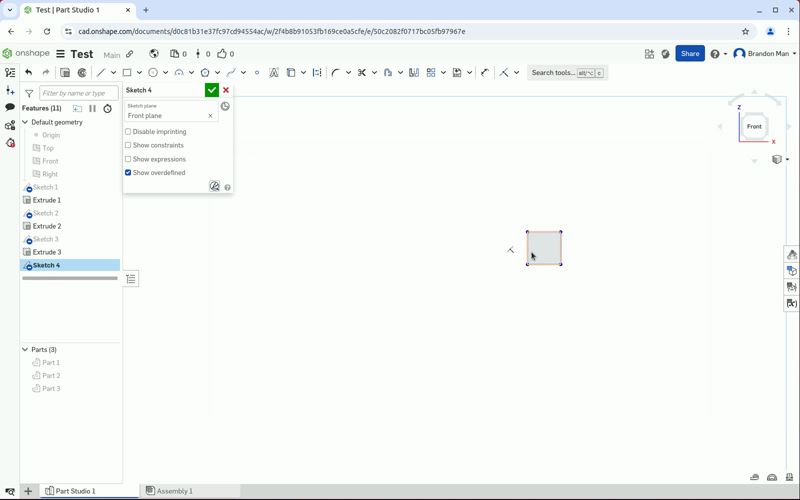
scroll(6)
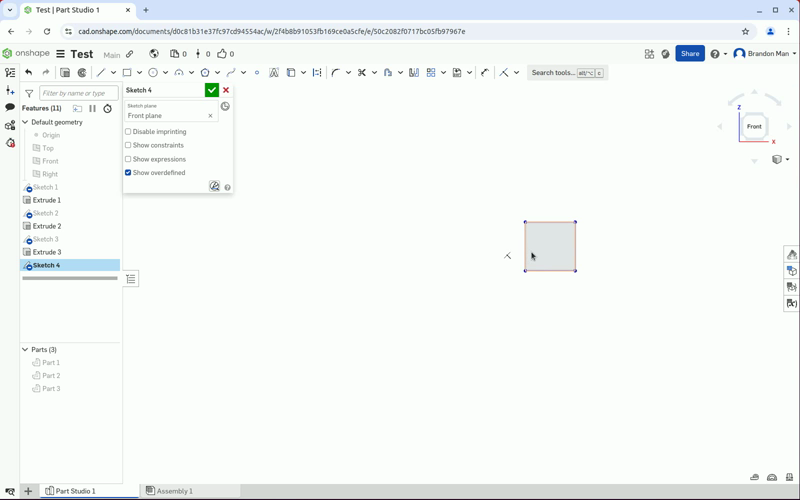
scroll(6)
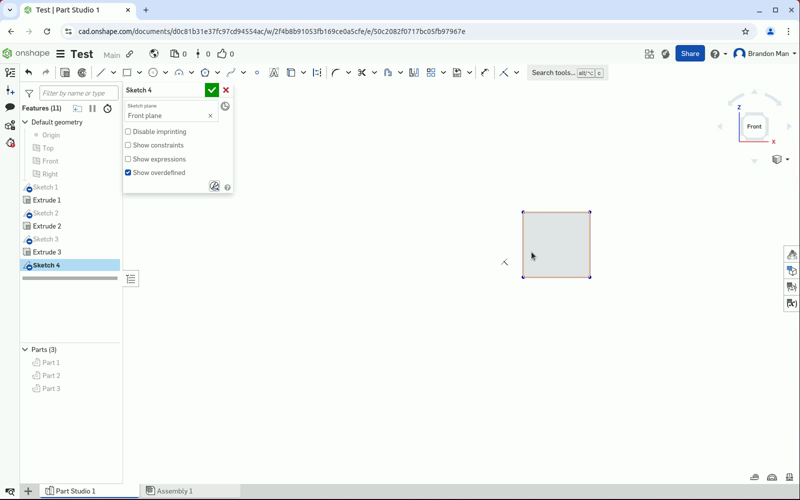
scroll(6)
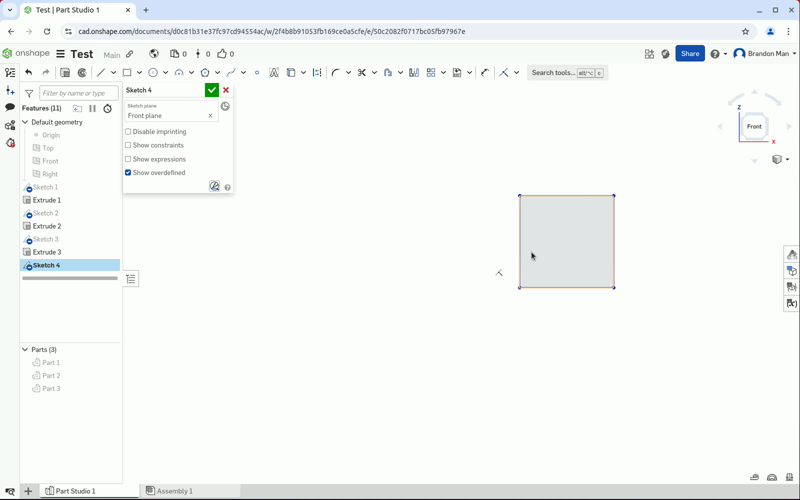
scroll(6)
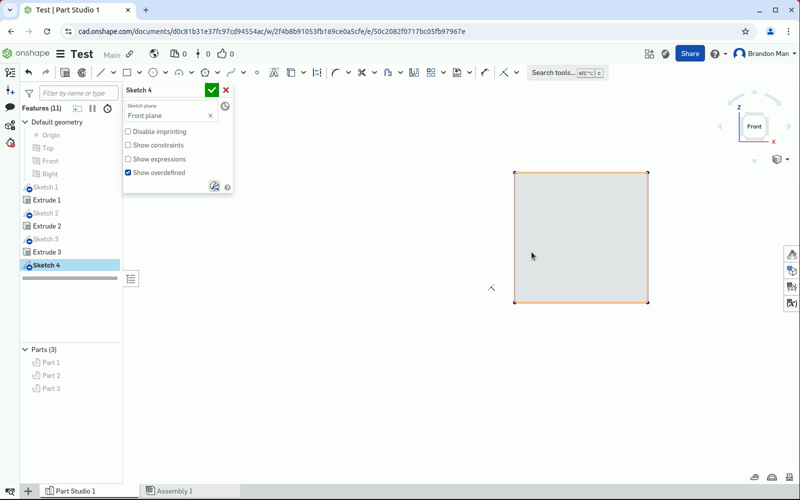
scroll(6)
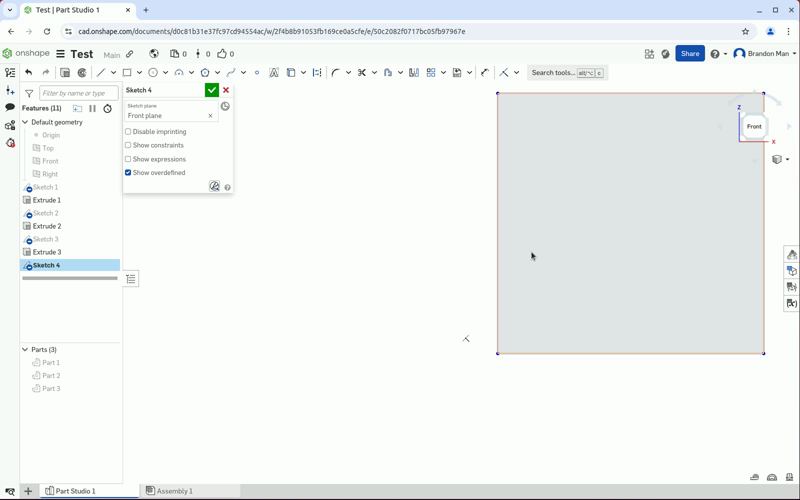
click(531, 251)
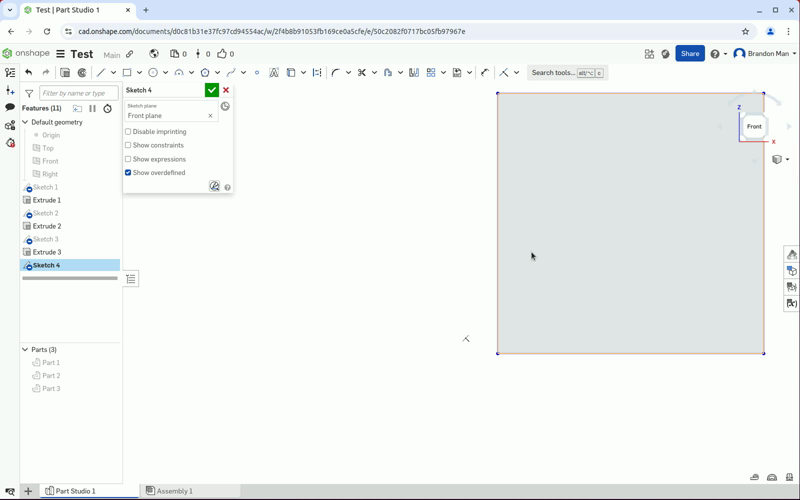
scroll(-6)
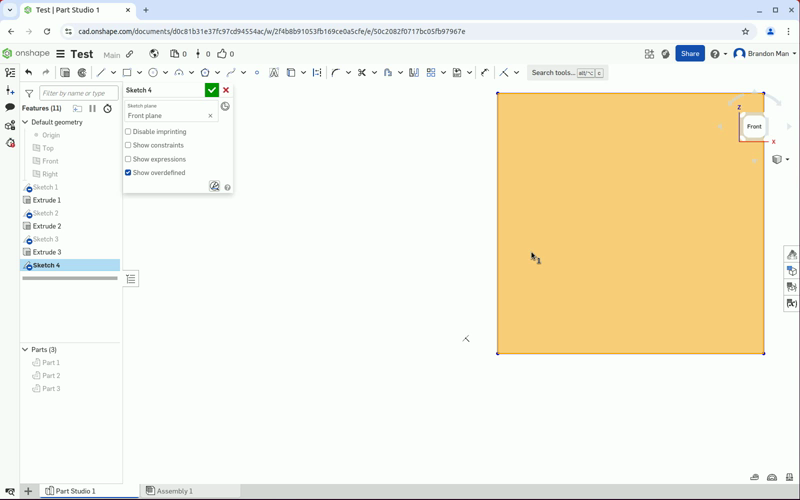
scroll(-6)
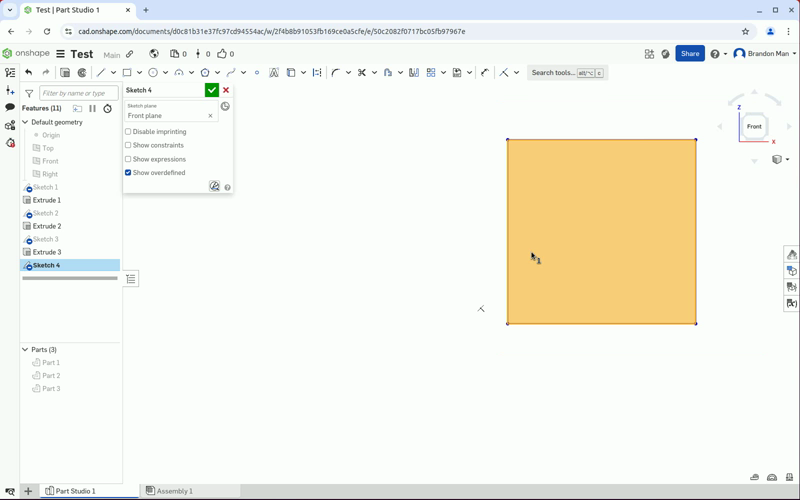
scroll(-6)
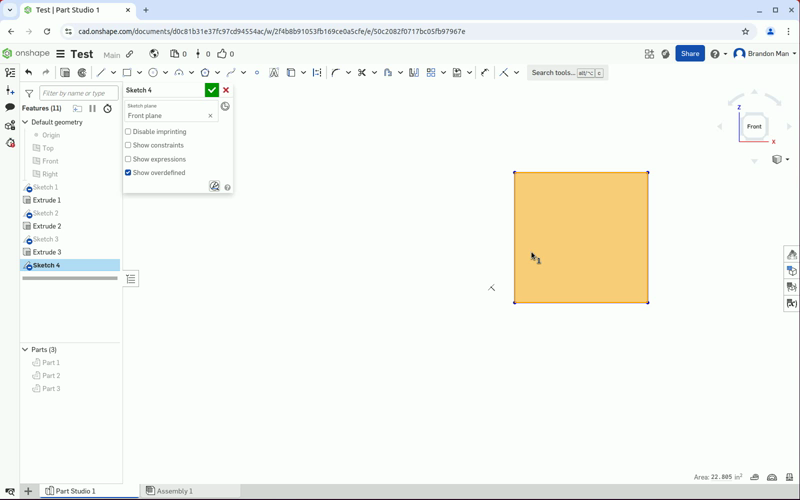
scroll(-6)
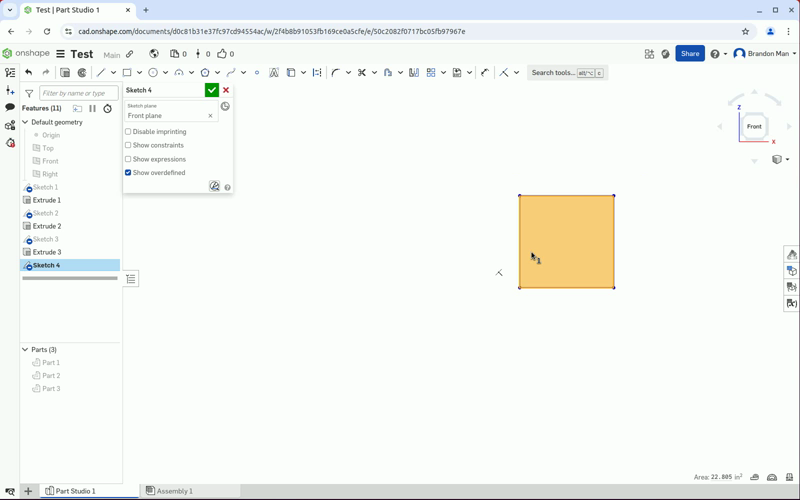
scroll(-6)
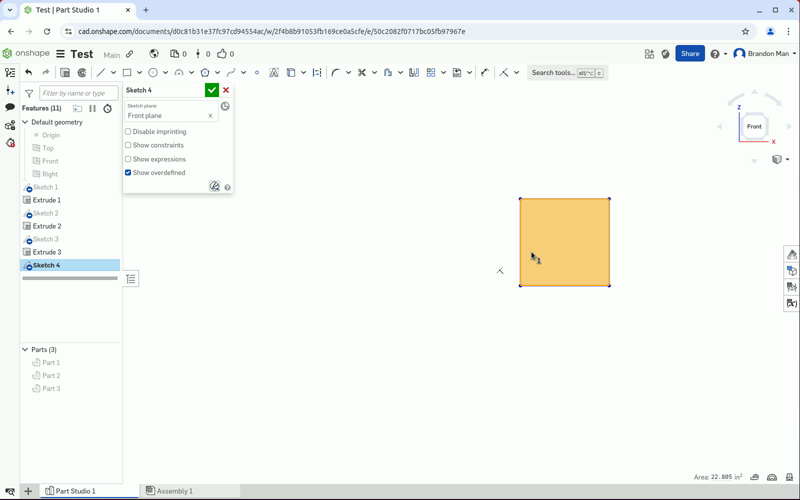
scroll(-6)
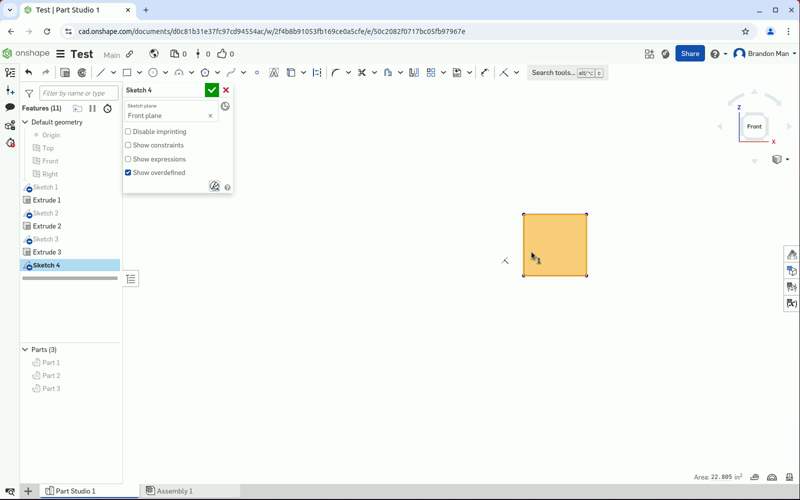
scroll(-6)
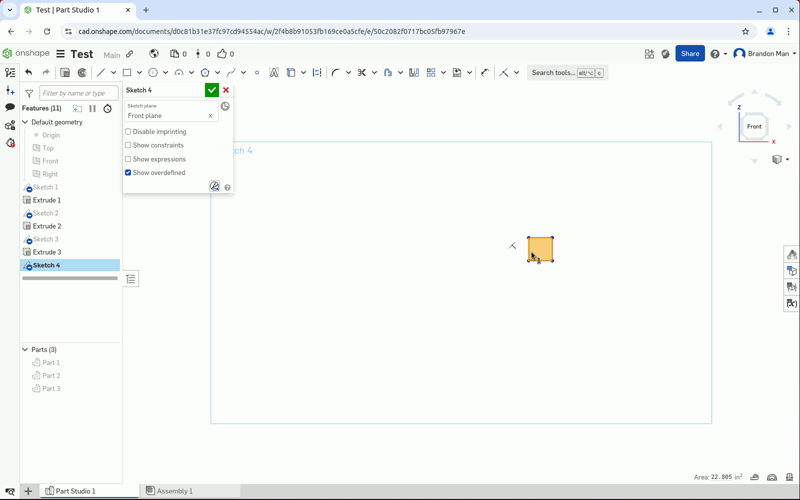
mouse_move(73, 352)
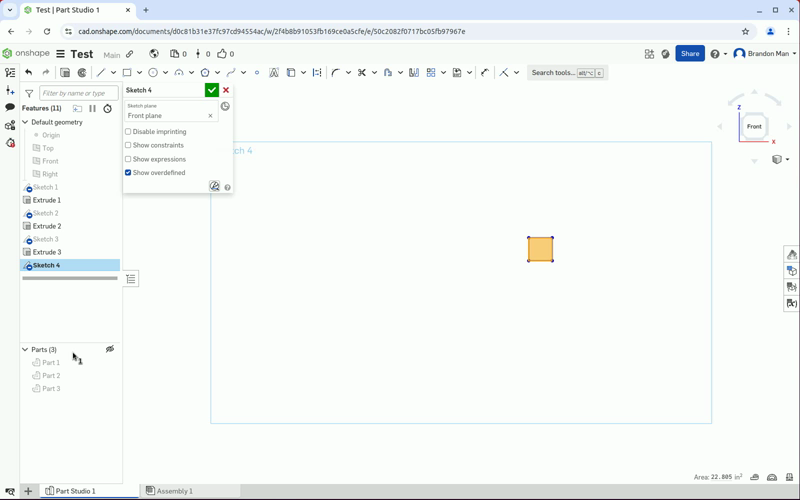
key(shift+y)
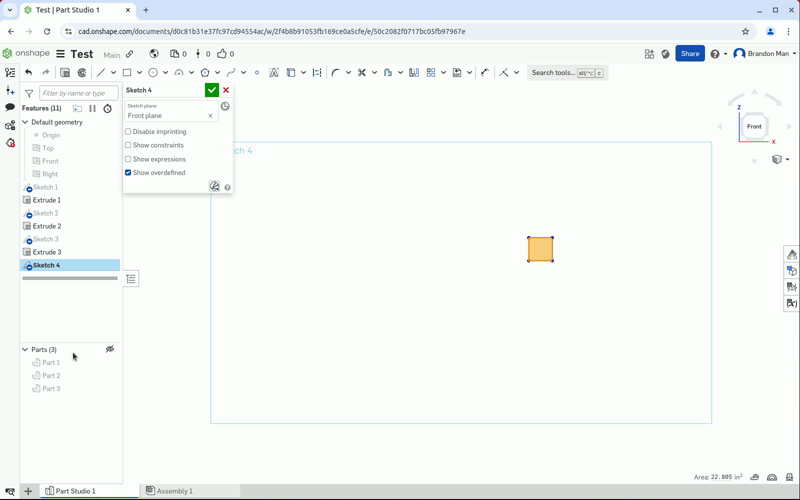
key(shift+e)
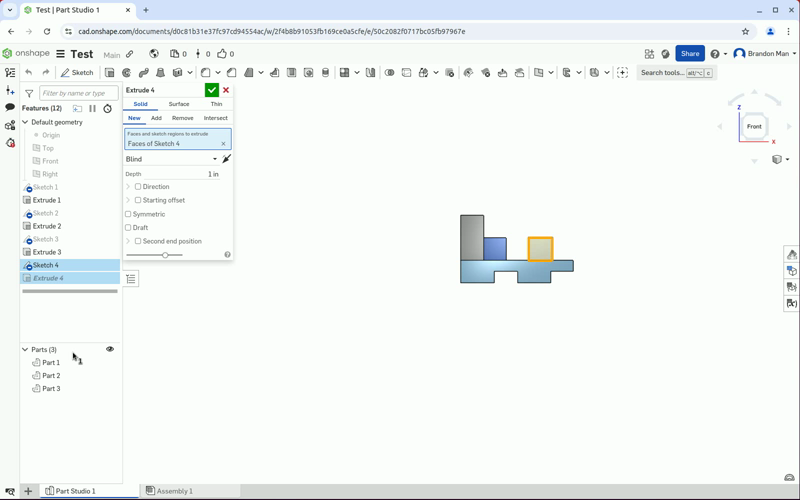
mouse_move(143, 106)
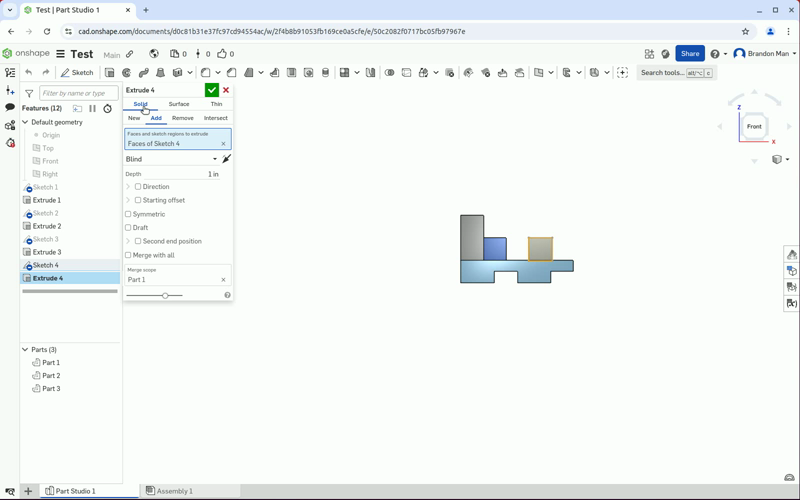
click(143, 106)
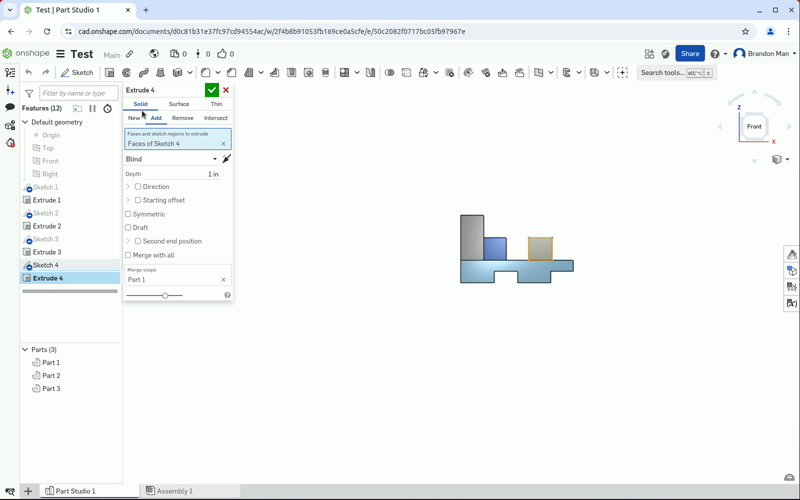
mouse_move(137, 120)
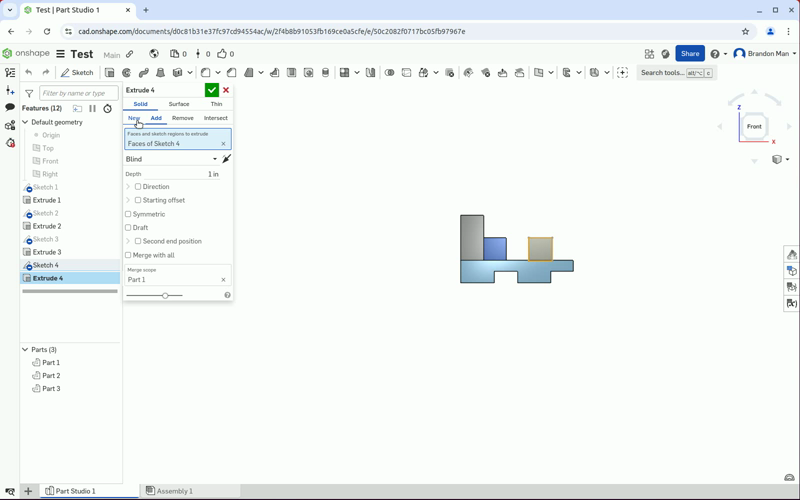
click(137, 120)
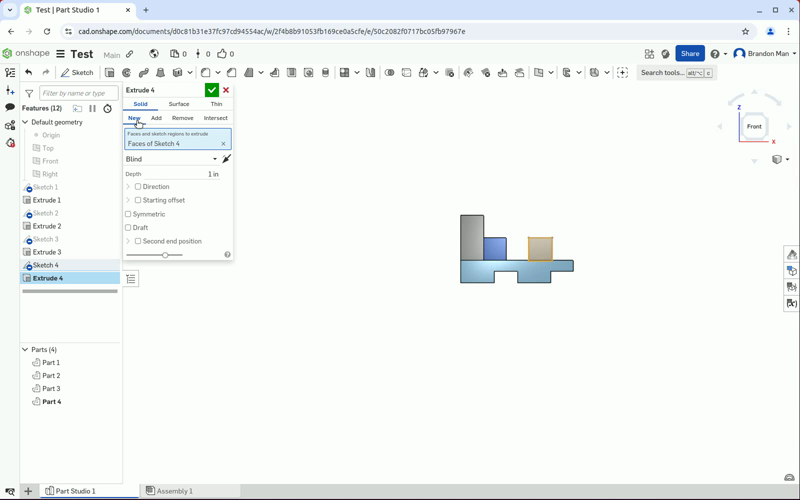
key(tab, 4)
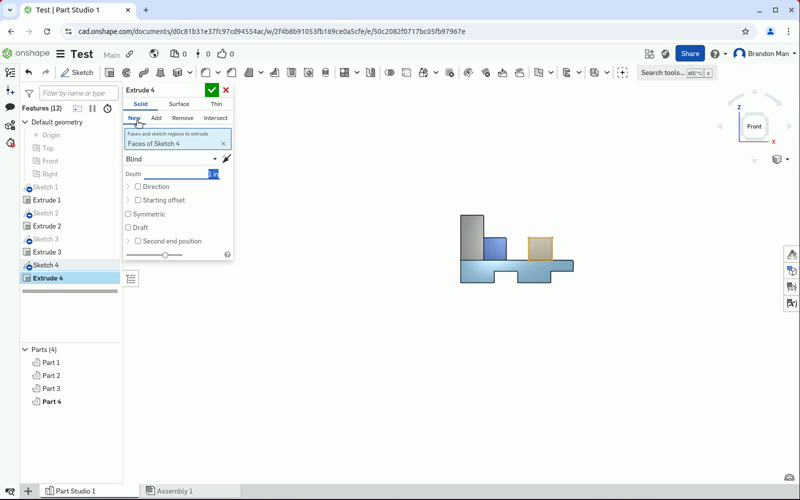
text(7.462)
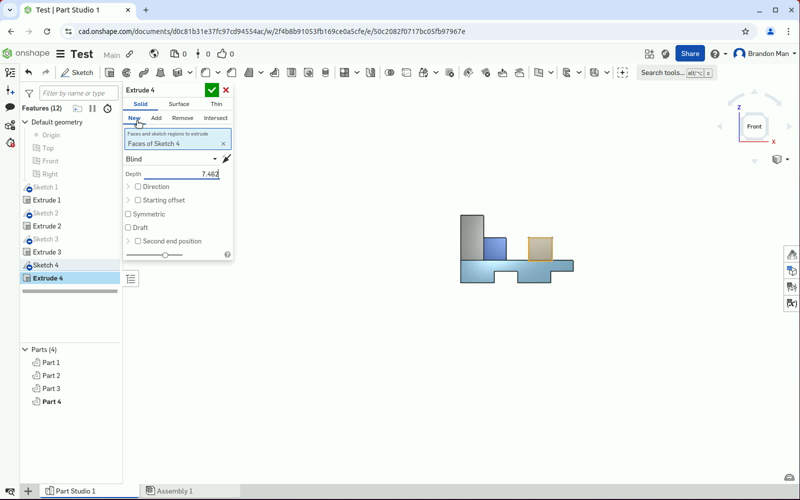
key(enter)
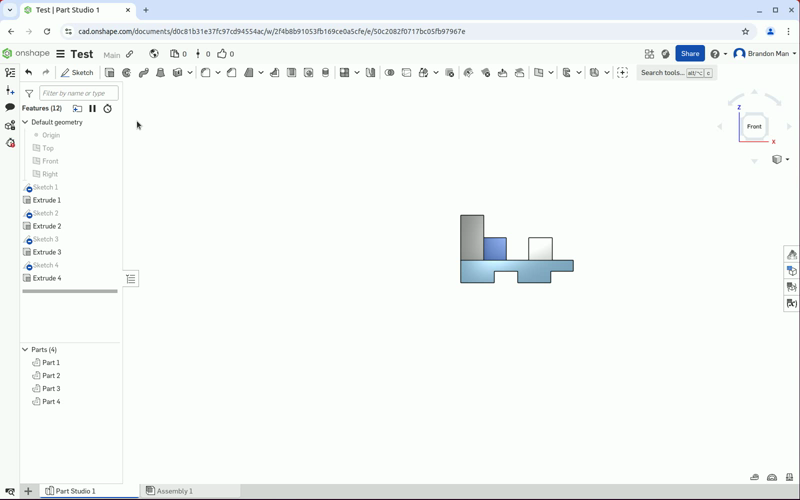
key(shift+h)
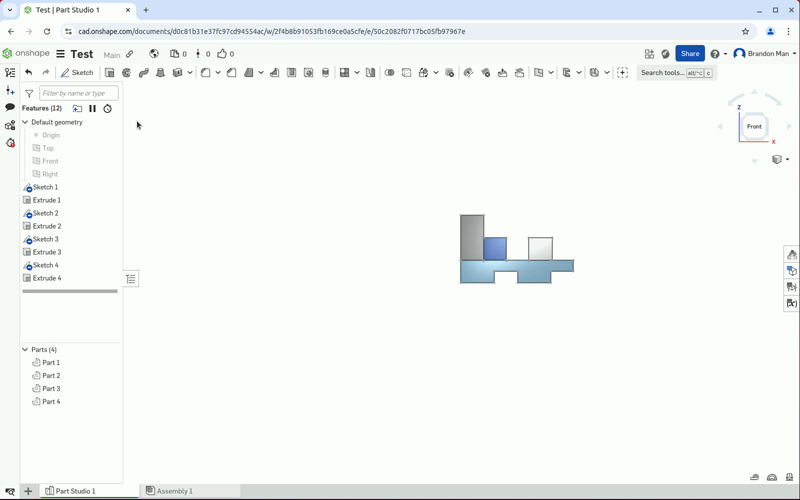
key(shift+h)
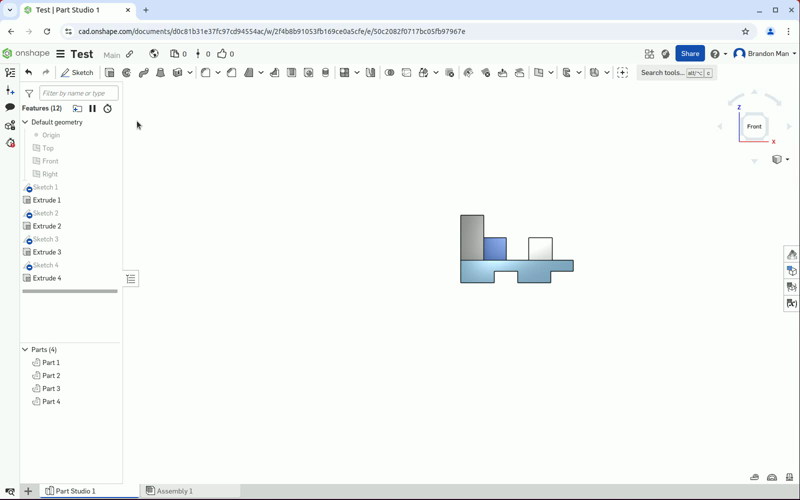
mouse_move(73, 189)
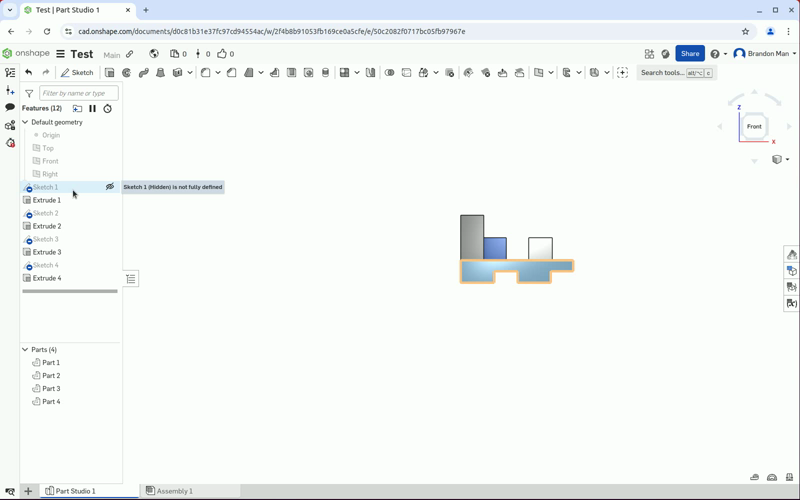
click(73, 189)
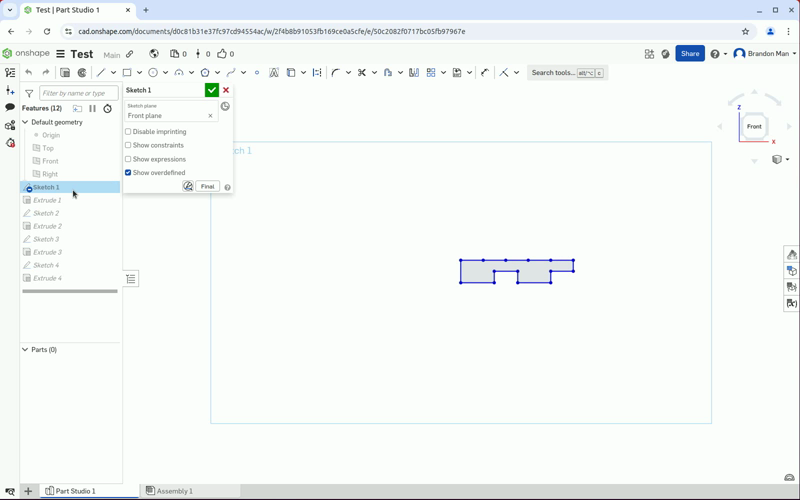
mouse_move(229, 92)
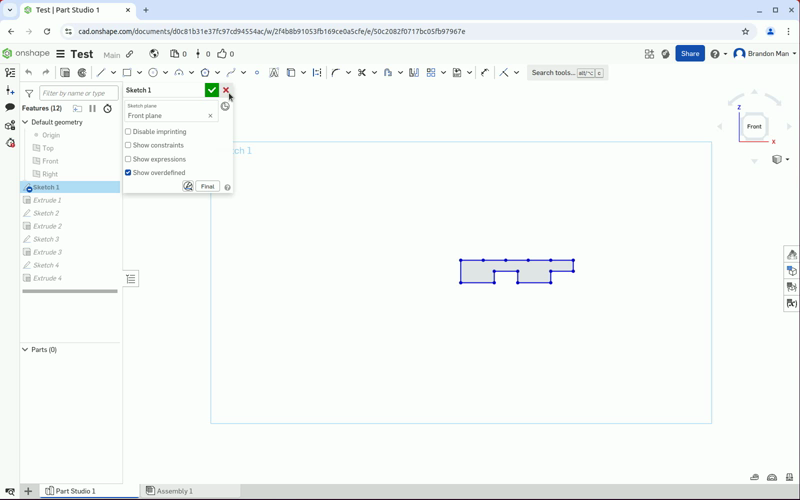
click(229, 92)
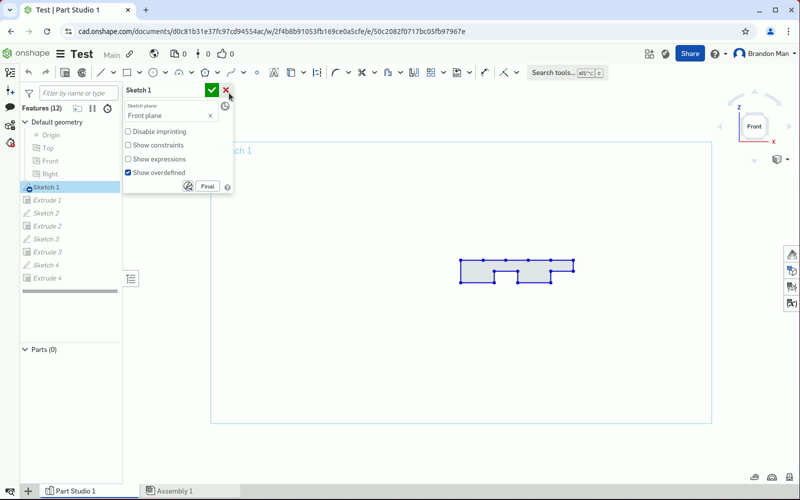
key(shift+s)
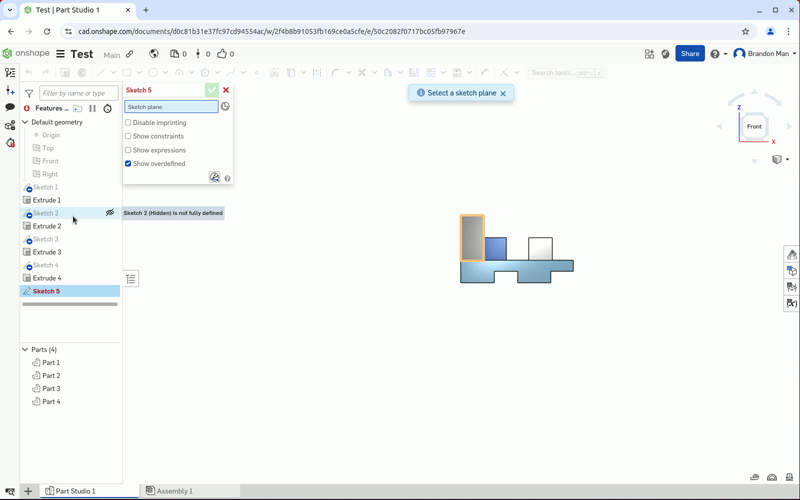
scroll(3)
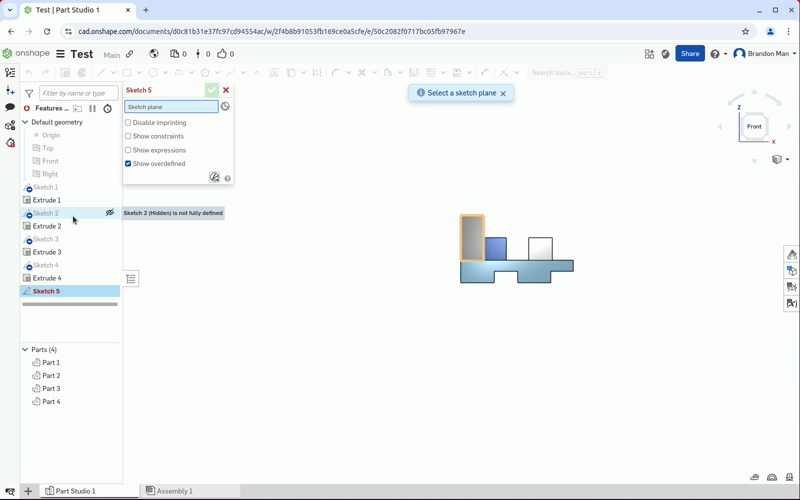
mouse_move(73, 163)
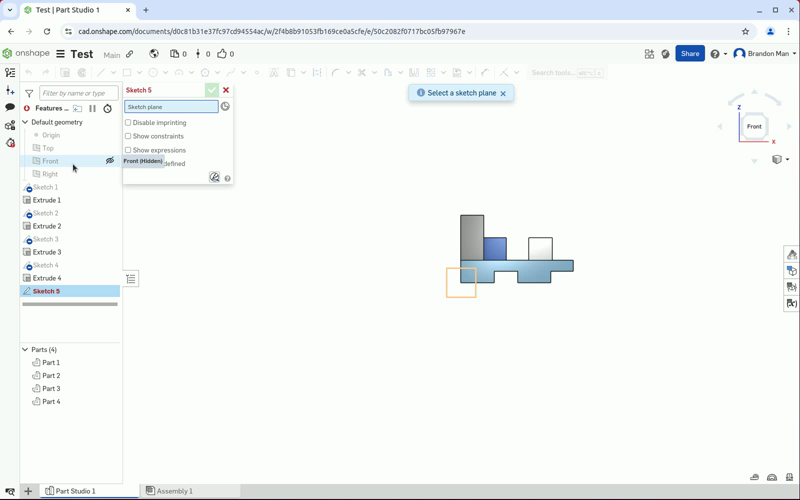
click(73, 163)
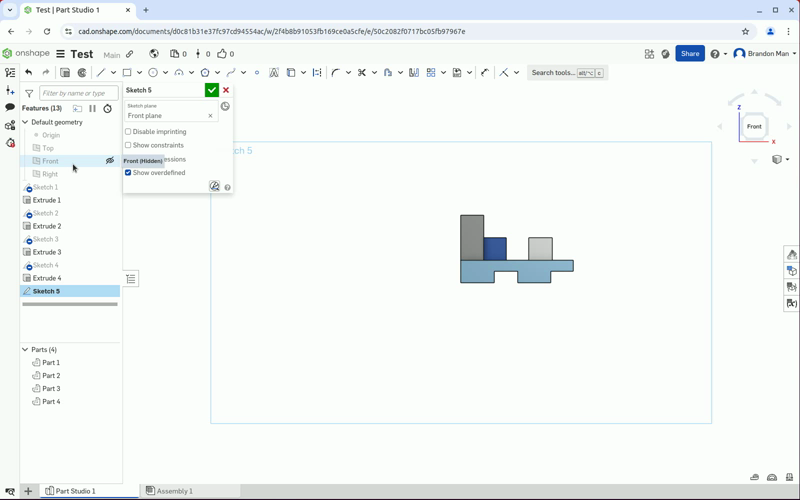
mouse_move(73, 352)
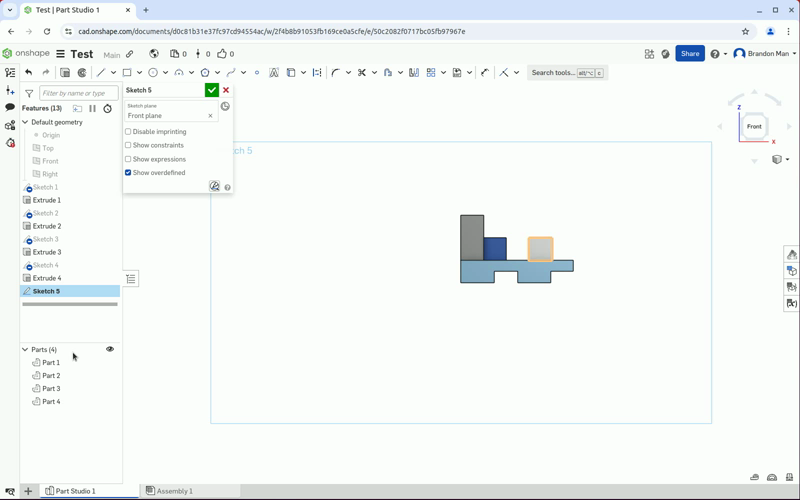
key(y)
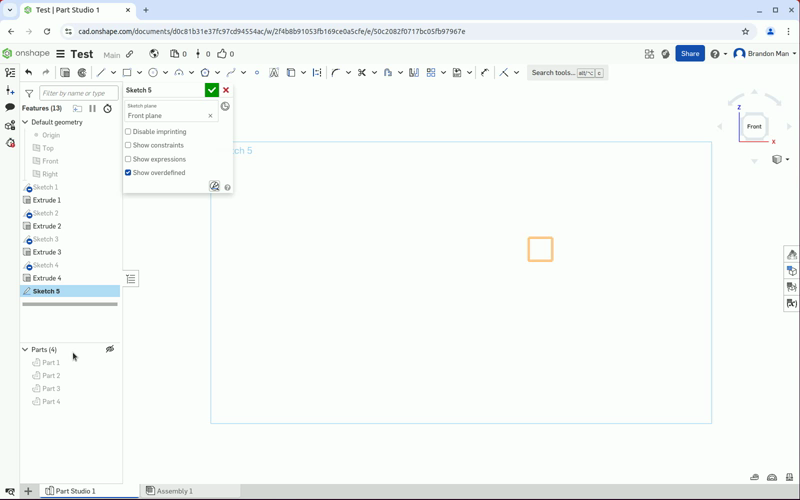
key(l)
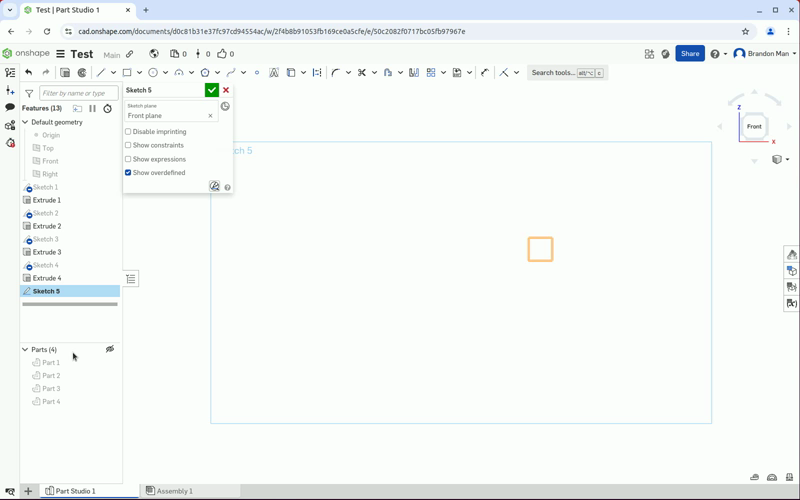
key_down(shift)
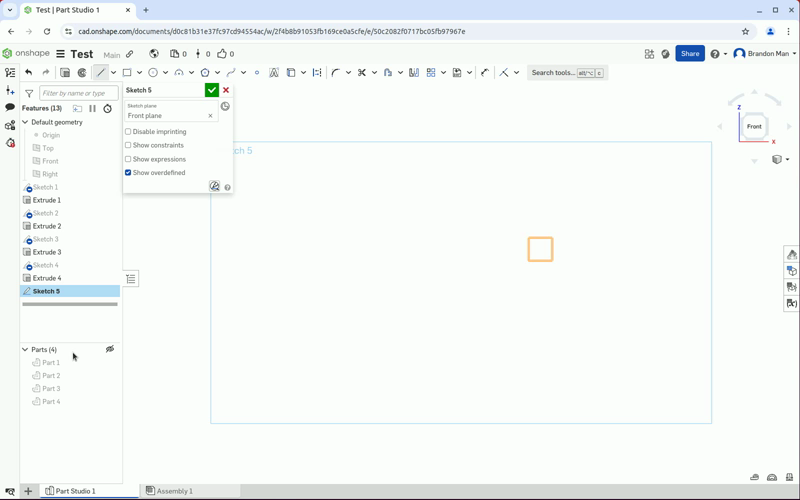
mouse_move(505, 260)
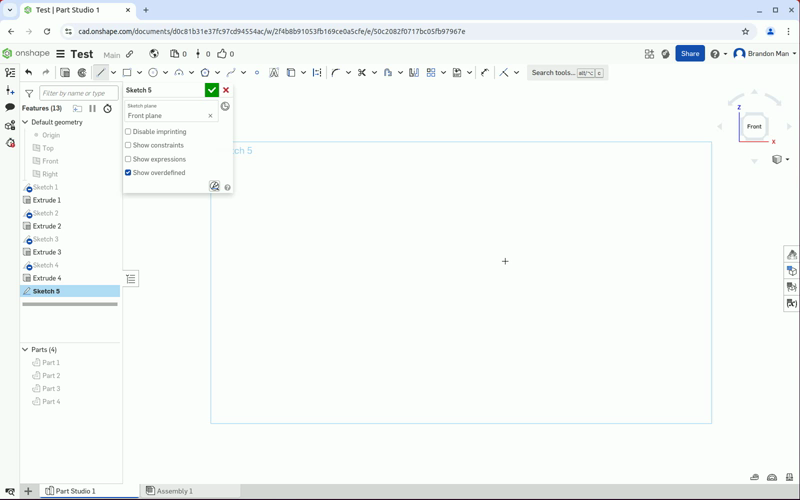
click(505, 260)
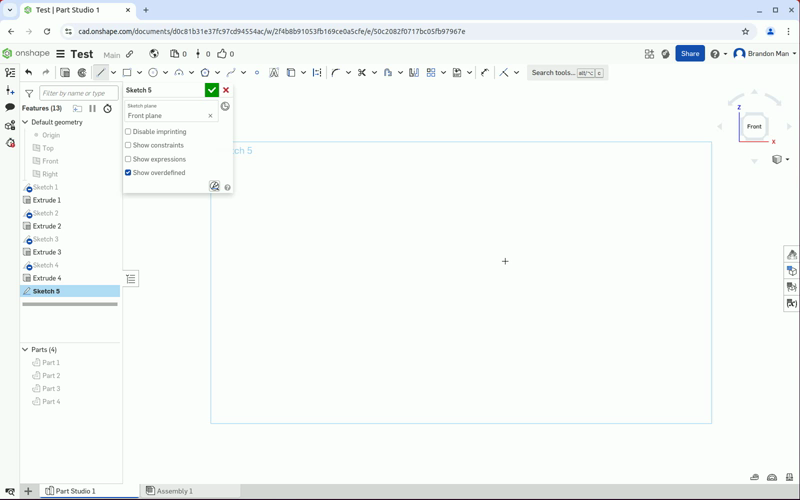
key_up(shift)
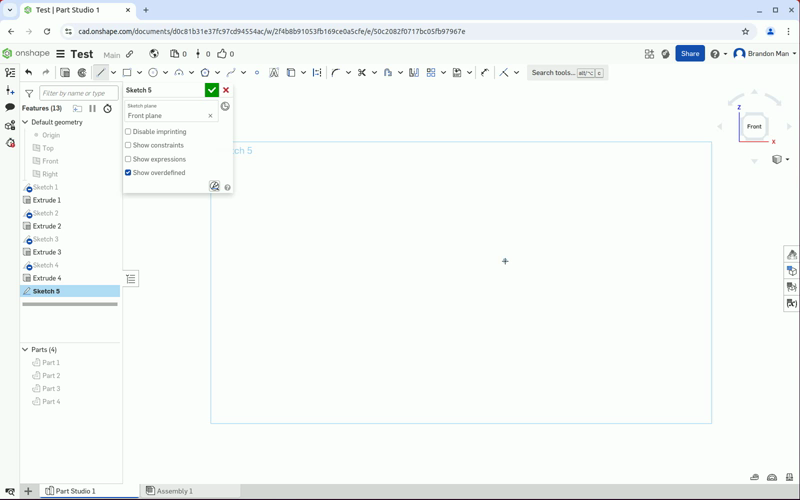
key_down(shift)
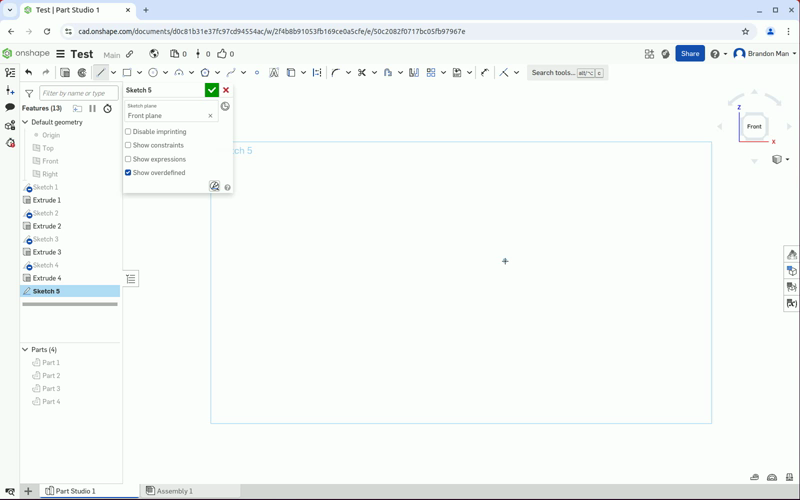
mouse_move(535, 260)
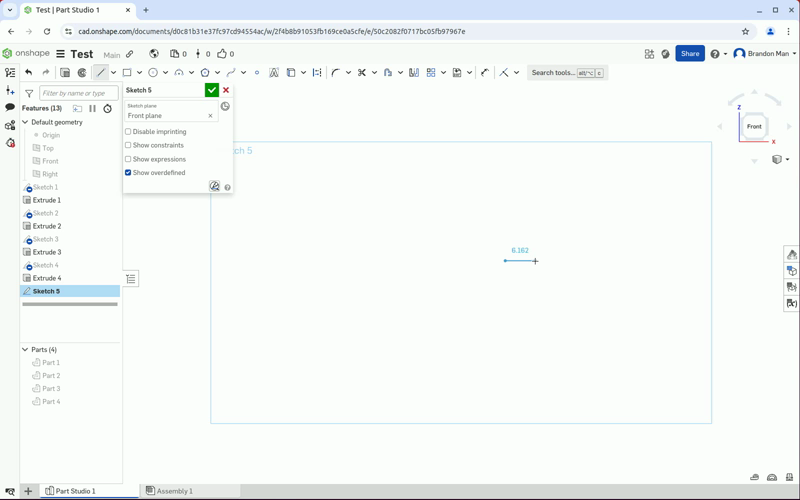
mouse_move(528, 260)
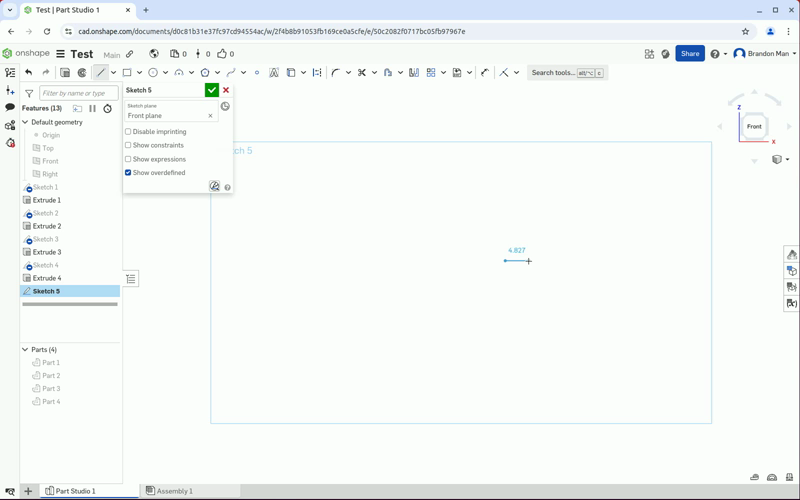
click(528, 260)
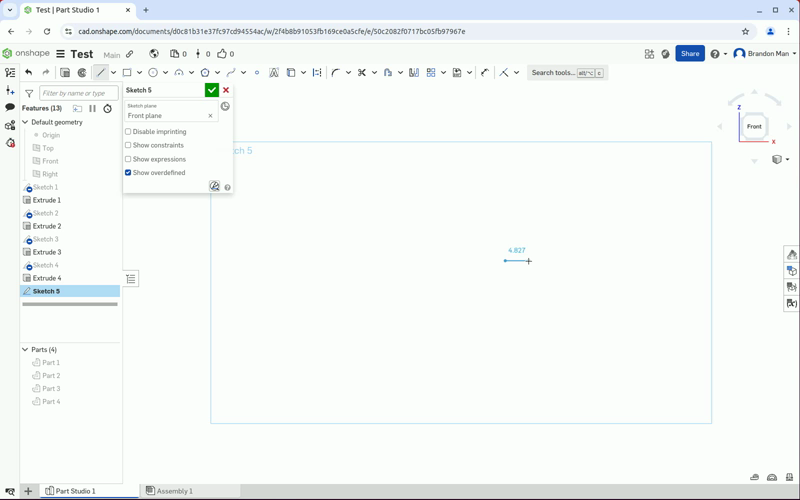
key_up(shift)
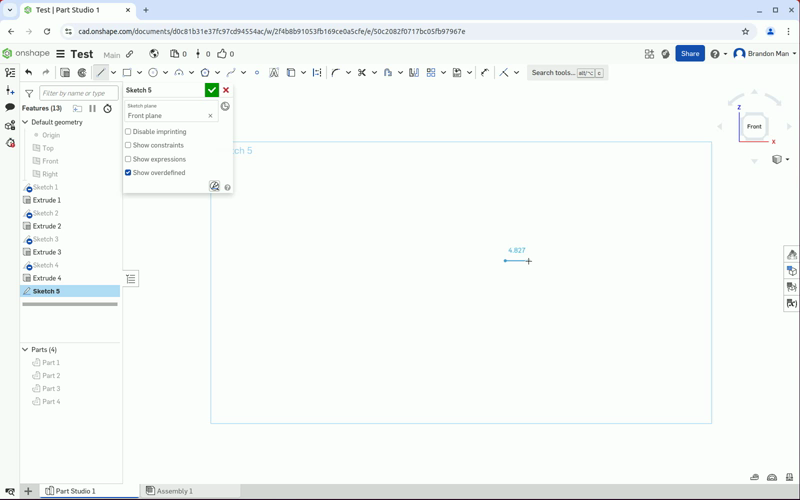
key_down(shift)
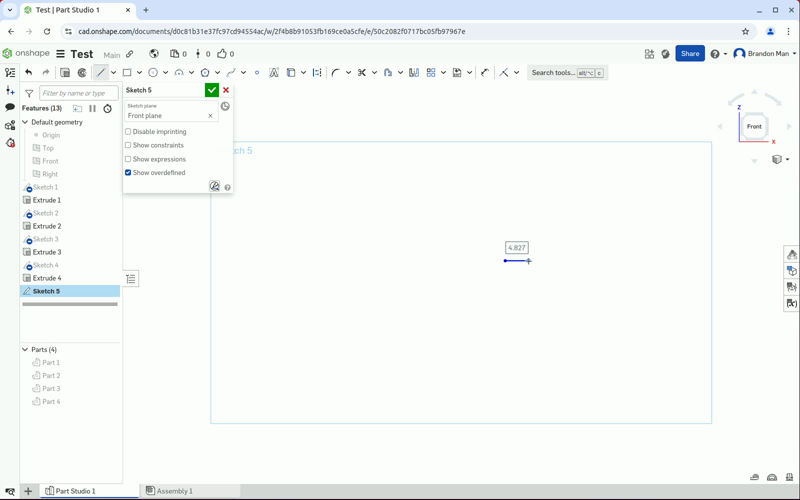
mouse_move(558, 260)
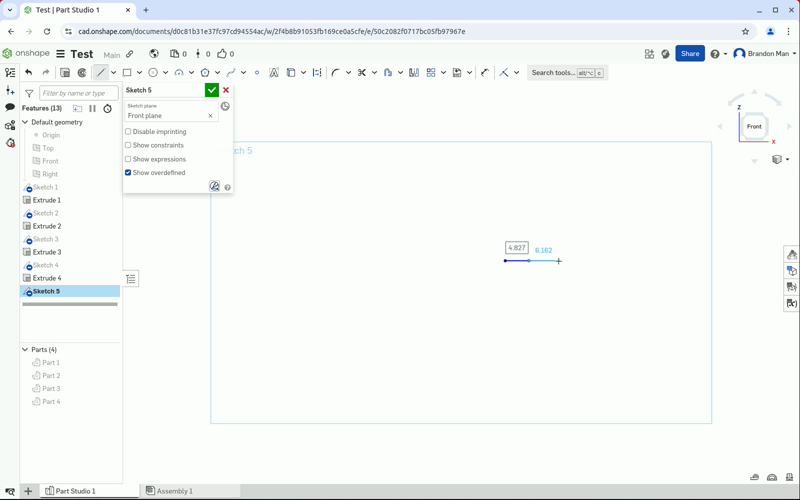
mouse_move(528, 237)
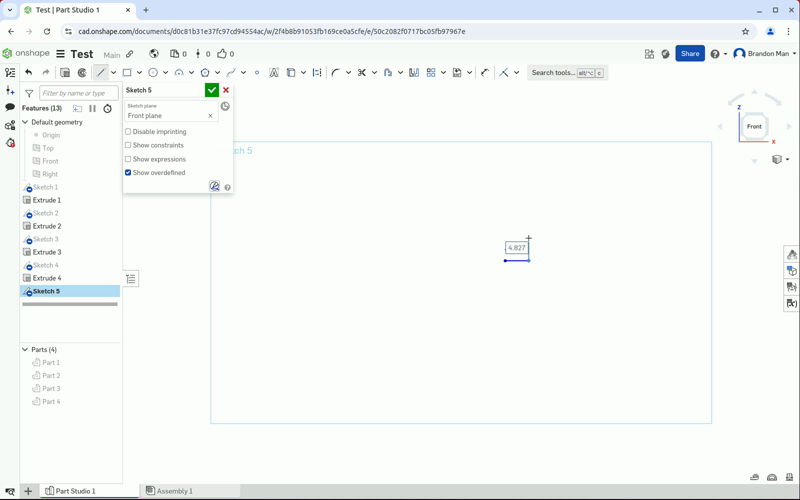
click(528, 237)
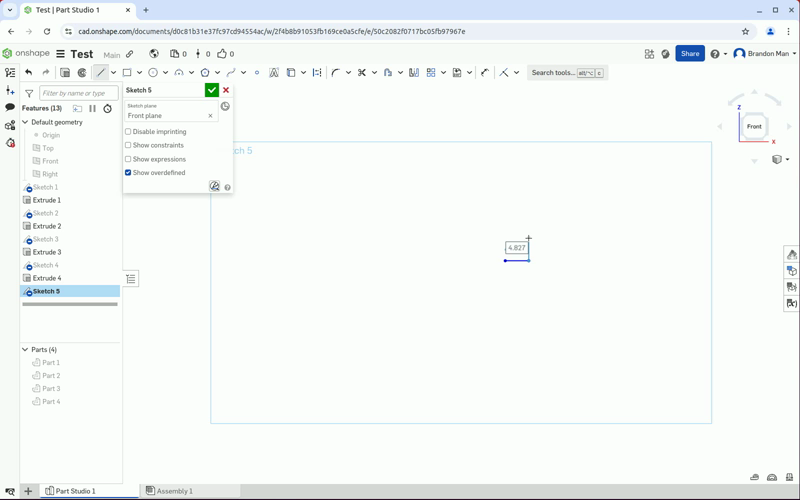
key_up(shift)
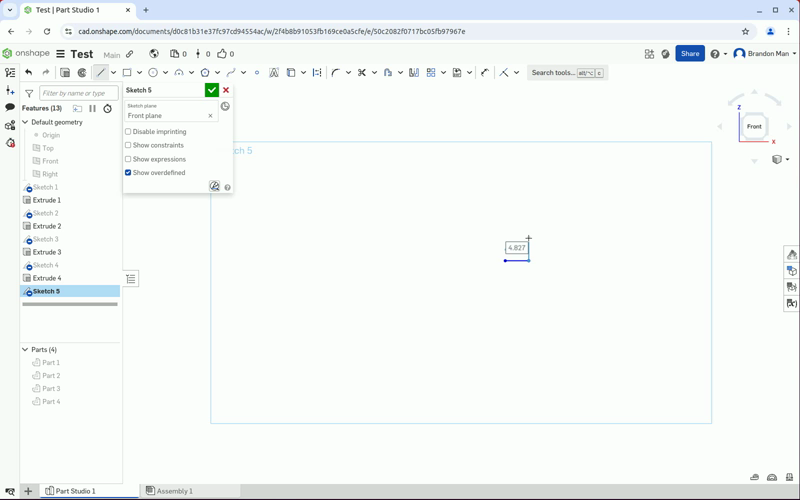
key_down(shift)
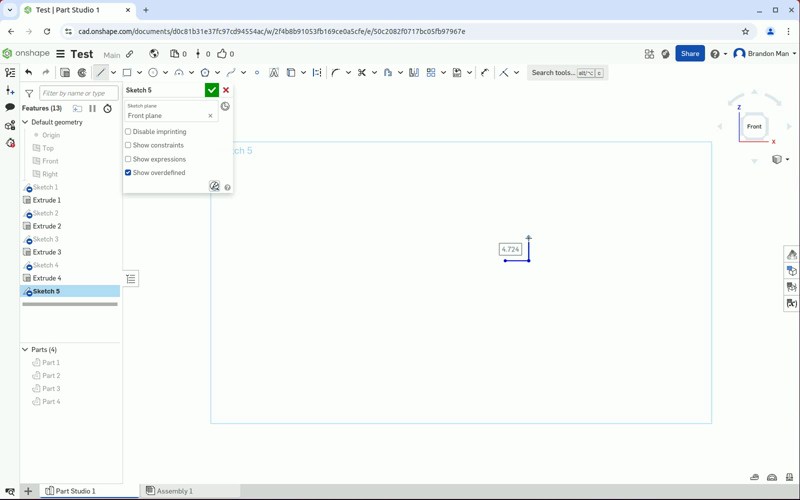
mouse_move(558, 237)
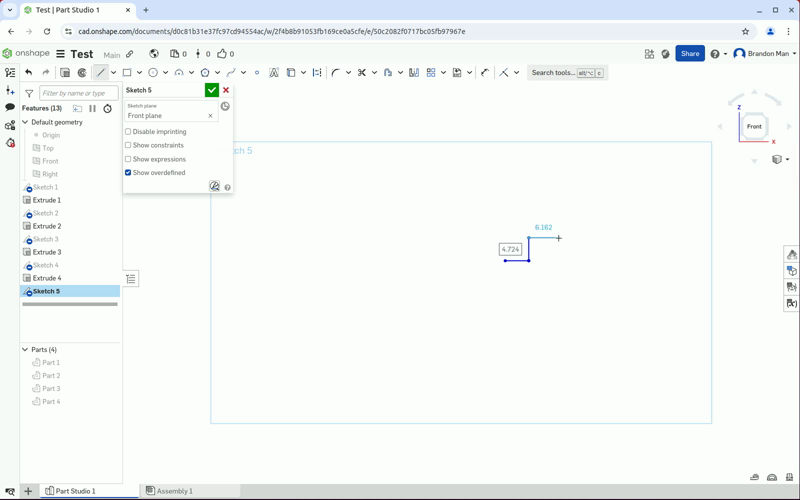
mouse_move(505, 237)
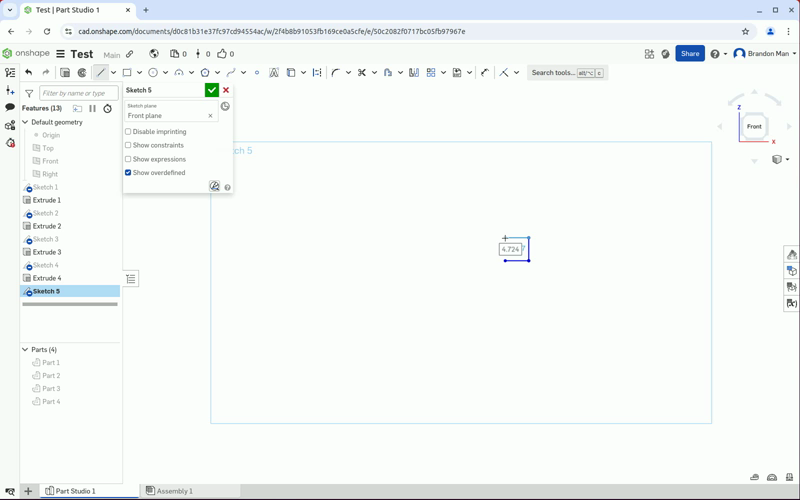
click(505, 237)
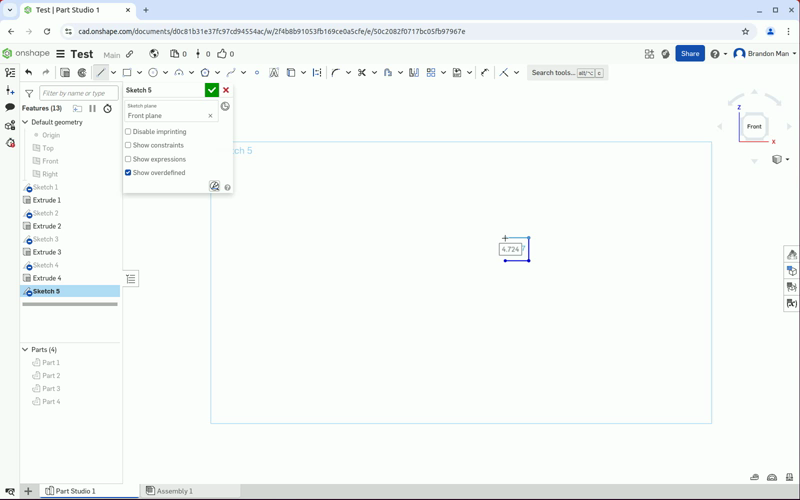
key_up(shift)
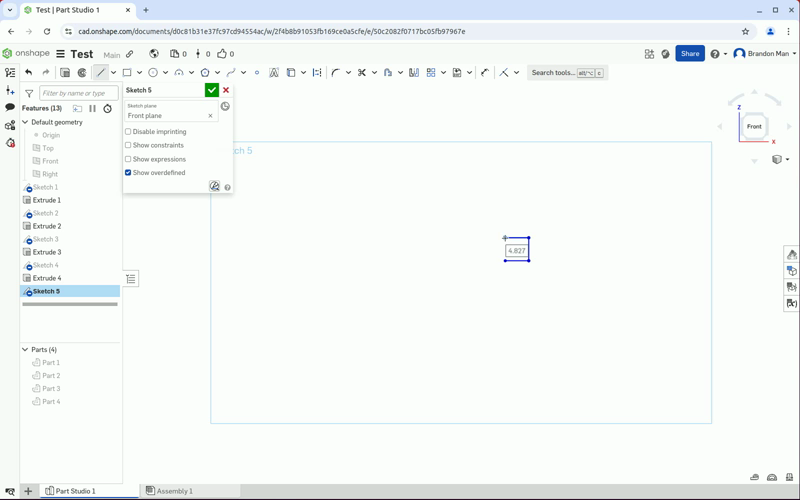
mouse_move(535, 237)
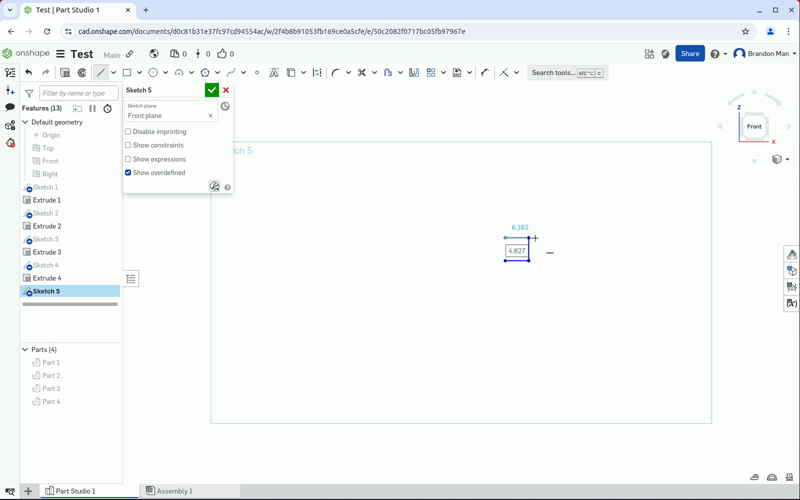
key_down(shift)
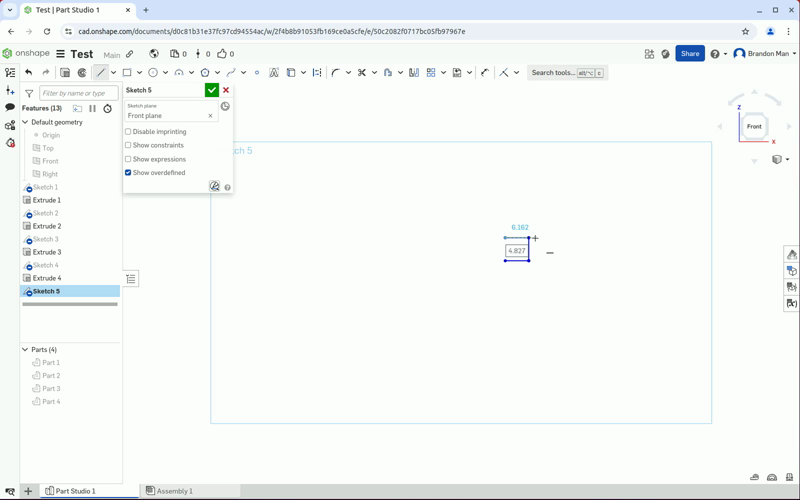
mouse_move(505, 260)
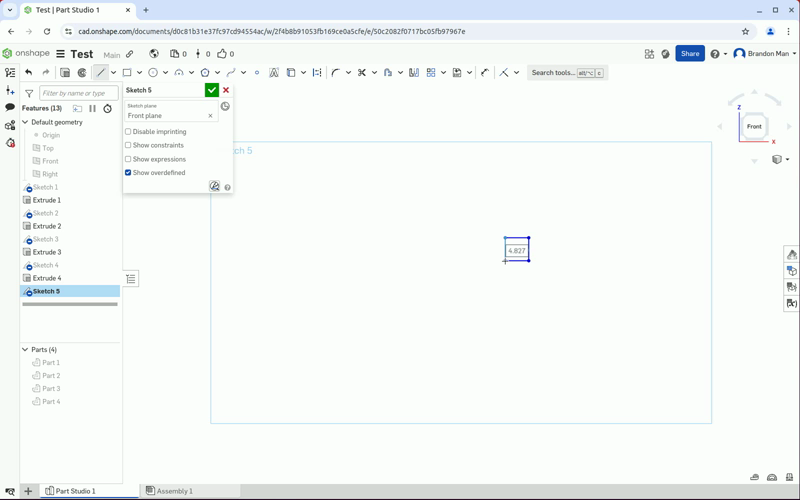
key_up(shift)
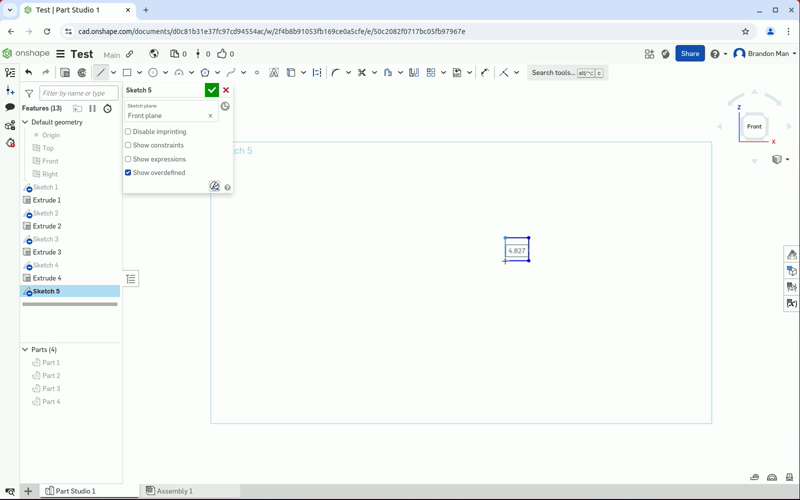
click(505, 260)
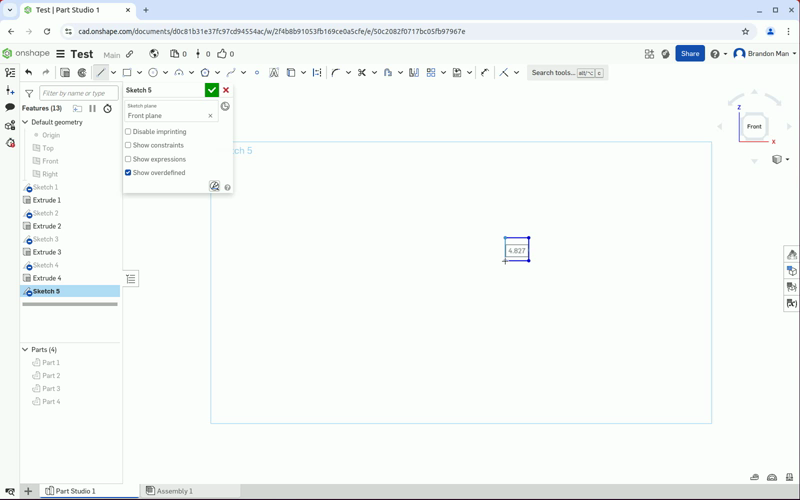
key(esc)
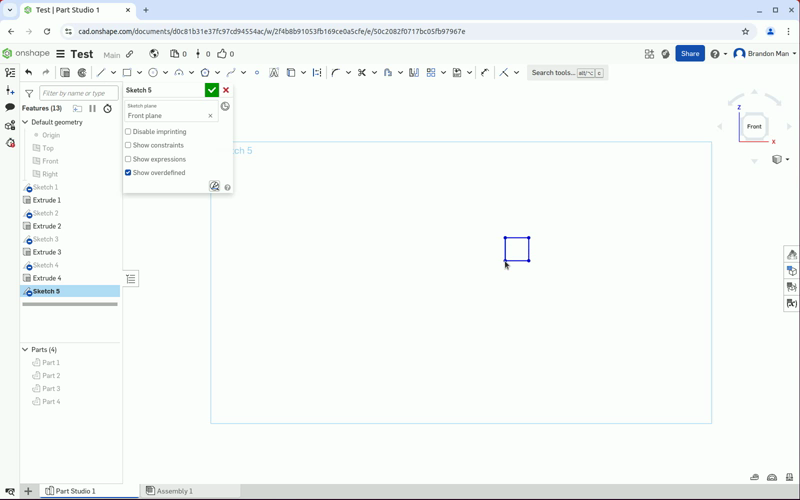
mouse_move(520, 249)
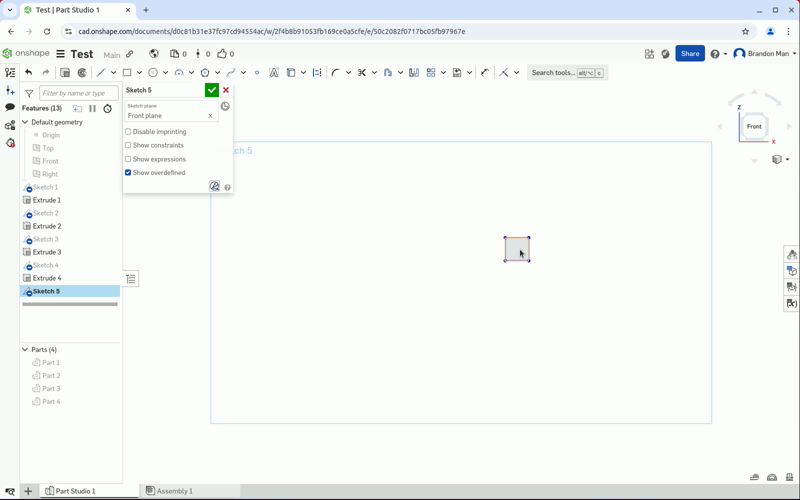
scroll(6)
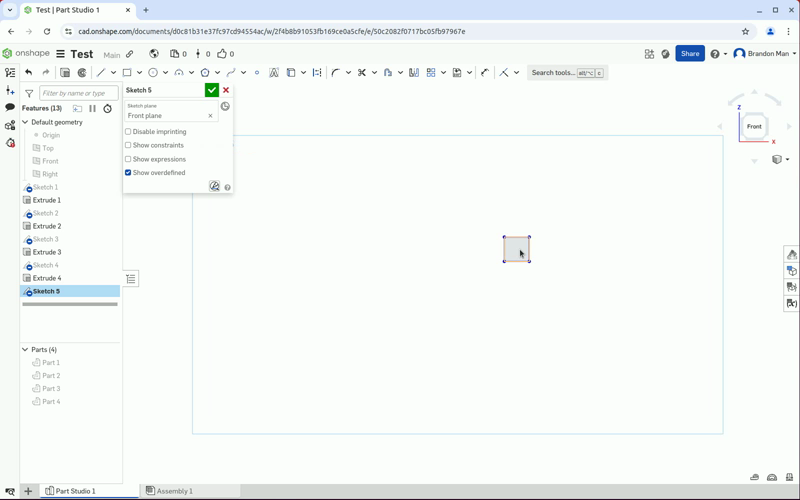
scroll(6)
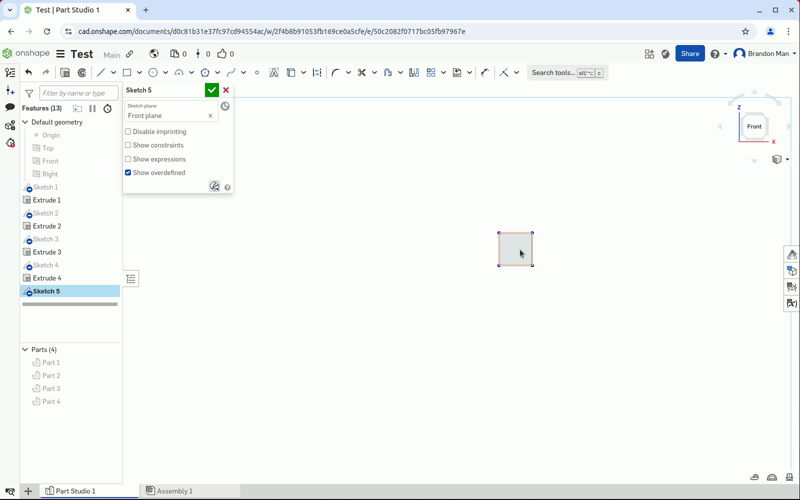
scroll(6)
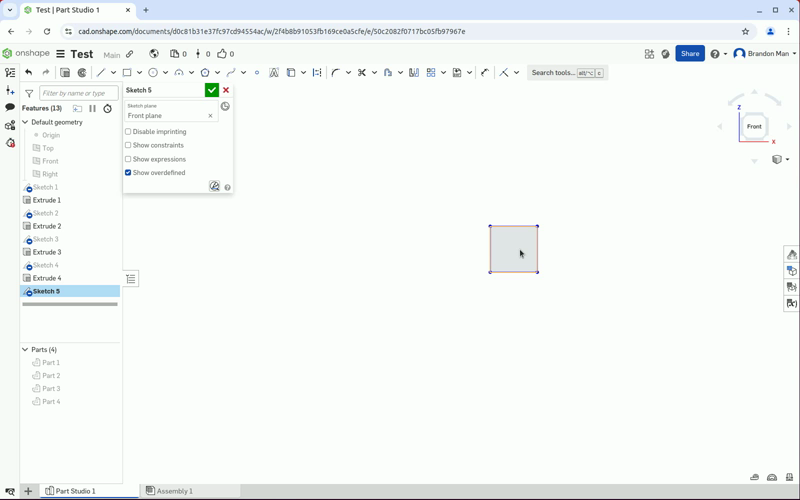
scroll(6)
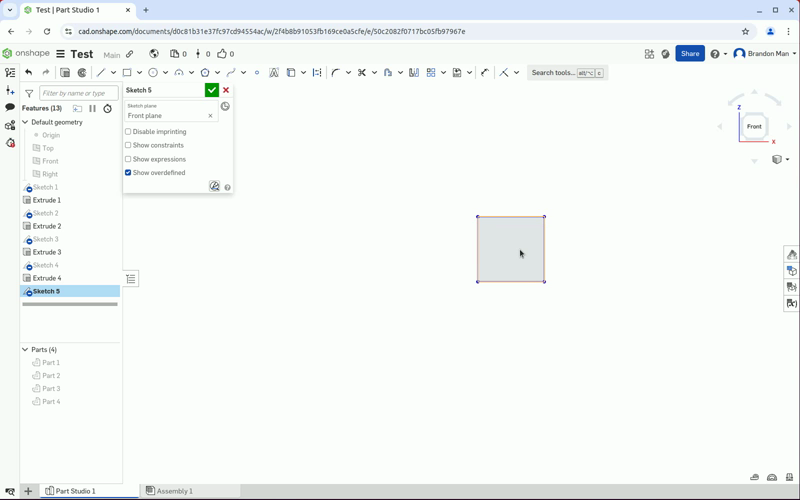
scroll(6)
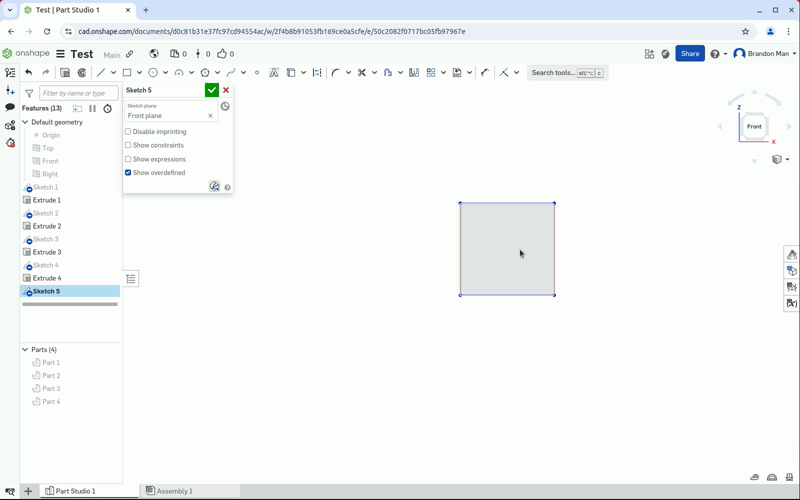
scroll(6)
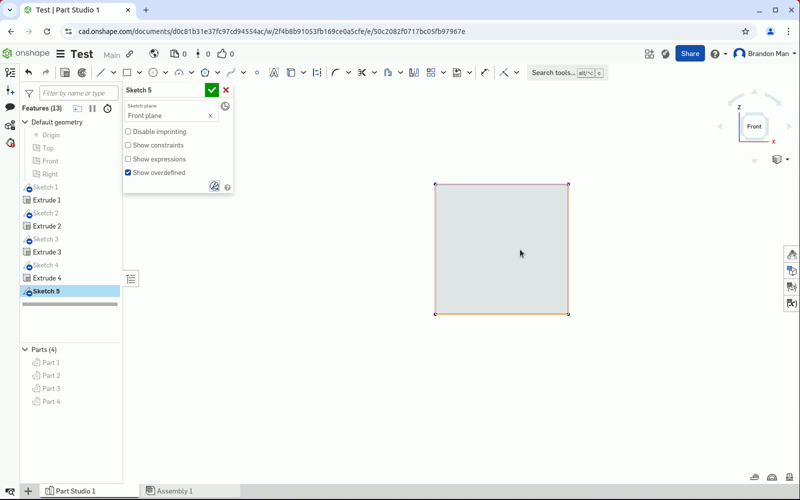
scroll(6)
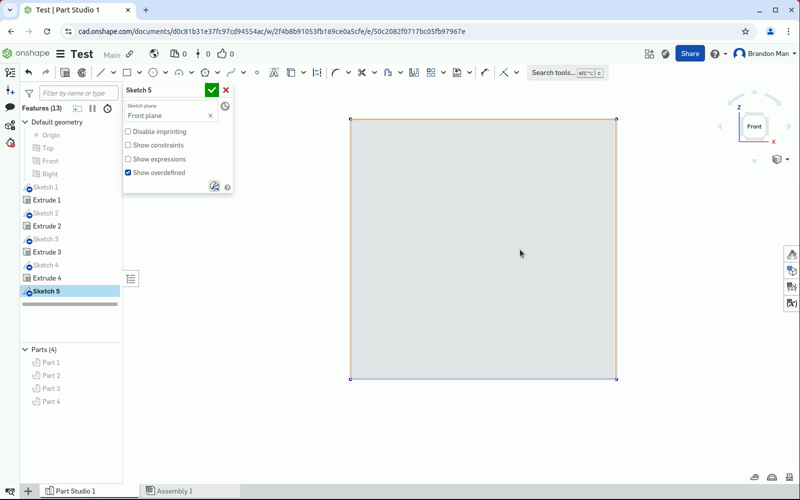
click(520, 249)
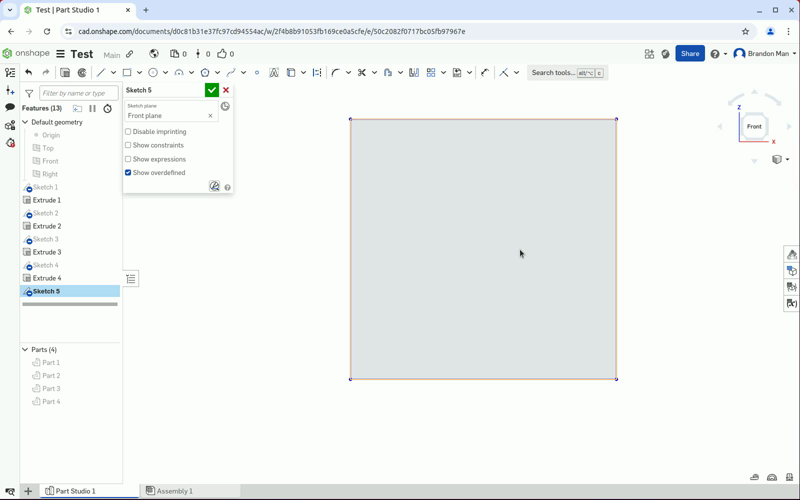
scroll(-6)
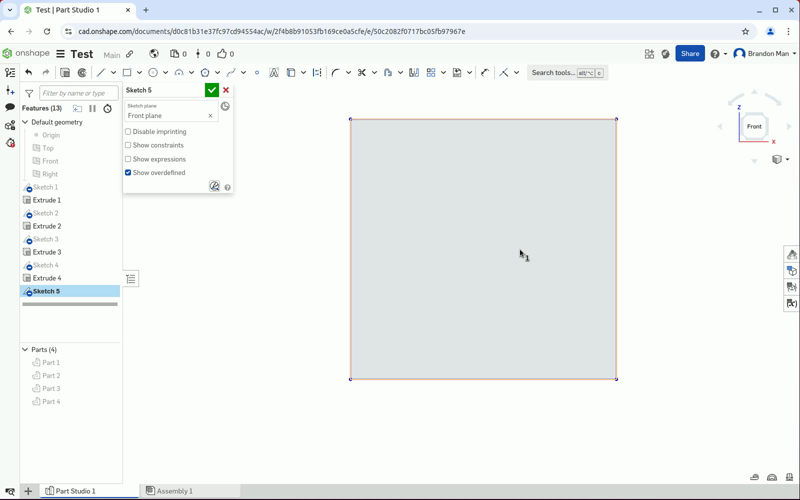
scroll(-6)
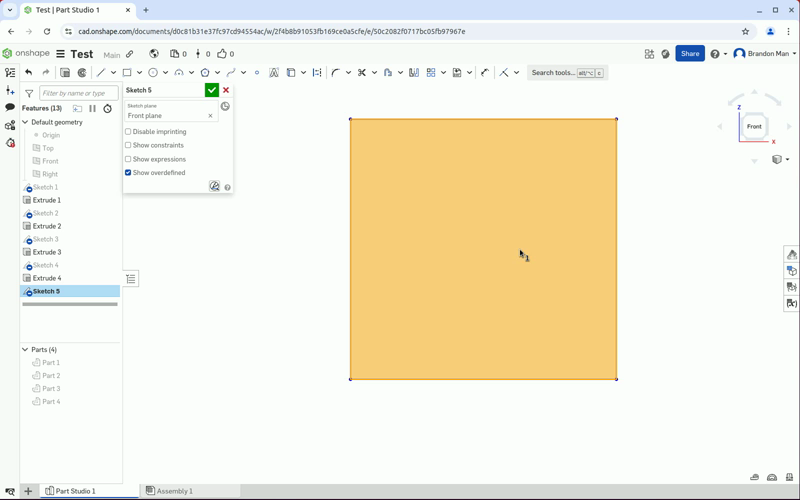
scroll(-6)
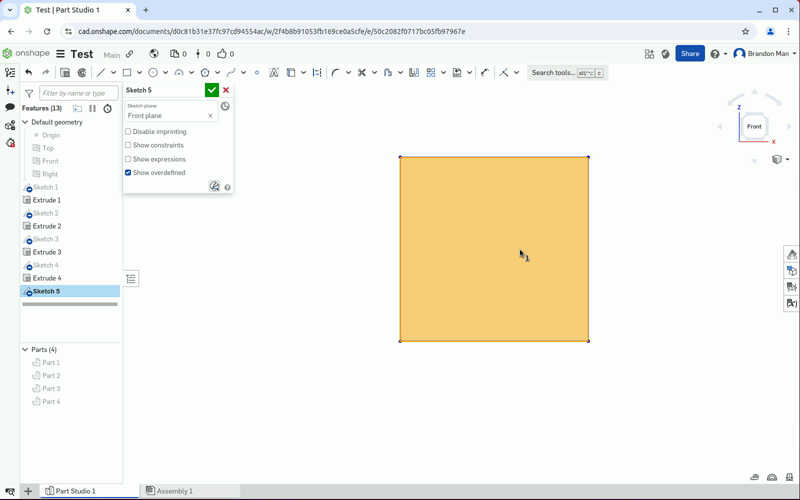
scroll(-6)
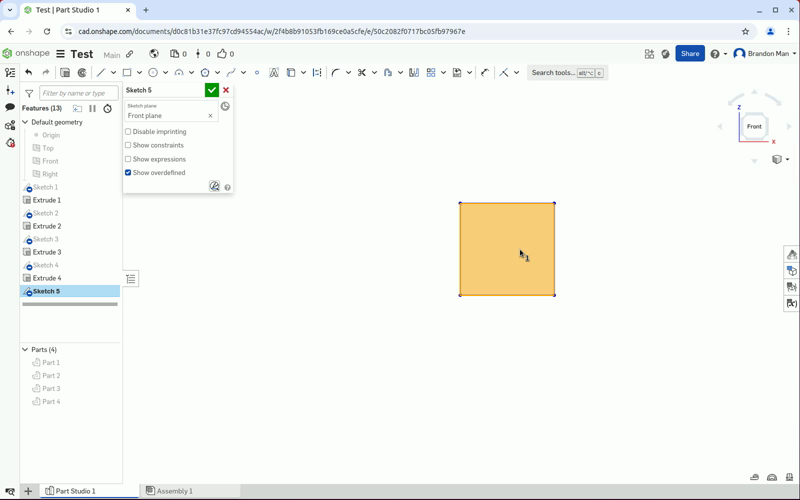
scroll(-6)
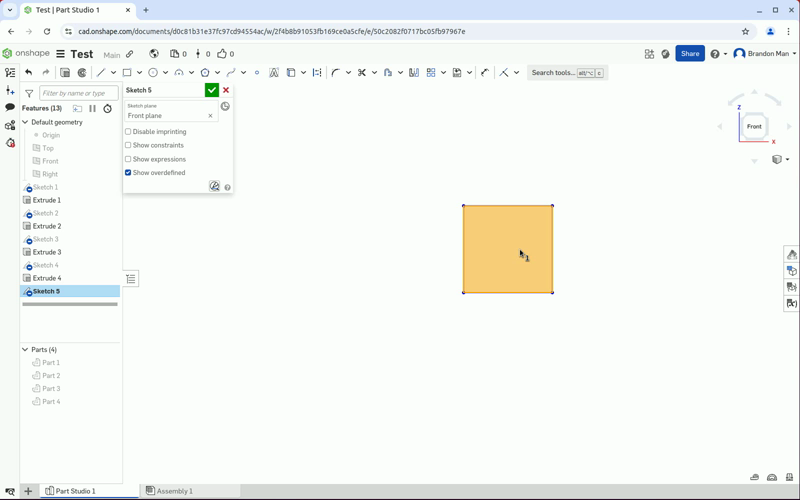
scroll(-6)
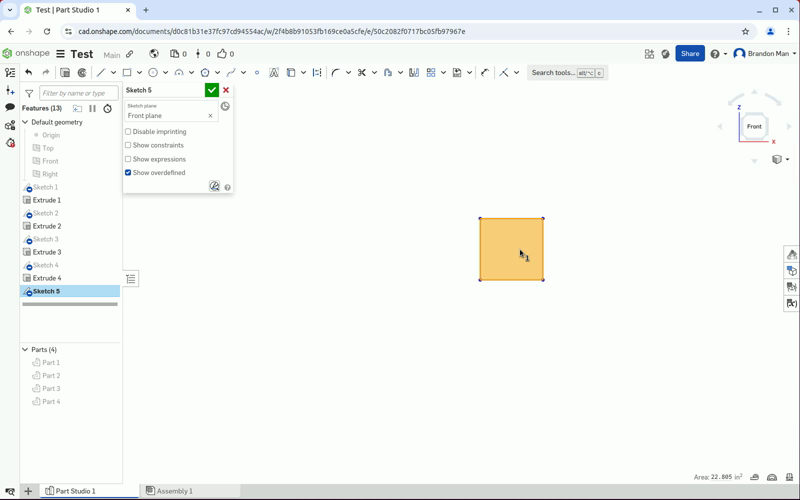
scroll(-6)
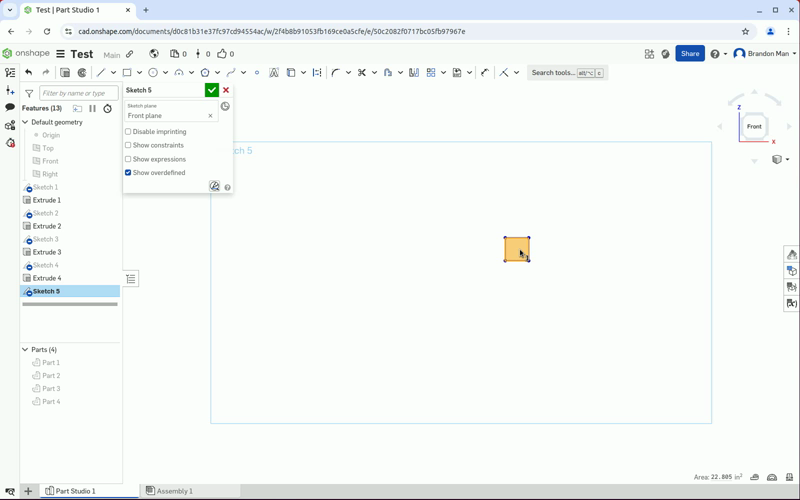
mouse_move(73, 352)
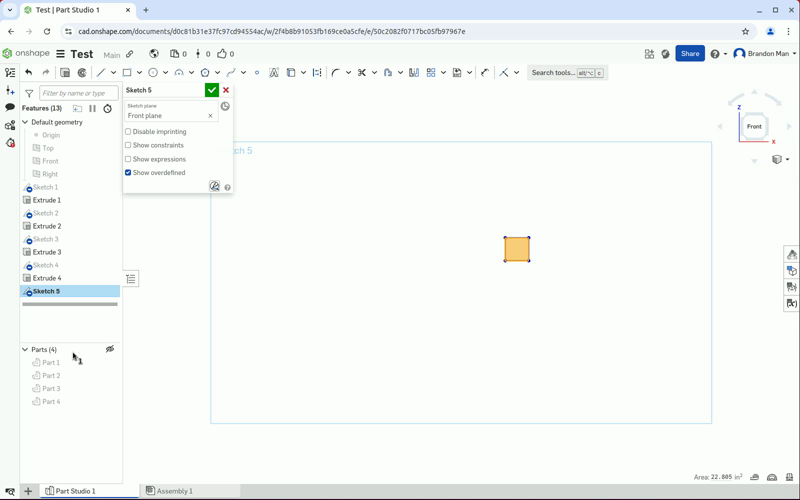
key(shift+y)
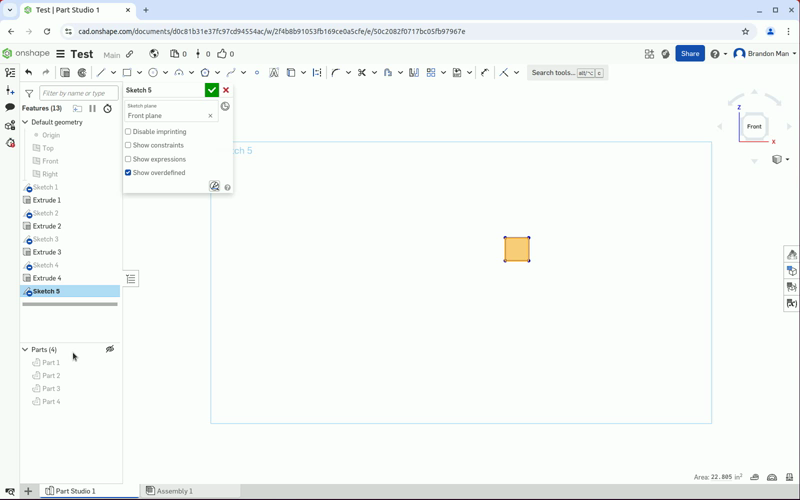
key(shift+e)
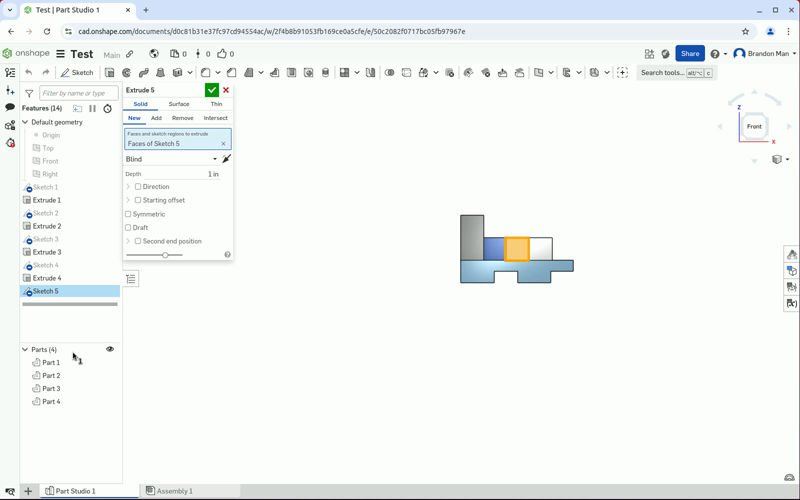
mouse_move(143, 106)
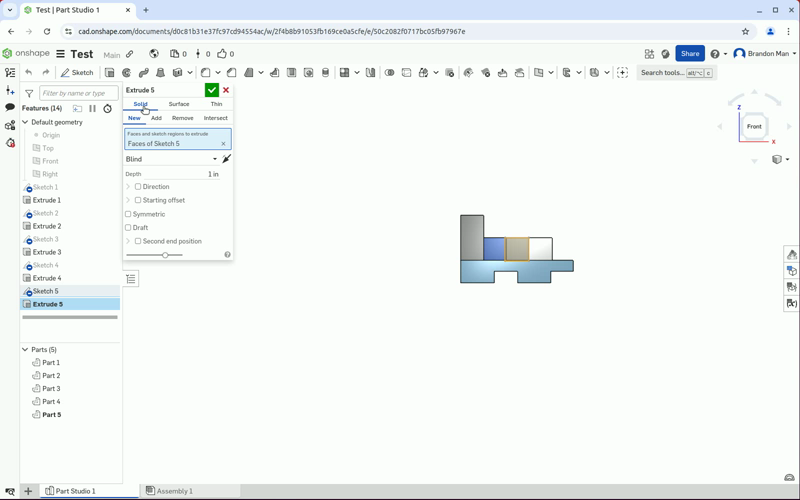
click(143, 106)
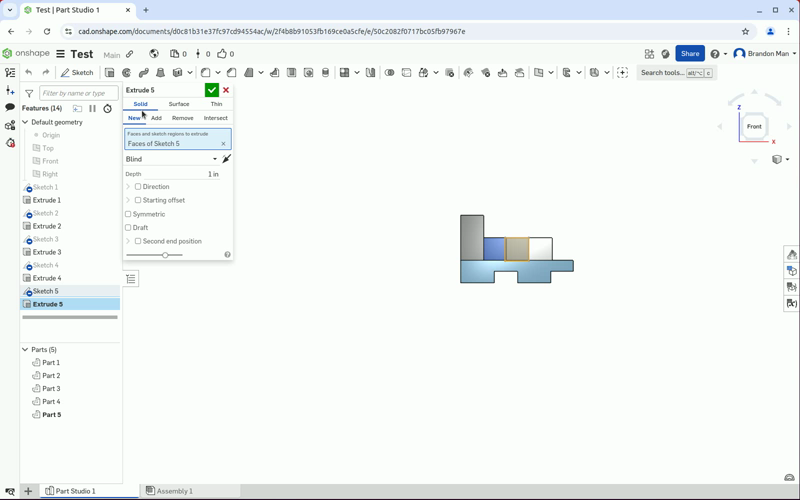
mouse_move(137, 120)
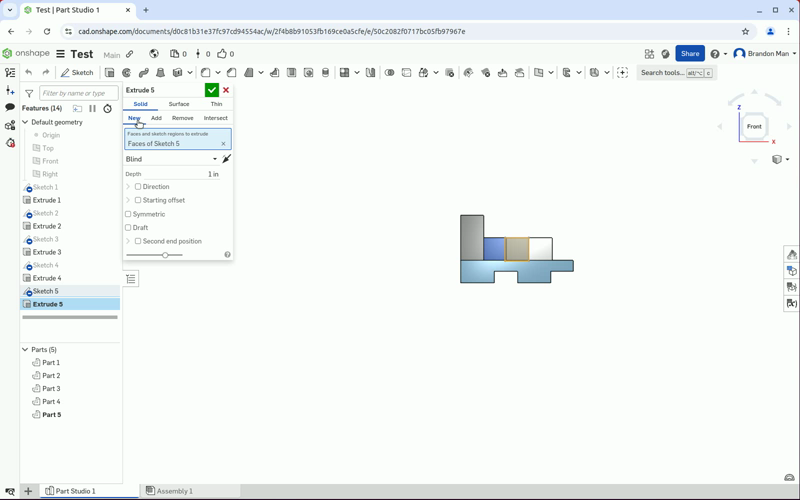
click(137, 120)
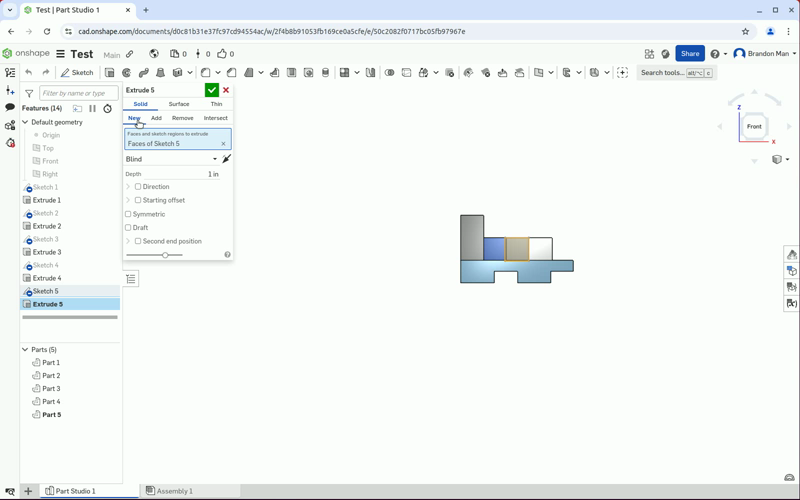
key(tab, 4)
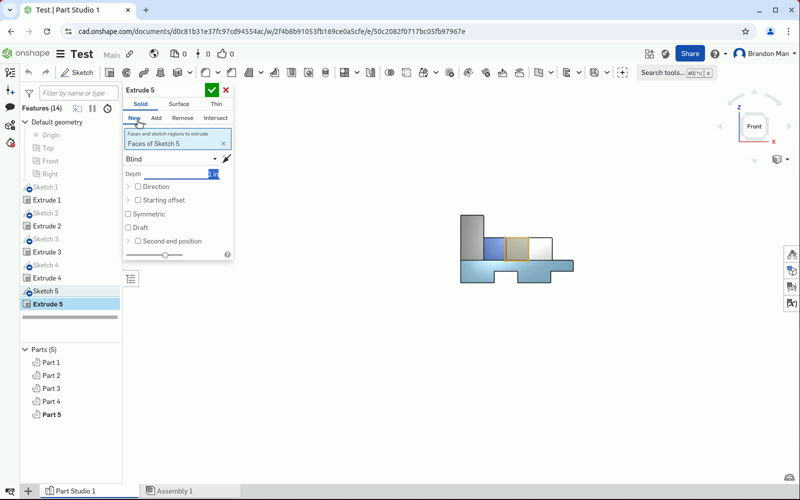
text(1.926)
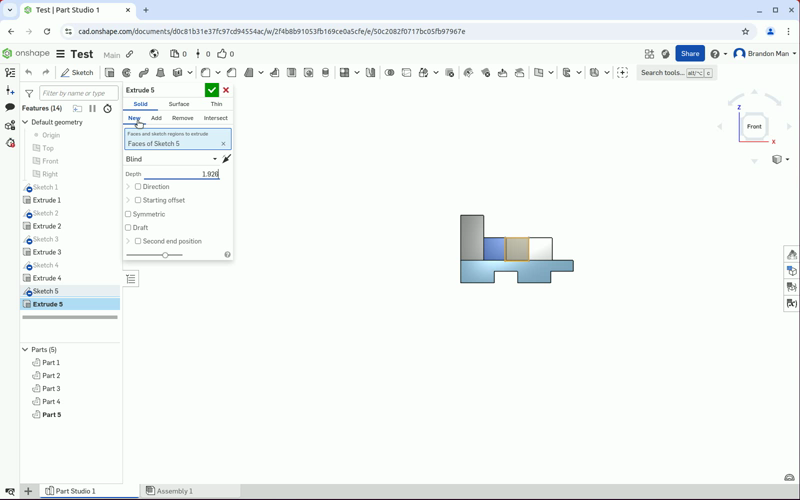
key(enter)
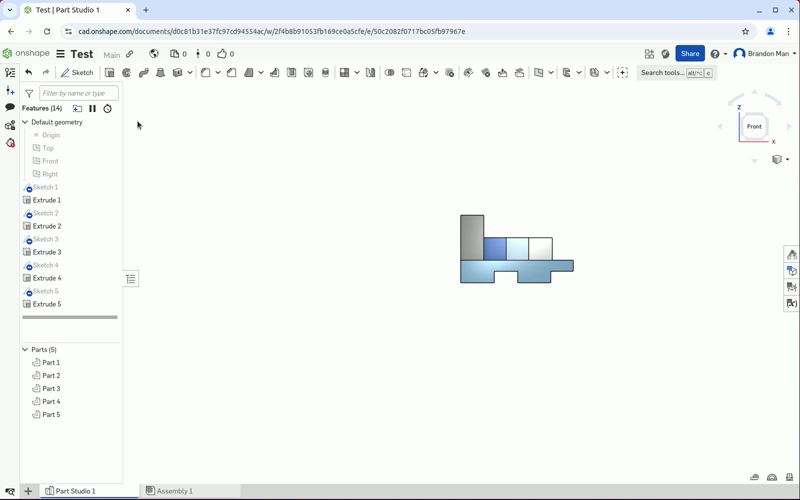
key(shift+h)
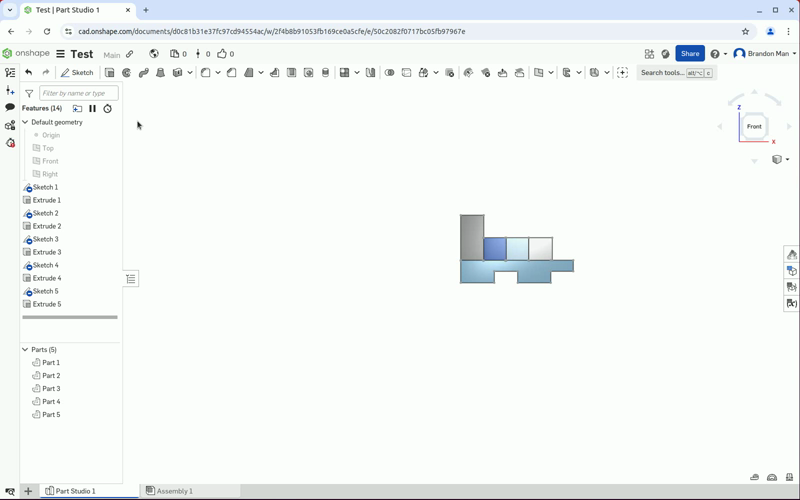
key(shift+h)
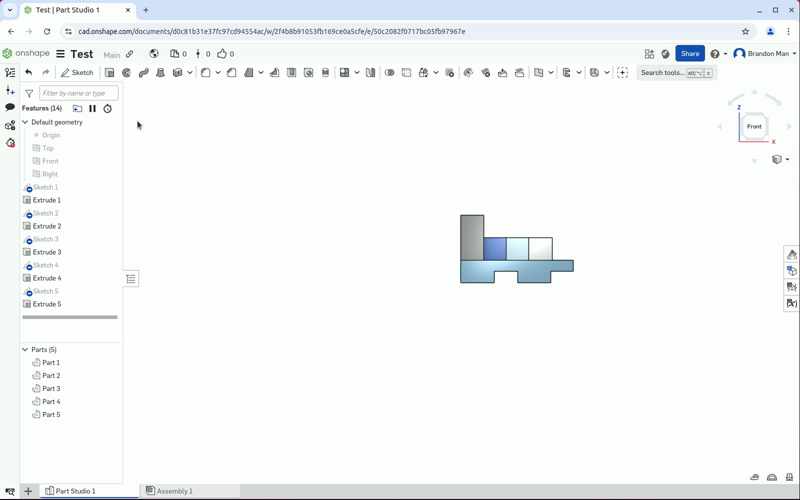
mouse_move(73, 189)
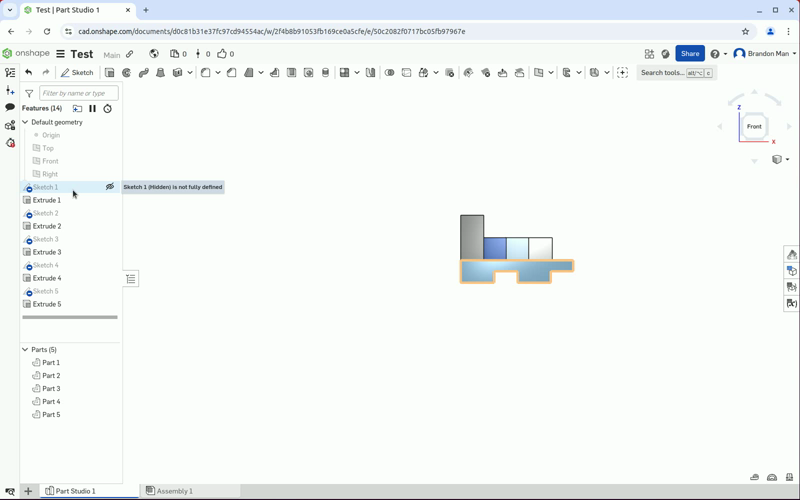
click(73, 189)
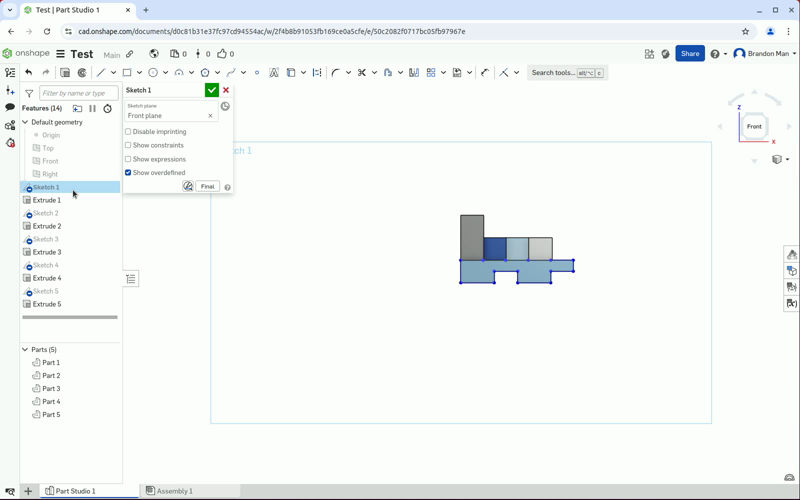
mouse_move(229, 92)
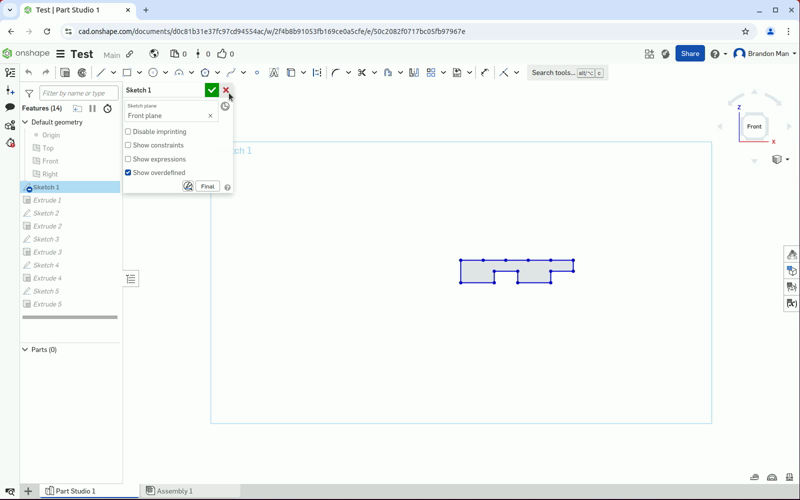
click(229, 92)
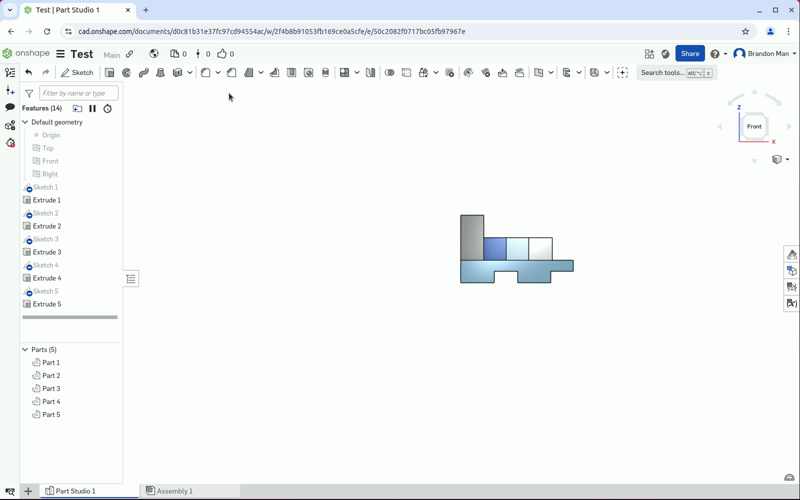
mouse_move(73, 352)
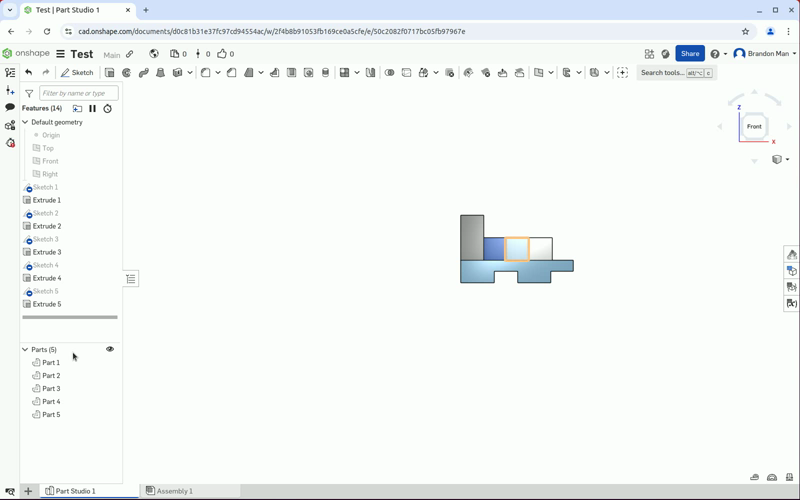
key(y)
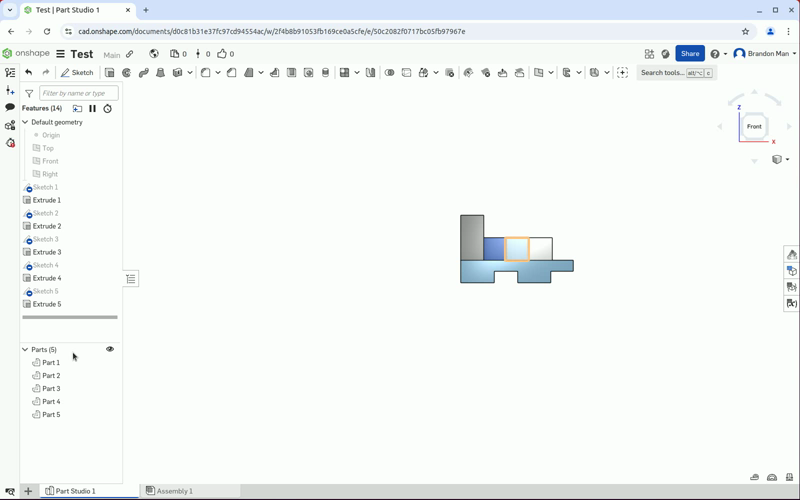
key(shift+p)
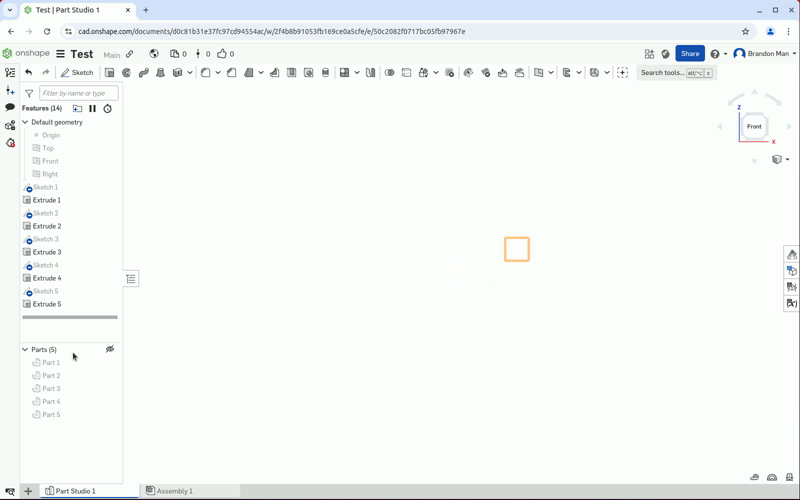
key(space)
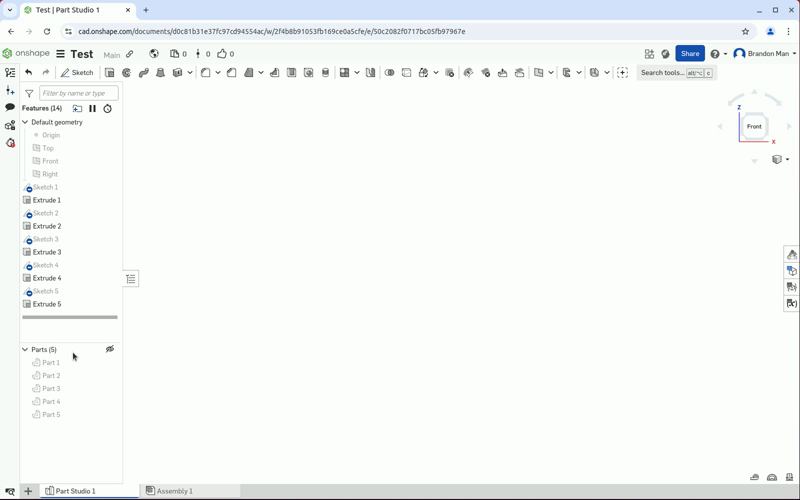
key_down(shift)
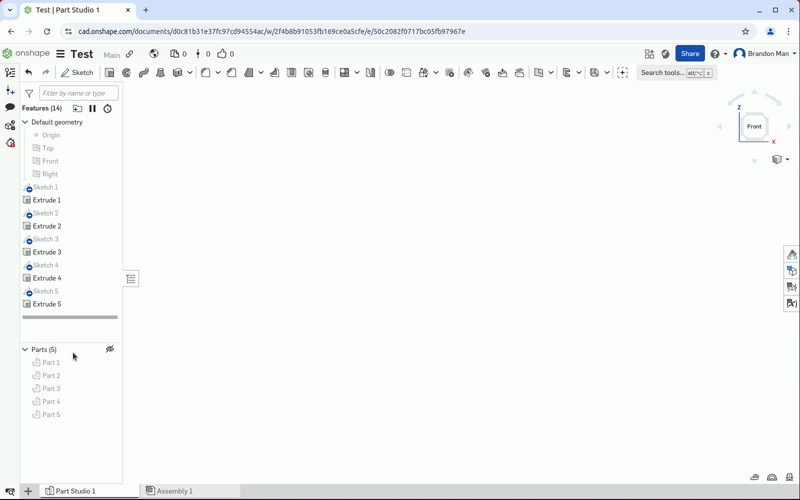
key(down)
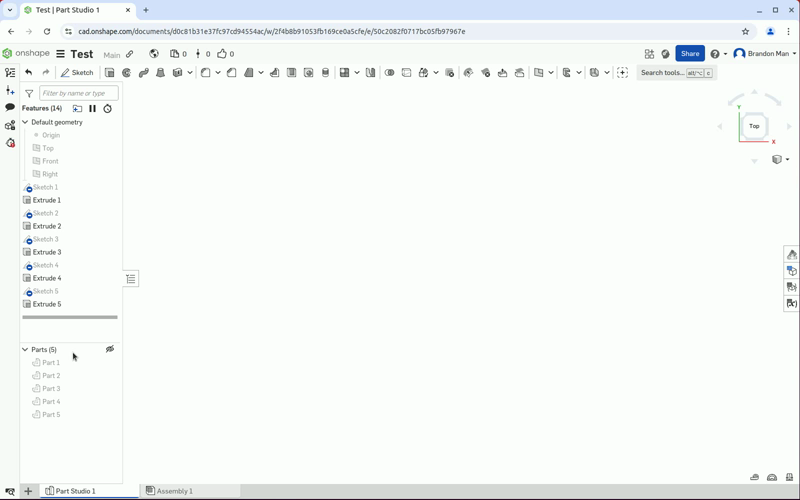
key_up(shift)
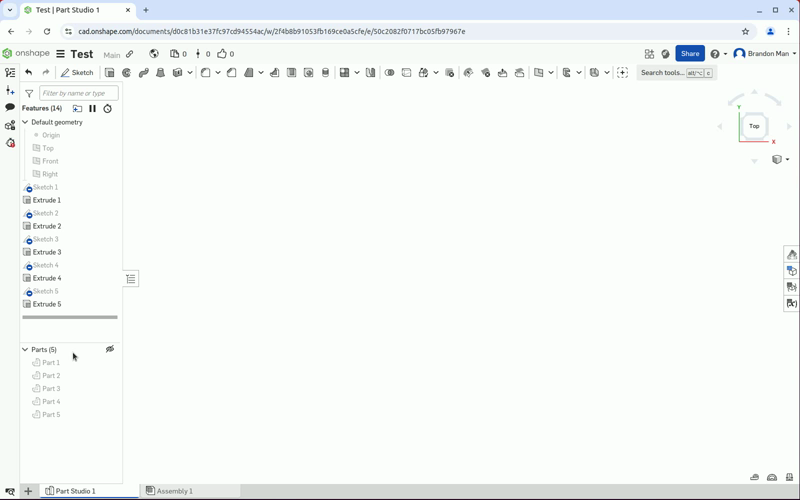
mouse_move(73, 352)
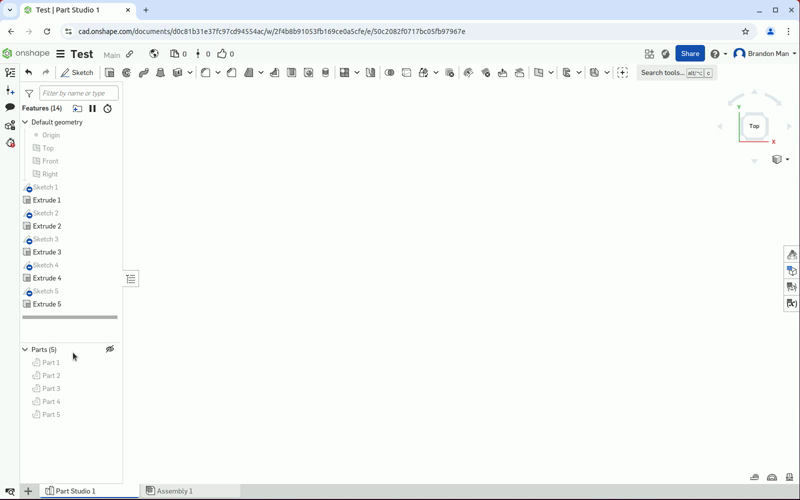
key(shift+y)
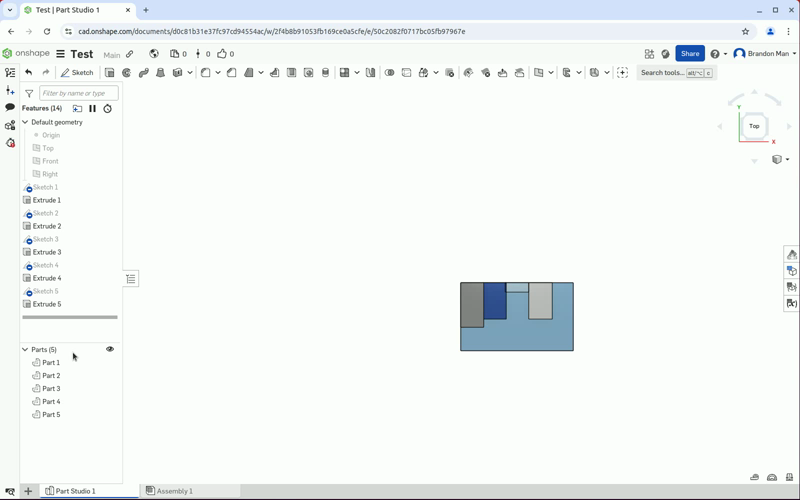
mouse_move(541, 75)
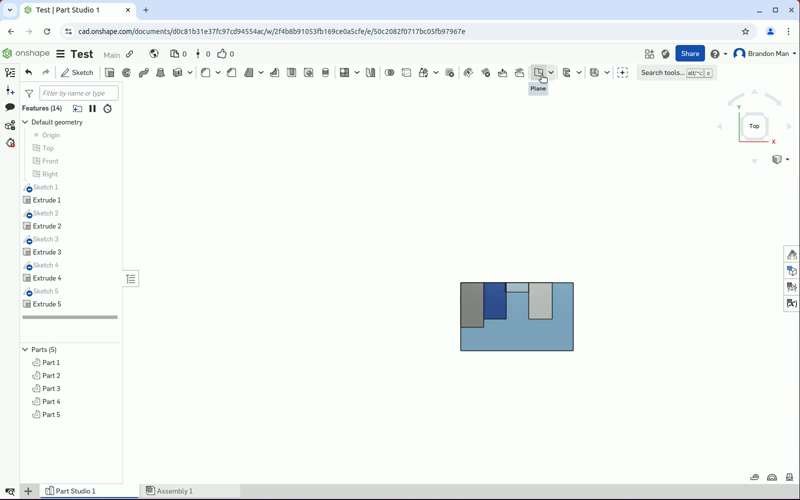
click(541, 75)
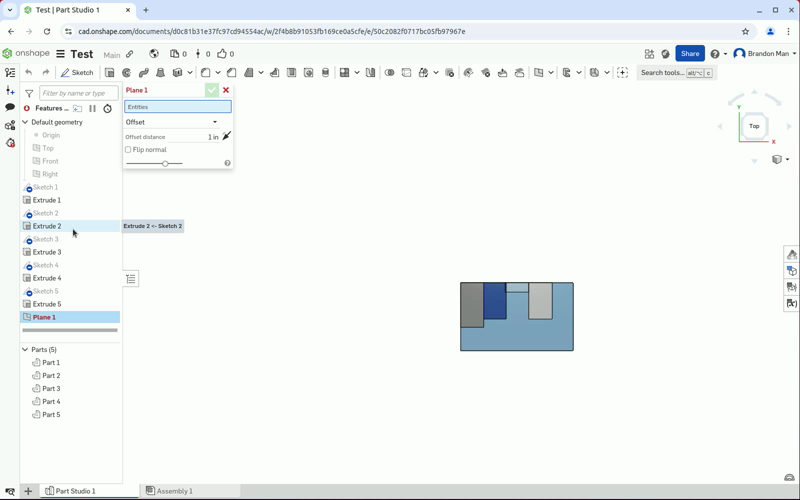
scroll(3)
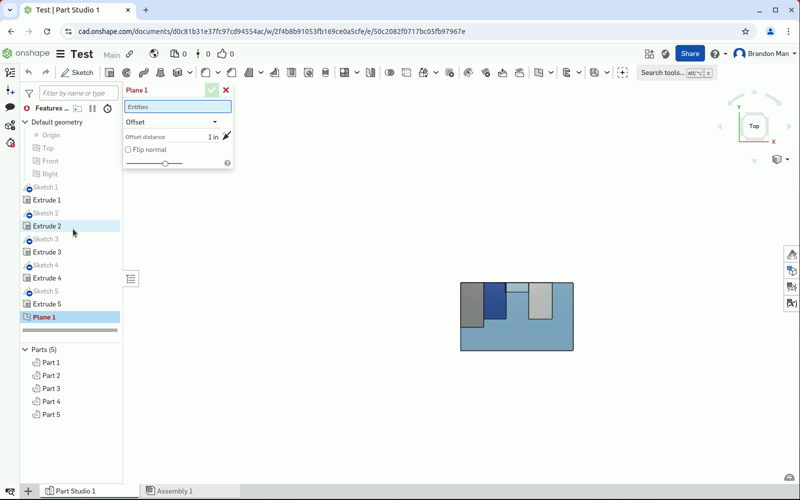
mouse_move(73, 150)
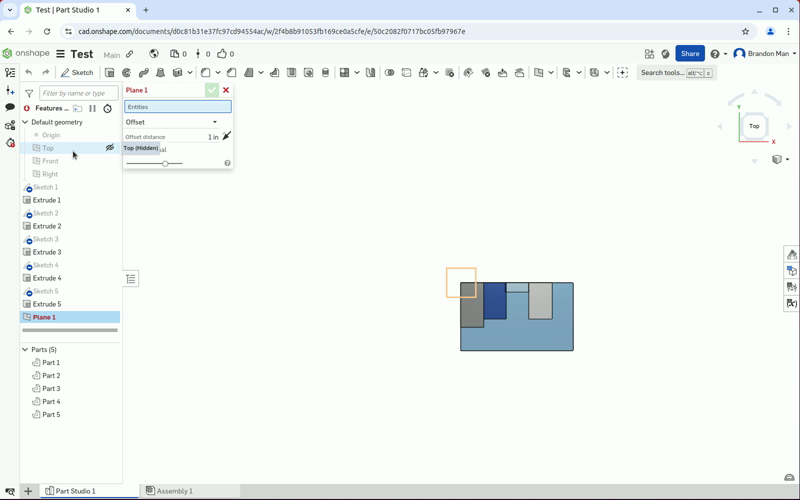
click(73, 150)
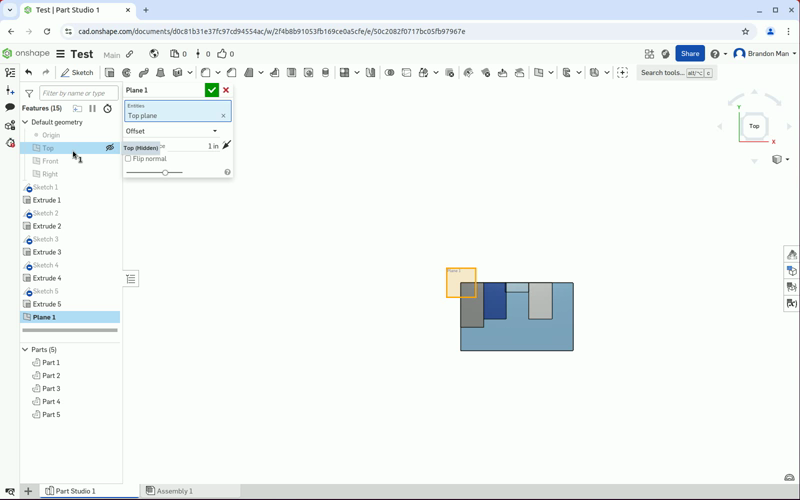
key(tab, 2)
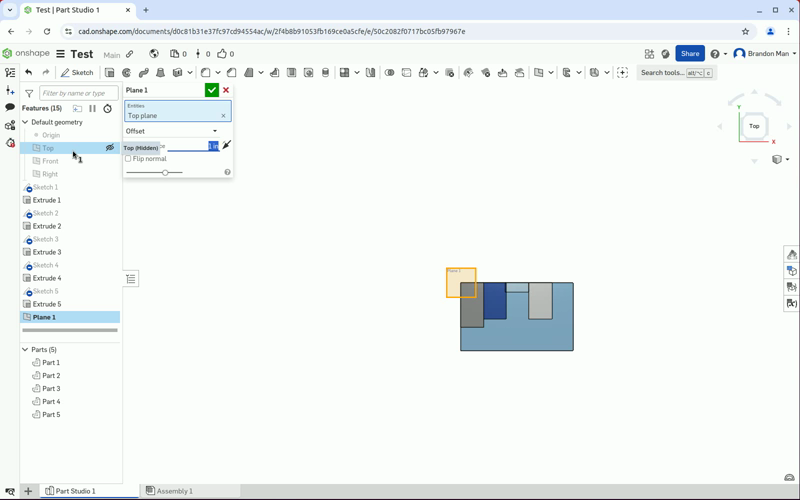
text(9.151)
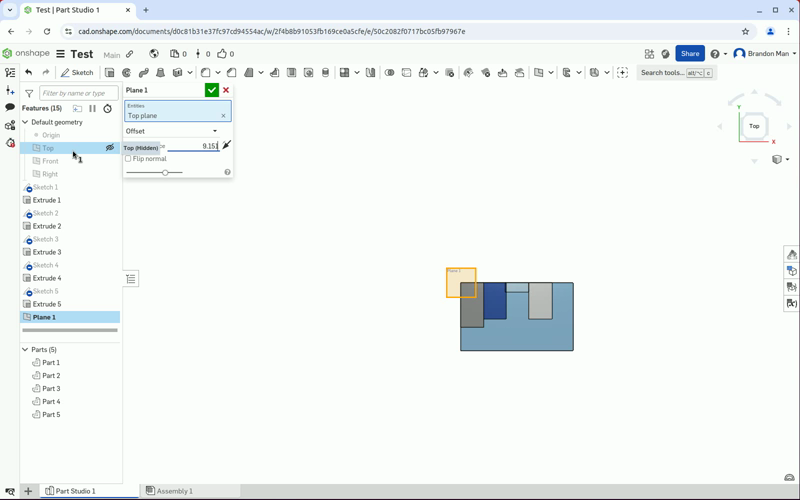
key(enter, 2)
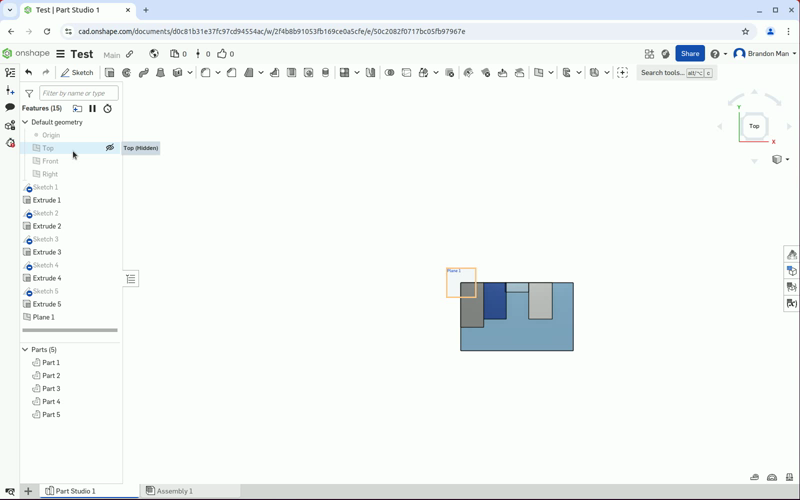
key(shift+s)
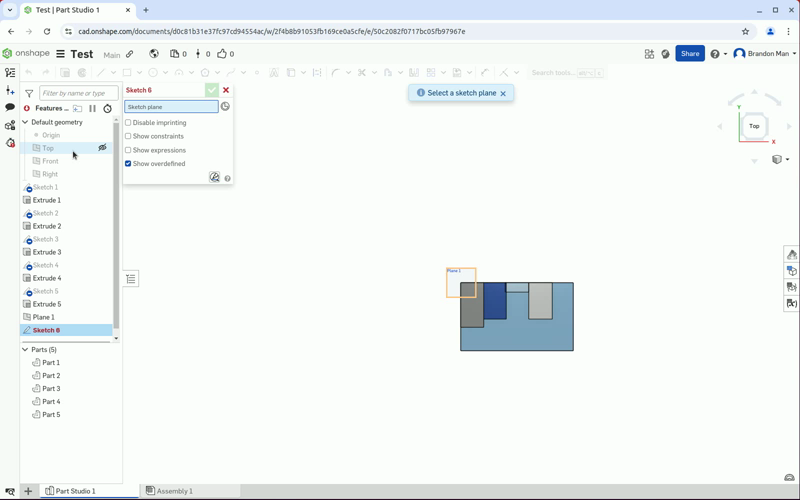
mouse_move(69, 319)
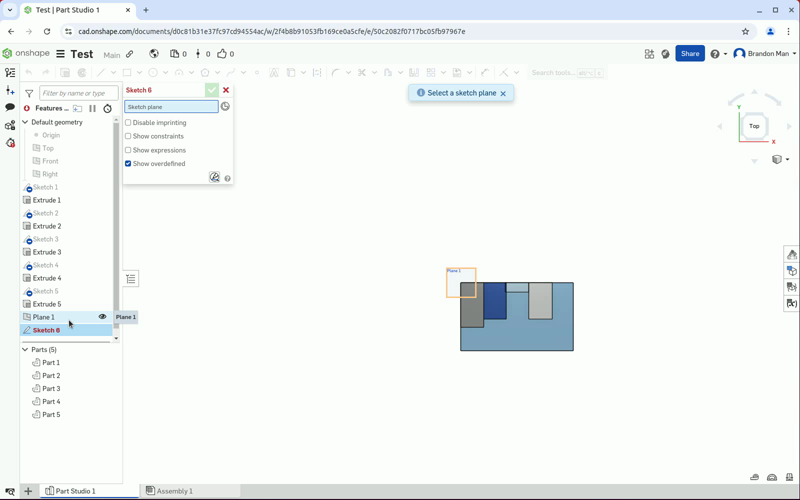
click(69, 319)
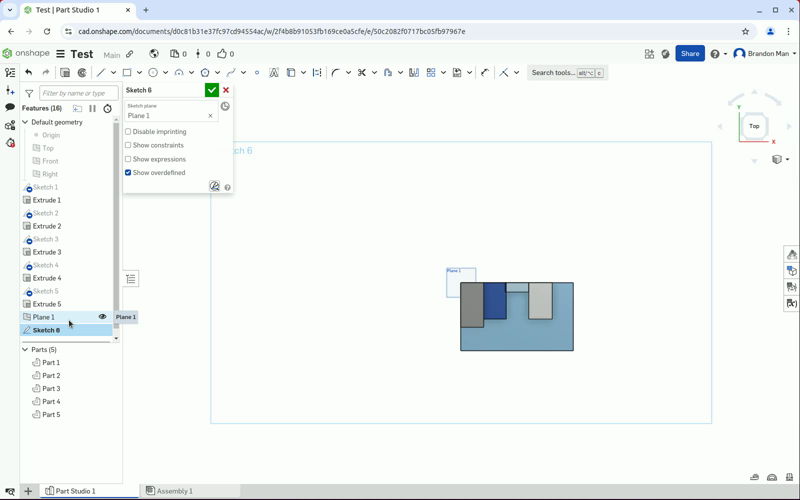
mouse_move(73, 352)
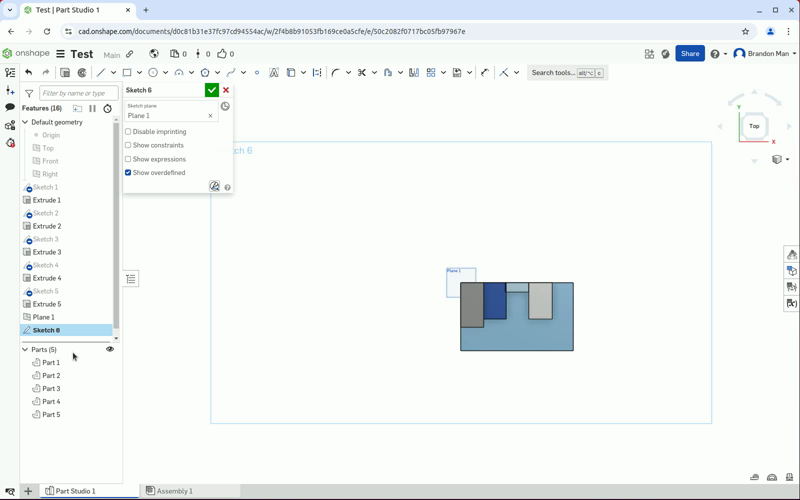
key(y)
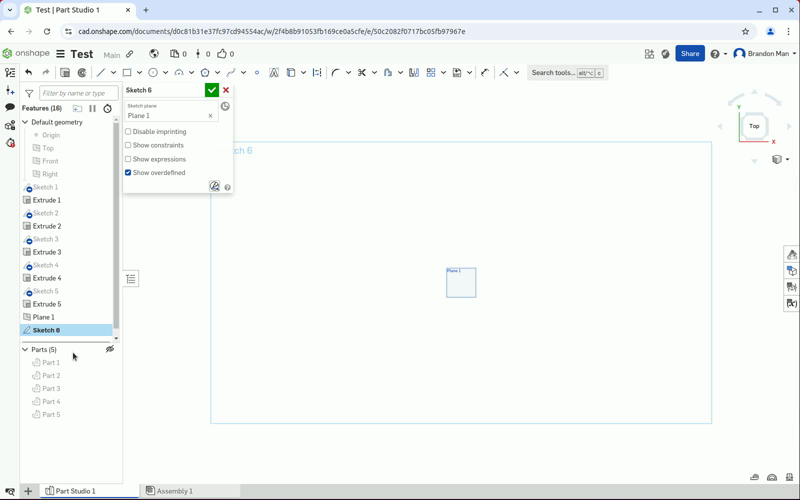
key(l)
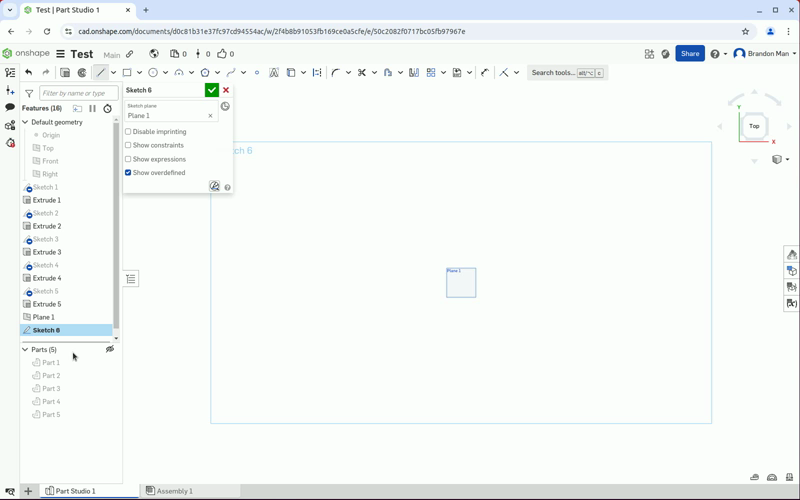
key_down(shift)
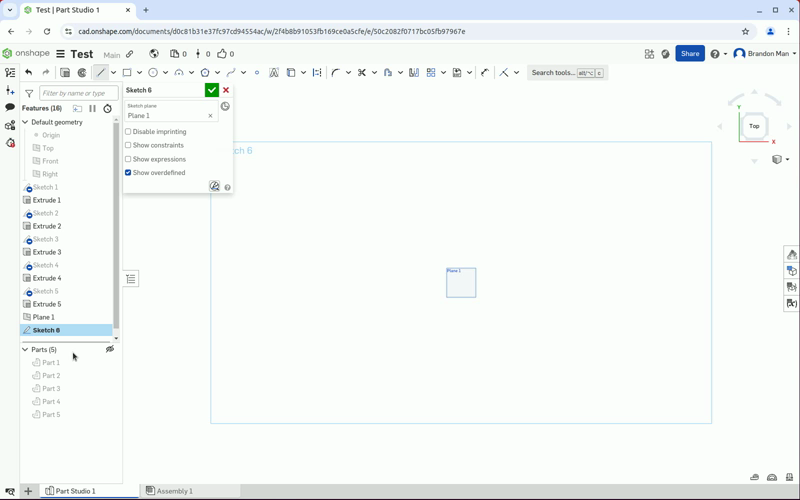
mouse_move(528, 319)
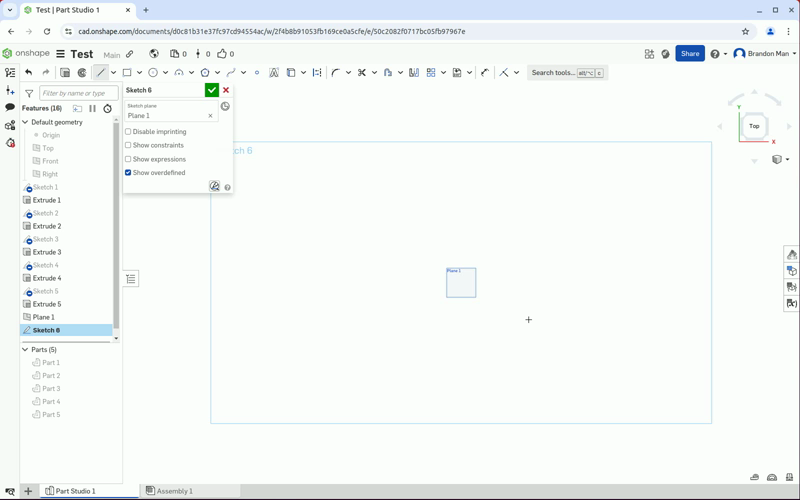
click(528, 319)
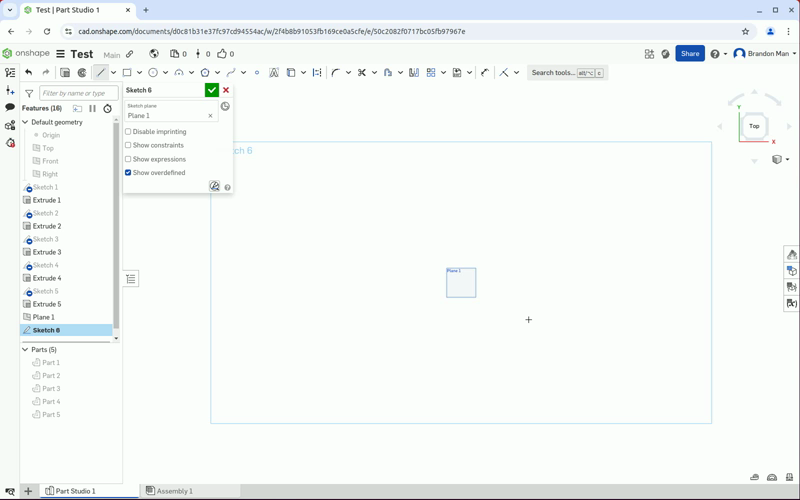
key_up(shift)
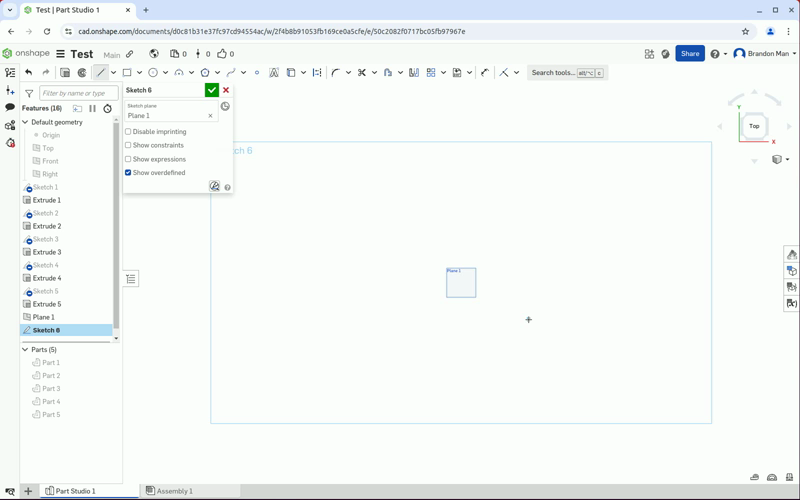
key_down(shift)
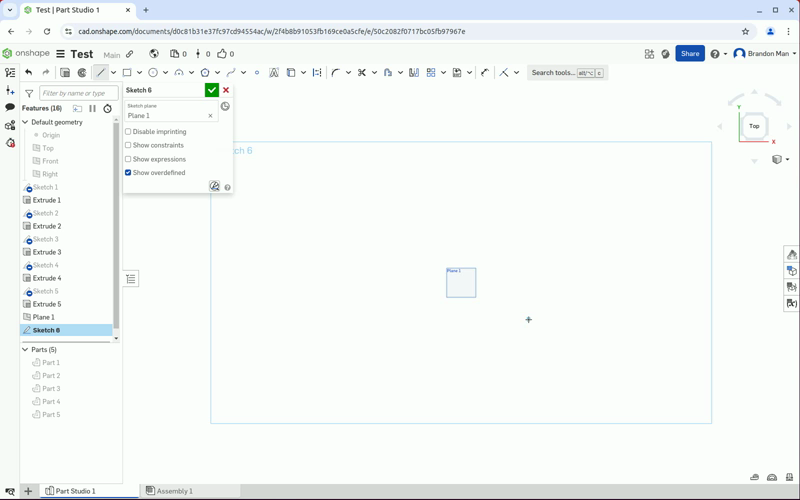
mouse_move(558, 319)
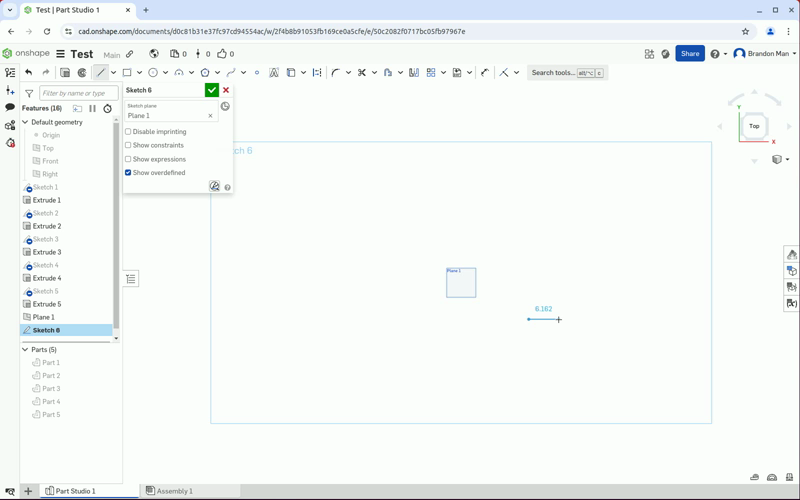
mouse_move(552, 319)
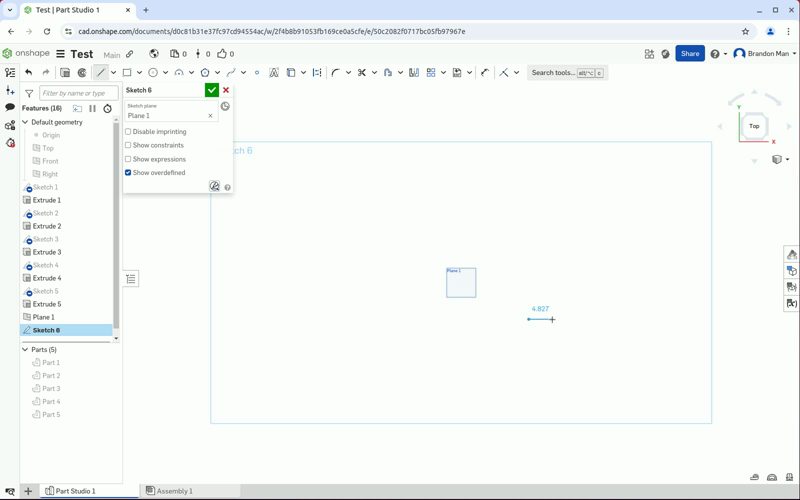
click(552, 319)
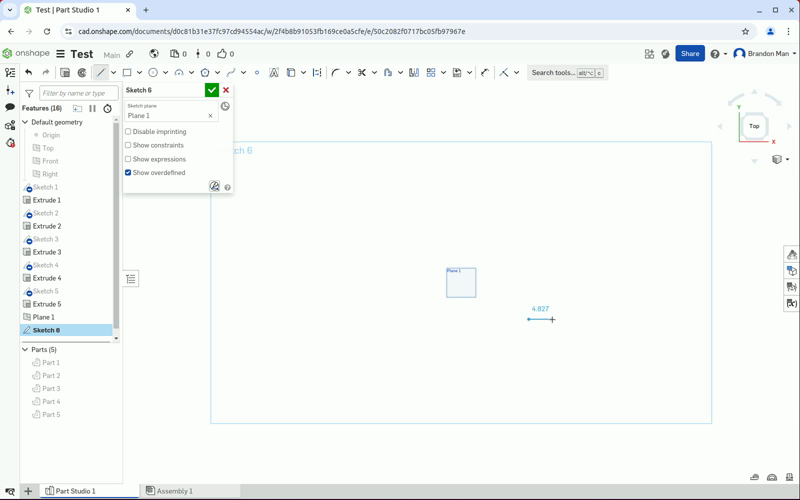
key_up(shift)
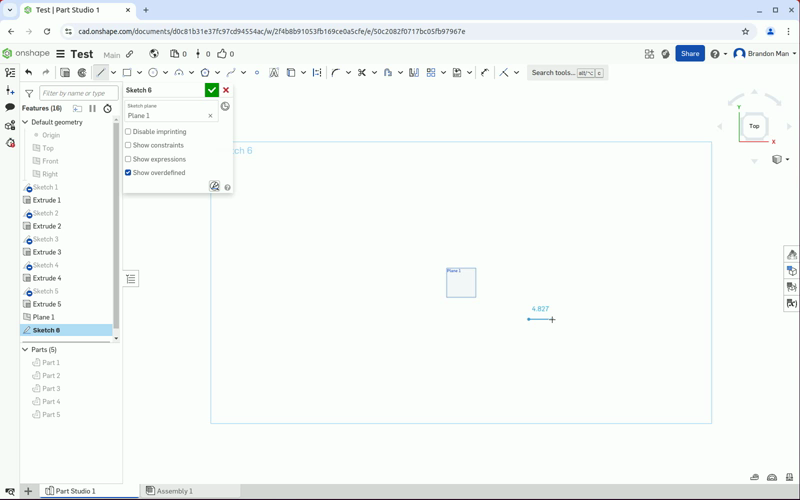
key_down(shift)
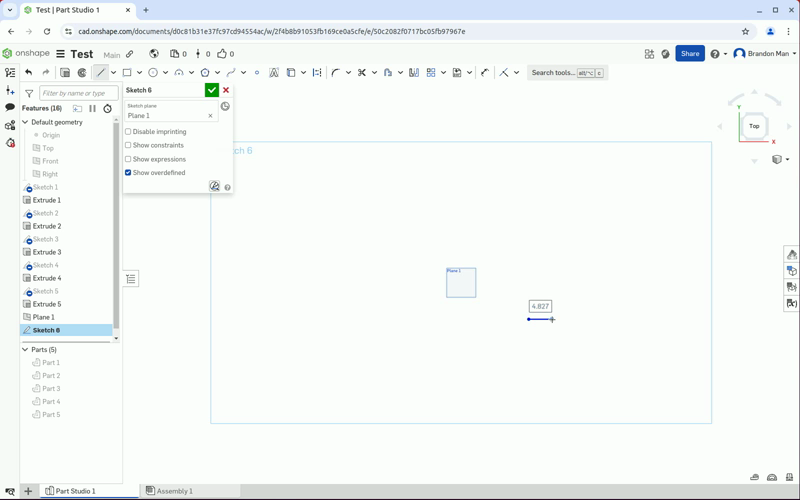
mouse_move(582, 319)
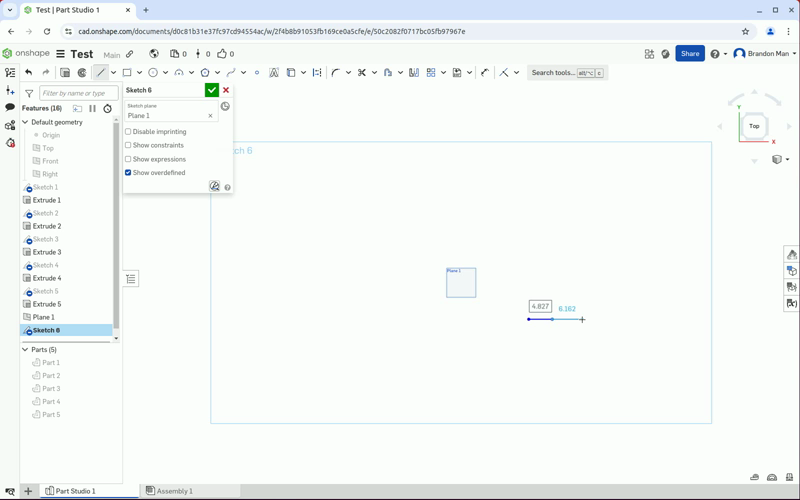
mouse_move(552, 291)
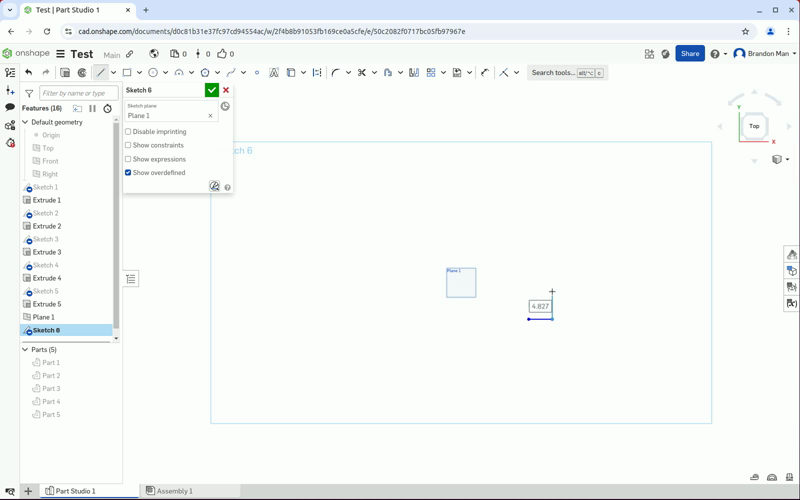
click(552, 291)
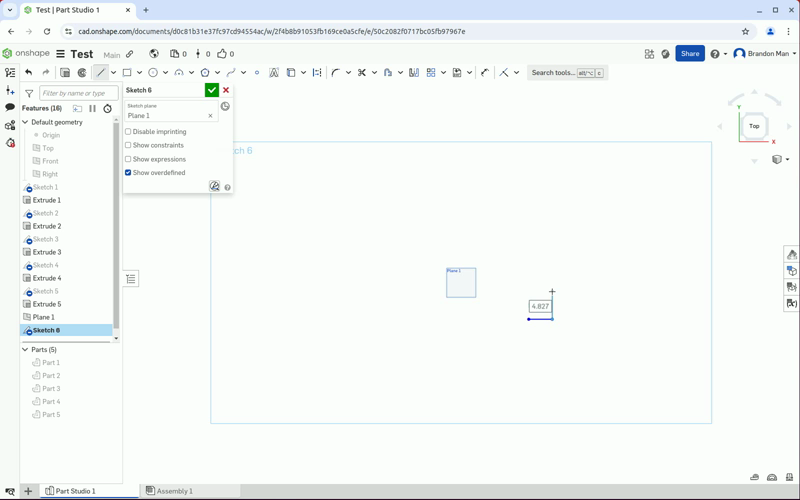
key_up(shift)
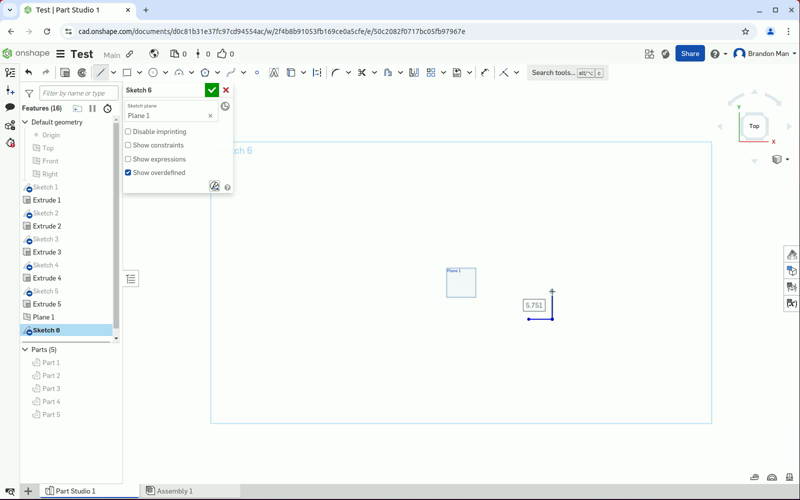
mouse_move(582, 291)
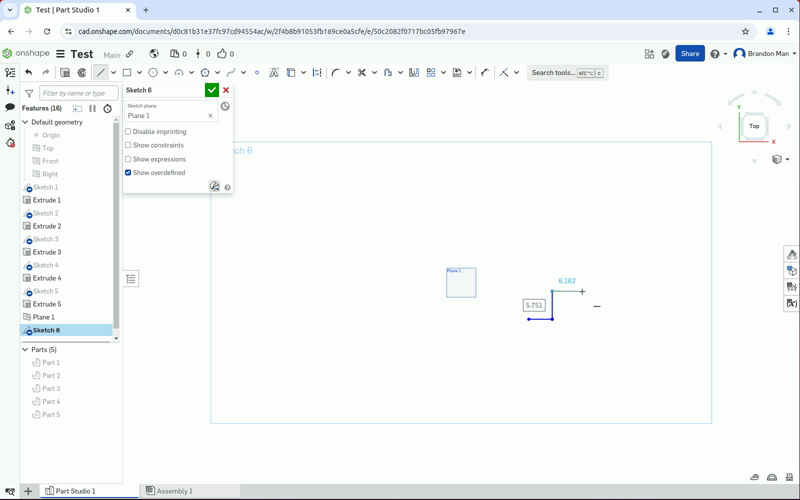
key_down(shift)
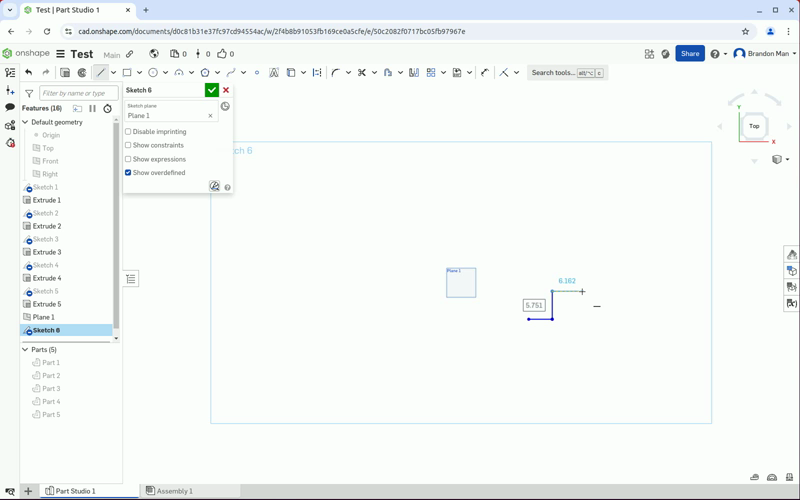
mouse_move(528, 319)
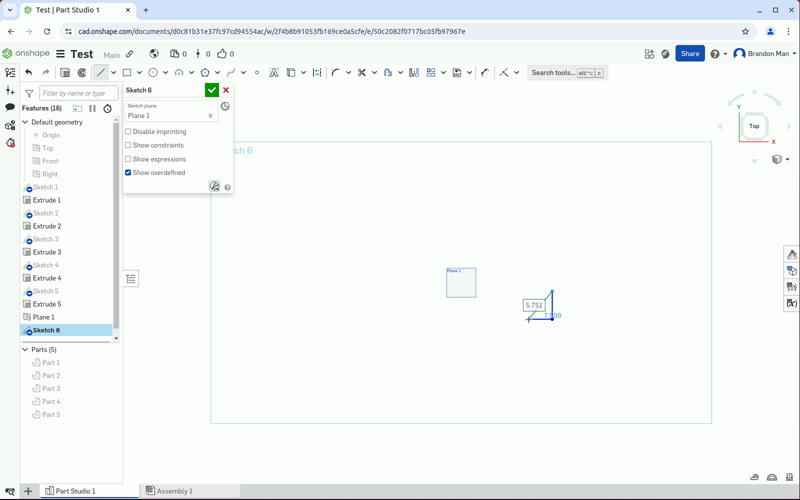
key_up(shift)
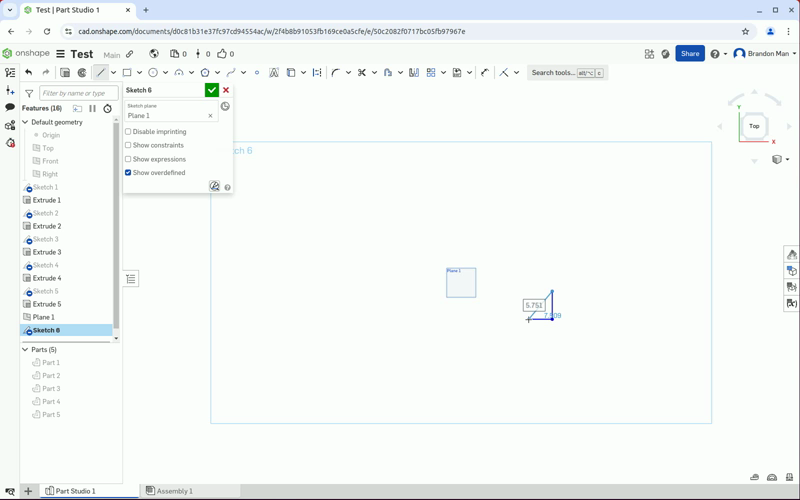
click(528, 319)
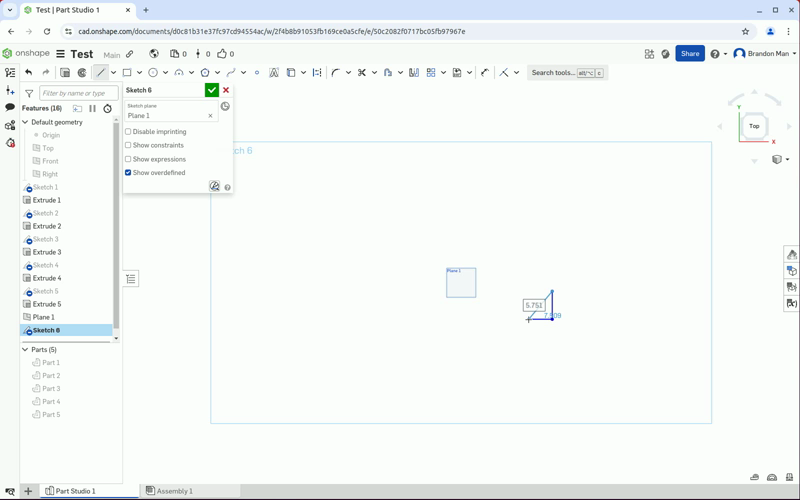
key(esc)
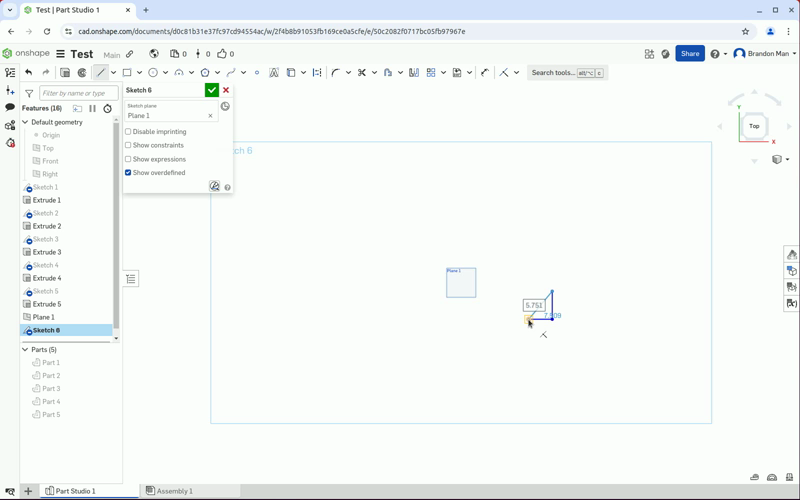
mouse_move(551, 314)
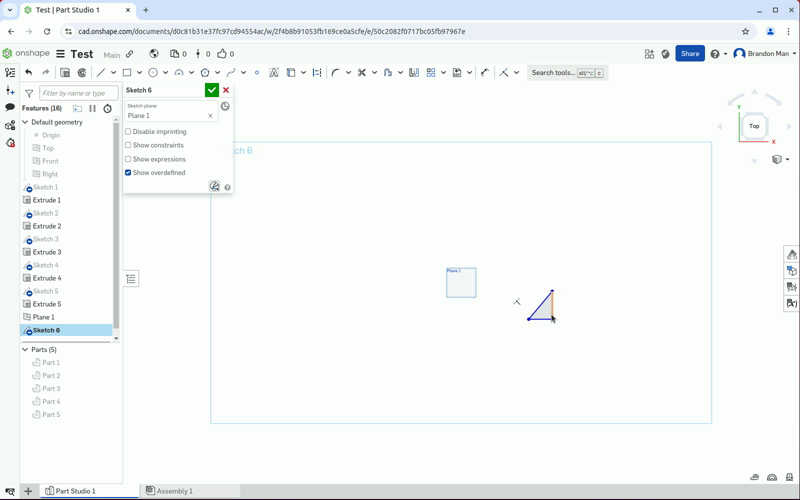
scroll(6)
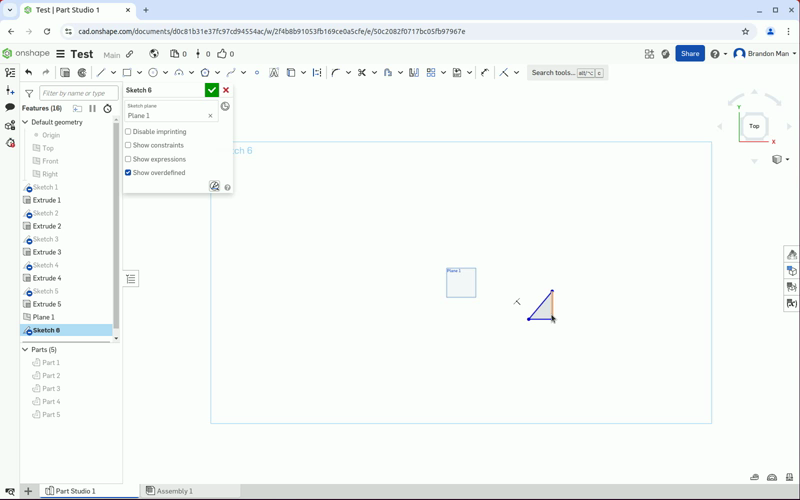
scroll(6)
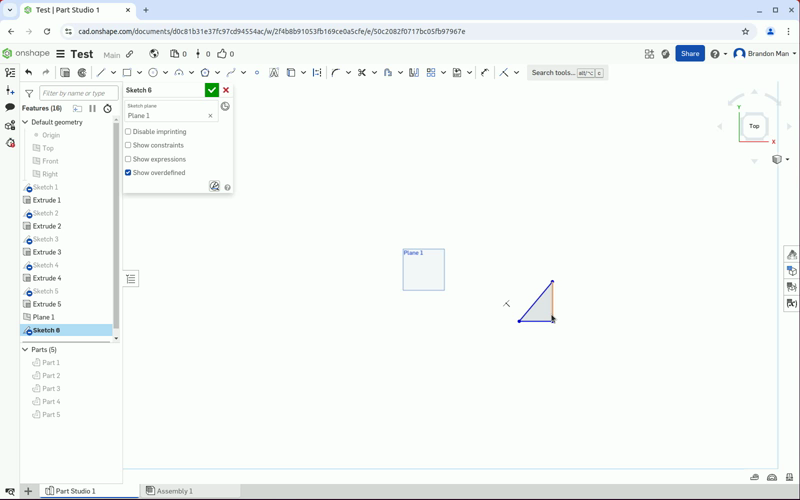
scroll(6)
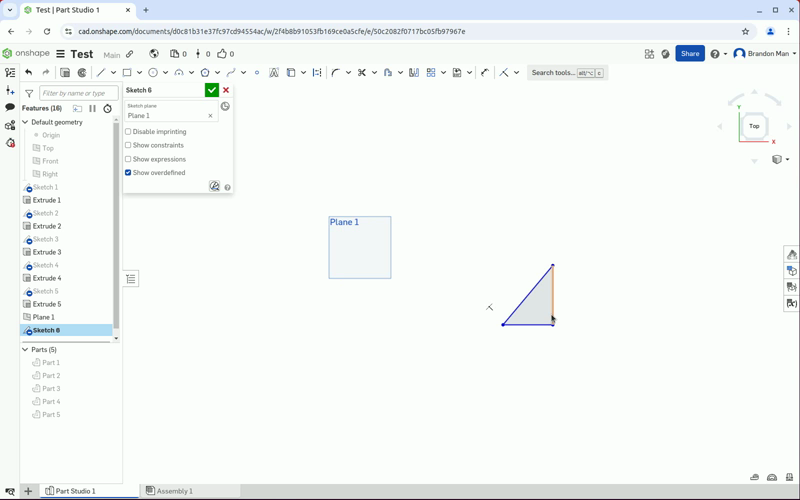
scroll(6)
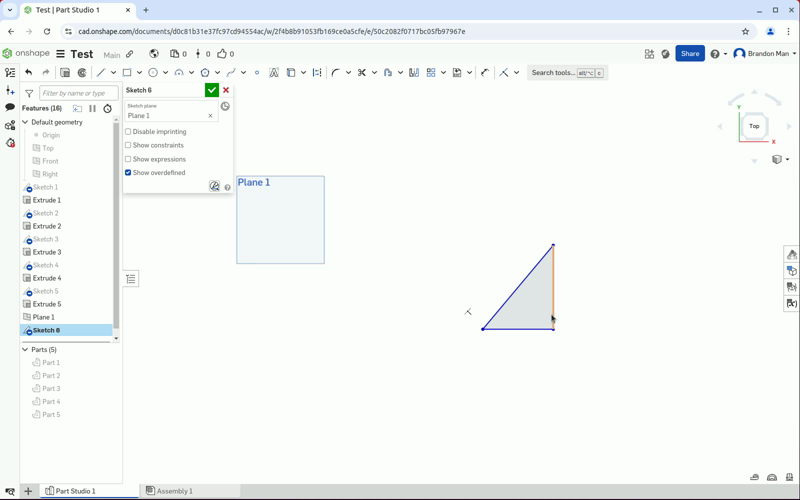
scroll(6)
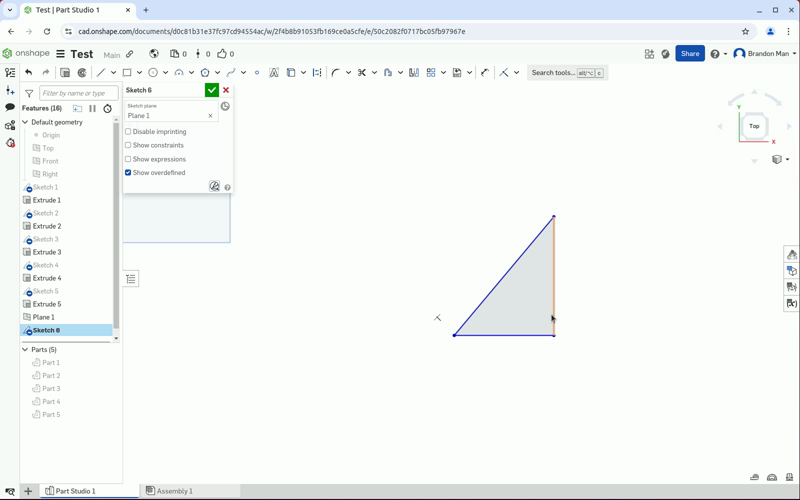
scroll(6)
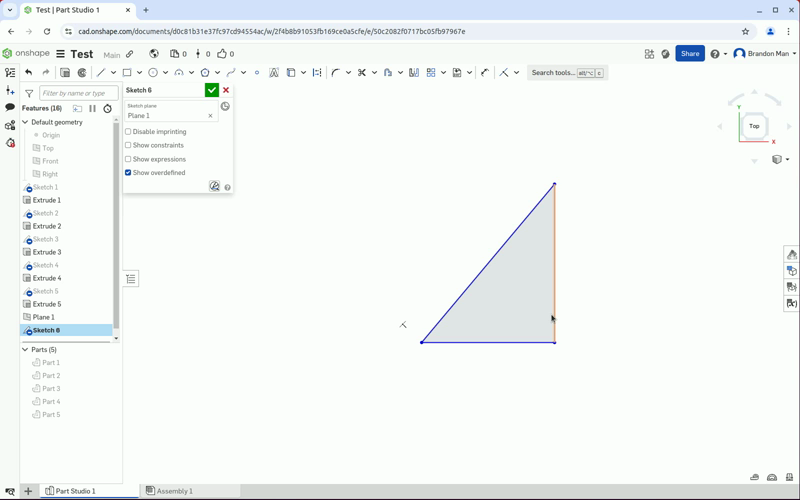
scroll(6)
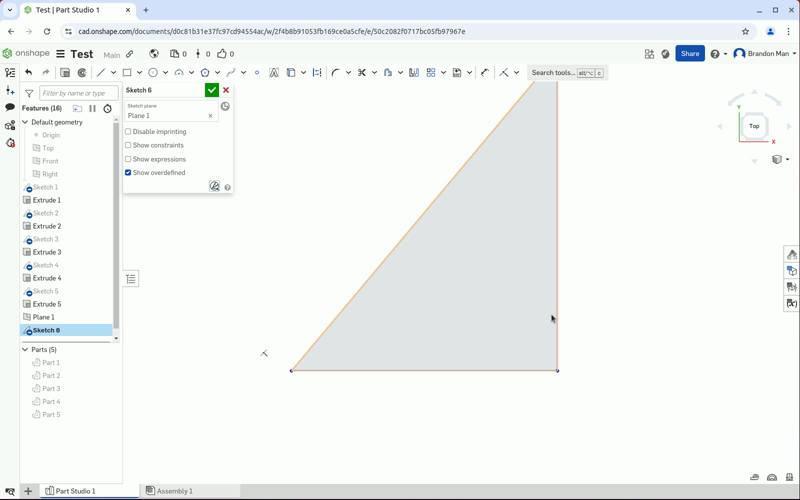
click(551, 314)
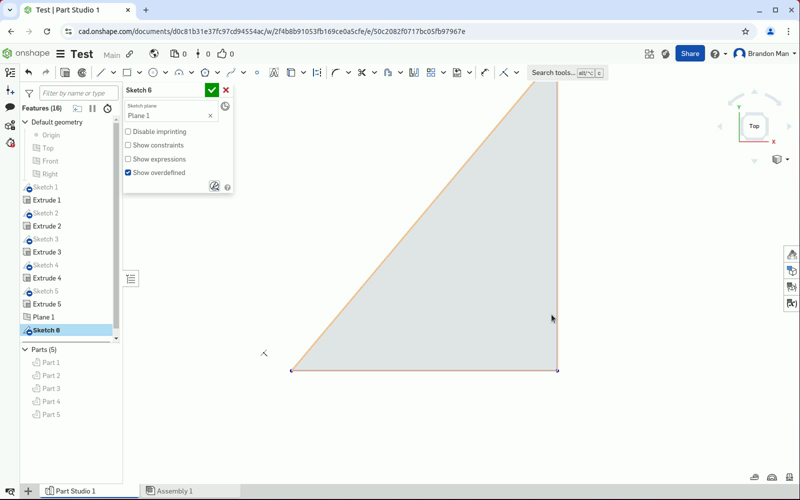
scroll(-6)
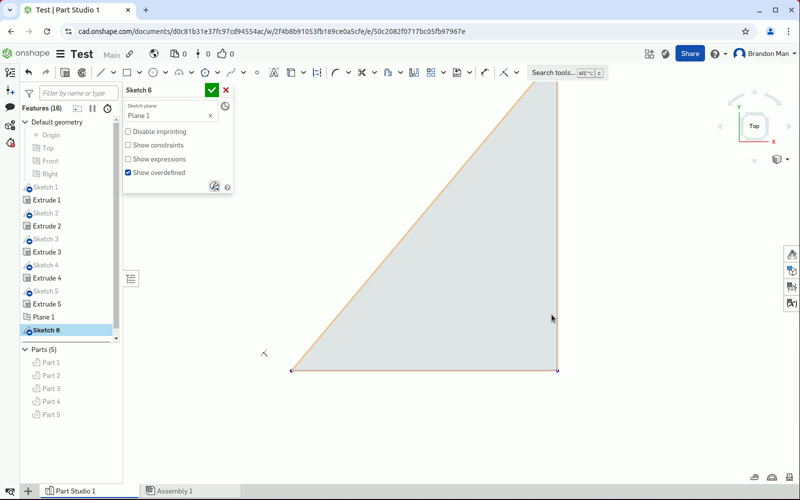
scroll(-6)
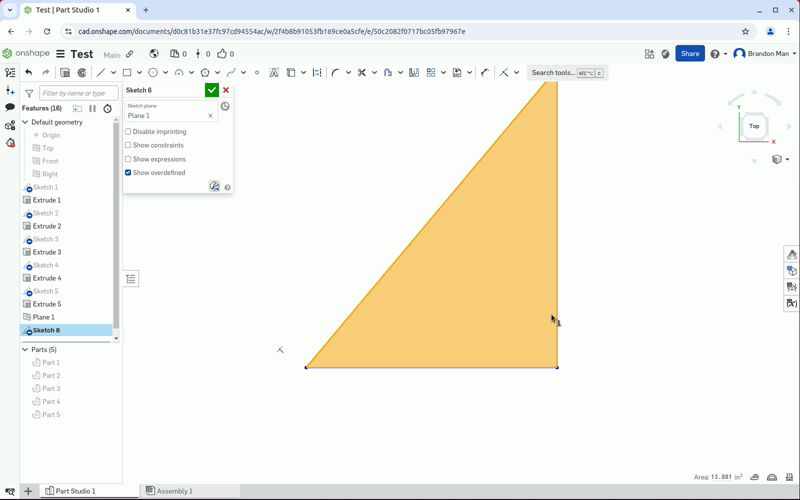
scroll(-6)
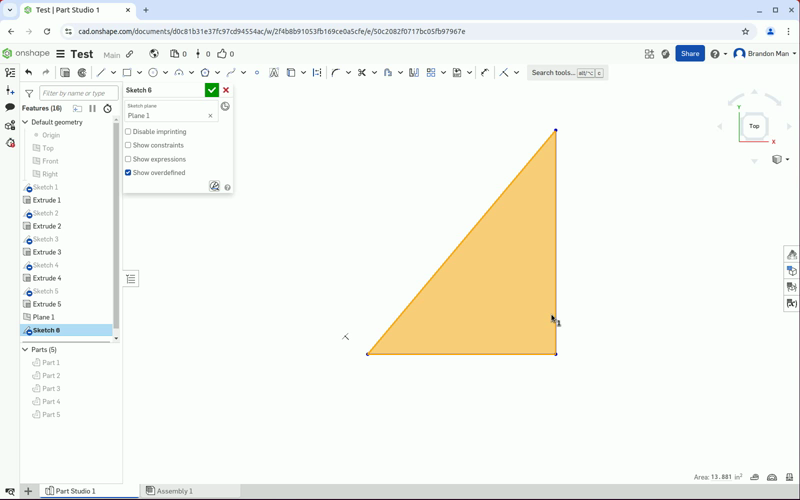
scroll(-6)
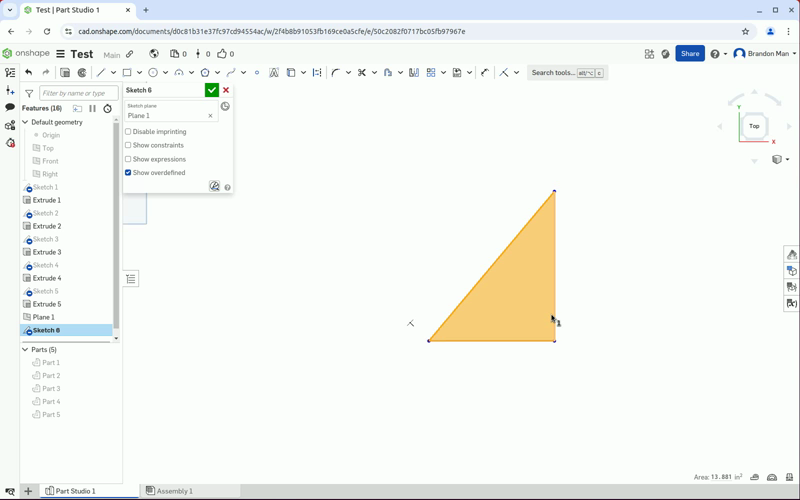
scroll(-6)
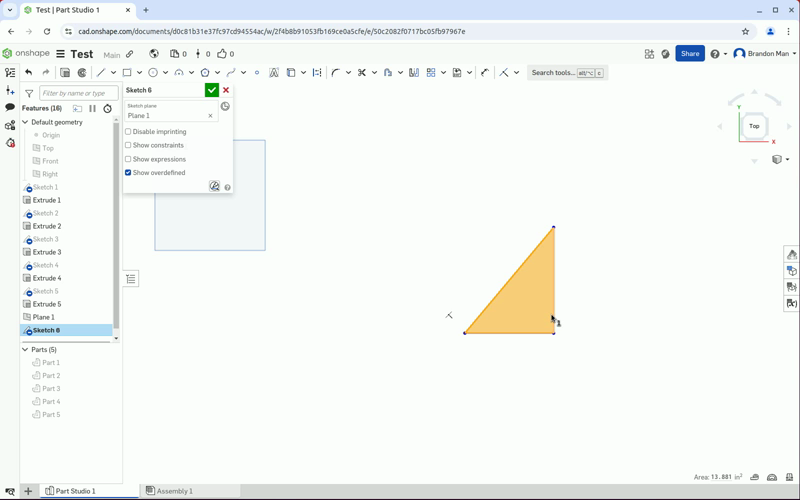
scroll(-6)
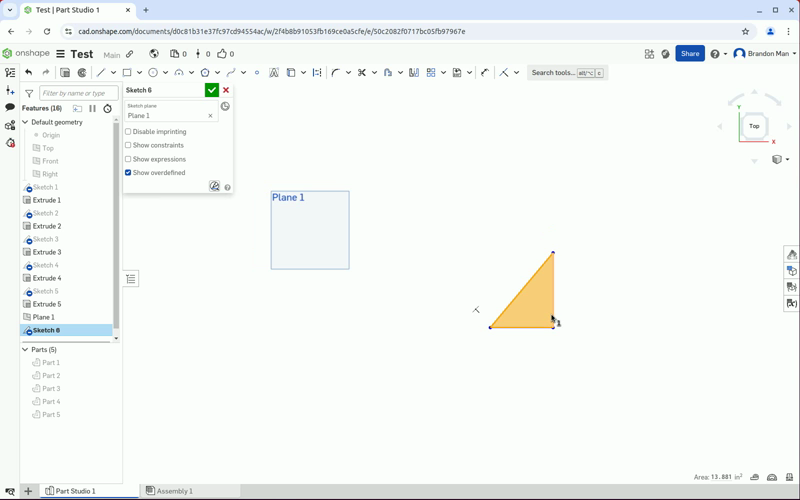
scroll(-6)
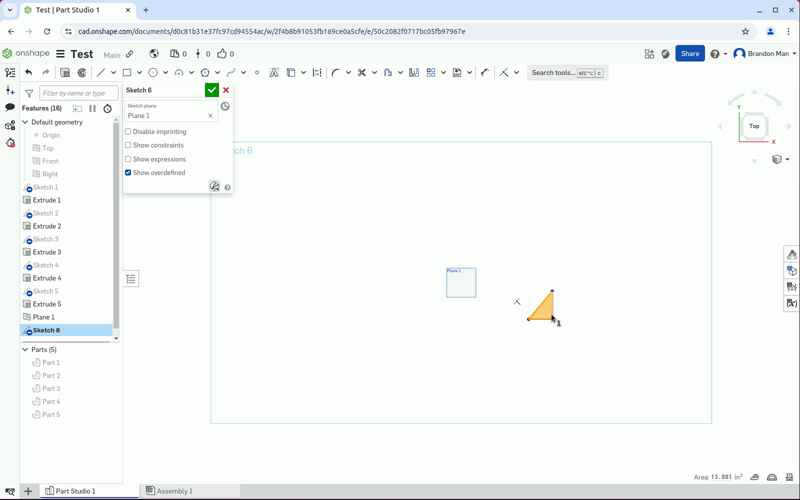
mouse_move(73, 352)
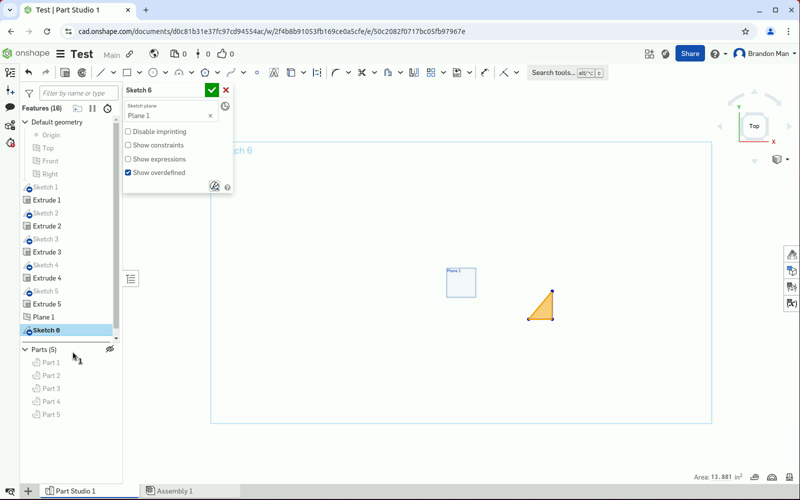
key(shift+y)
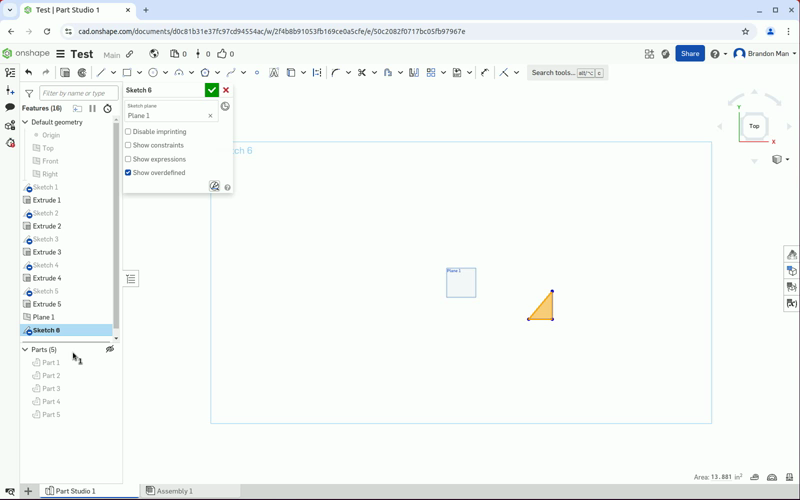
key(shift+e)
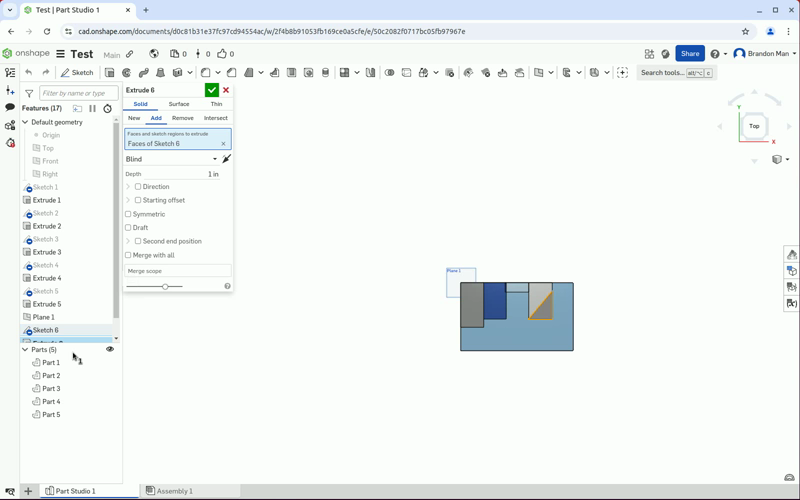
mouse_move(143, 106)
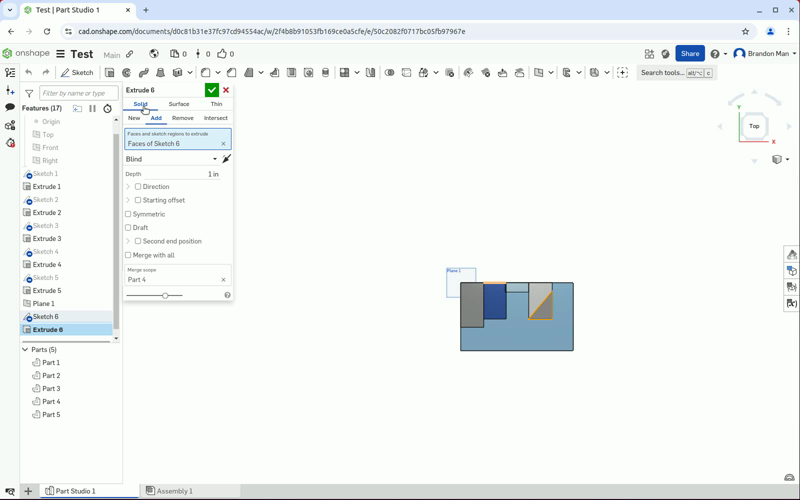
click(143, 106)
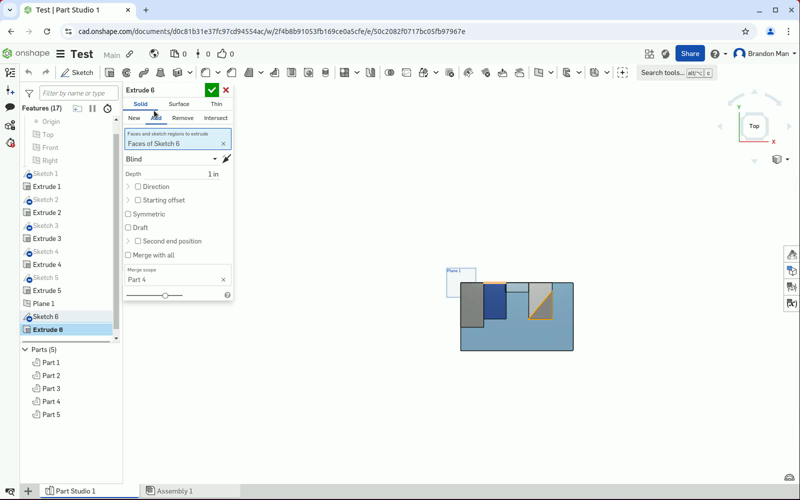
mouse_move(186, 120)
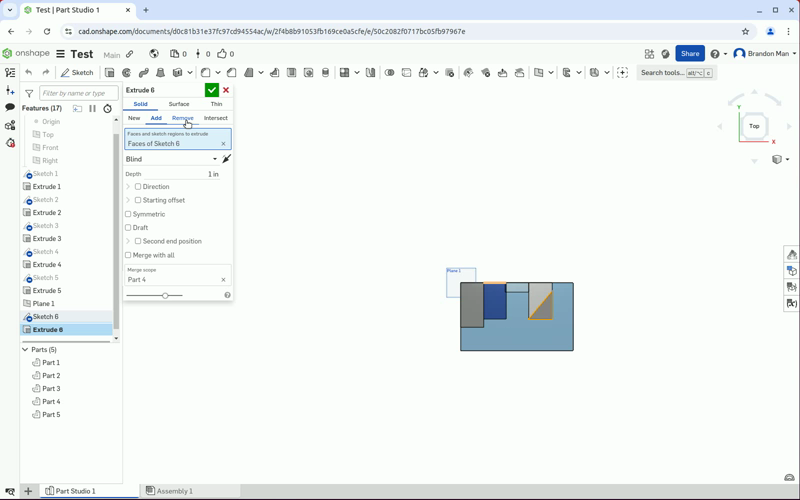
click(186, 120)
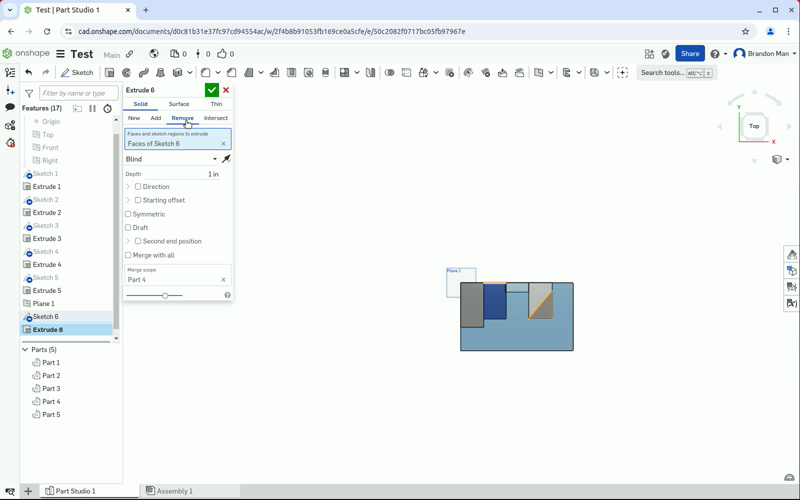
key(tab, 4)
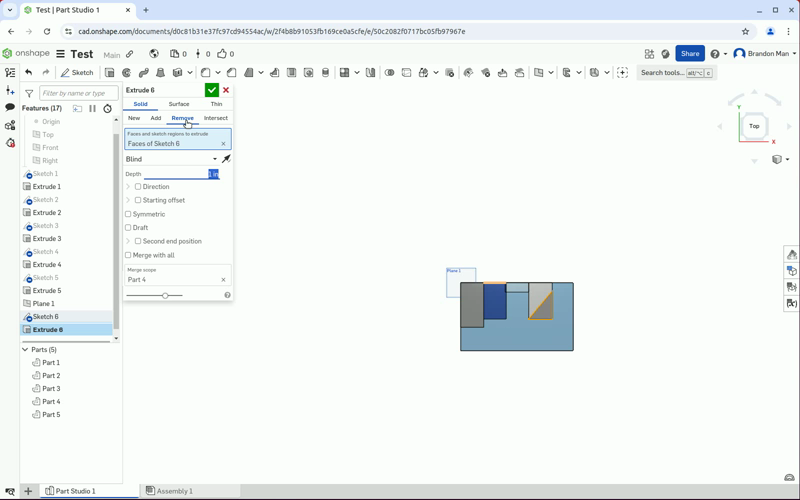
text(4.574)
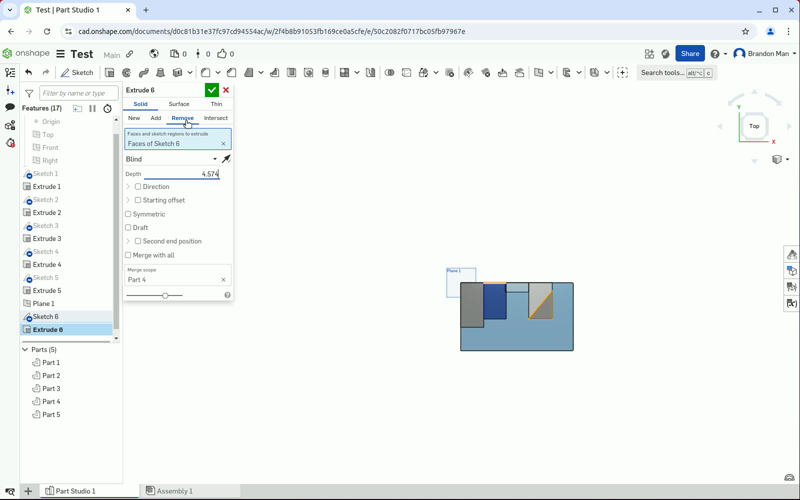
key(tab, 6)
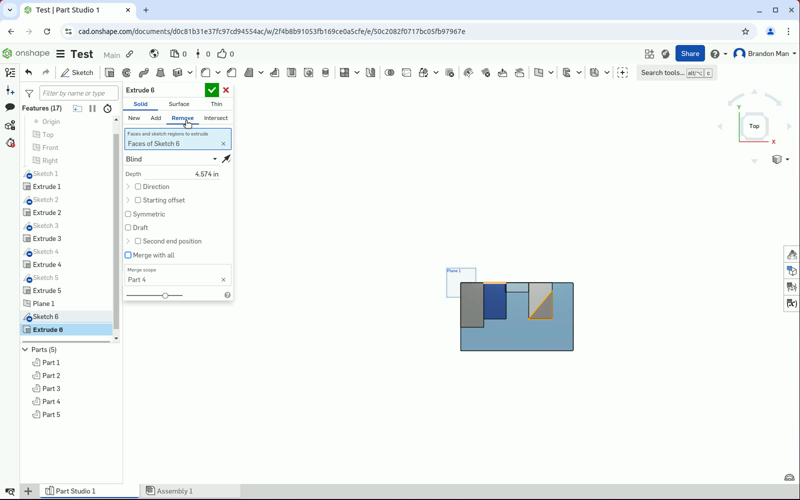
key(space)
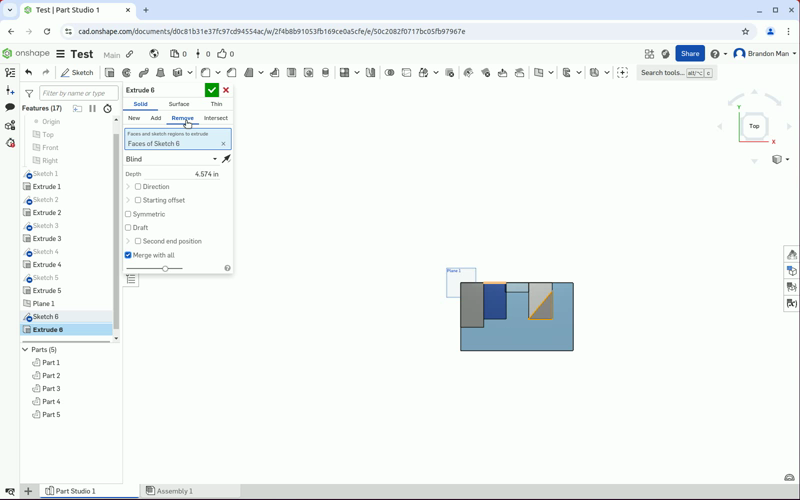
key(enter)
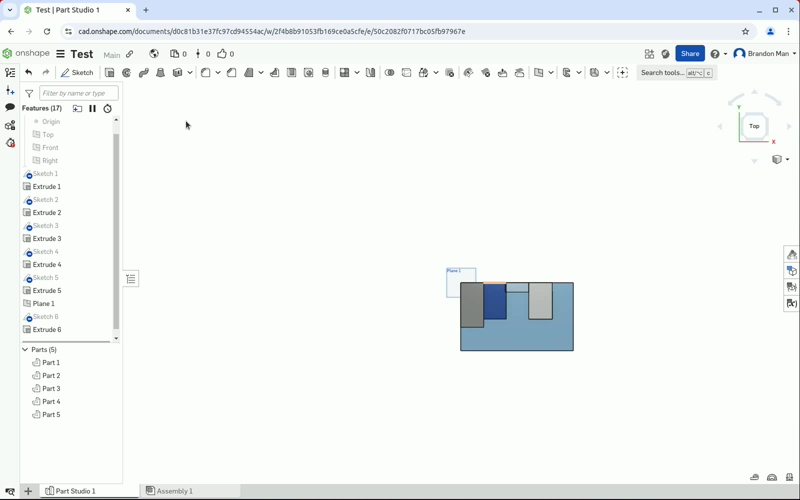
key(shift+h)
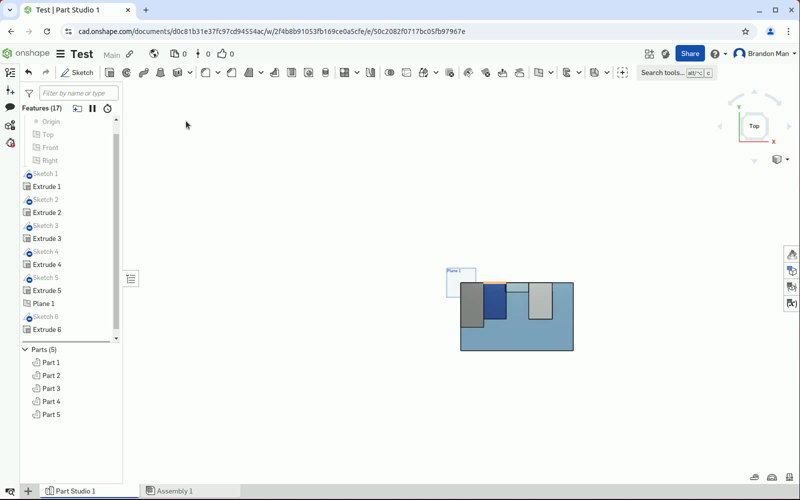
key(shift+h)
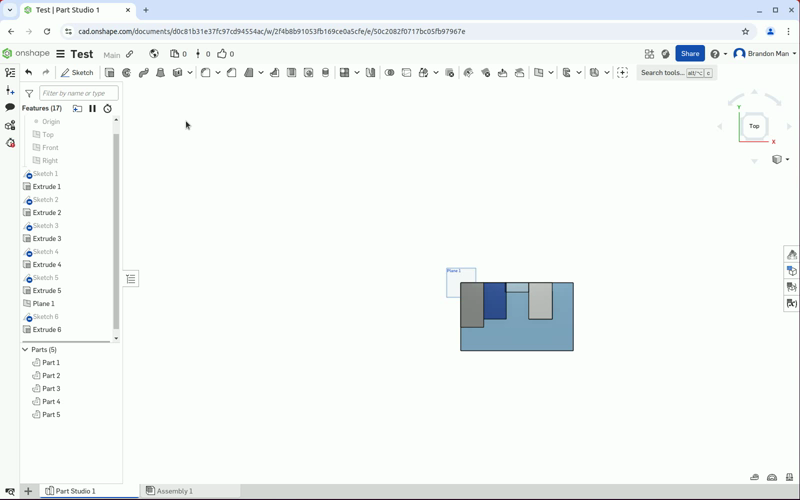
mouse_move(69, 176)
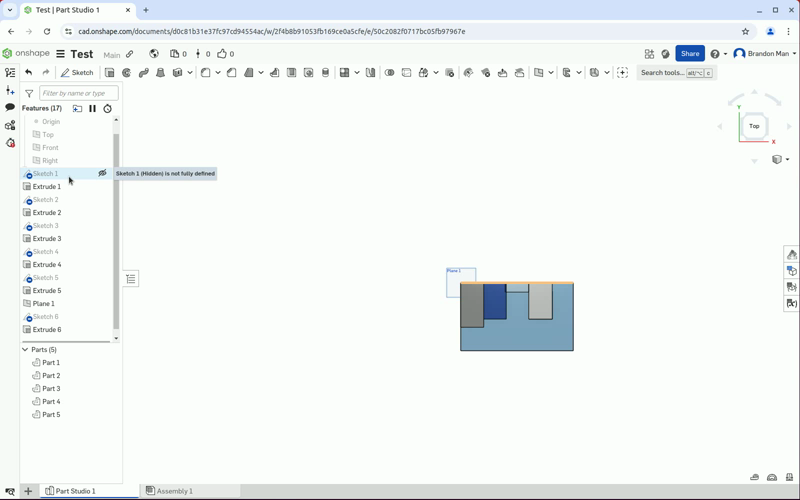
click(69, 176)
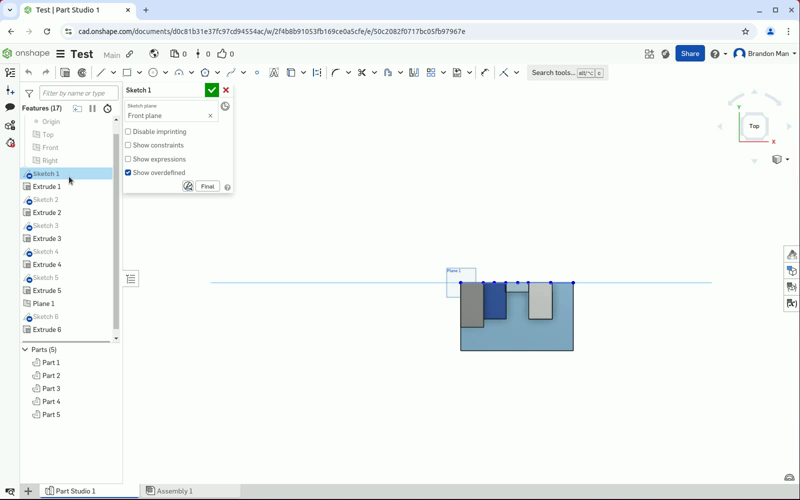
mouse_move(229, 92)
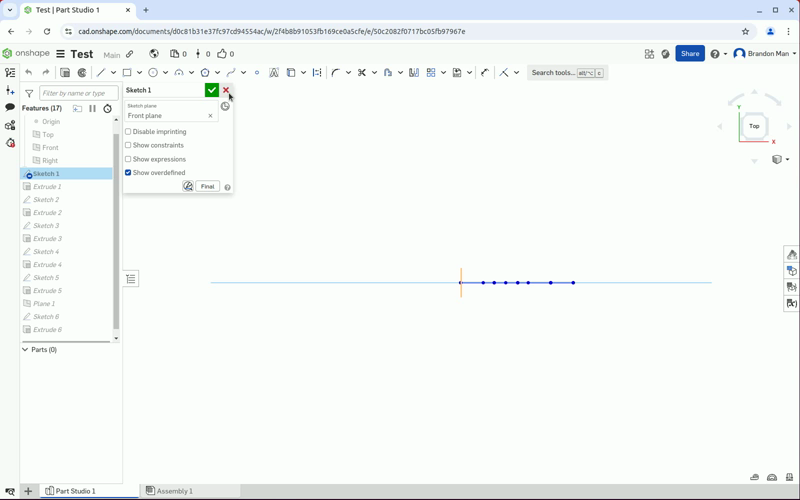
click(229, 92)
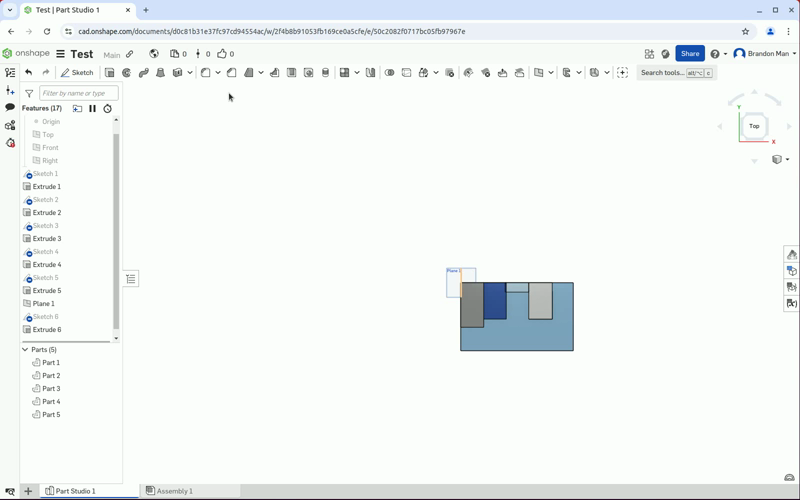
mouse_move(73, 352)
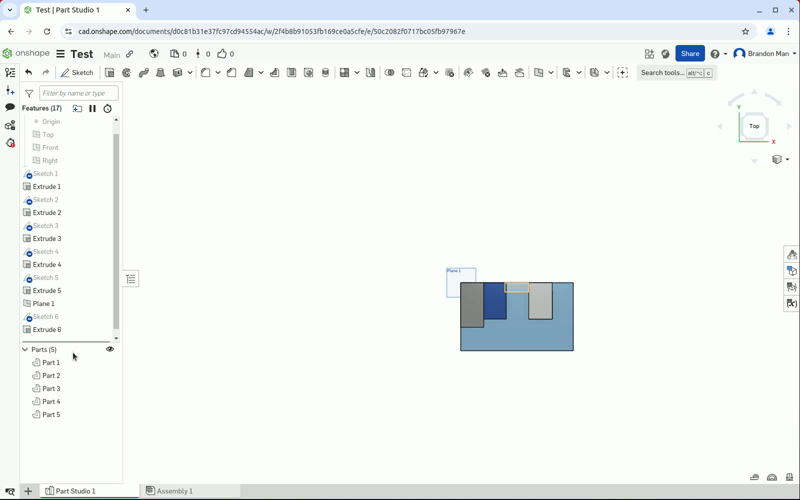
key(y)
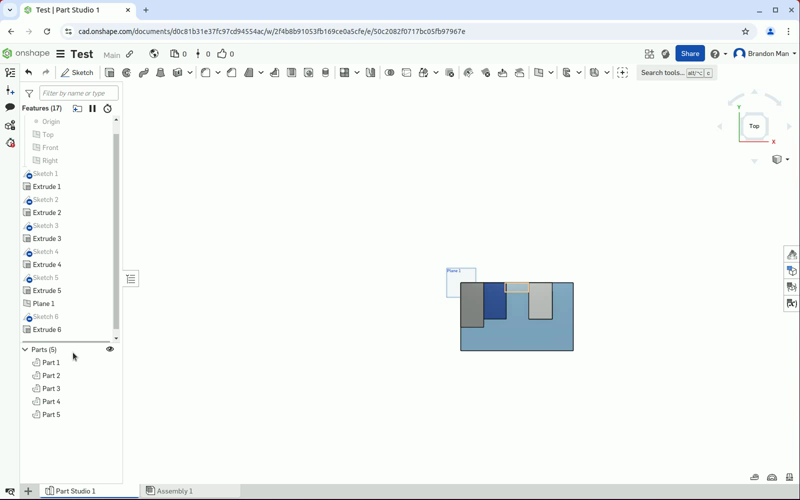
key(shift+p)
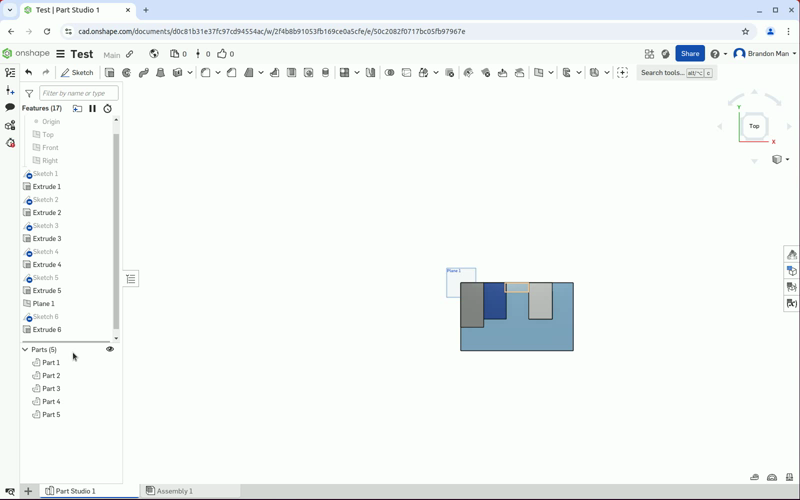
key(space)
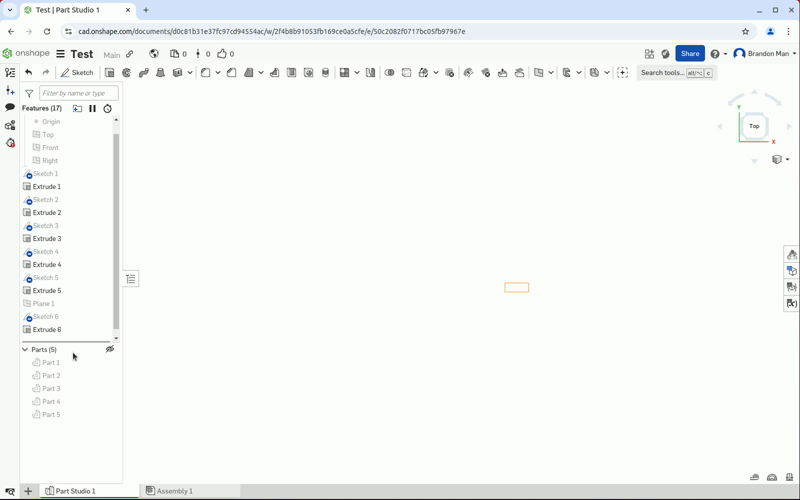
key_down(shift)
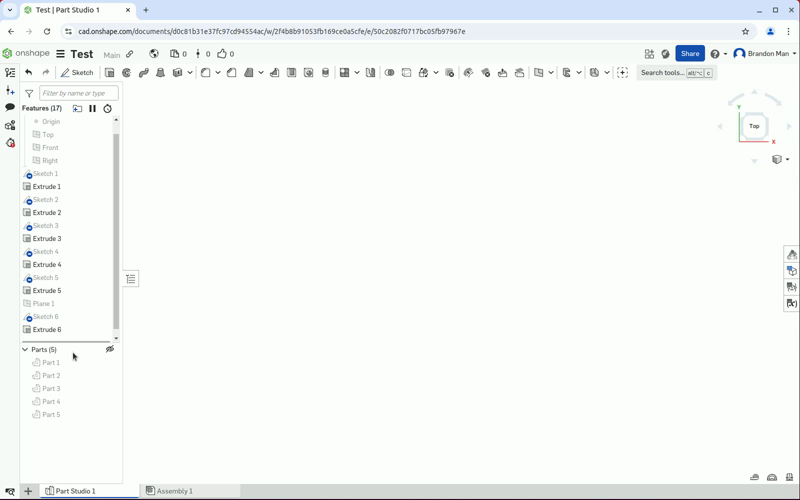
key(up)
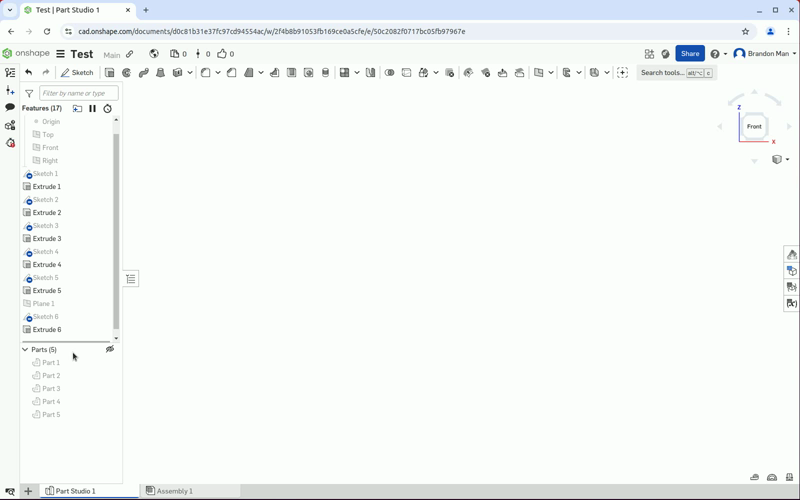
key_up(shift)
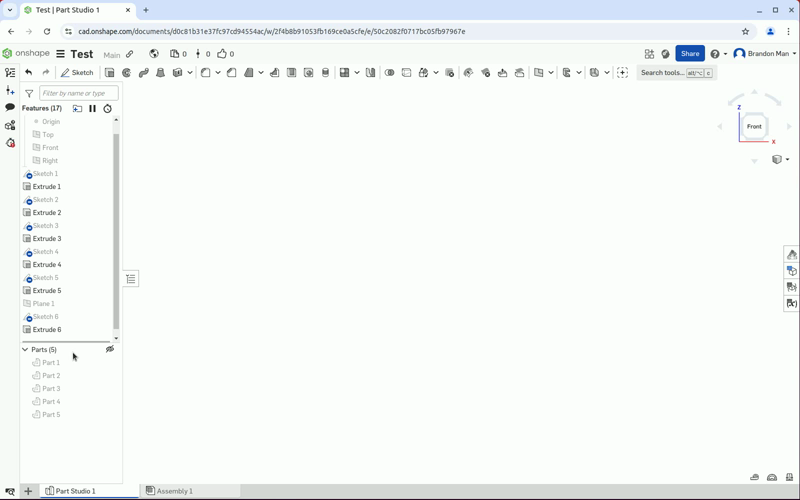
mouse_move(73, 352)
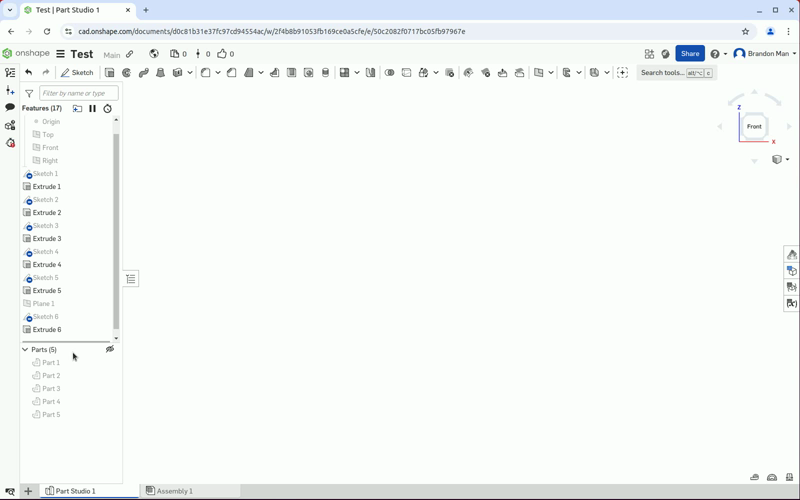
key(shift+y)
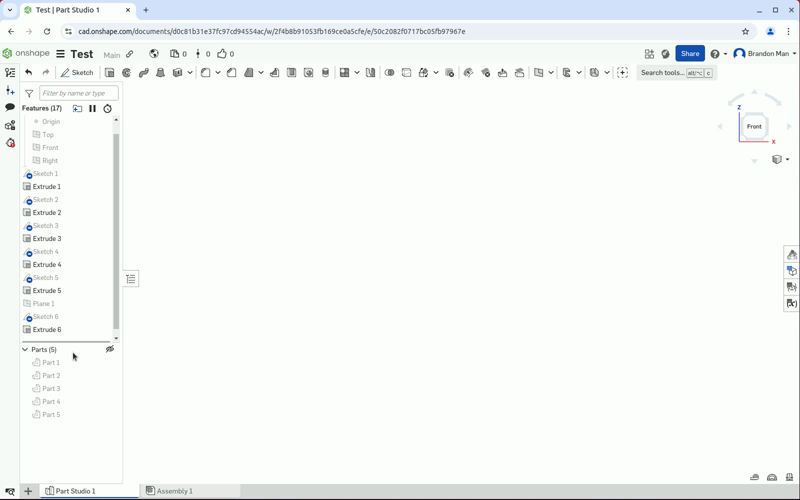
key(shift+s)
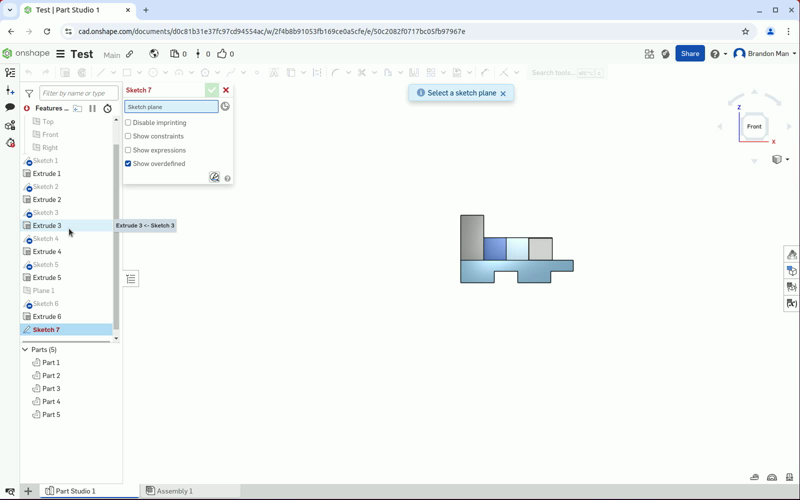
scroll(3)
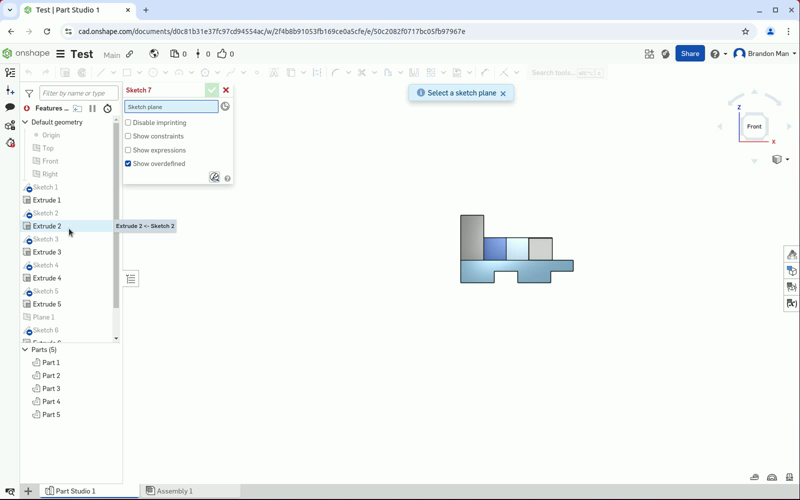
mouse_move(69, 163)
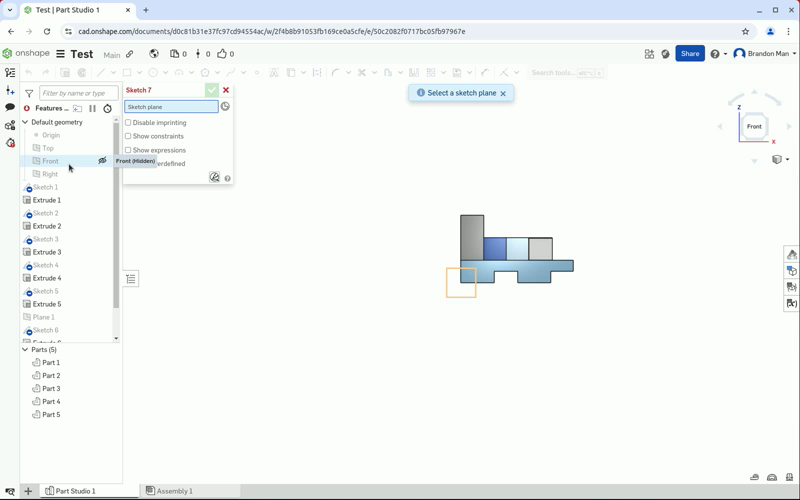
click(69, 163)
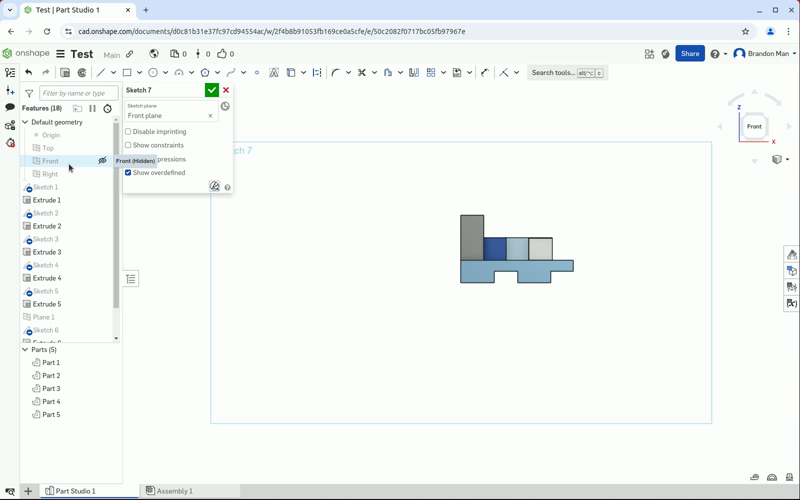
mouse_move(73, 352)
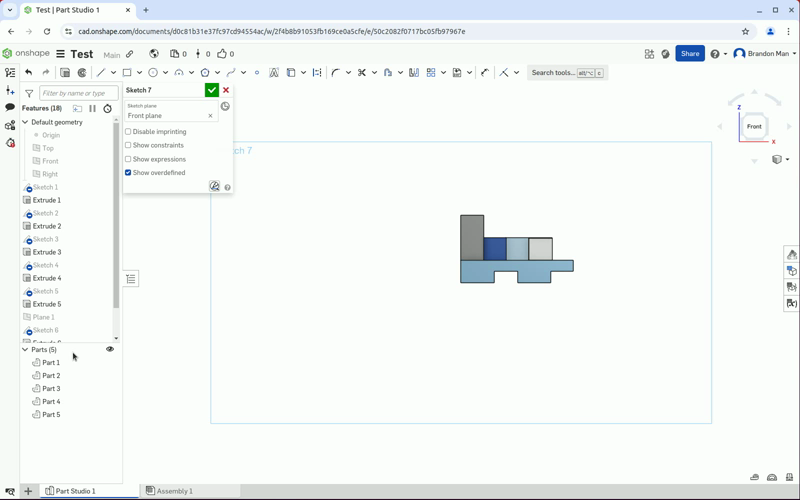
key(y)
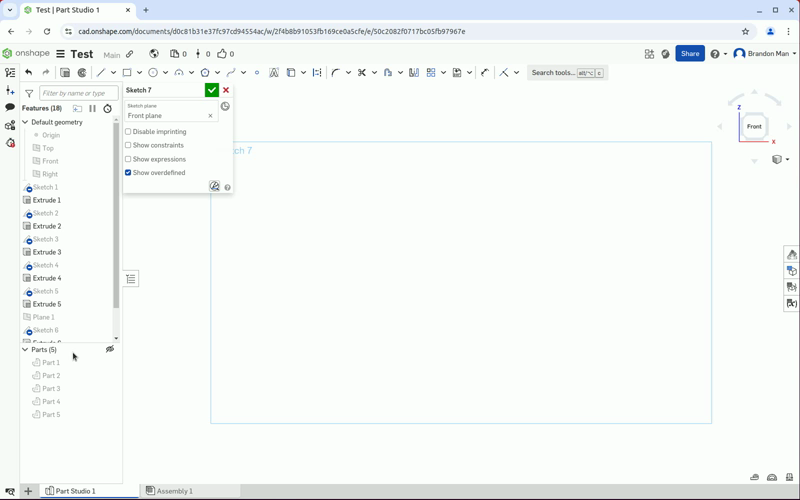
key(l)
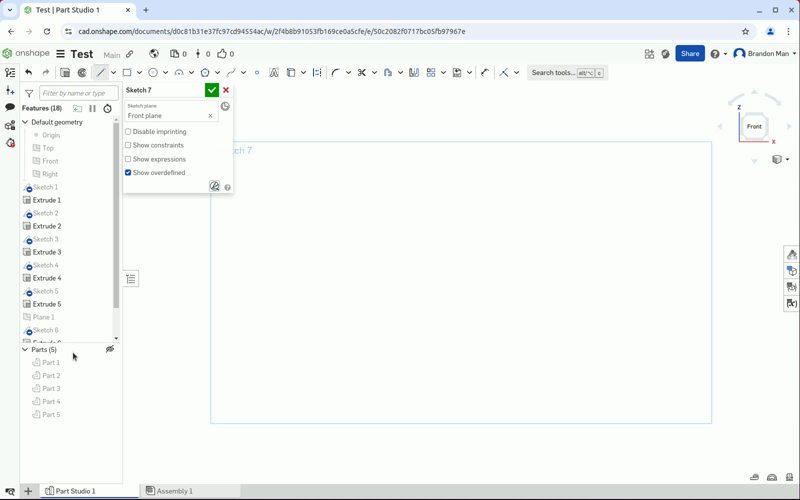
key_down(shift)
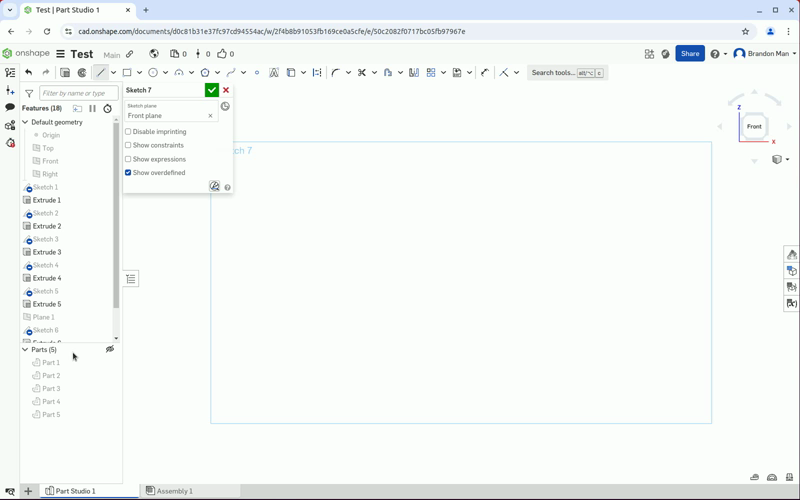
mouse_move(551, 282)
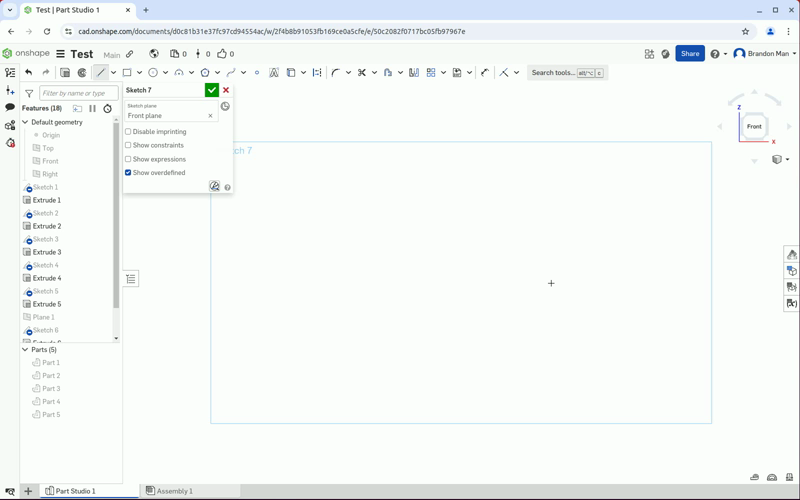
click(551, 282)
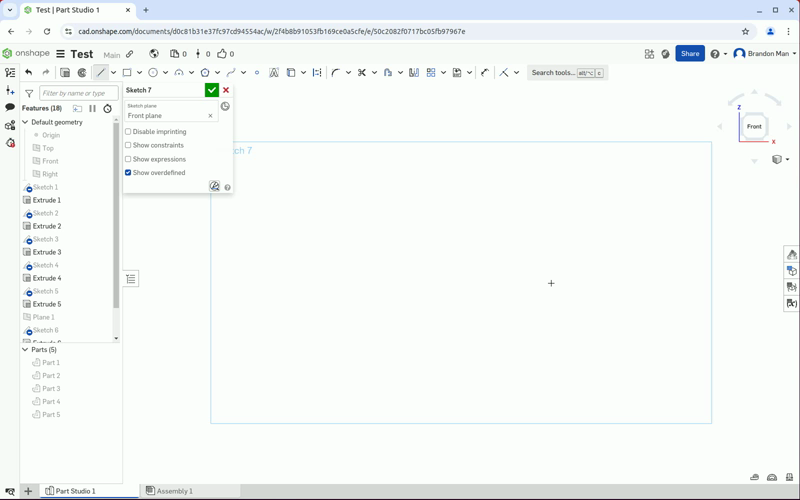
key_up(shift)
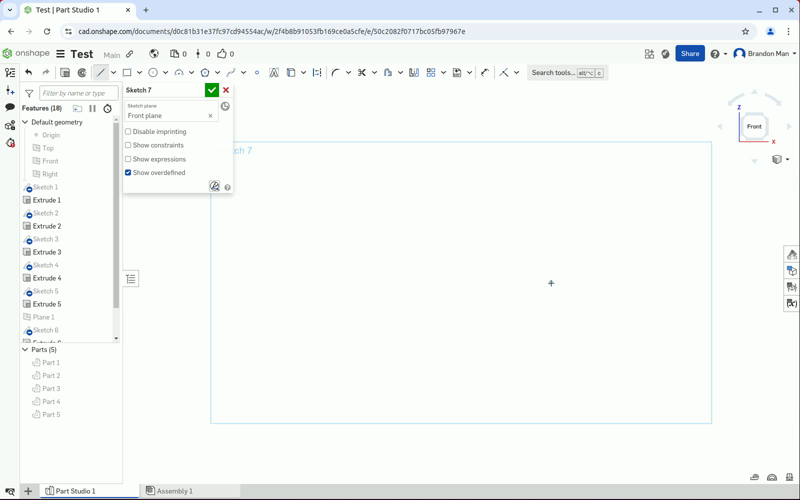
key_down(shift)
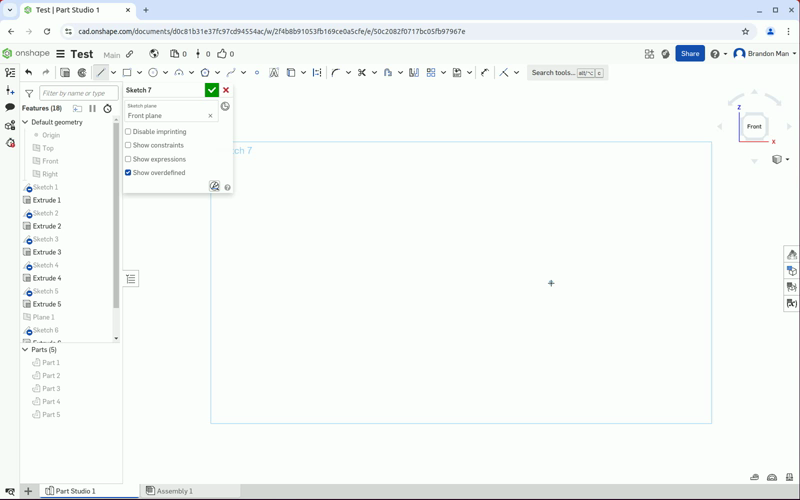
mouse_move(581, 282)
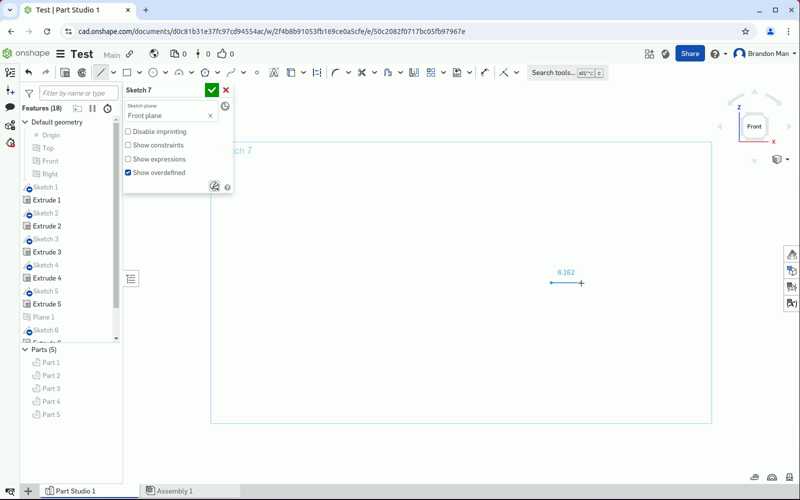
mouse_move(574, 282)
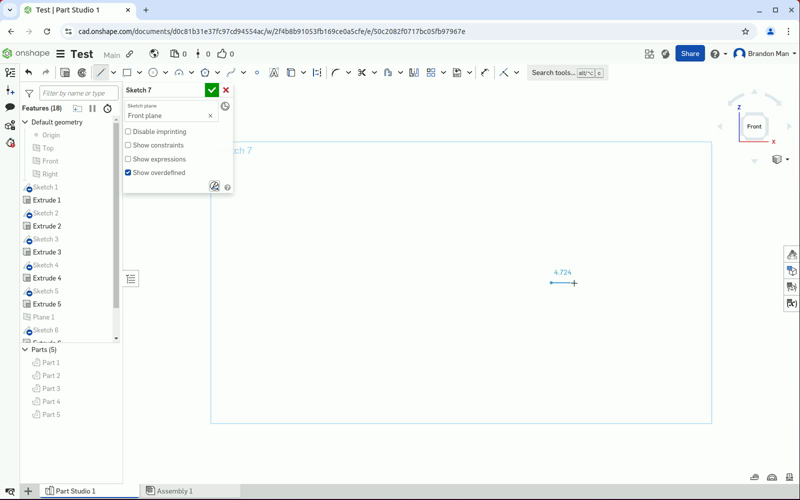
click(574, 282)
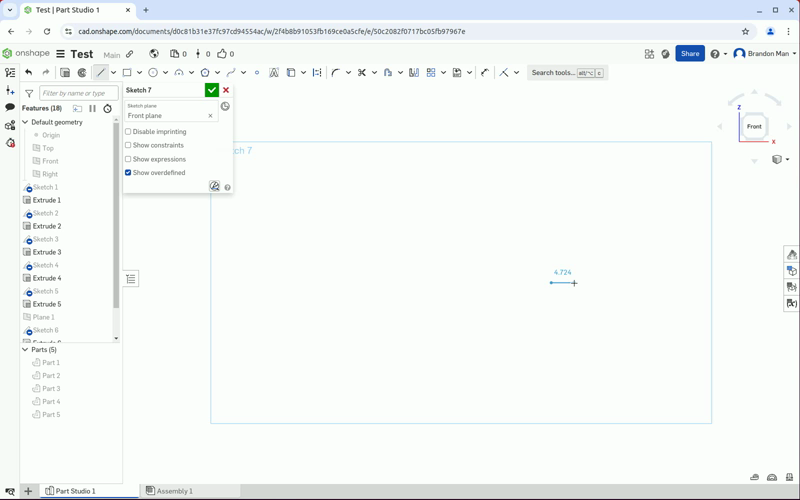
key_up(shift)
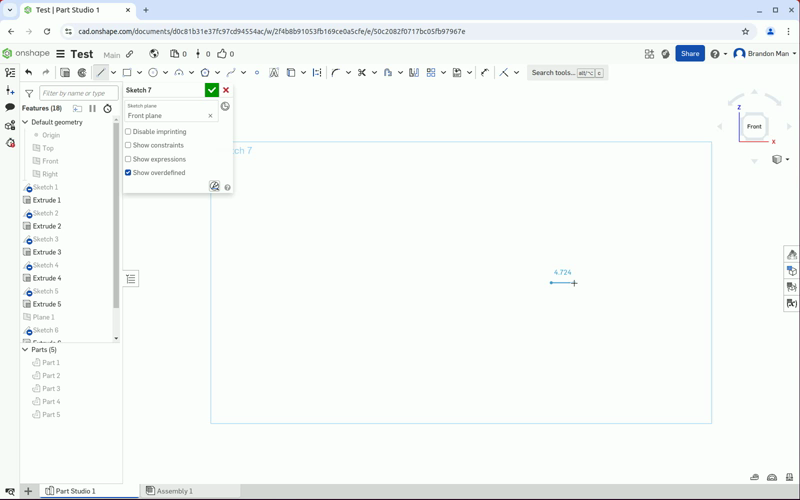
key_down(shift)
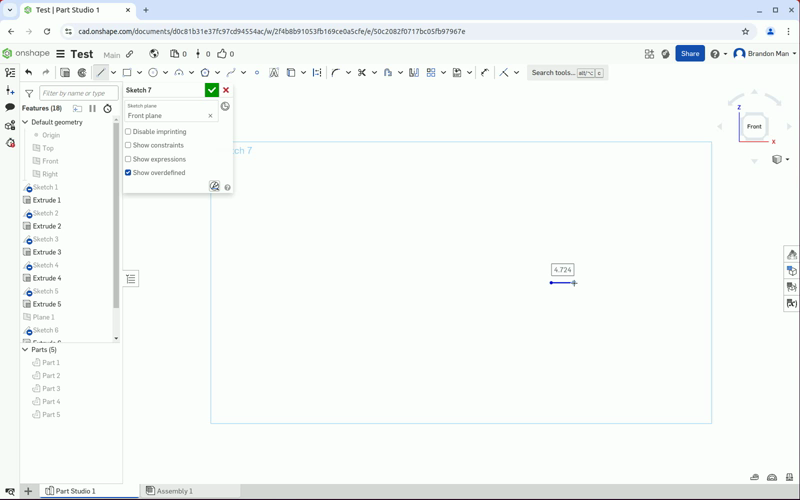
mouse_move(589, 282)
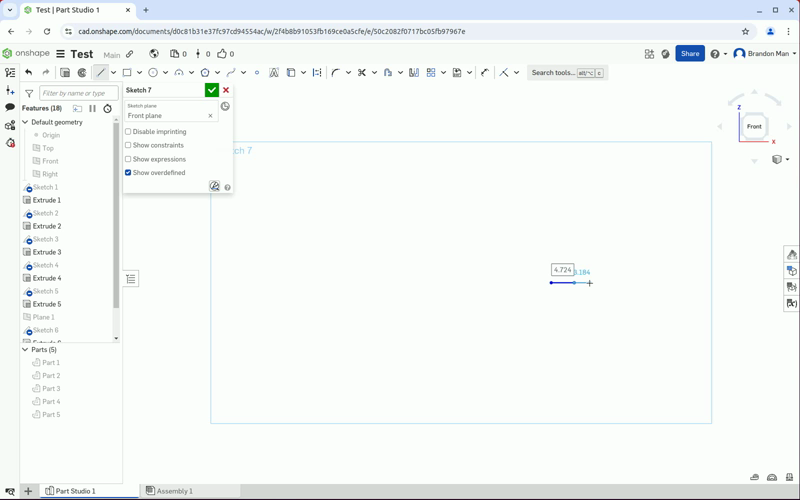
mouse_move(574, 271)
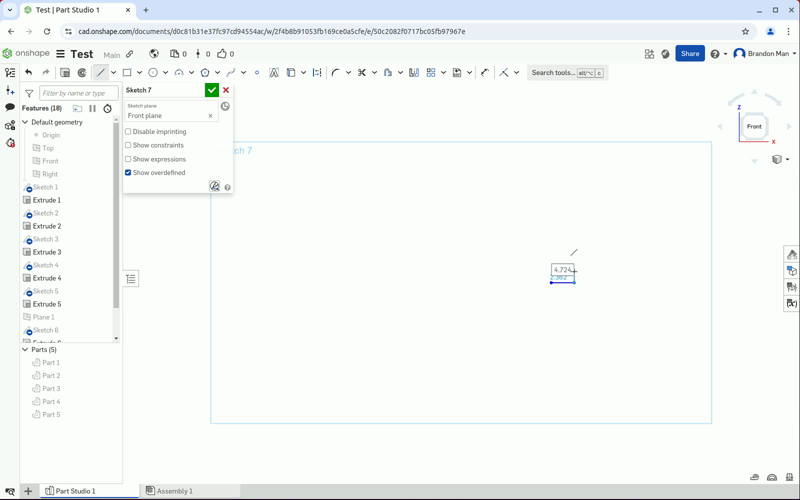
click(574, 271)
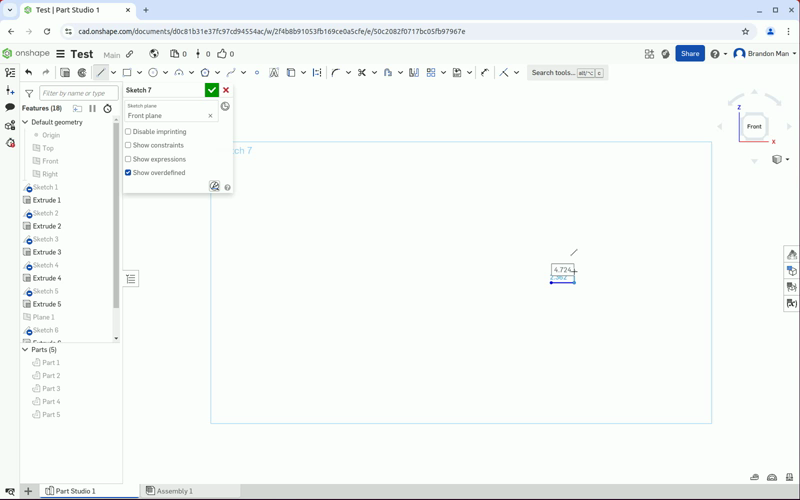
key_up(shift)
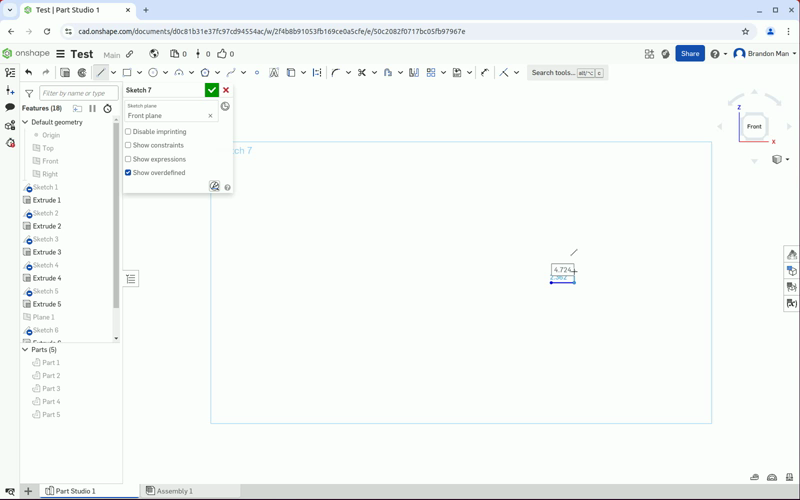
key_down(shift)
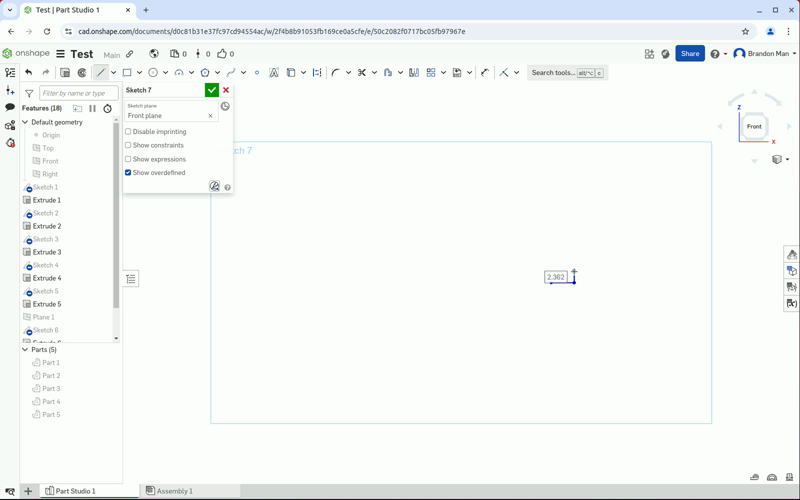
mouse_move(589, 271)
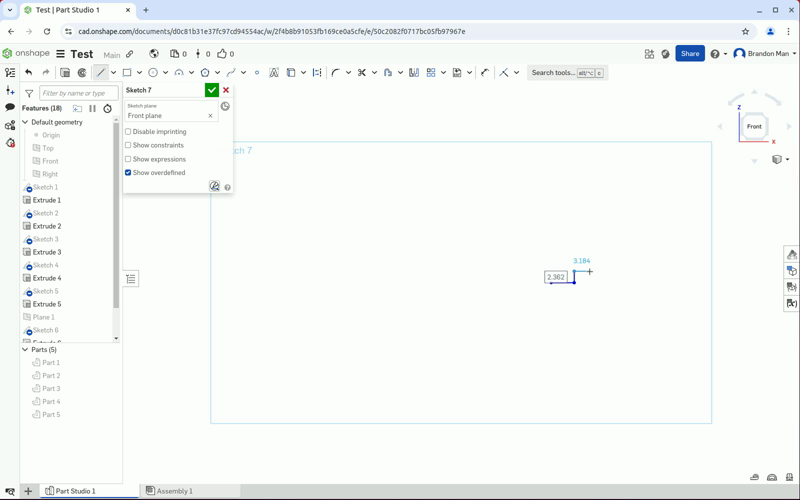
mouse_move(551, 271)
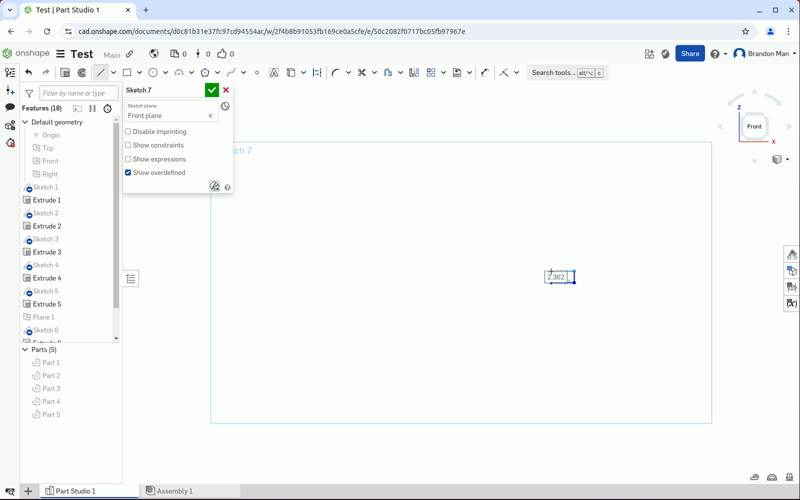
click(551, 271)
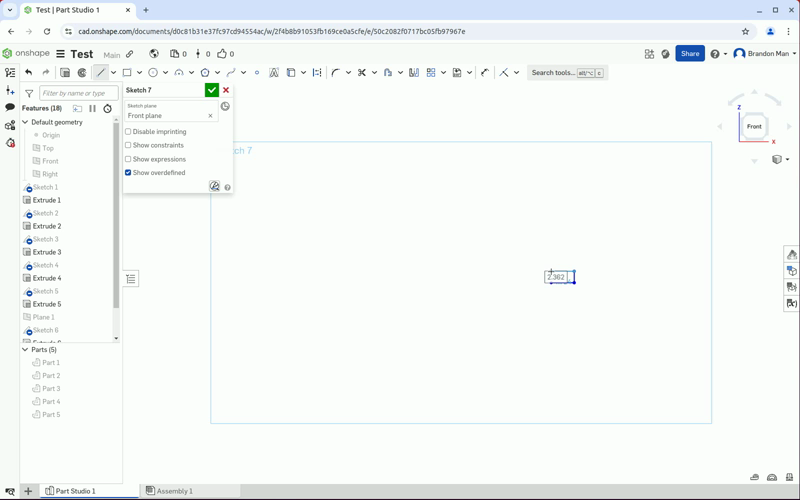
key_up(shift)
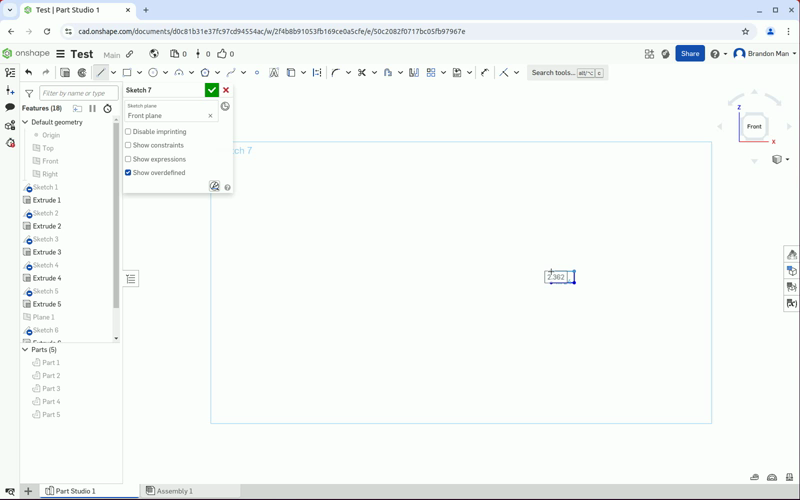
mouse_move(581, 271)
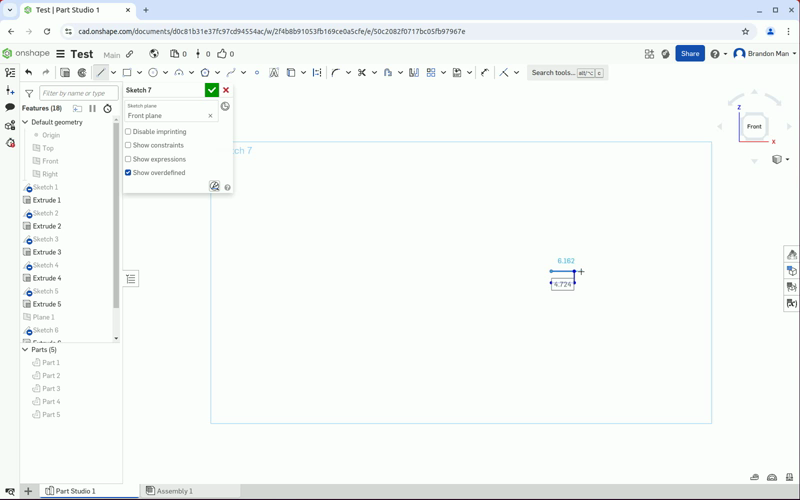
key_down(shift)
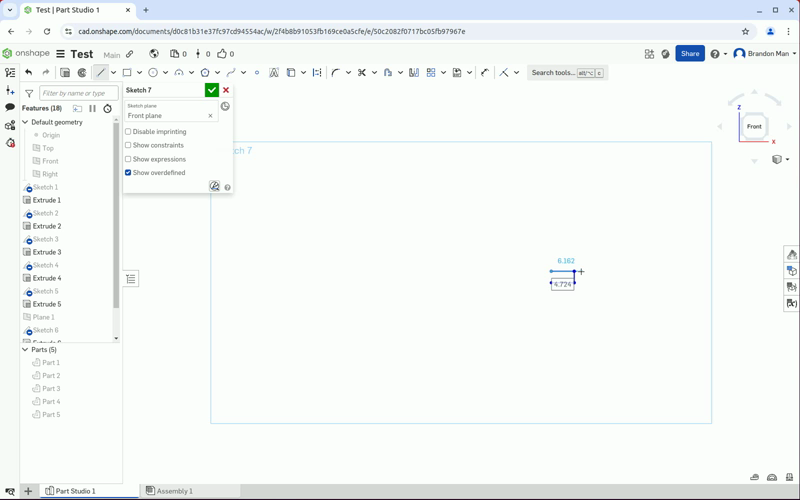
mouse_move(551, 282)
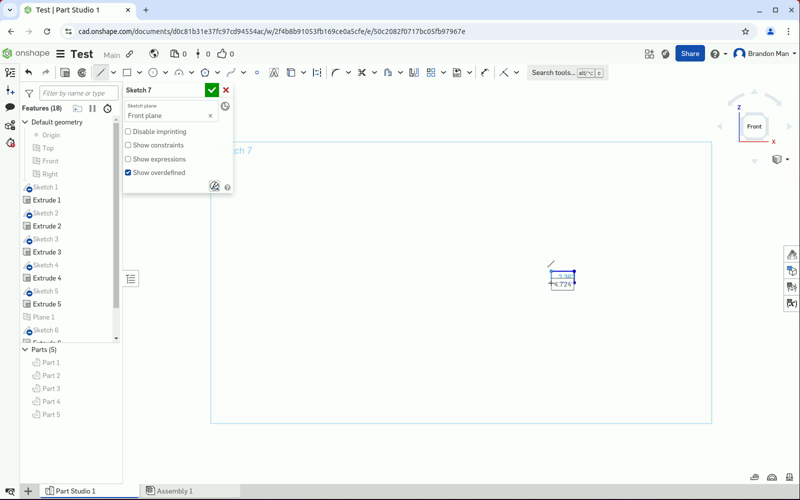
key_up(shift)
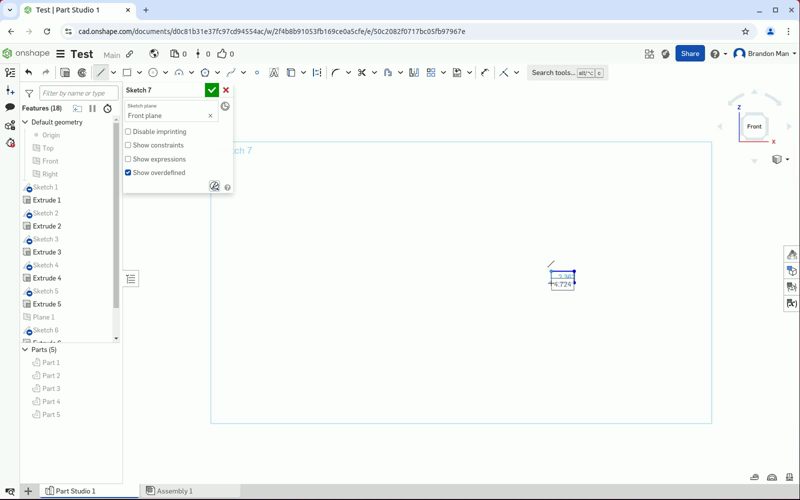
click(551, 282)
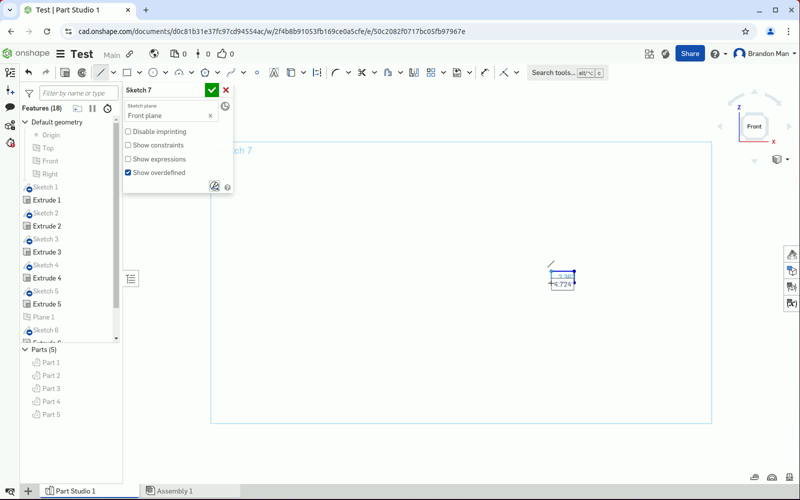
key(esc)
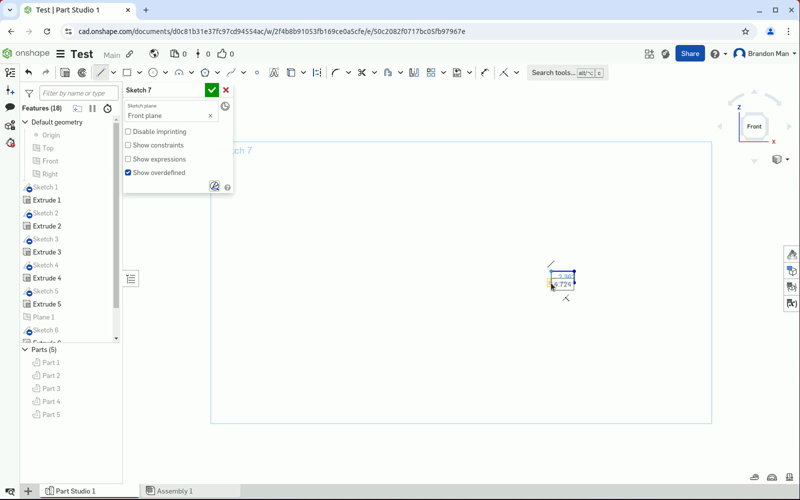
mouse_move(555, 275)
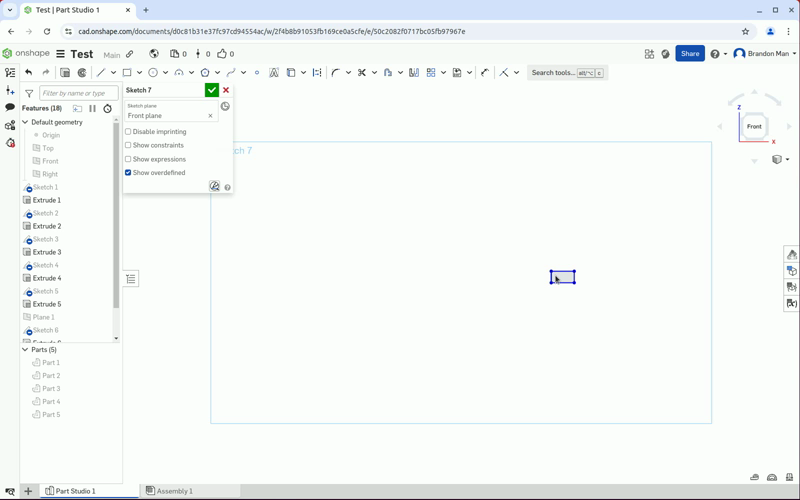
scroll(6)
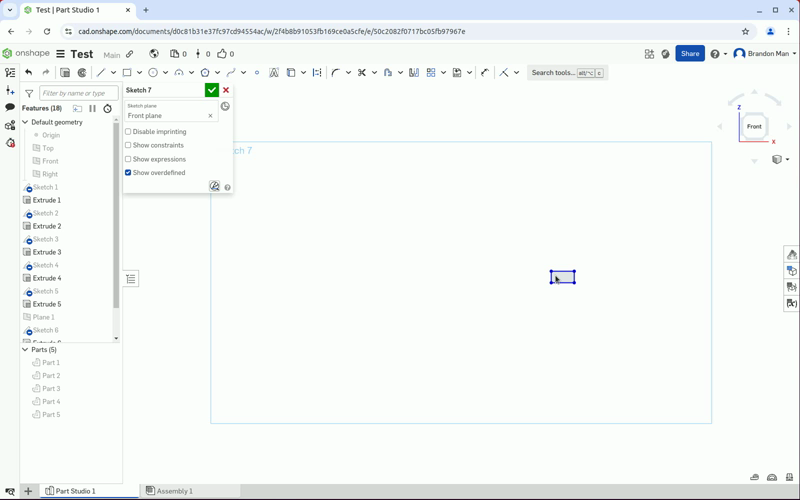
scroll(6)
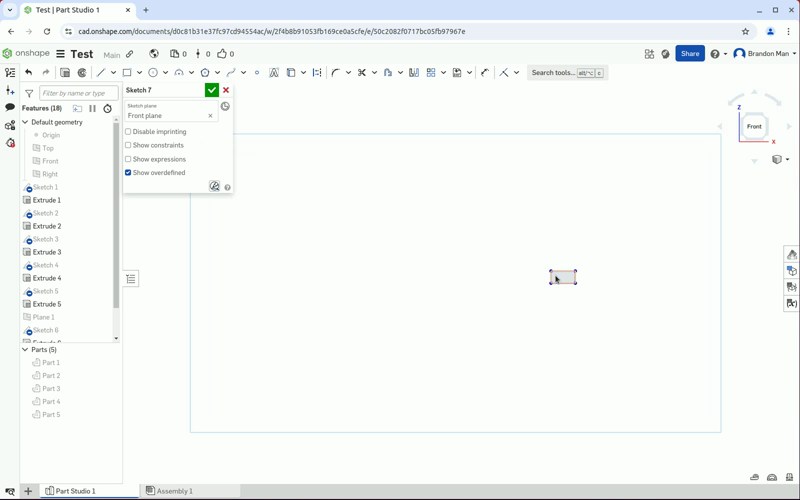
scroll(6)
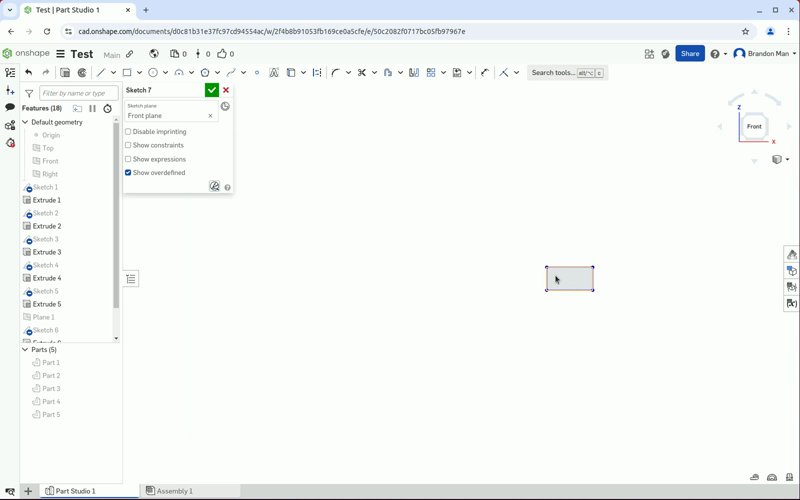
scroll(6)
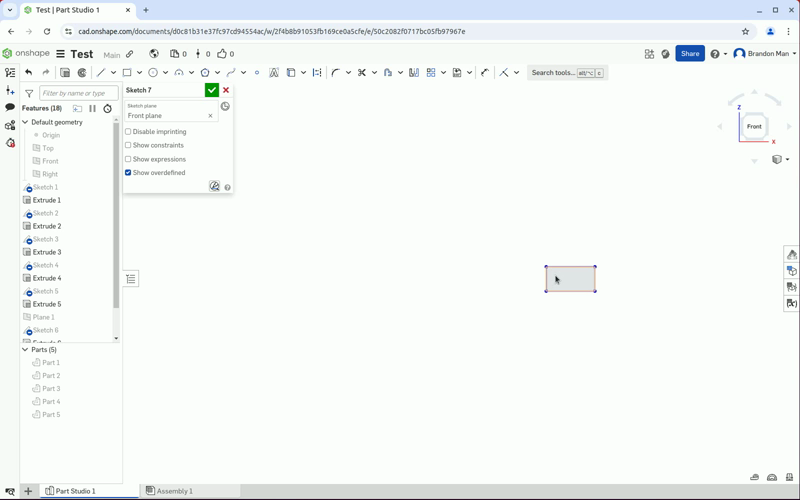
scroll(6)
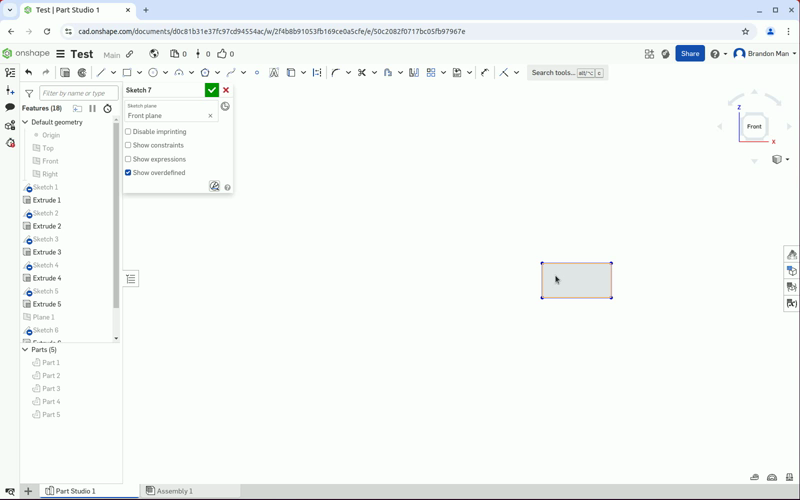
scroll(6)
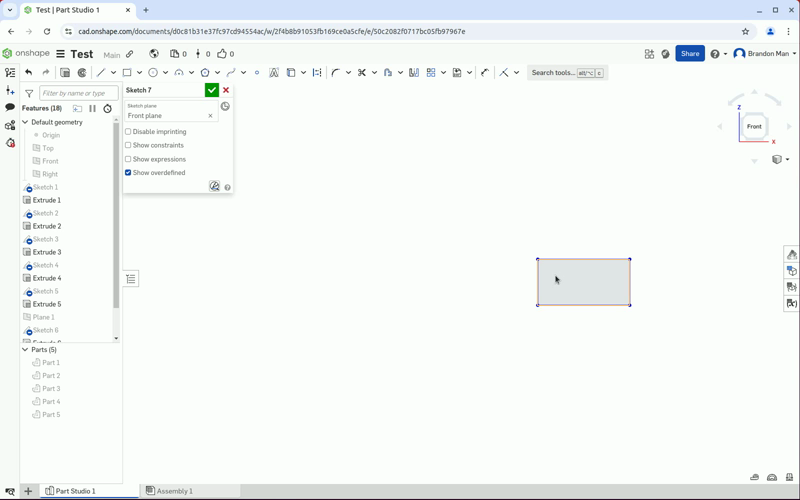
scroll(6)
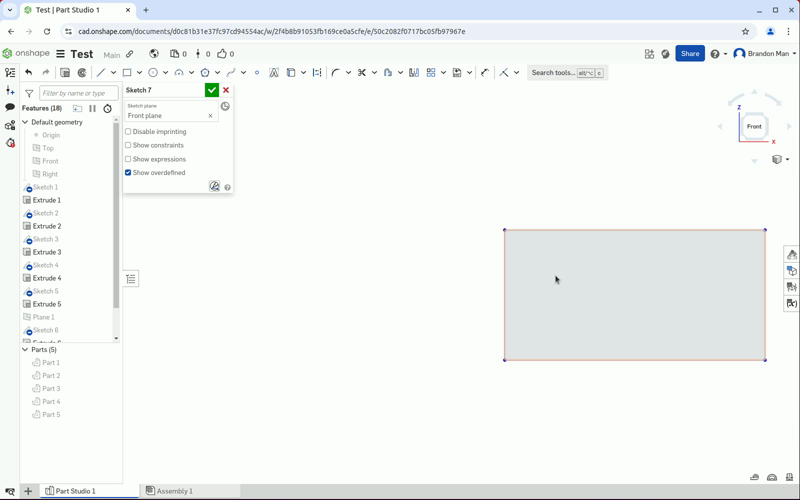
click(555, 275)
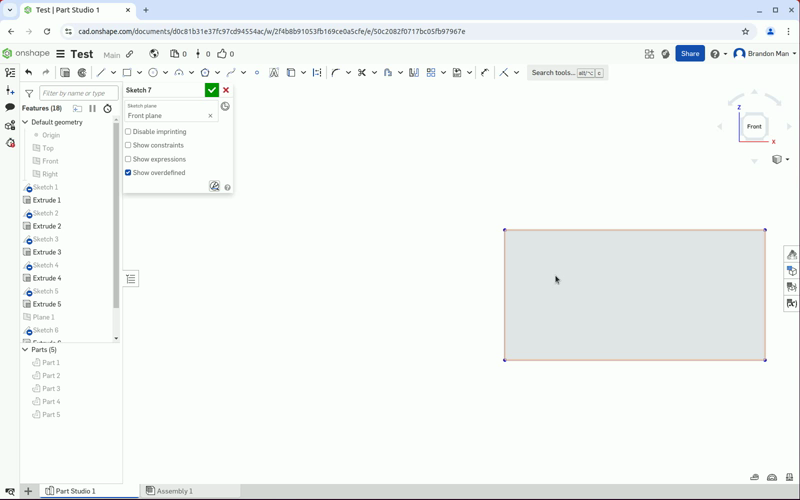
scroll(-6)
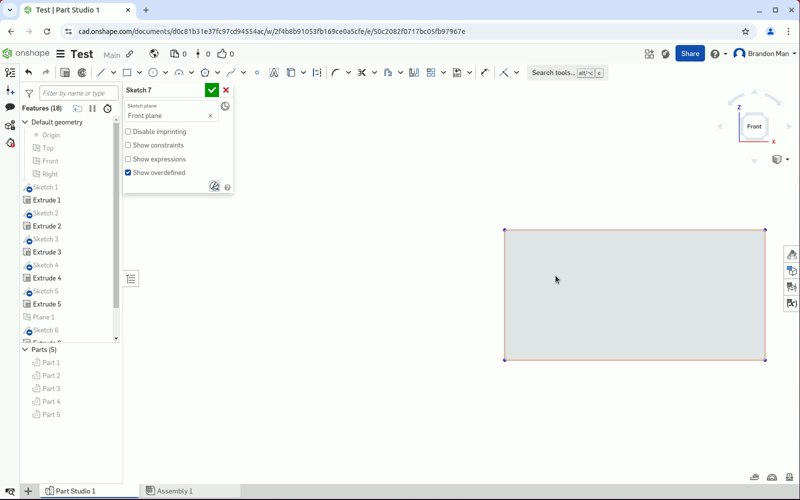
scroll(-6)
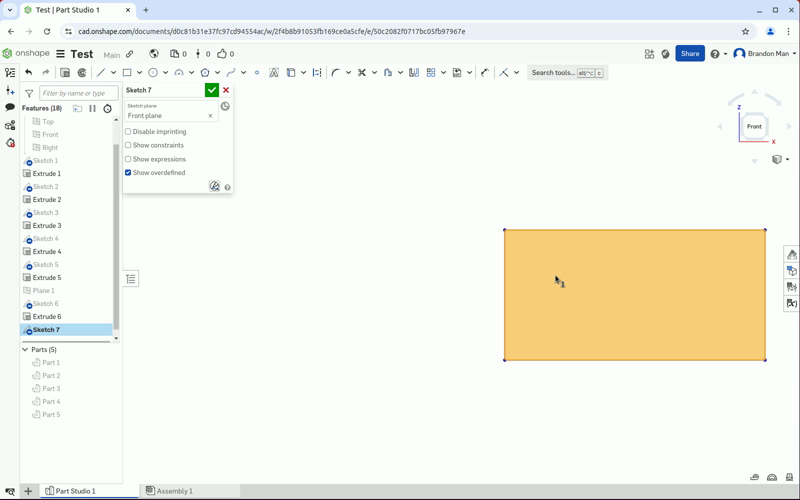
scroll(-6)
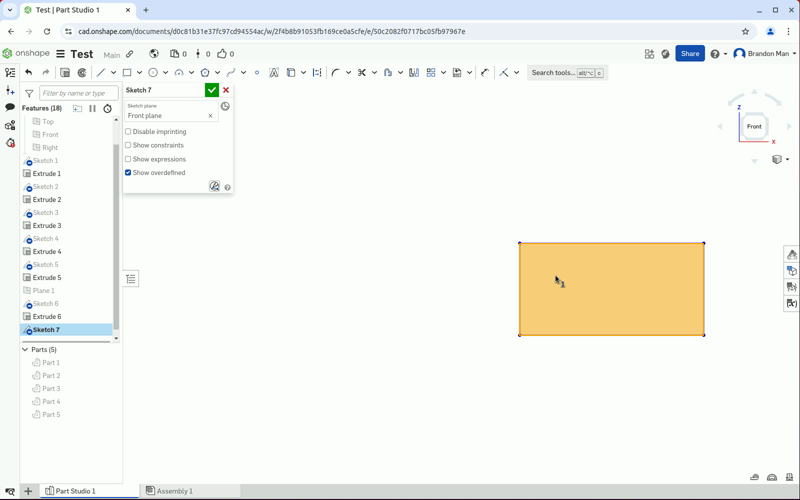
scroll(-6)
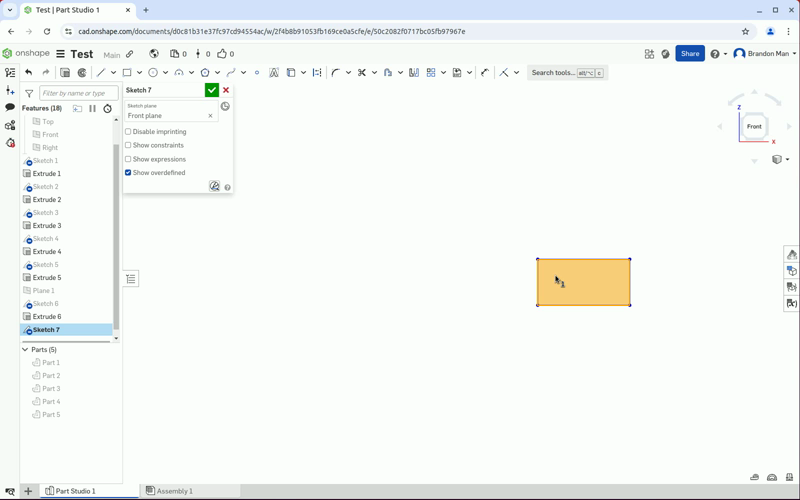
scroll(-6)
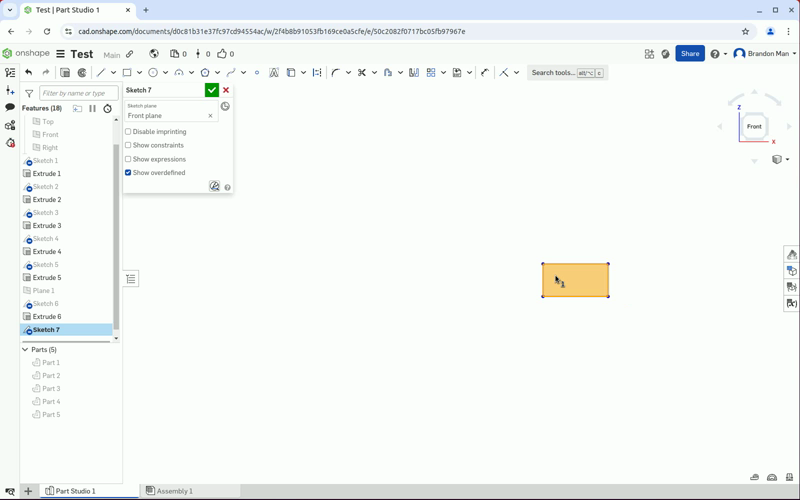
scroll(-6)
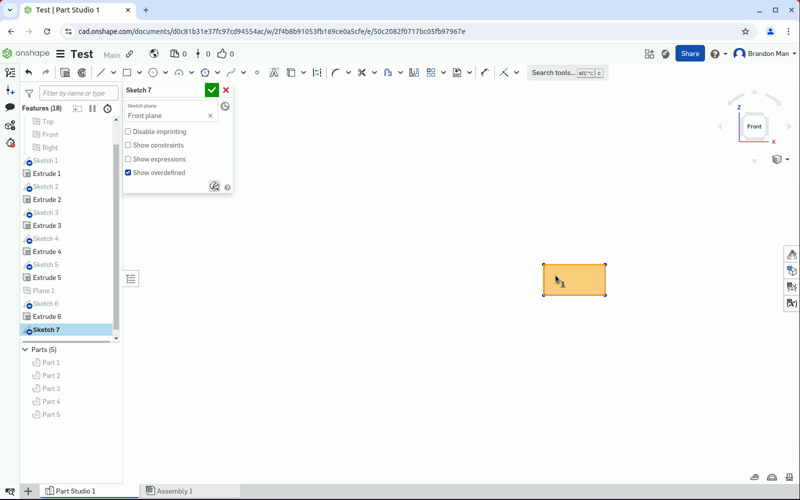
scroll(-6)
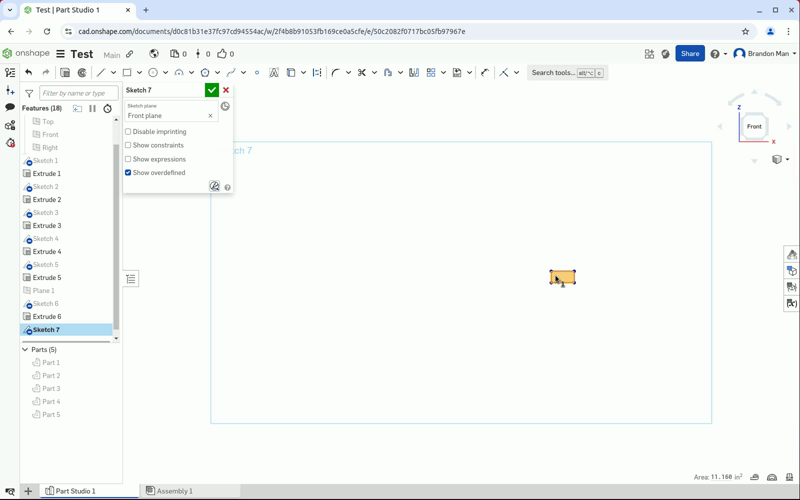
mouse_move(73, 352)
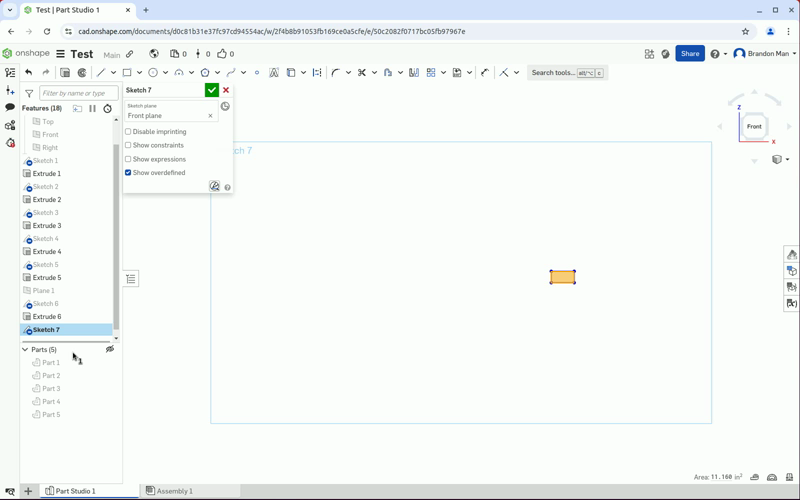
key(shift+y)
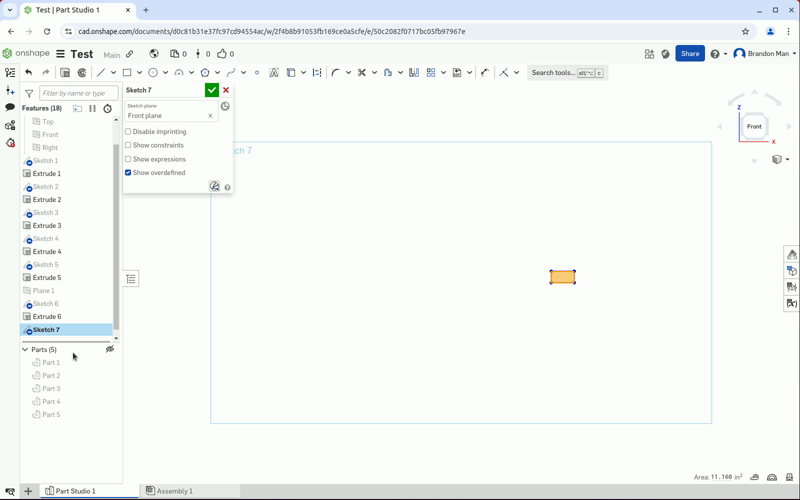
key(shift+e)
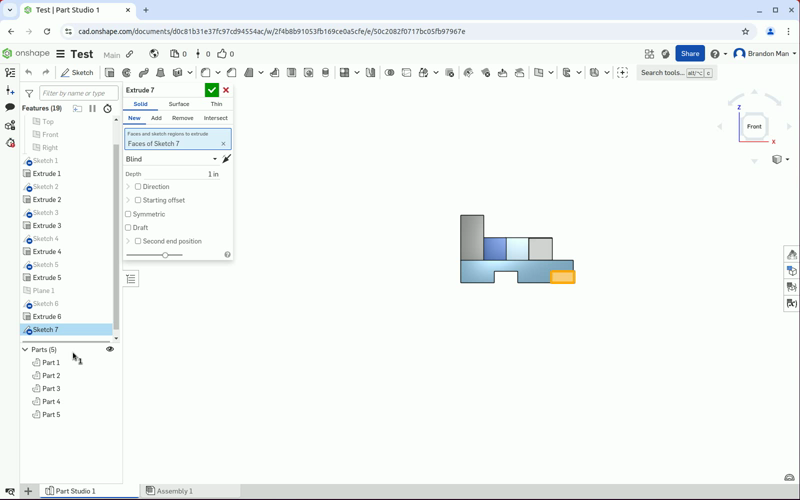
mouse_move(143, 106)
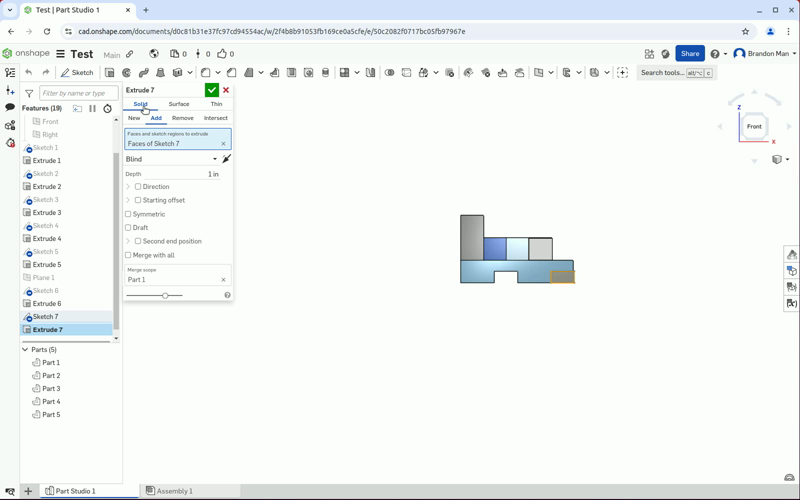
click(143, 106)
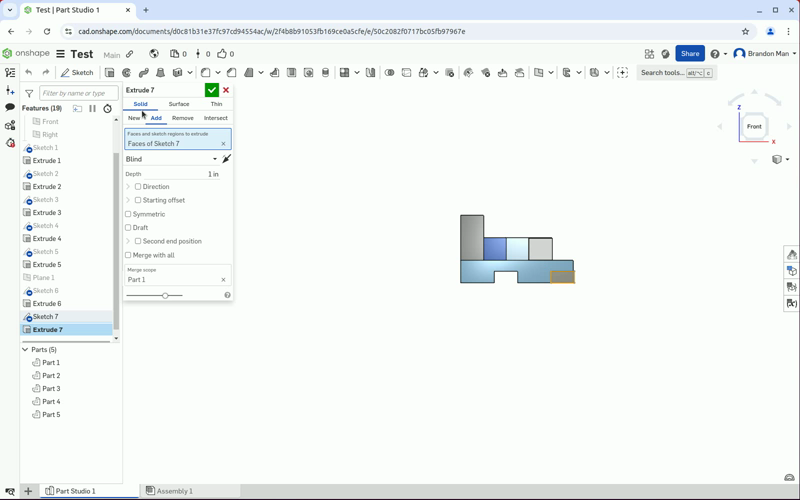
mouse_move(137, 120)
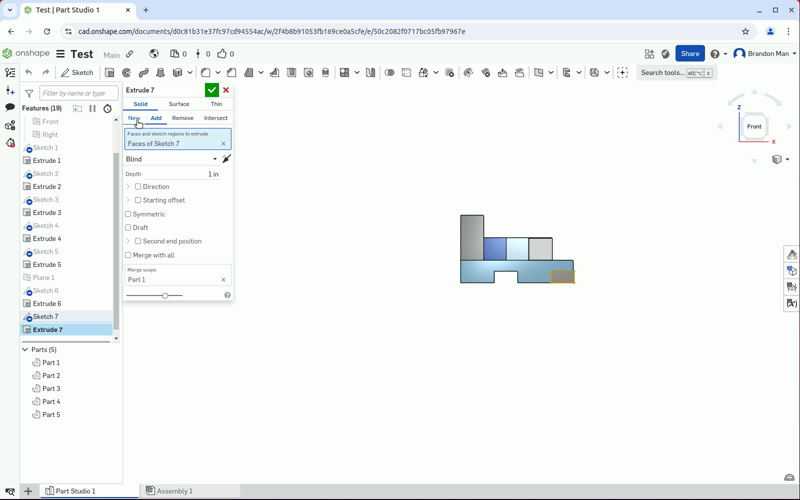
click(137, 120)
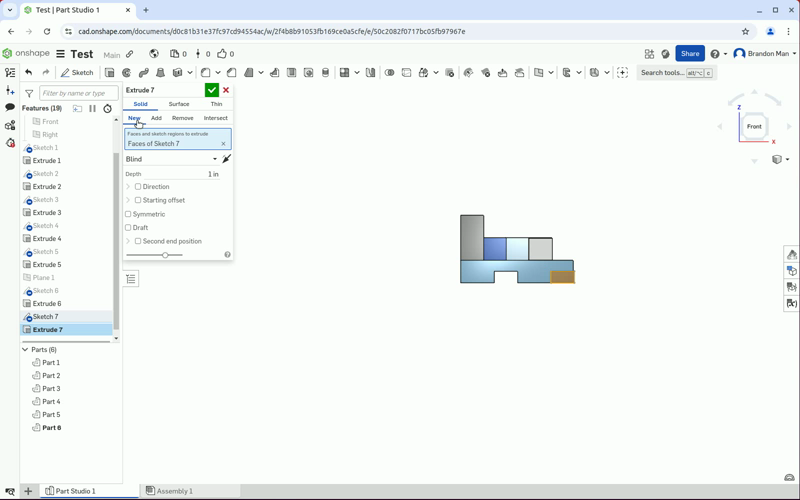
key(tab, 4)
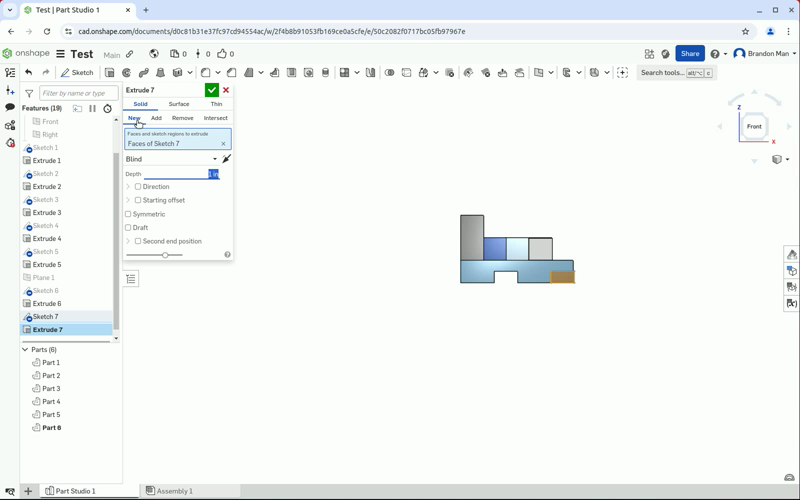
text(6.981)
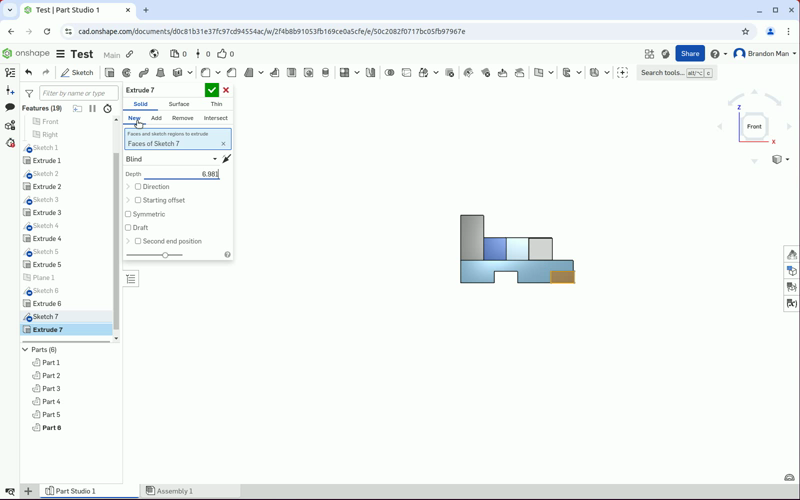
key(enter)
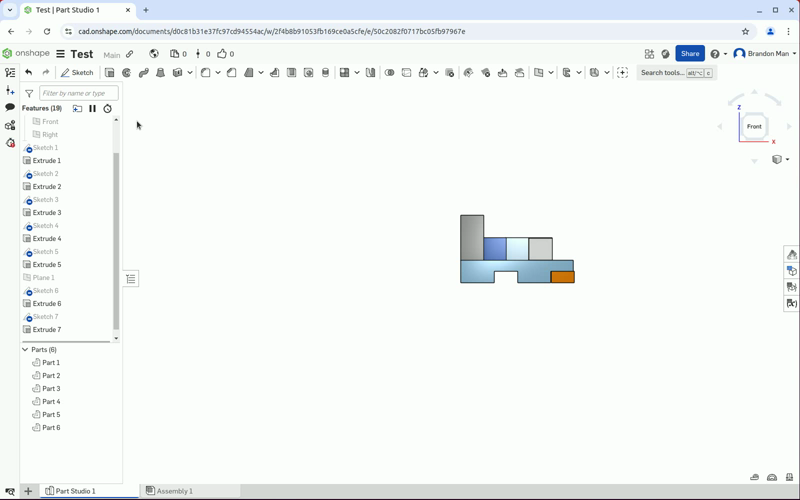
key(shift+h)
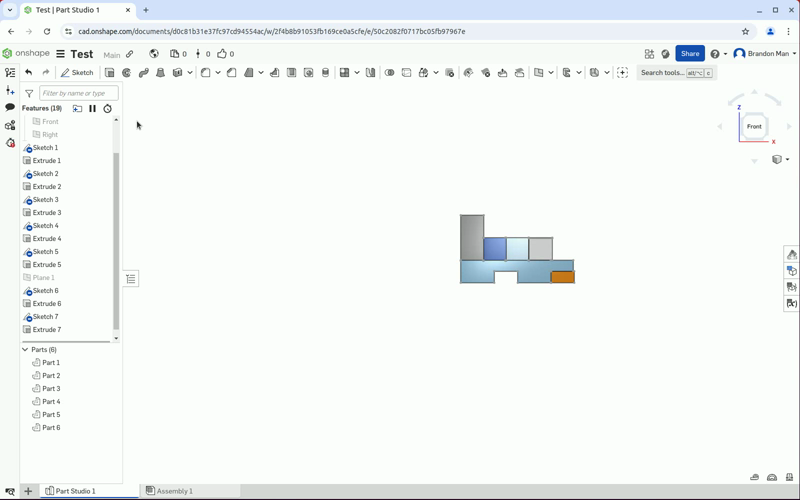
key(shift+h)
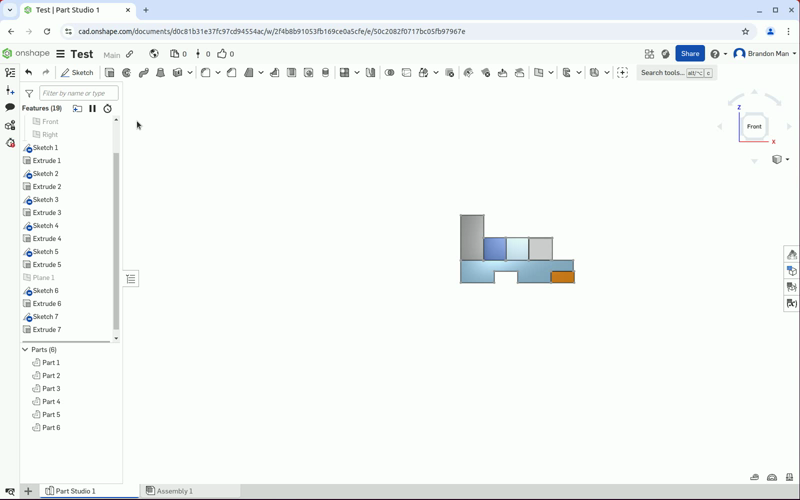
key(shift+7)
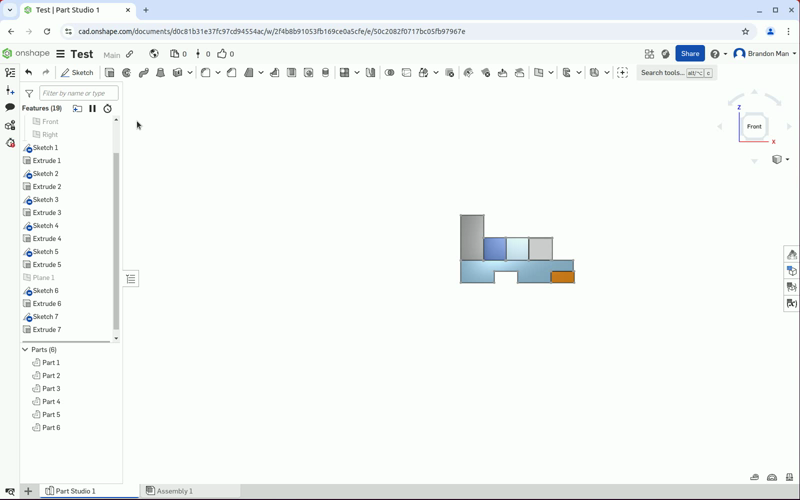
key(left, 2)
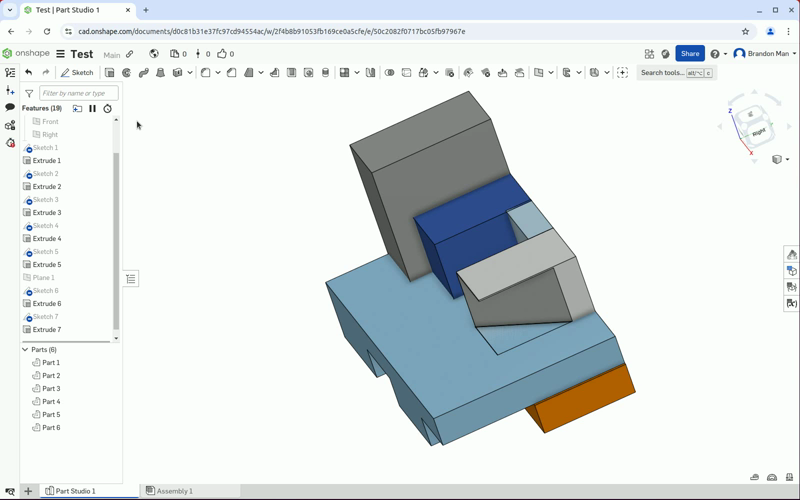
key(down, 2)
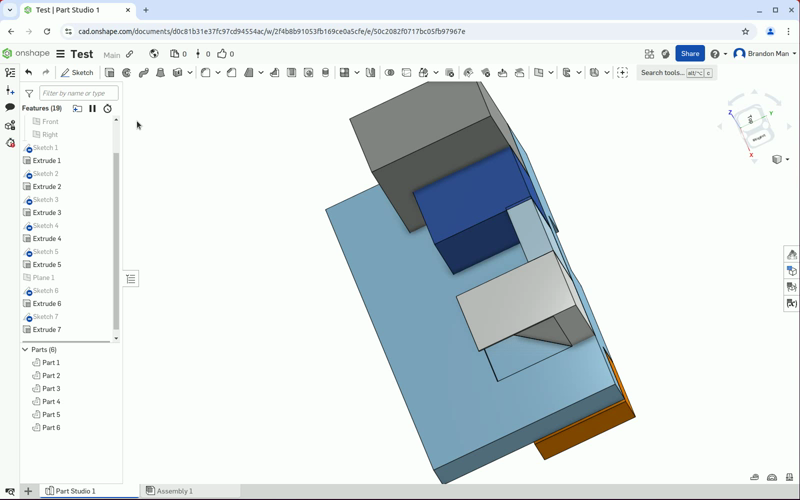
key(up, 2)
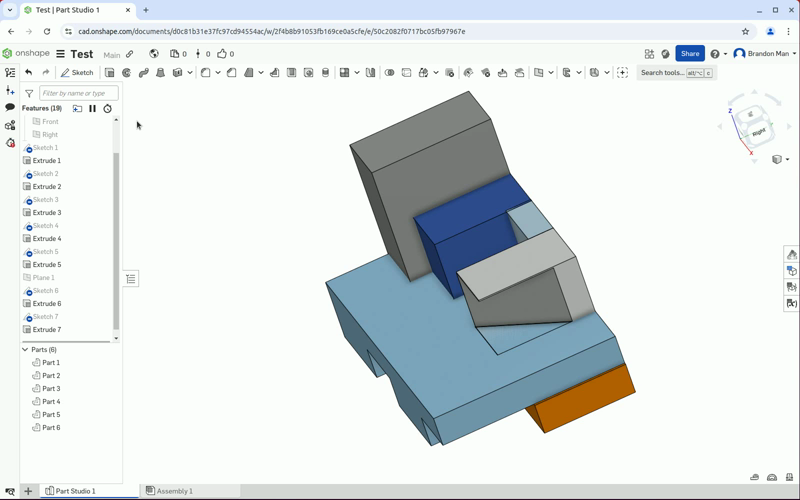
key(right, 2)
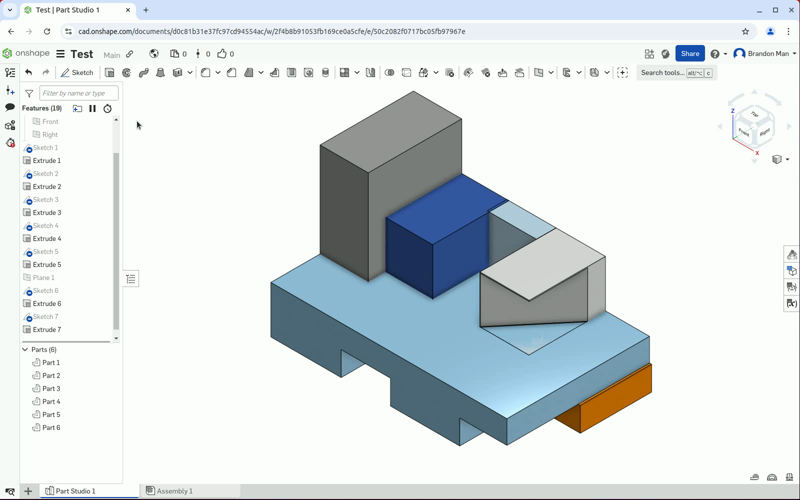
mouse_move(69, 150)
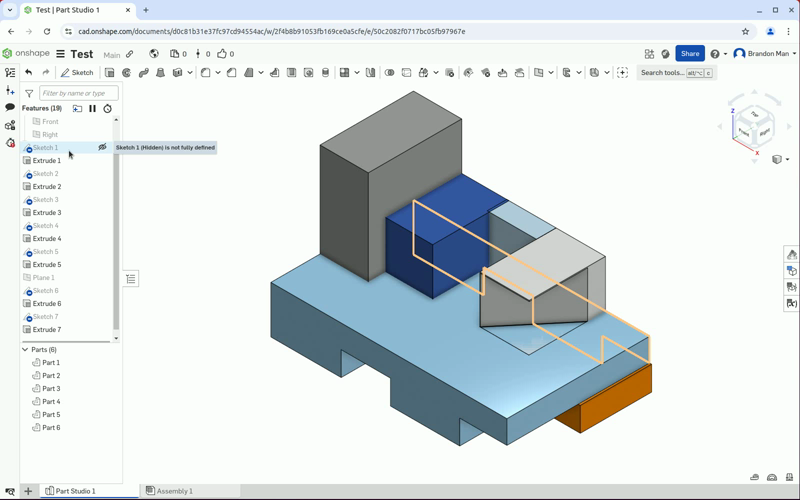
click(69, 150)